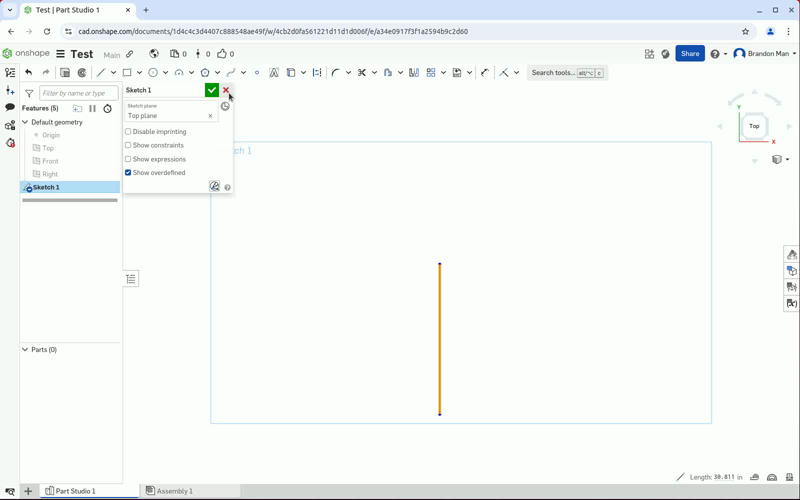
key(shift+h)
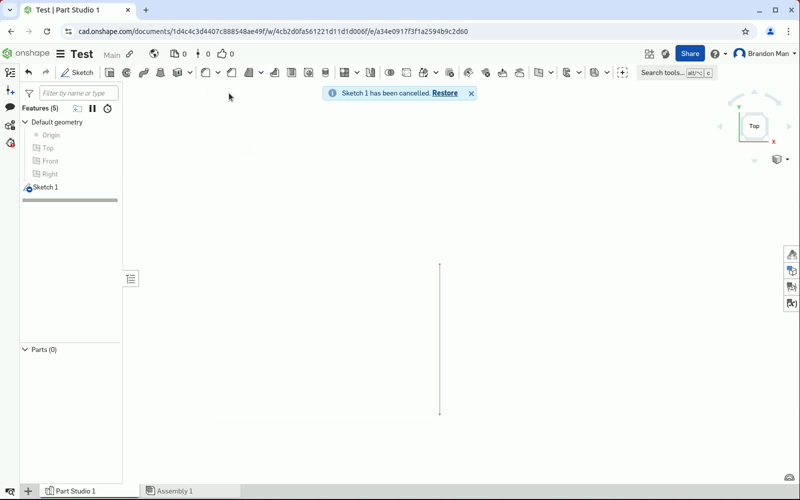
key(shift+s)
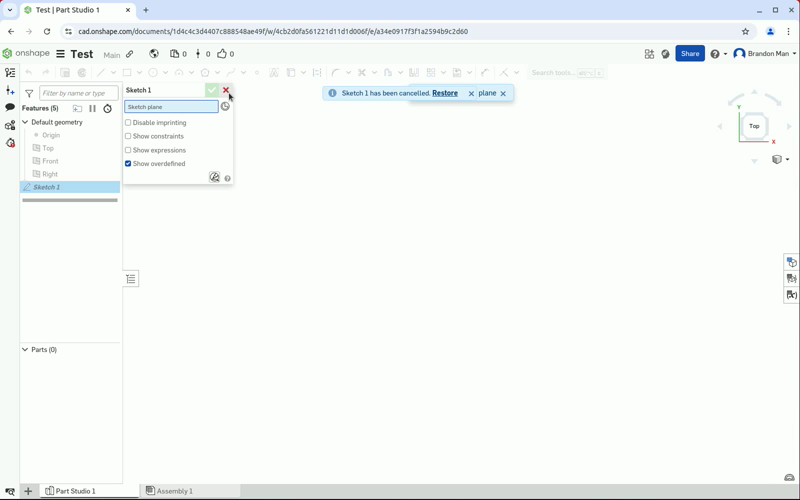
mouse_move(73, 150)
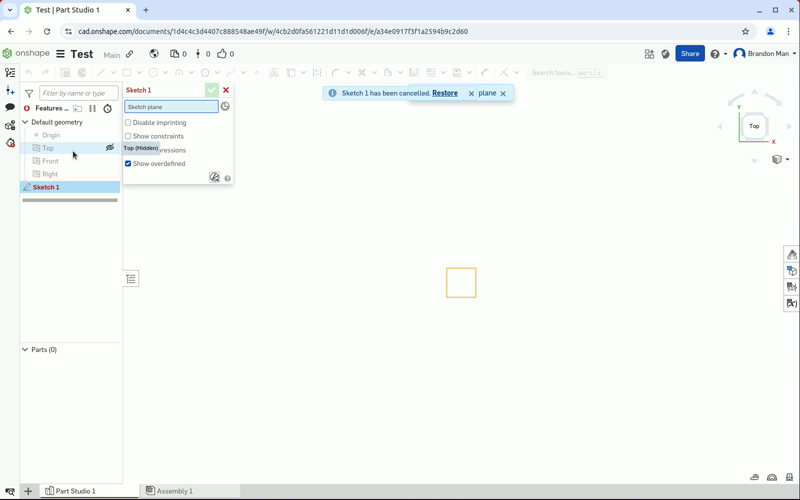
click(73, 150)
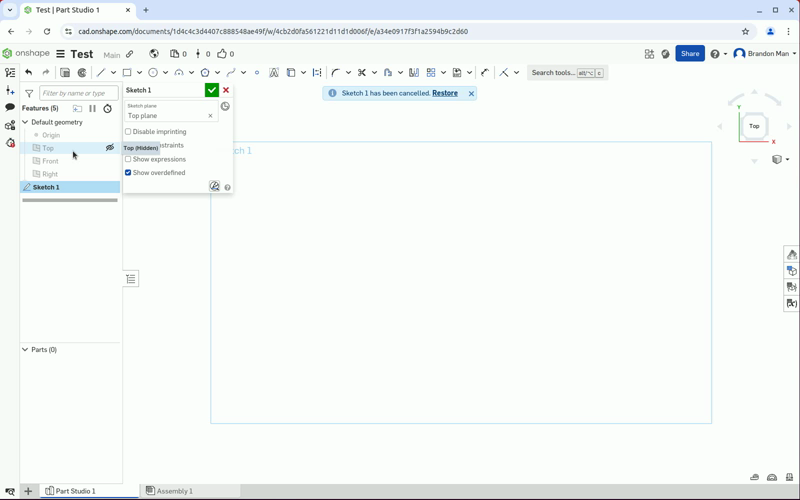
mouse_move(73, 352)
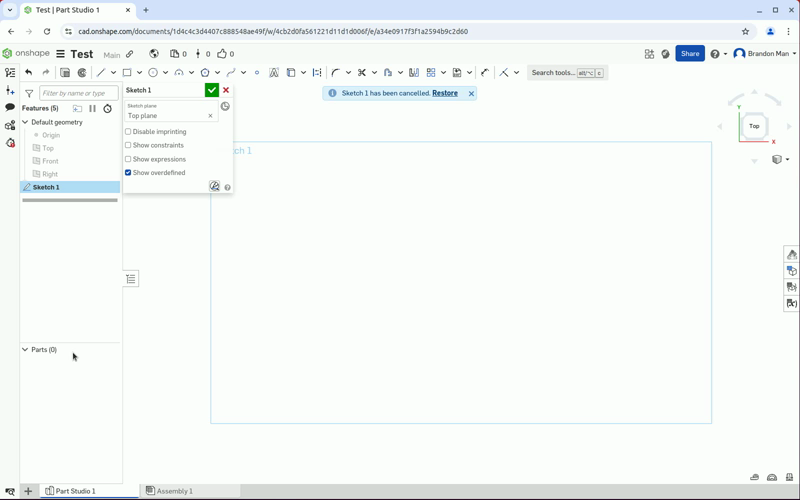
key(y)
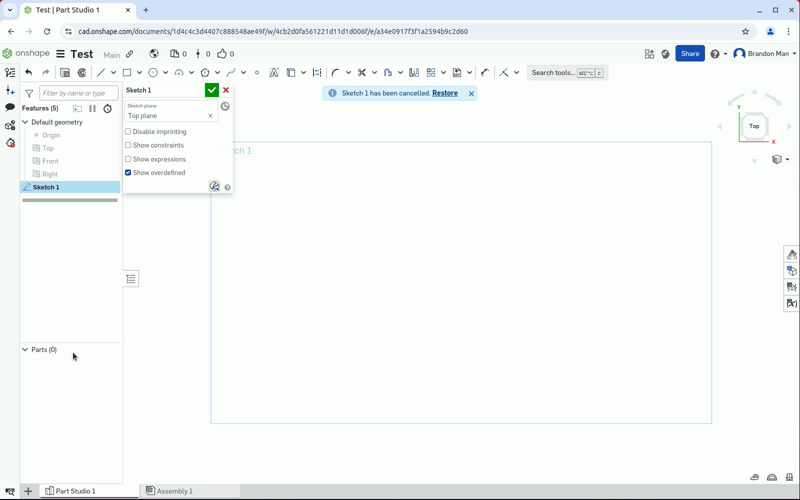
key(l)
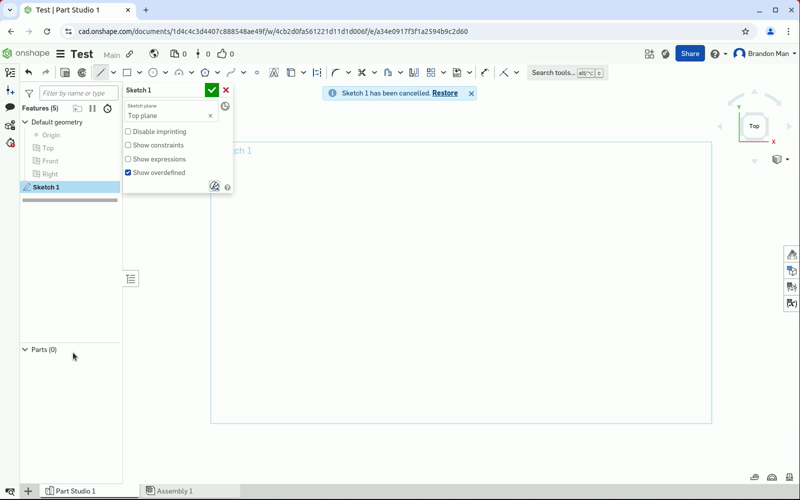
key_down(shift)
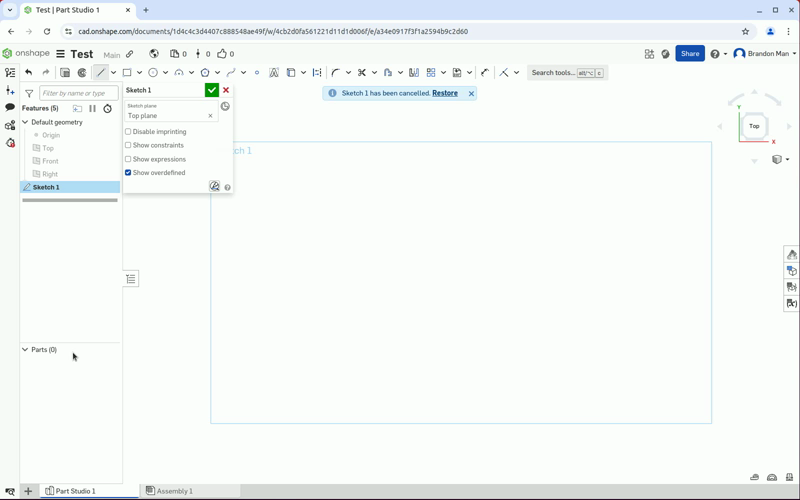
mouse_move(370, 178)
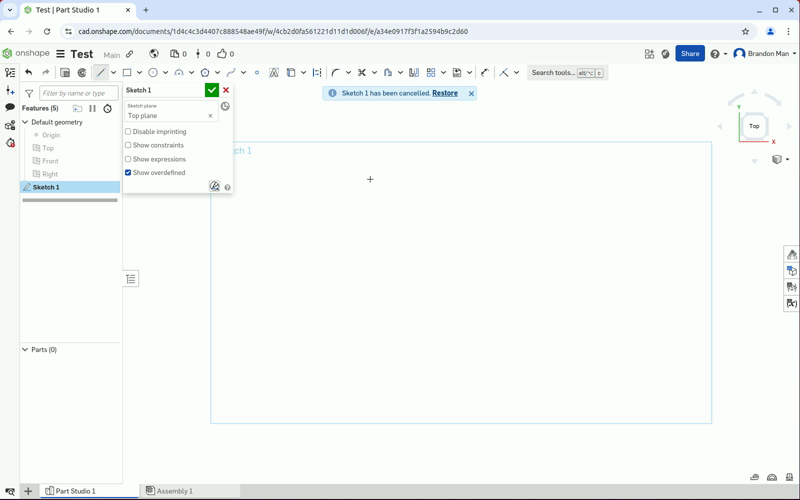
click(370, 178)
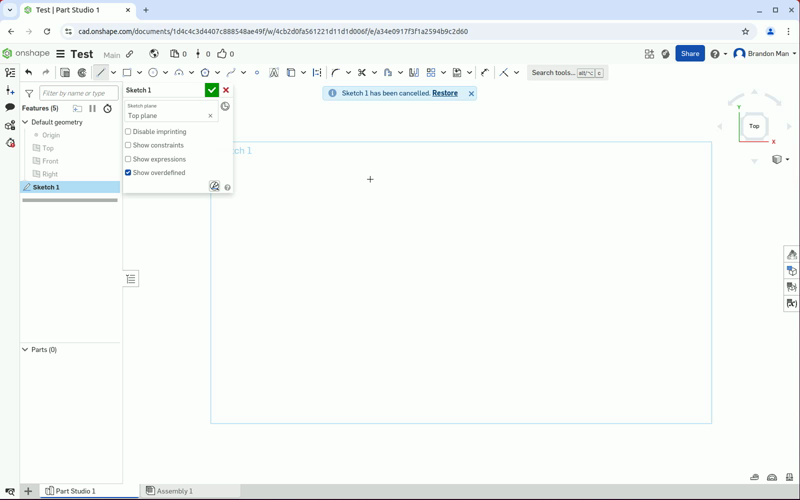
key_up(shift)
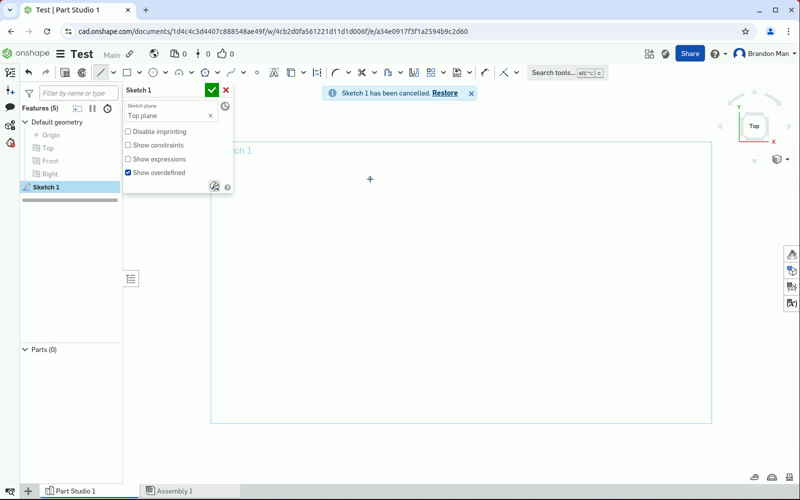
key_down(shift)
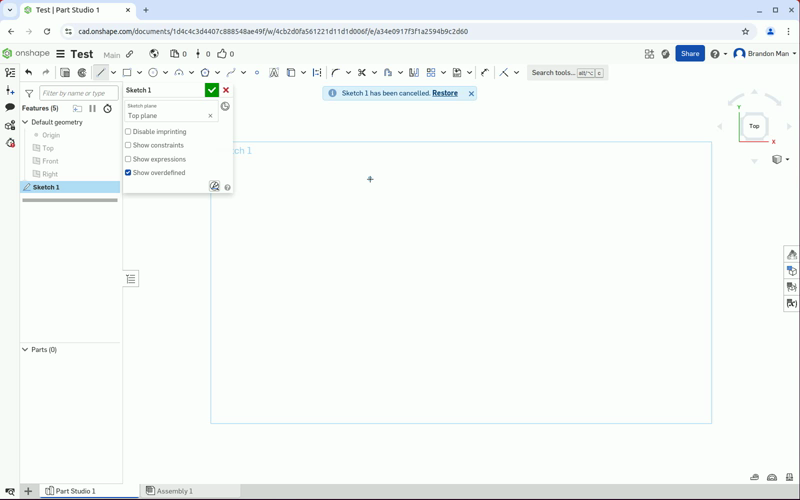
mouse_move(480, 235)
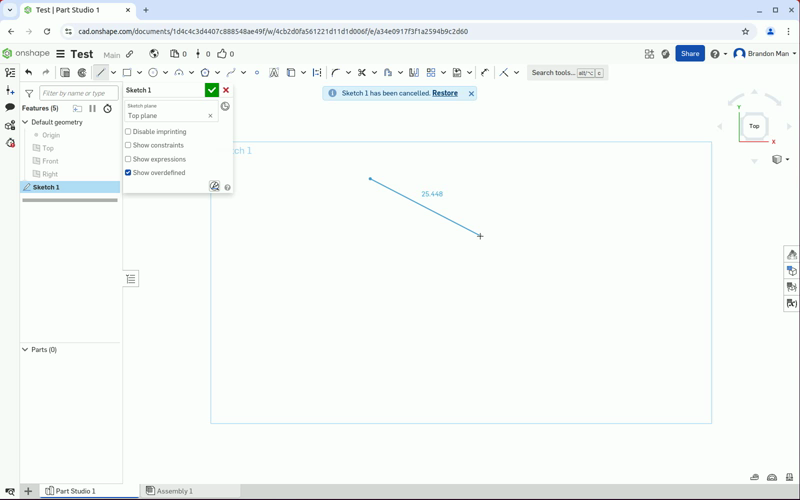
click(480, 235)
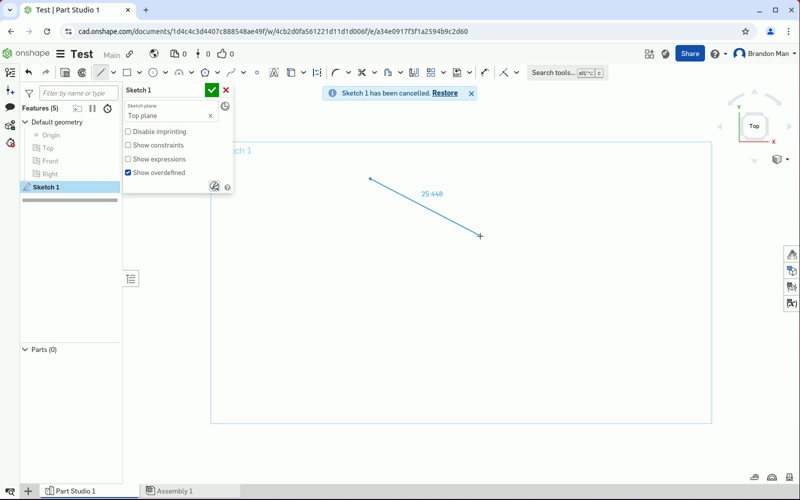
key_up(shift)
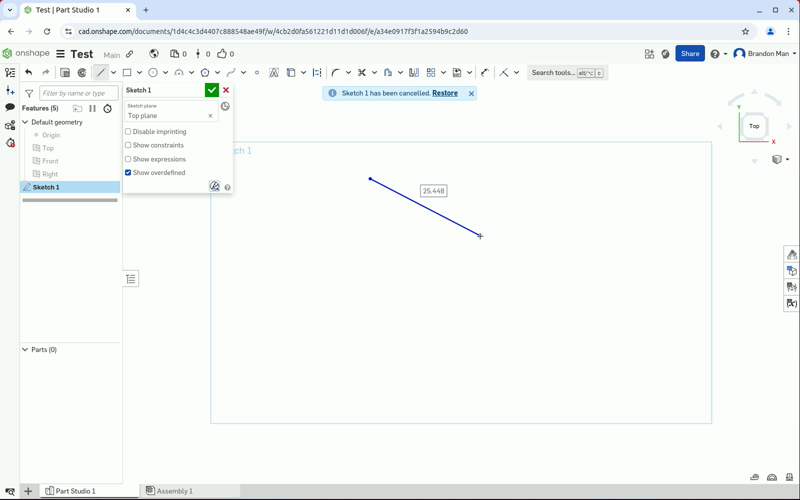
key_down(shift)
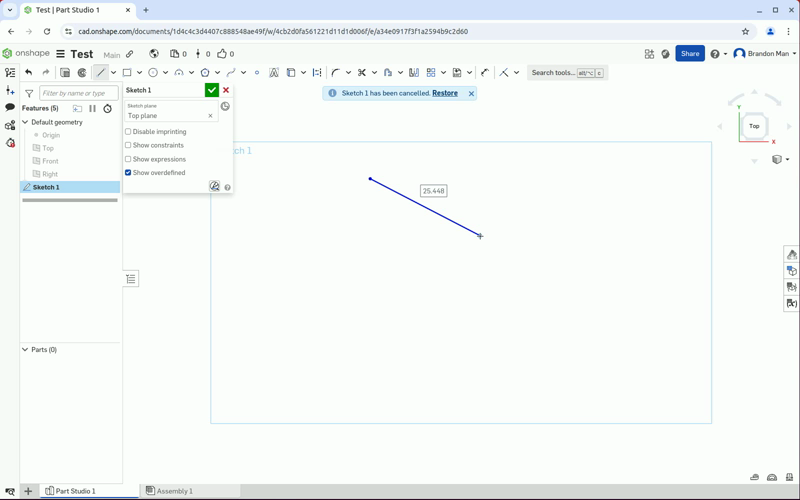
mouse_move(544, 219)
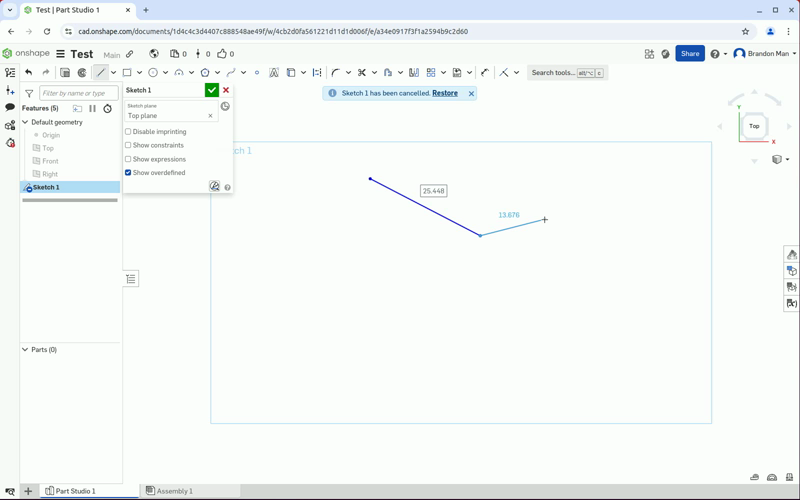
click(544, 219)
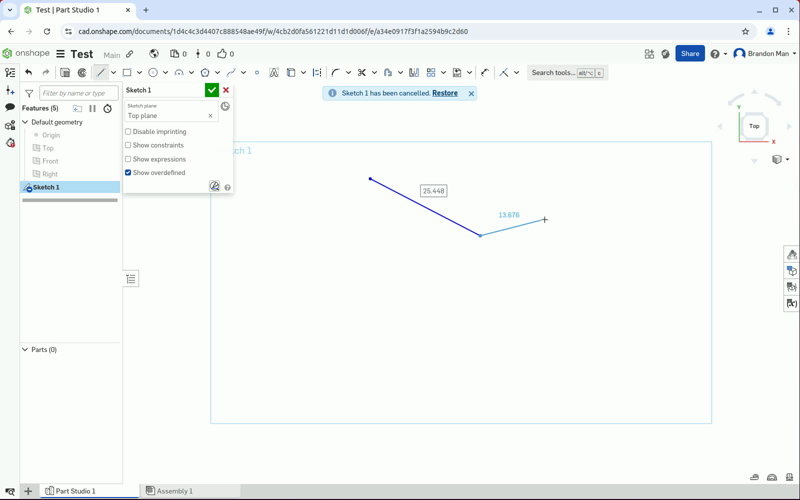
key_up(shift)
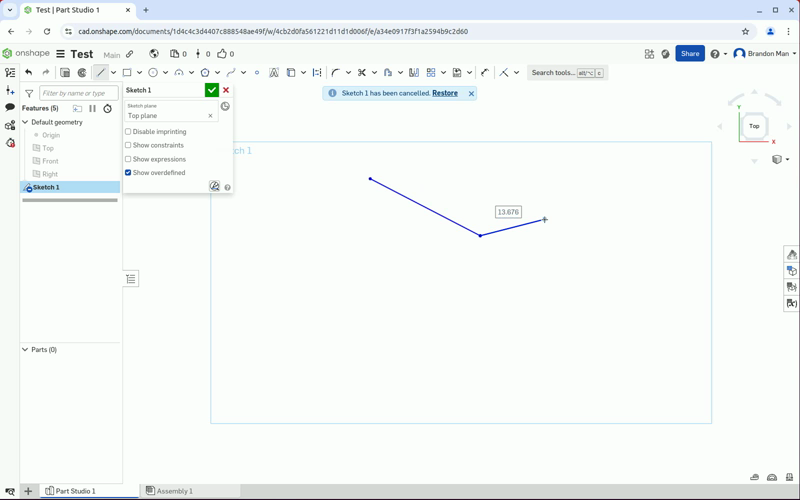
key_down(shift)
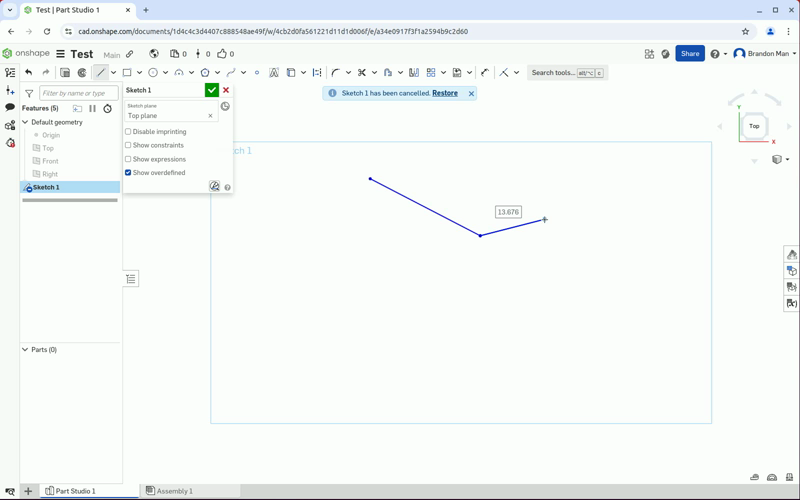
mouse_move(419, 171)
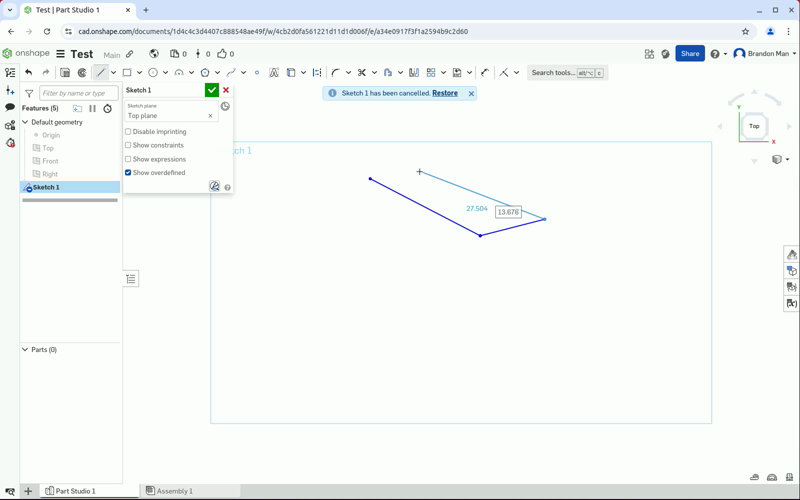
click(419, 171)
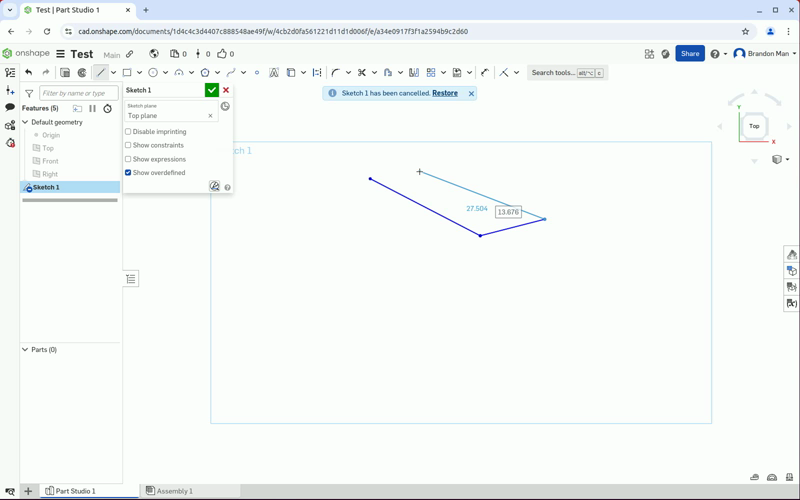
key_up(shift)
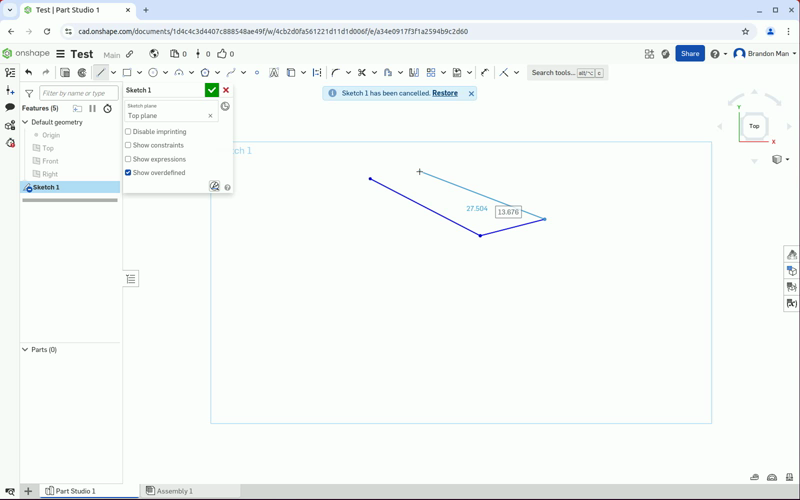
mouse_move(450, 171)
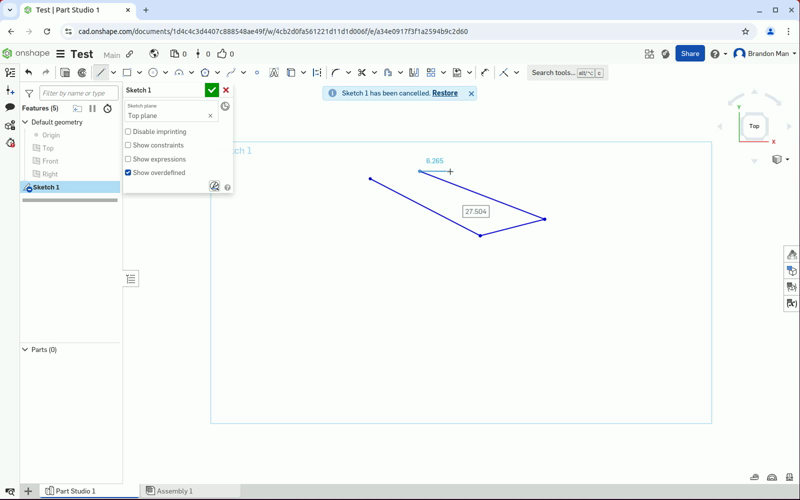
key_down(shift)
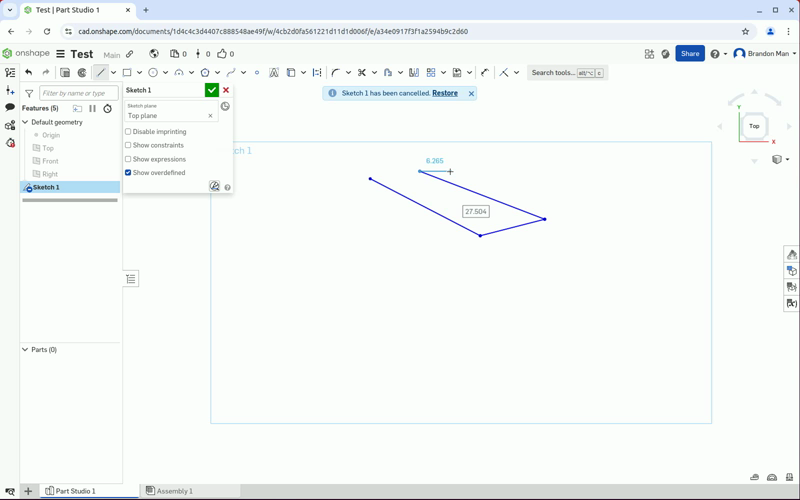
mouse_move(370, 178)
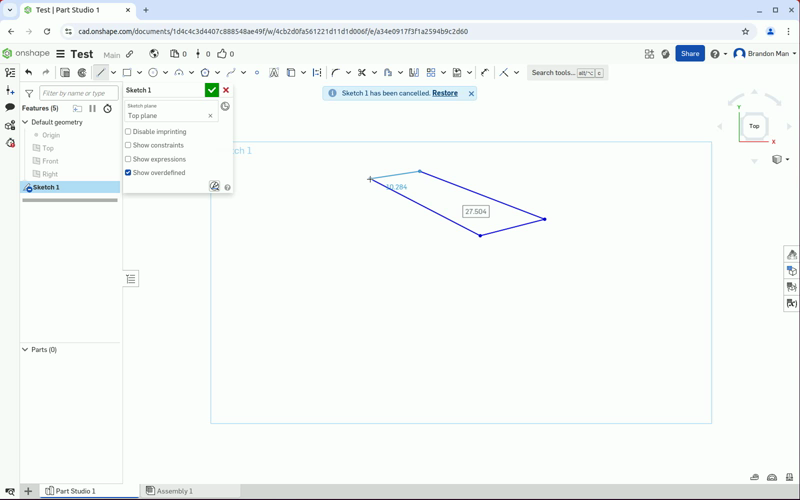
key_up(shift)
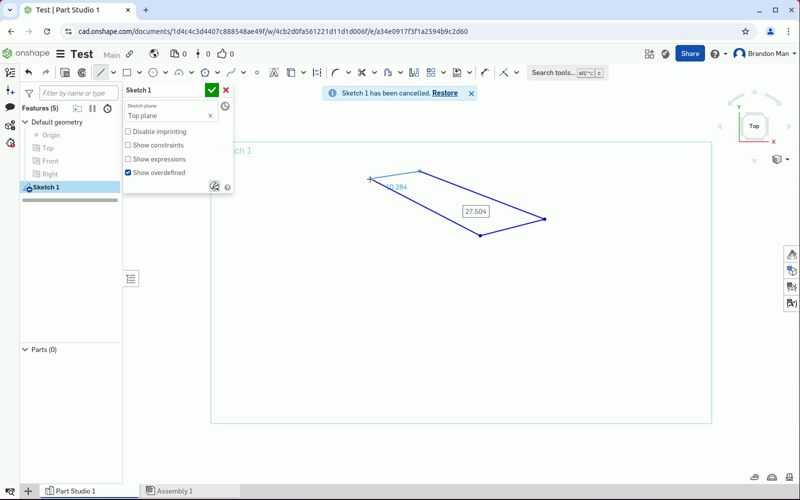
click(370, 178)
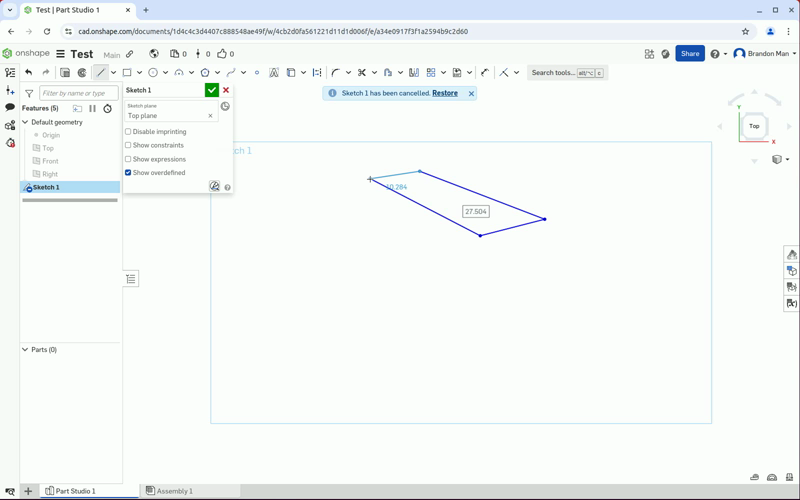
key(esc)
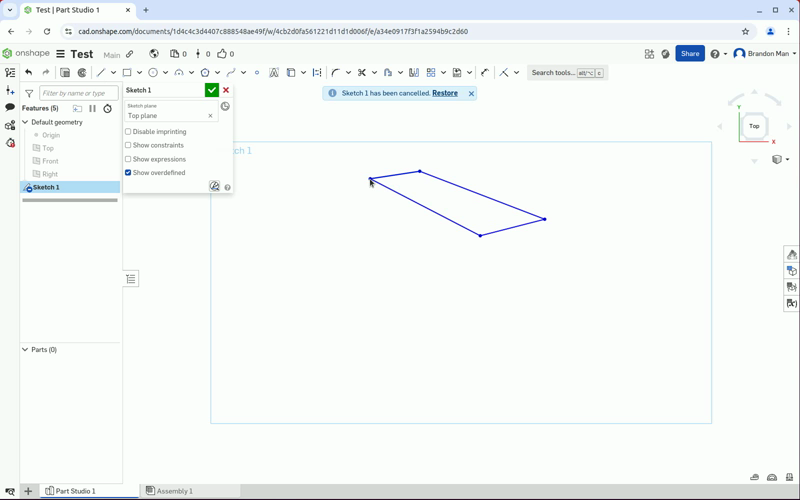
mouse_move(517, 212)
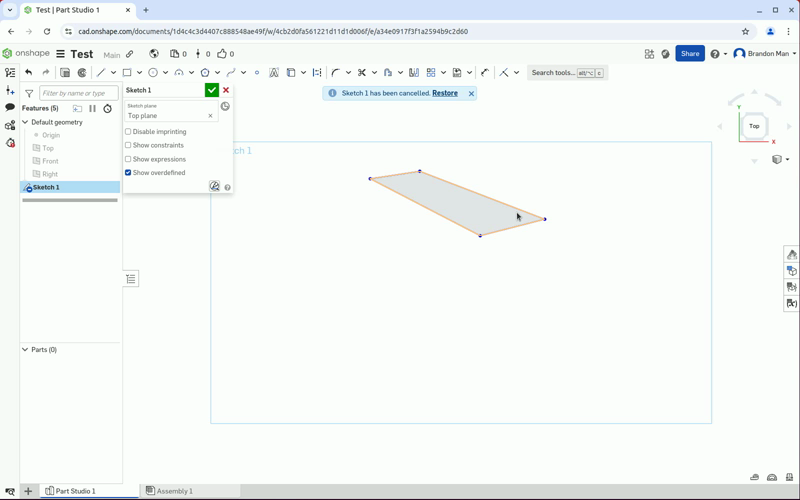
click(517, 212)
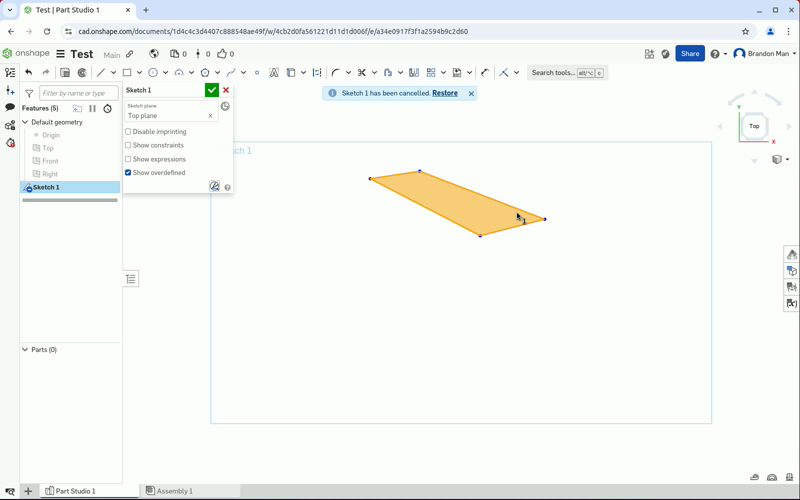
mouse_move(73, 352)
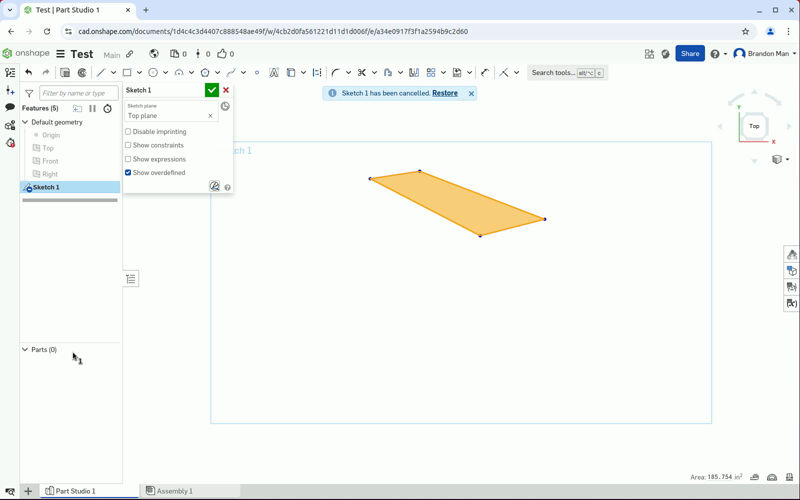
key(shift+y)
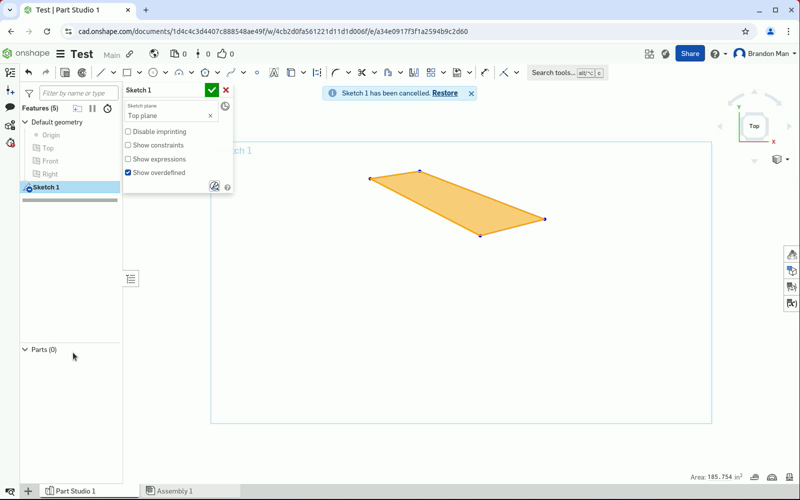
key(shift+e)
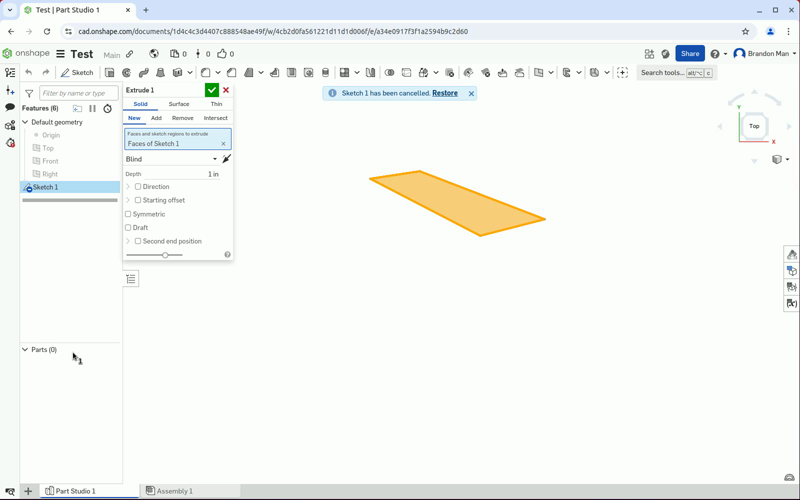
mouse_move(143, 106)
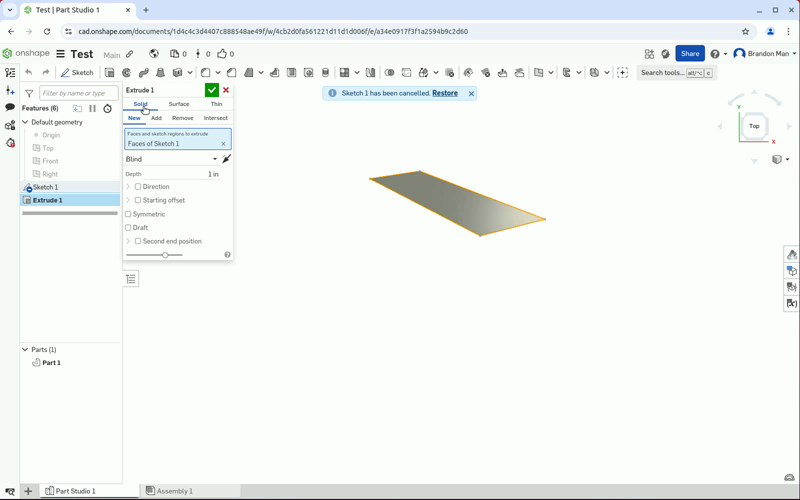
click(143, 106)
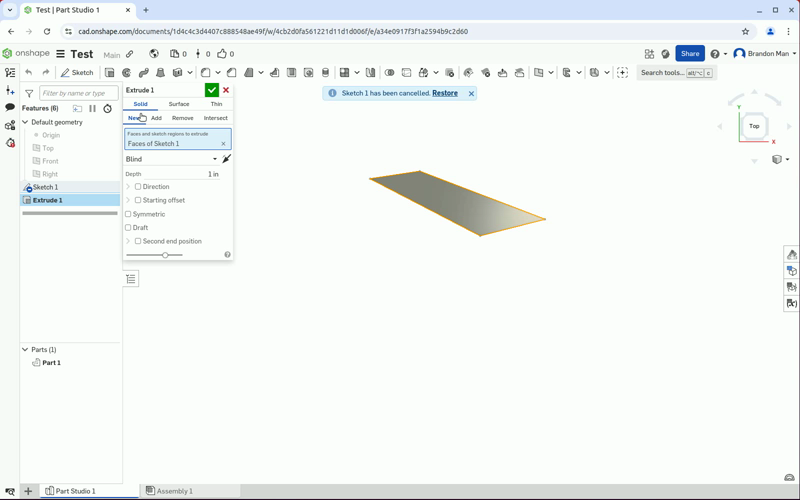
mouse_move(137, 120)
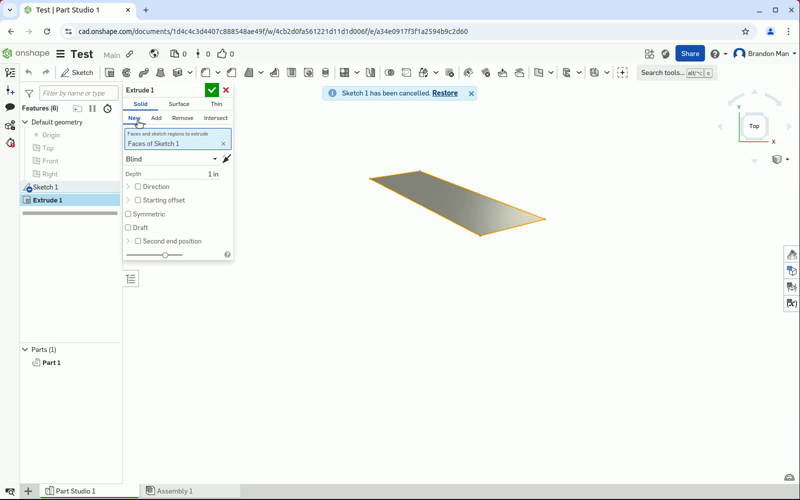
click(137, 120)
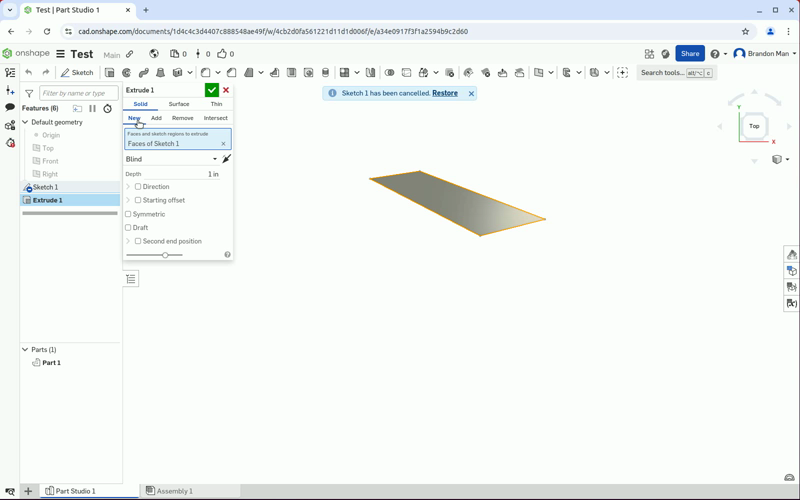
key(tab, 4)
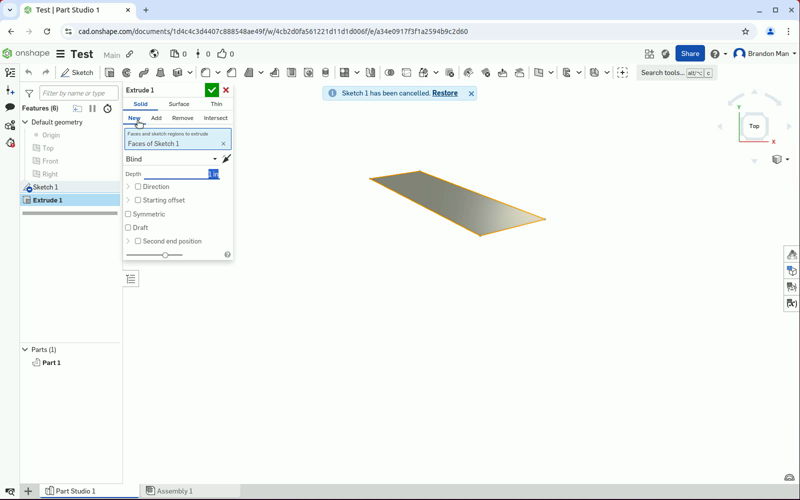
text(9.869)
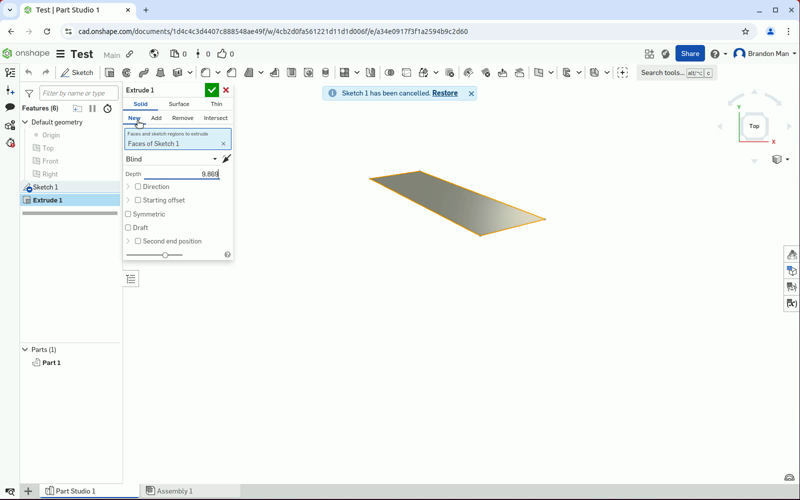
key(enter)
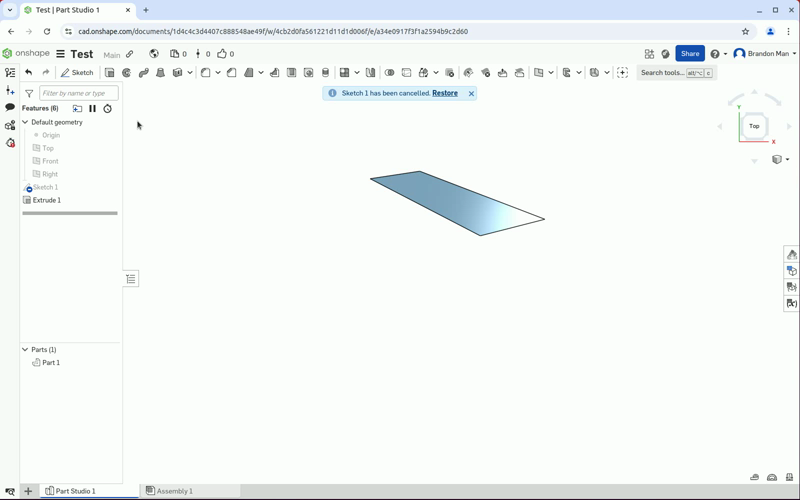
key(shift+h)
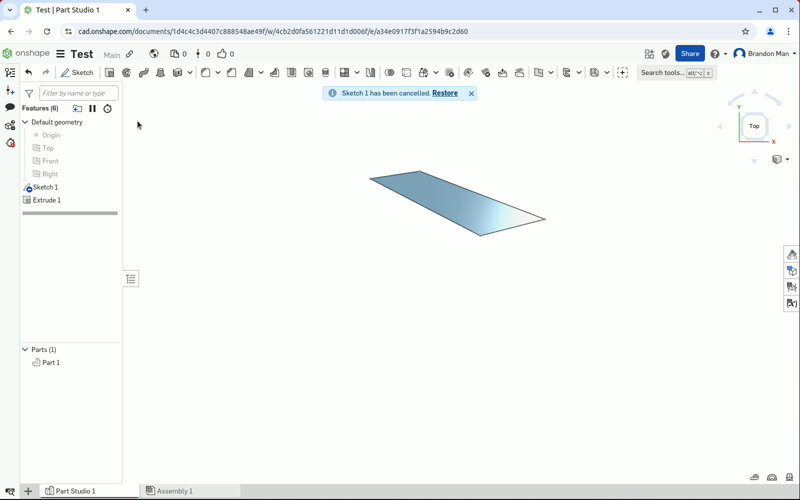
key(shift+h)
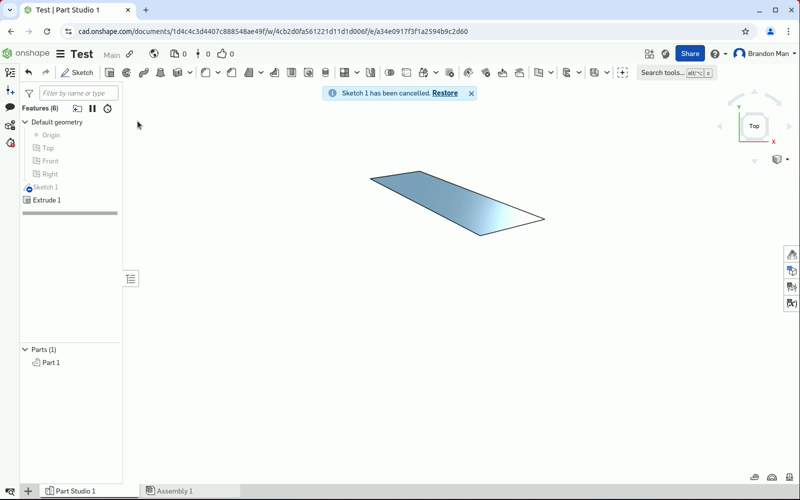
mouse_move(73, 189)
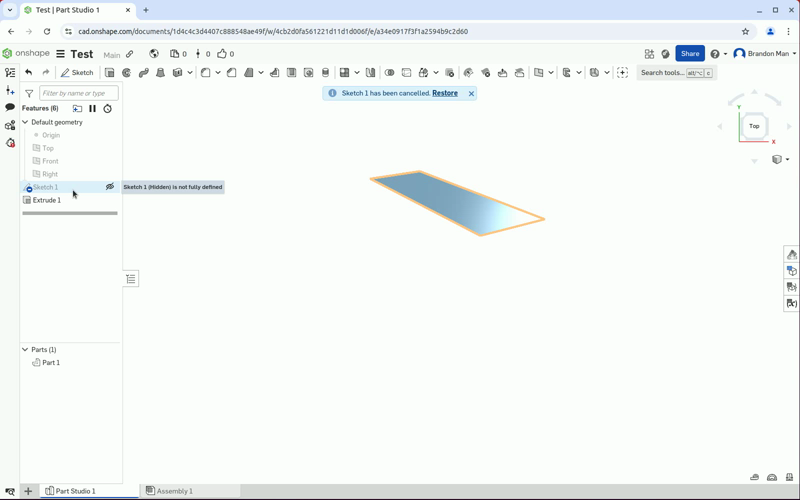
click(73, 189)
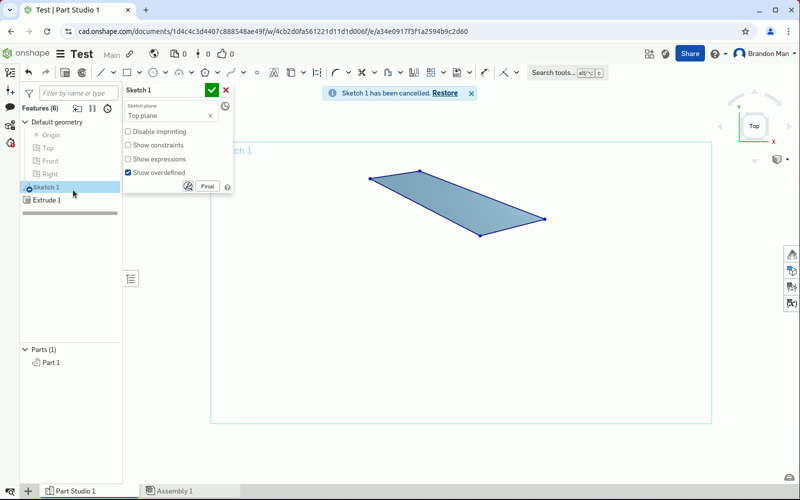
mouse_move(229, 92)
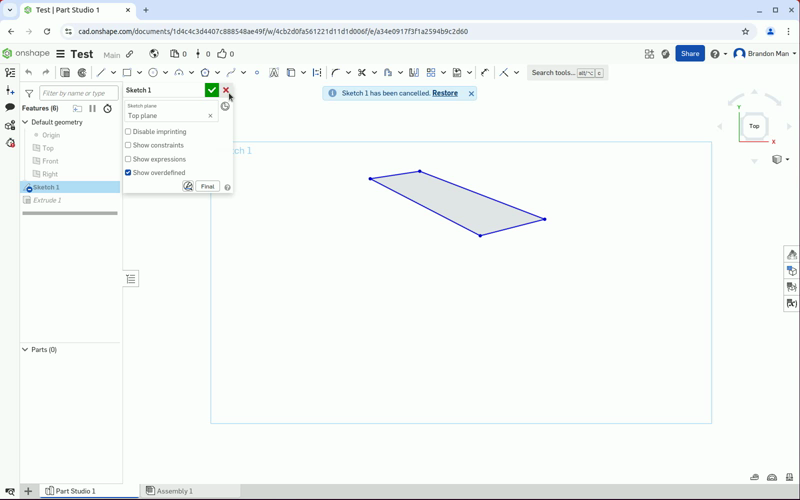
click(229, 92)
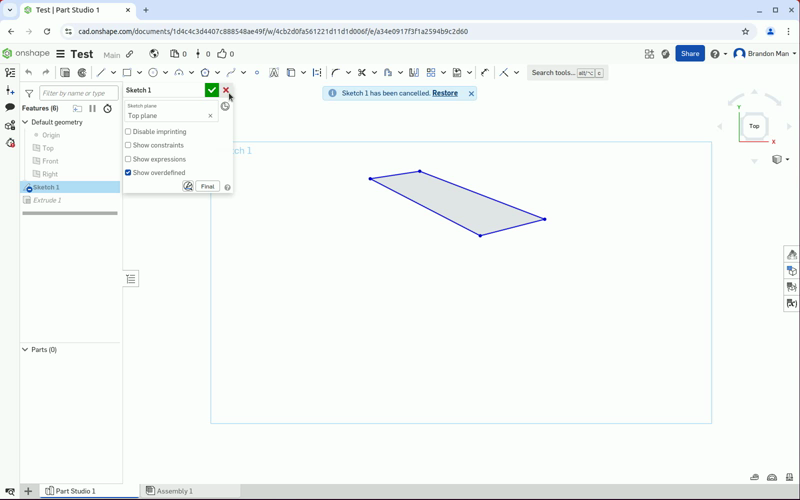
key(shift+s)
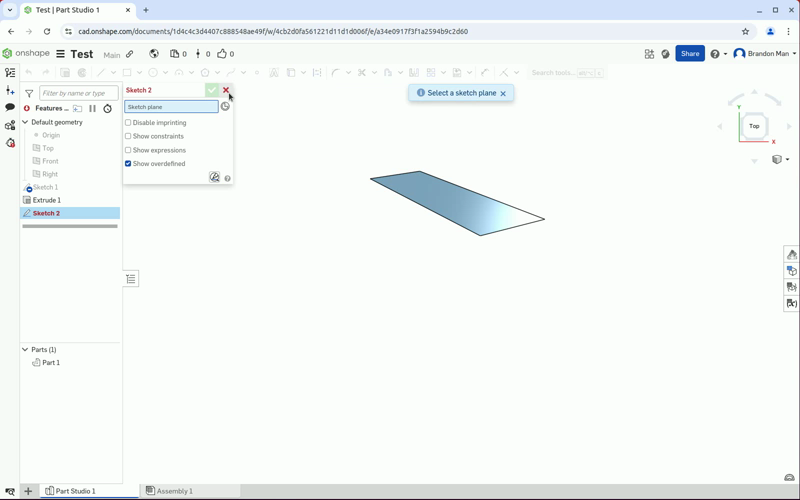
mouse_move(73, 150)
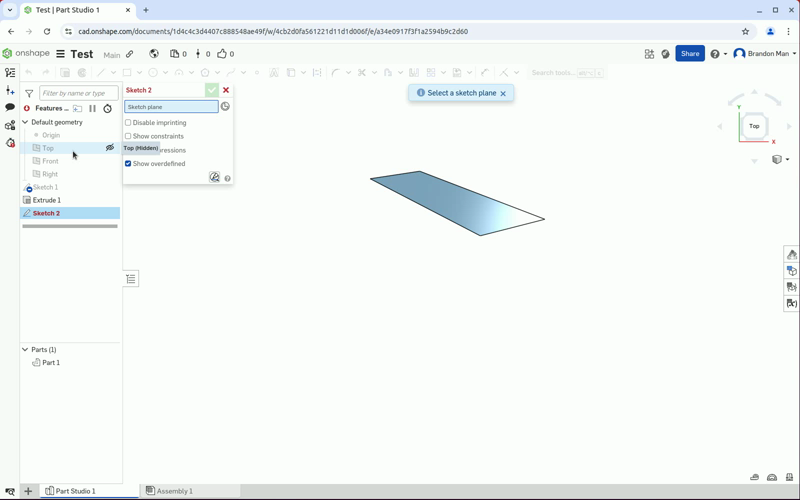
click(73, 150)
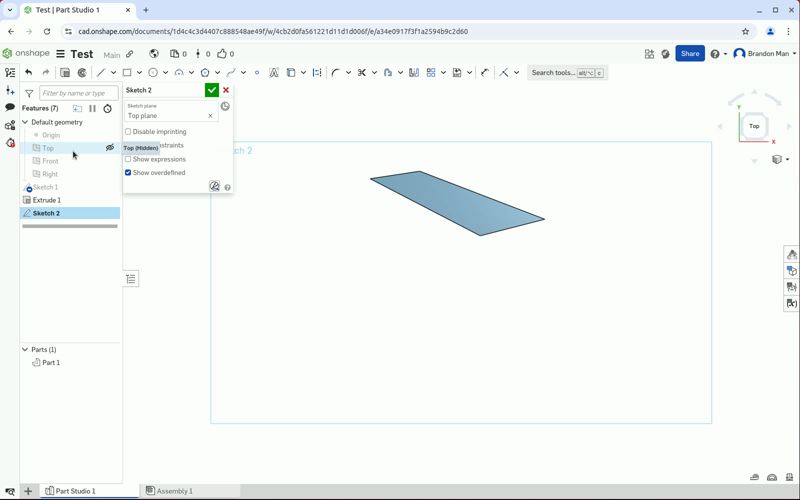
mouse_move(73, 352)
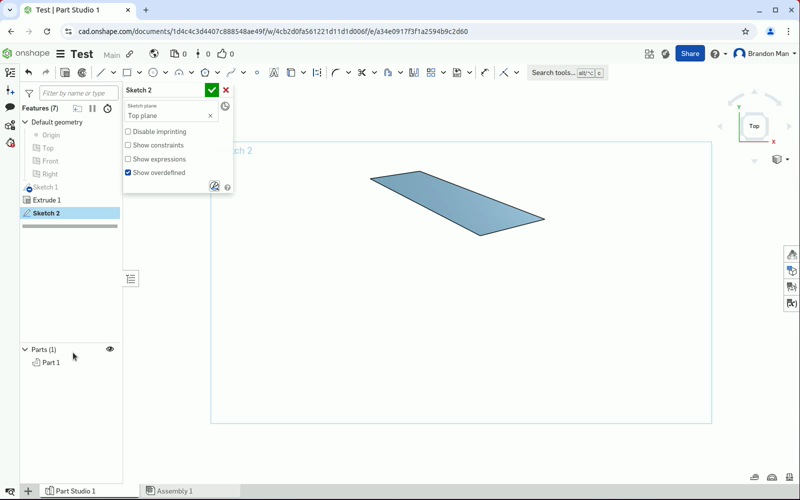
key(y)
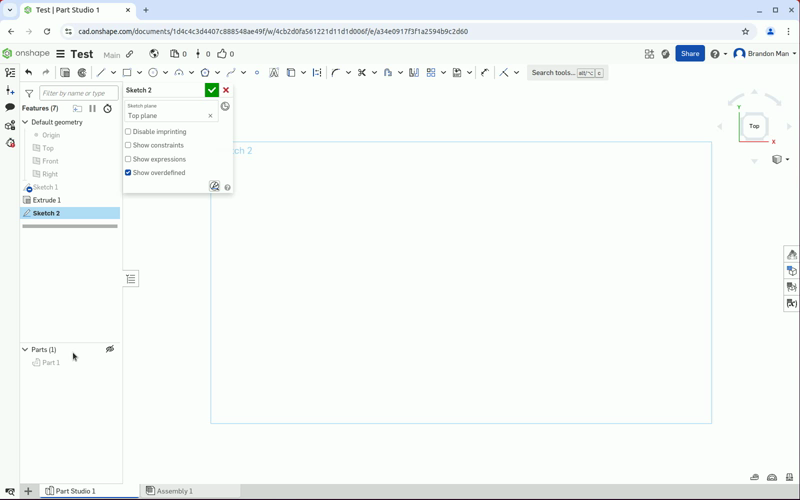
key(l)
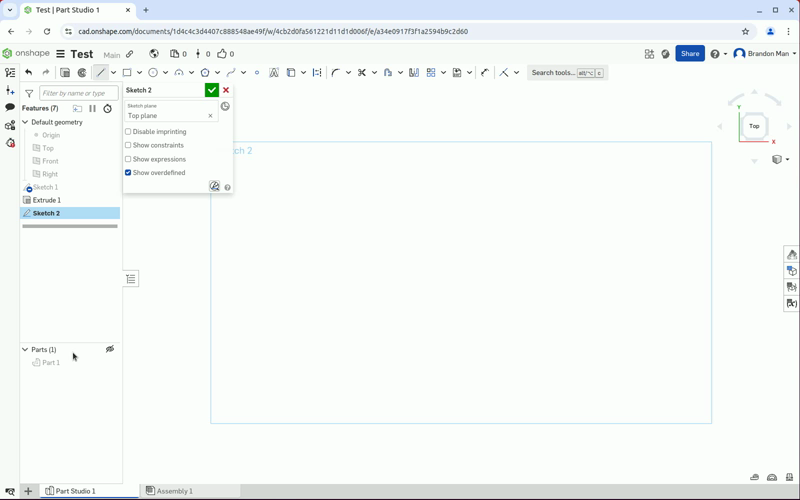
key_down(shift)
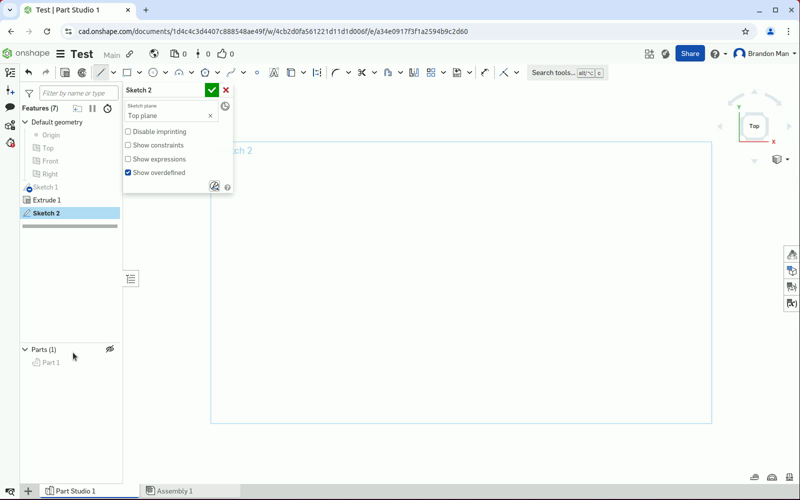
mouse_move(364, 282)
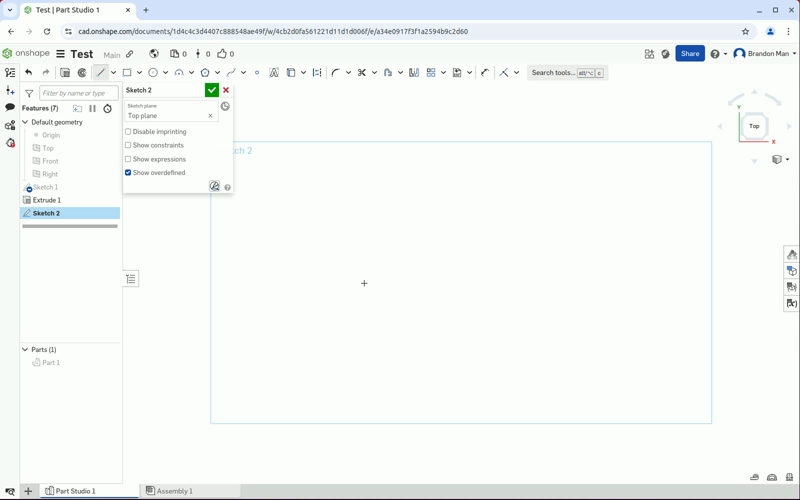
click(364, 282)
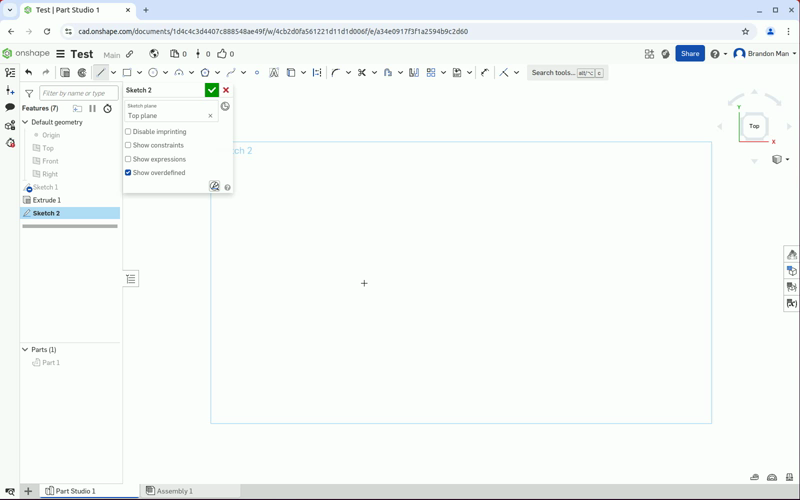
key_up(shift)
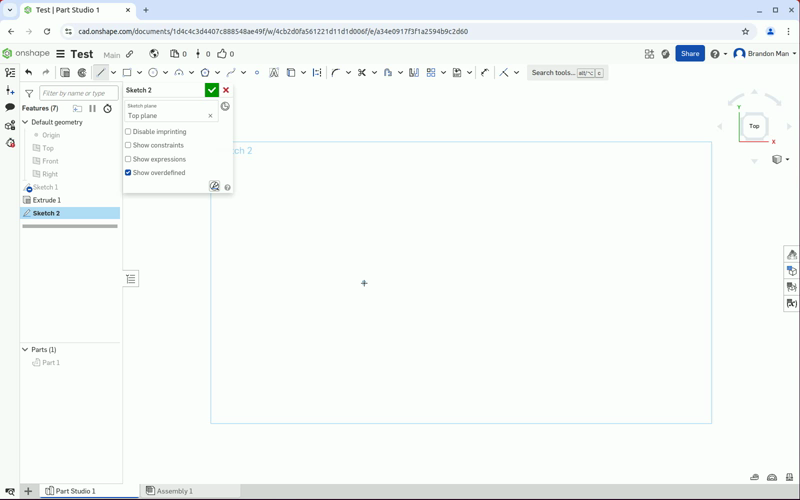
key_down(shift)
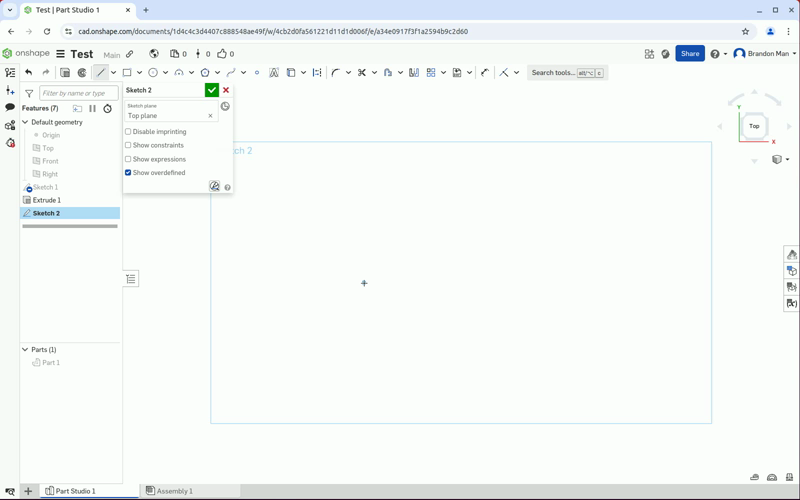
mouse_move(394, 282)
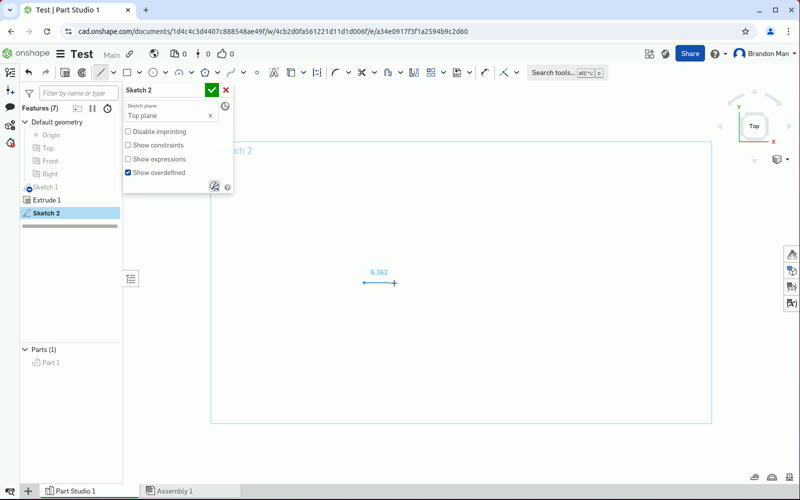
mouse_move(367, 336)
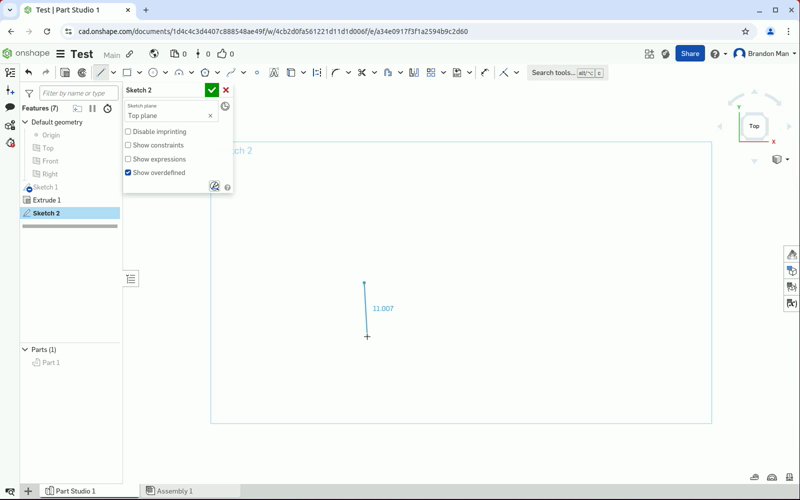
click(367, 336)
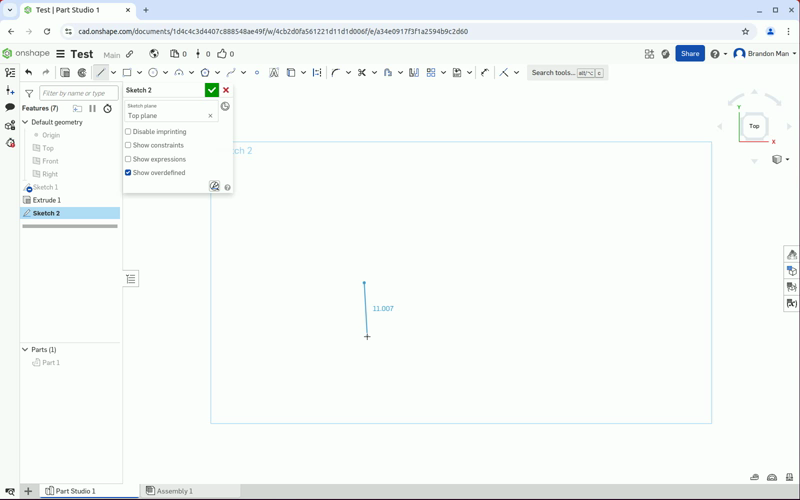
key_up(shift)
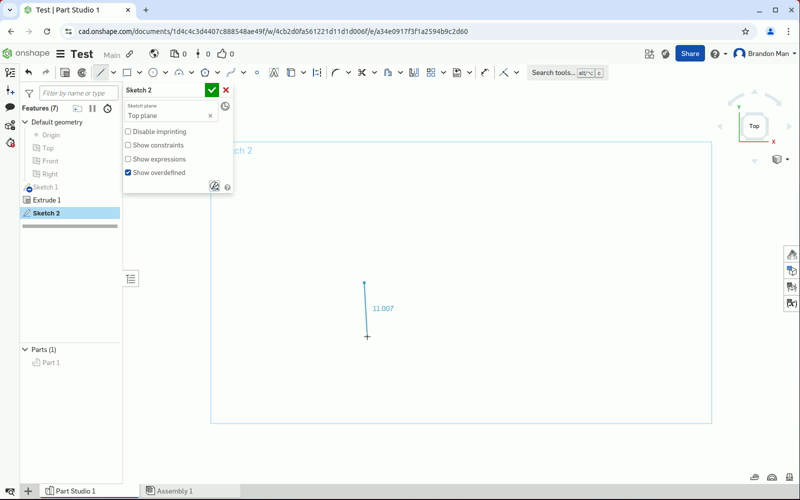
key_down(shift)
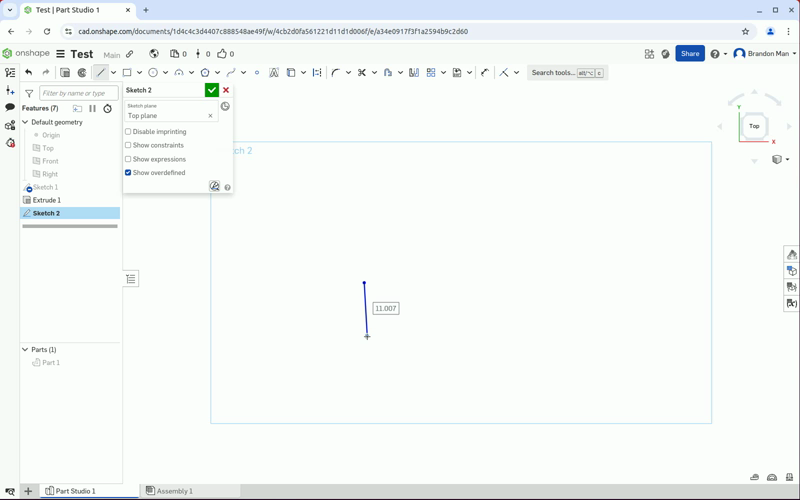
mouse_move(485, 390)
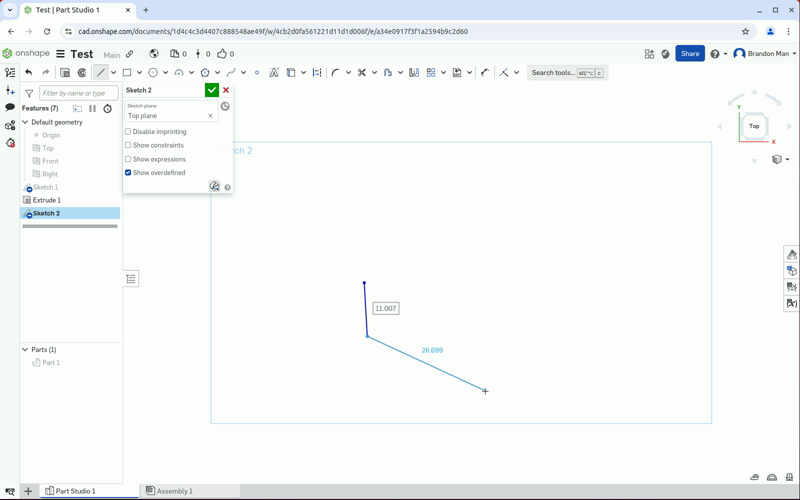
click(485, 390)
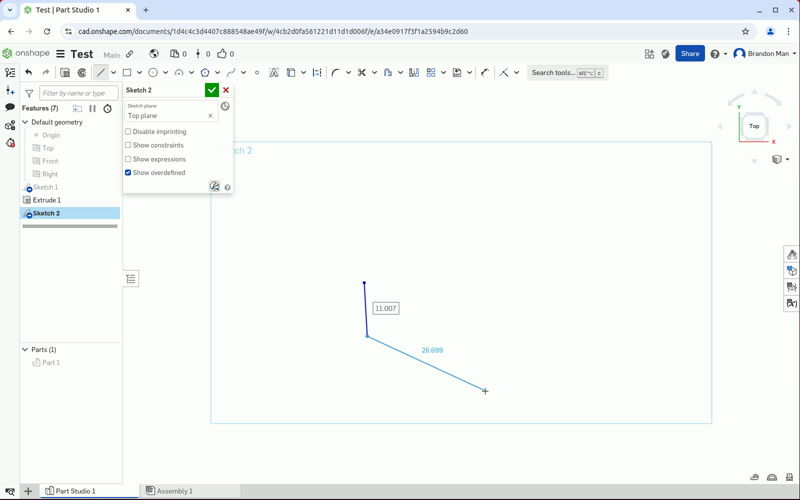
key_up(shift)
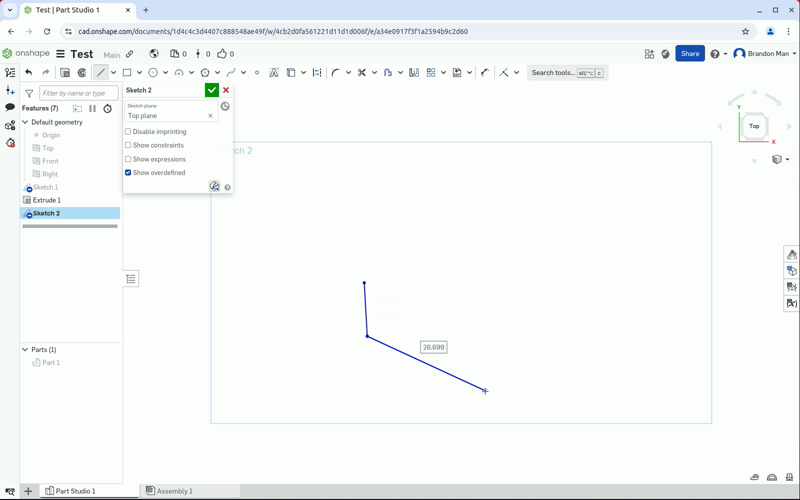
key_down(shift)
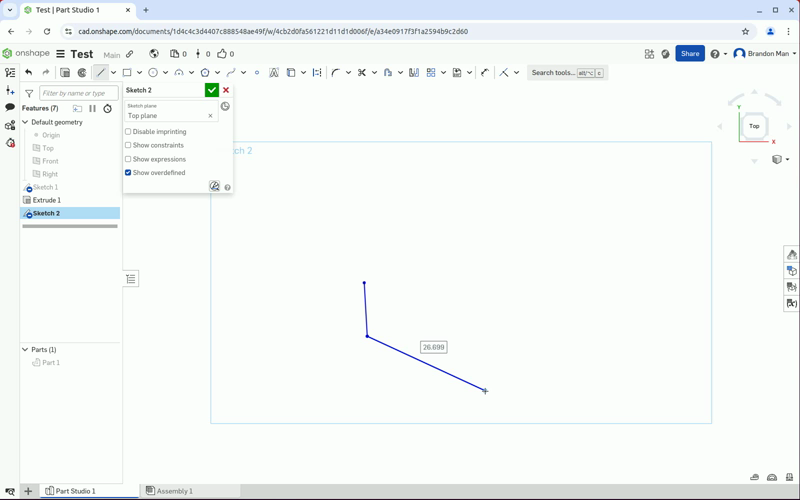
mouse_move(515, 390)
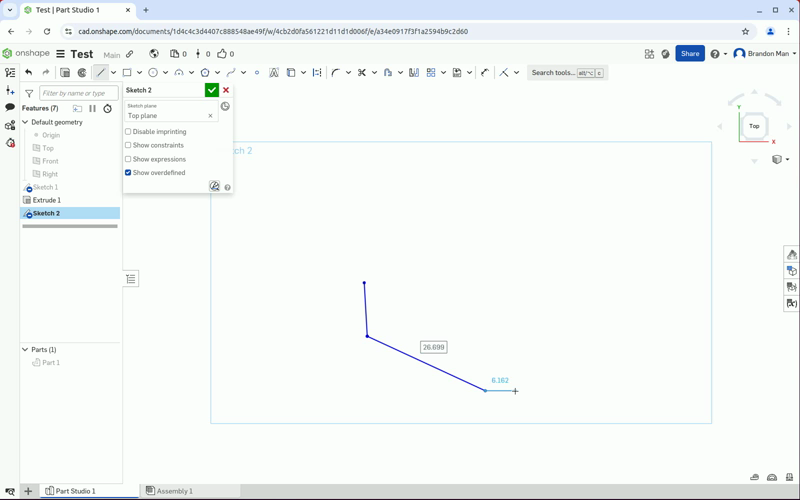
mouse_move(485, 336)
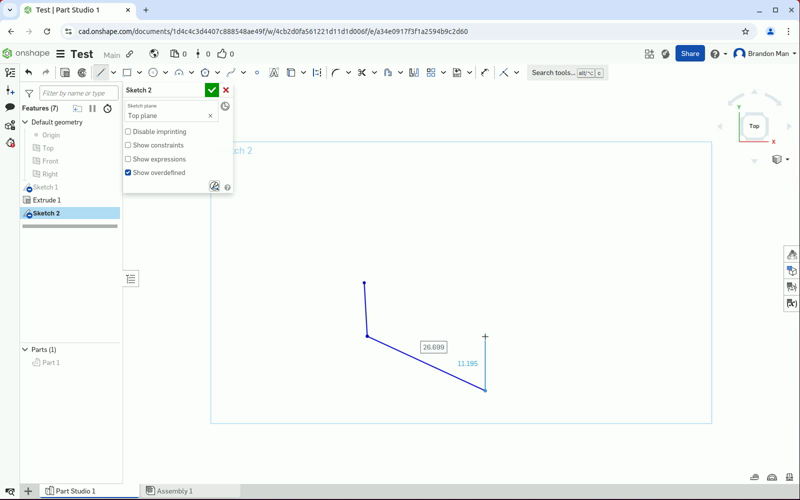
click(485, 336)
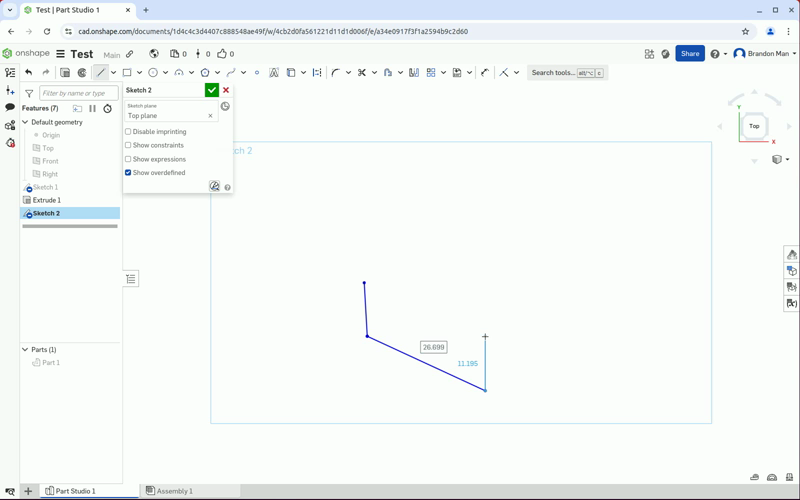
key_up(shift)
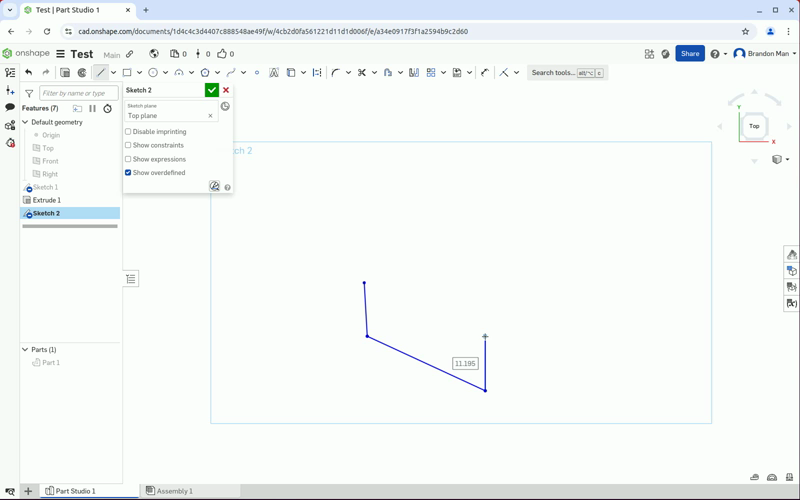
key_down(shift)
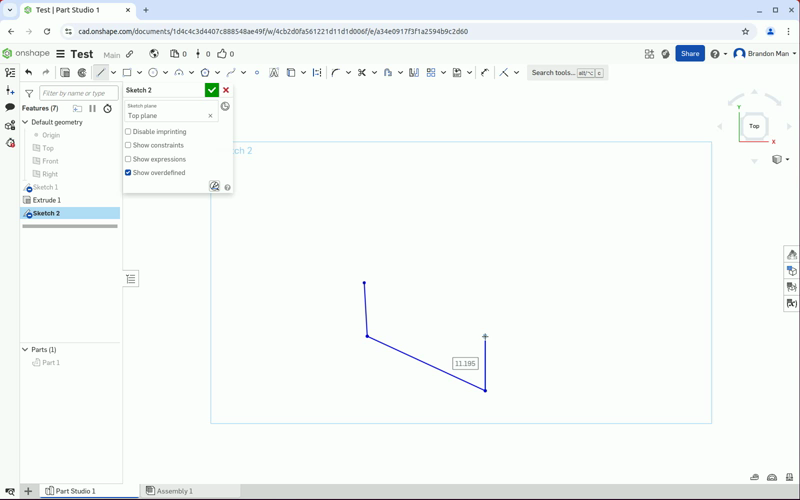
mouse_move(364, 282)
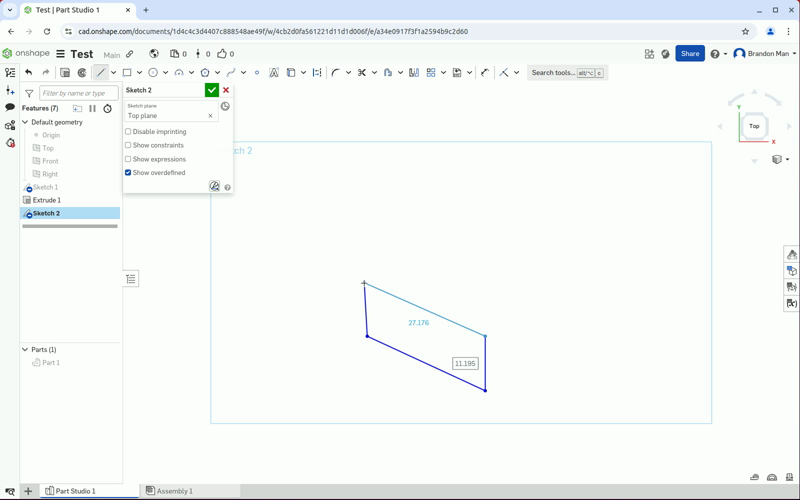
key_up(shift)
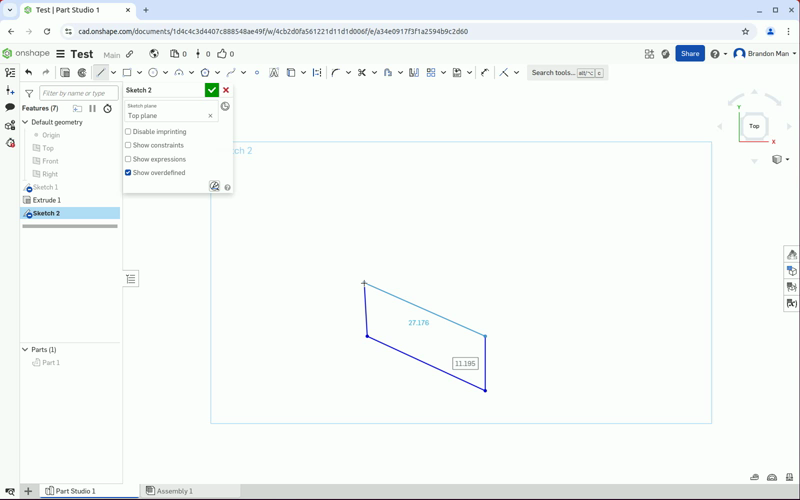
click(364, 282)
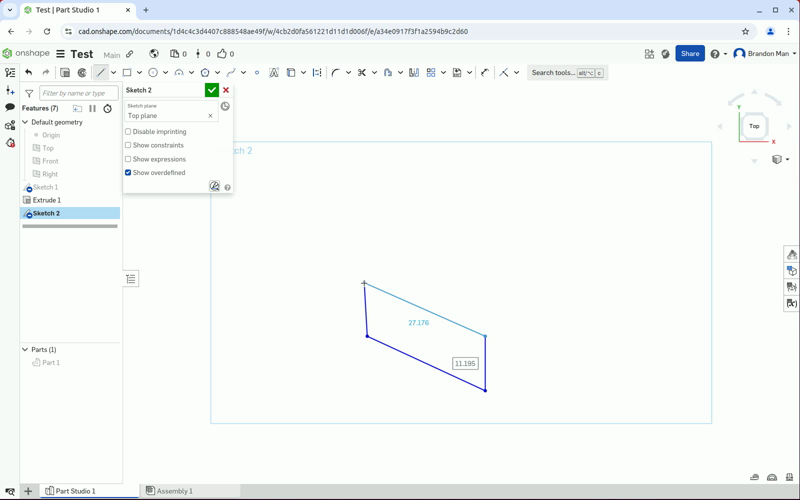
key(esc)
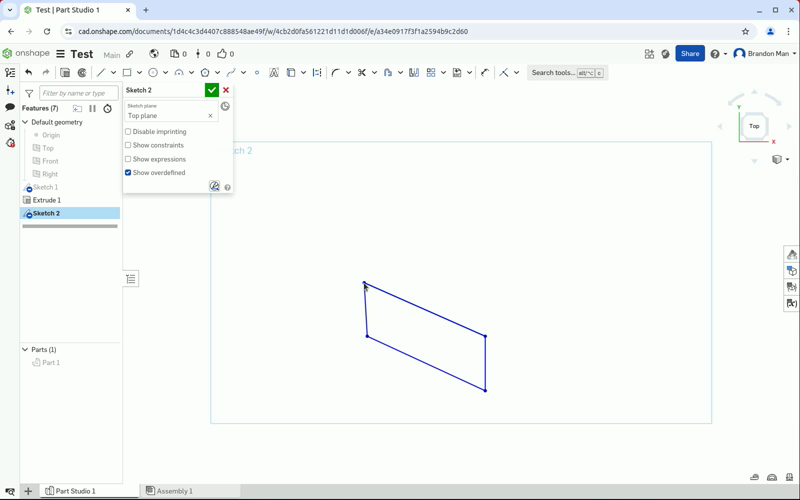
mouse_move(449, 354)
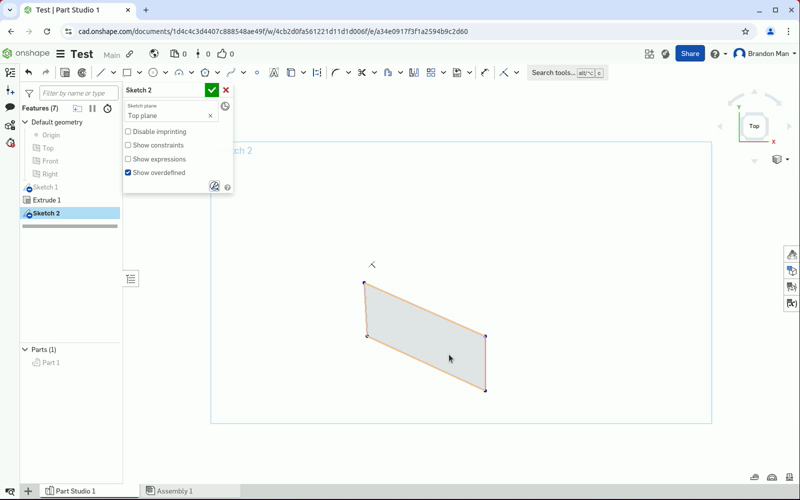
click(449, 354)
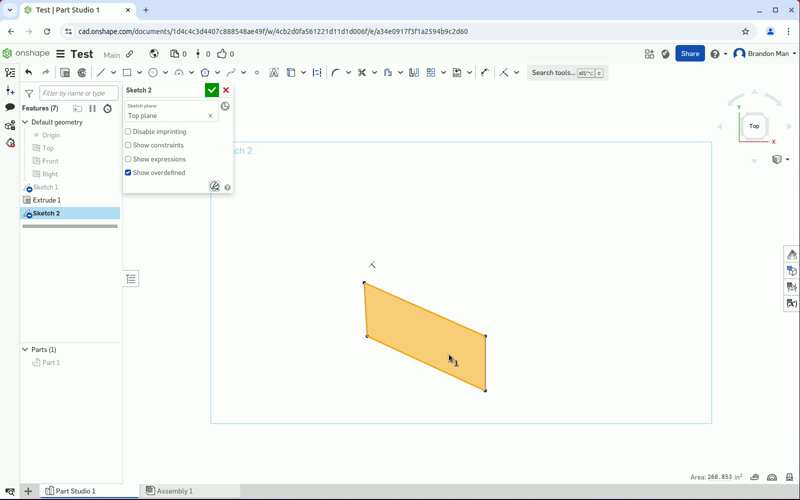
mouse_move(73, 352)
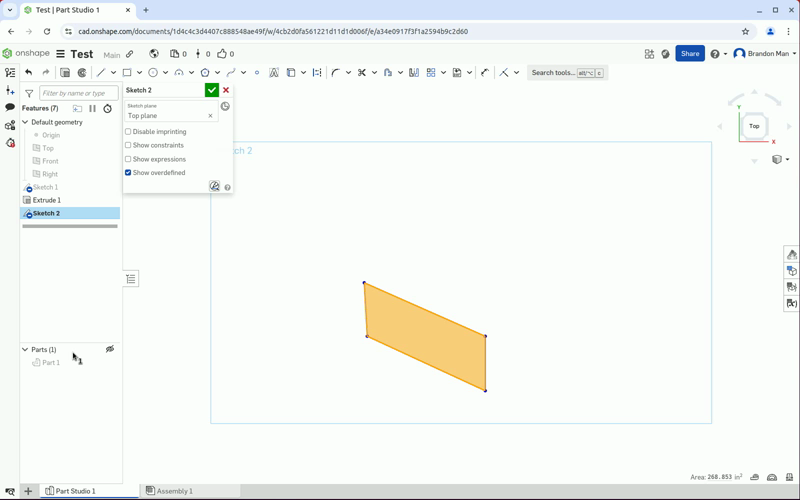
key(shift+y)
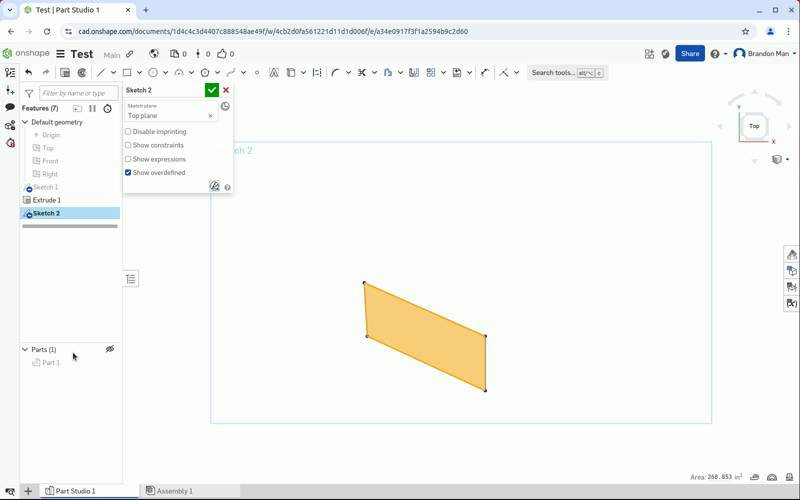
key(shift+e)
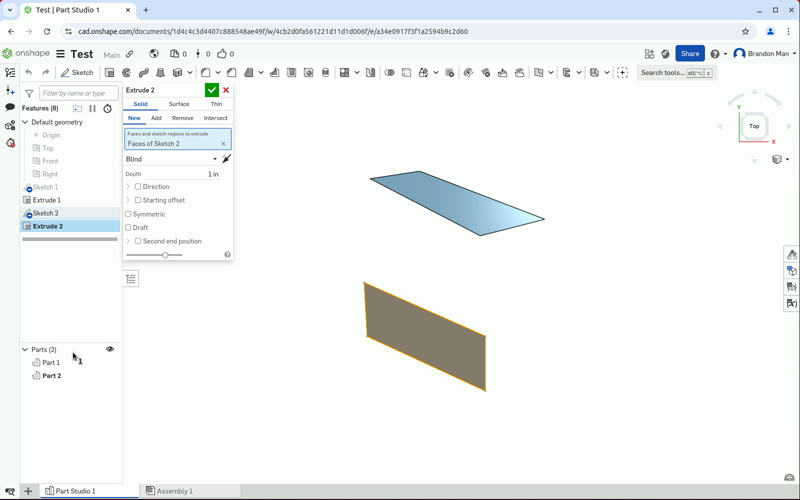
mouse_move(143, 106)
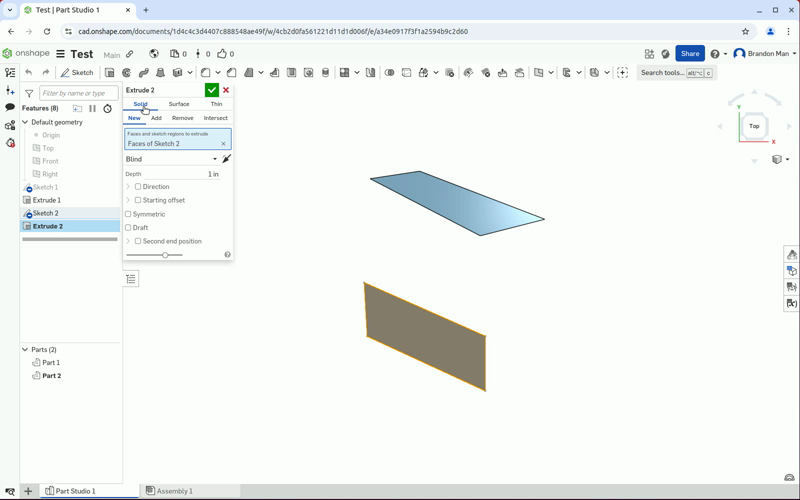
click(143, 106)
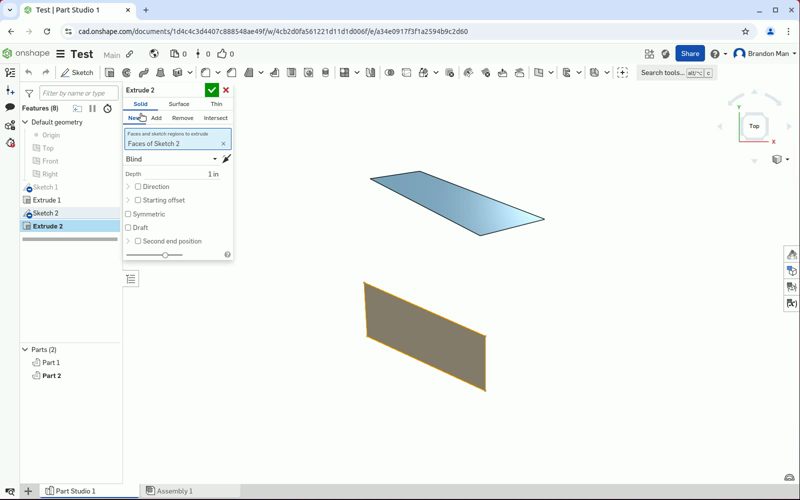
mouse_move(137, 120)
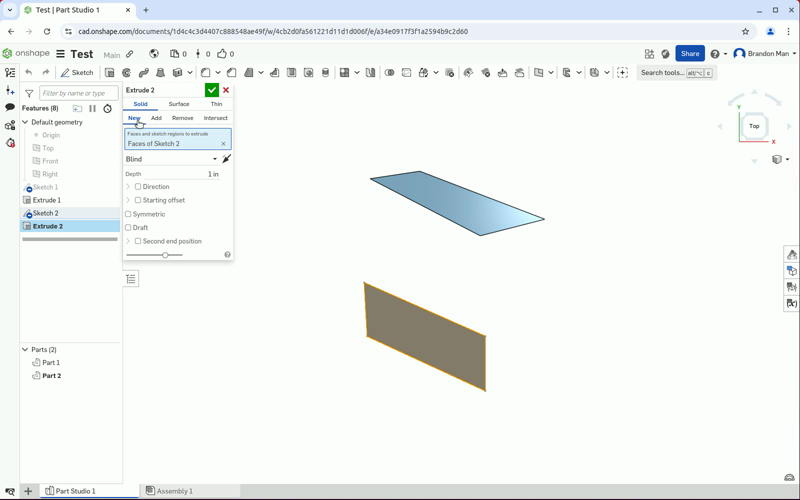
click(137, 120)
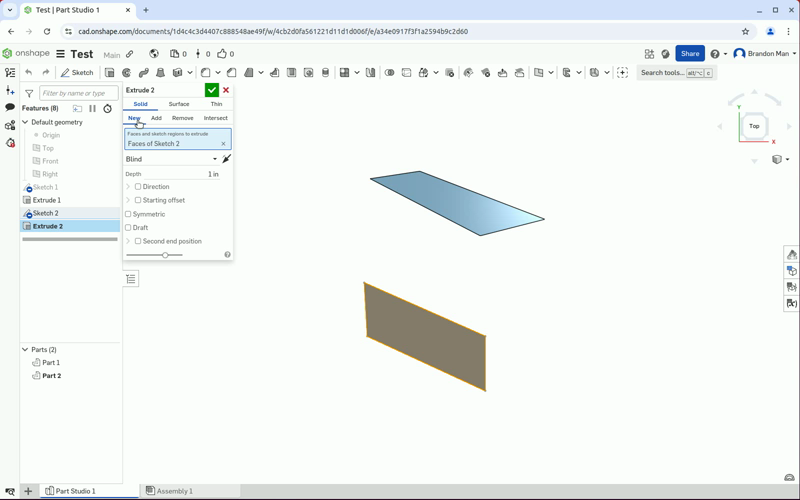
key(tab, 4)
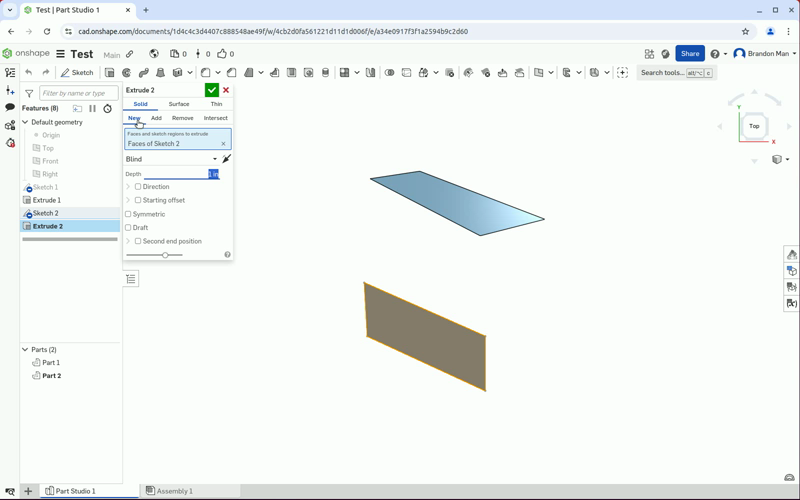
text(9.869)
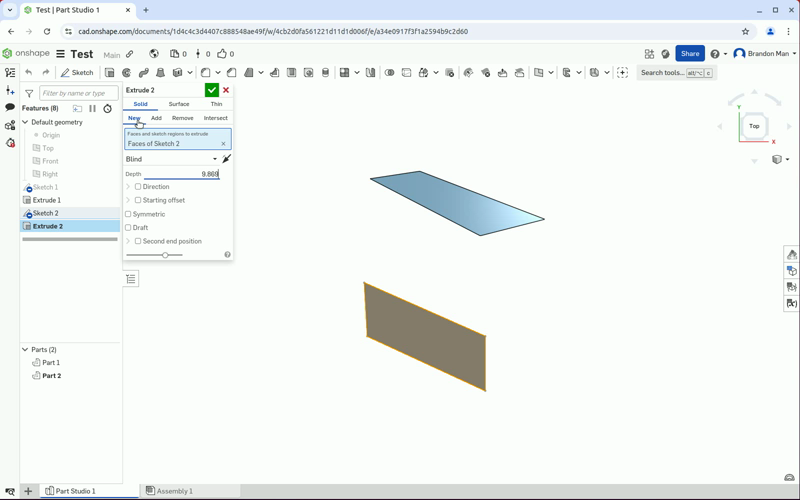
key(enter)
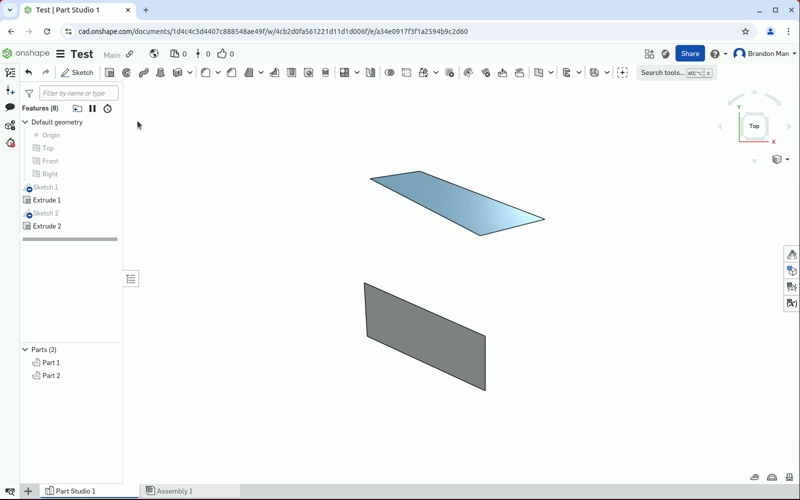
key(shift+h)
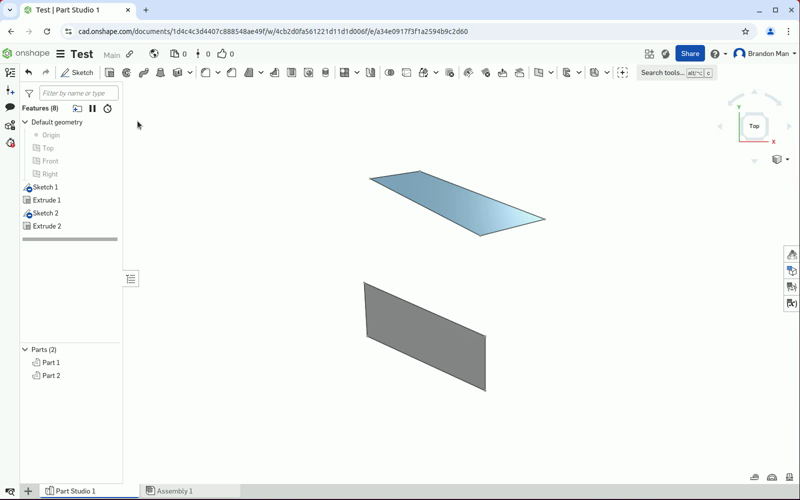
key(shift+h)
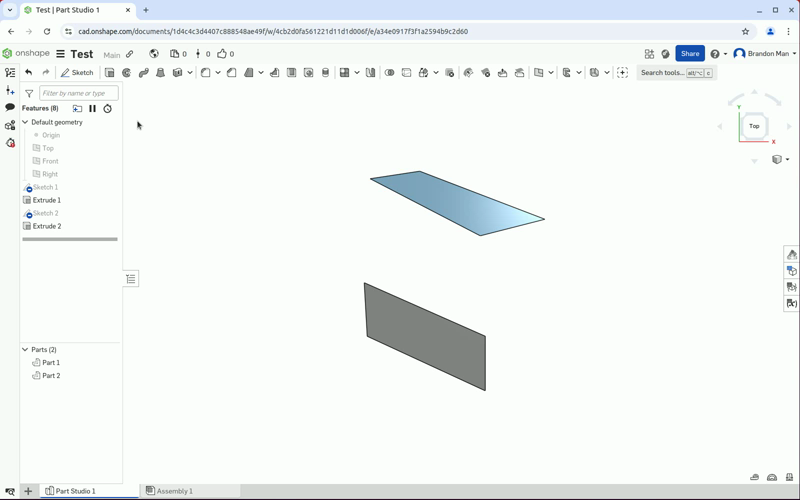
mouse_move(73, 189)
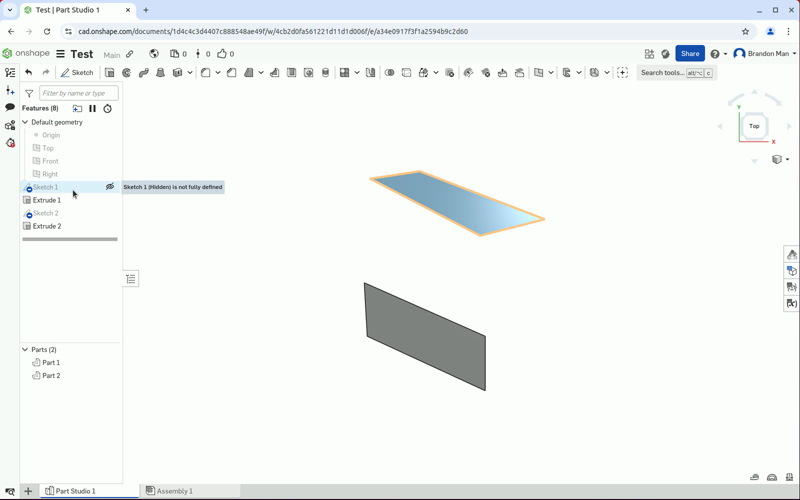
click(73, 189)
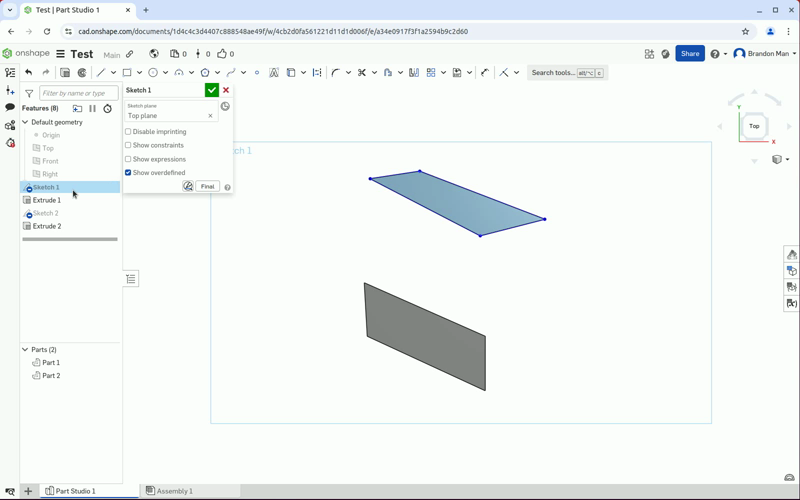
mouse_move(229, 92)
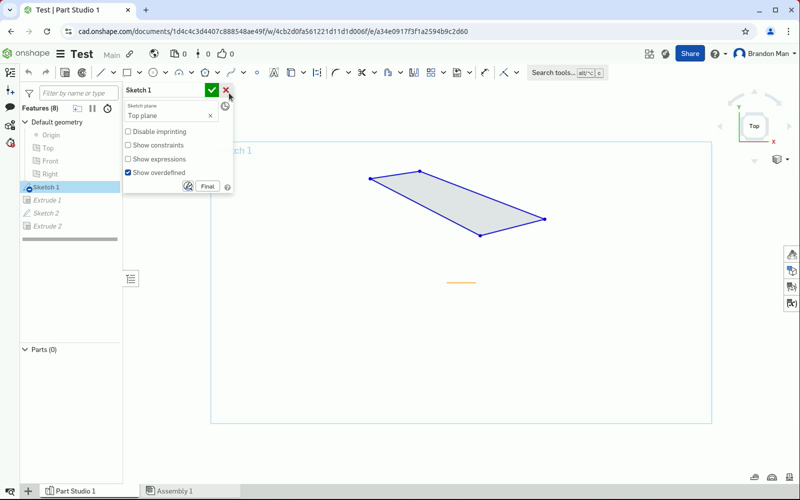
click(229, 92)
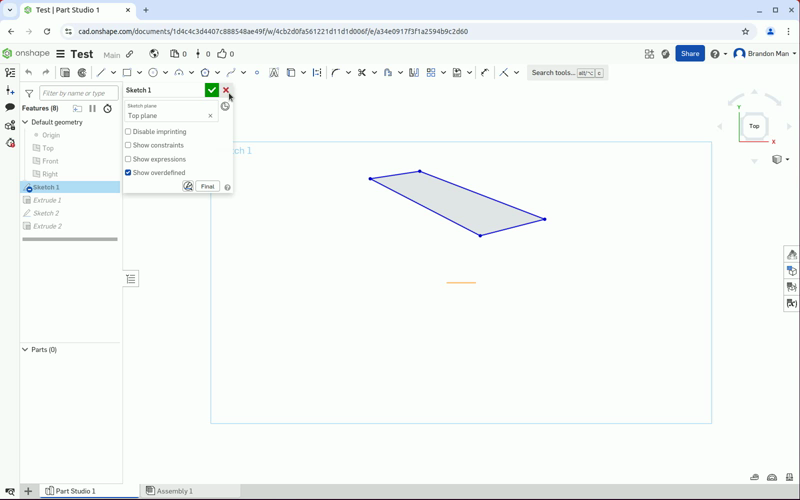
key(shift+s)
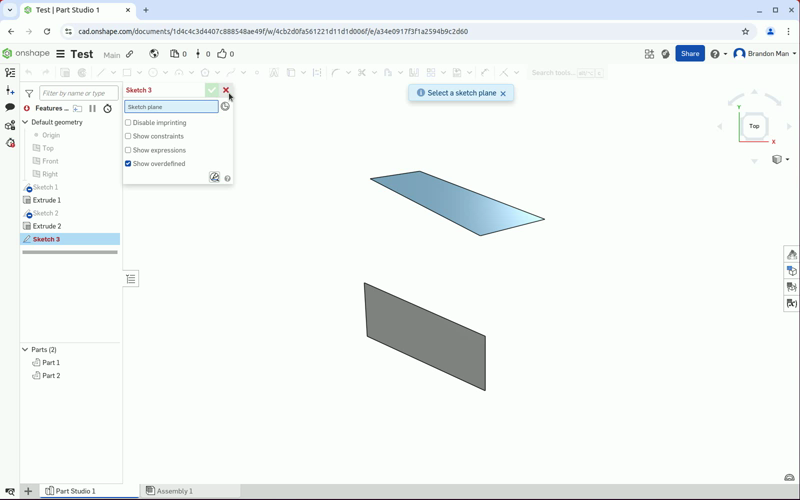
mouse_move(73, 150)
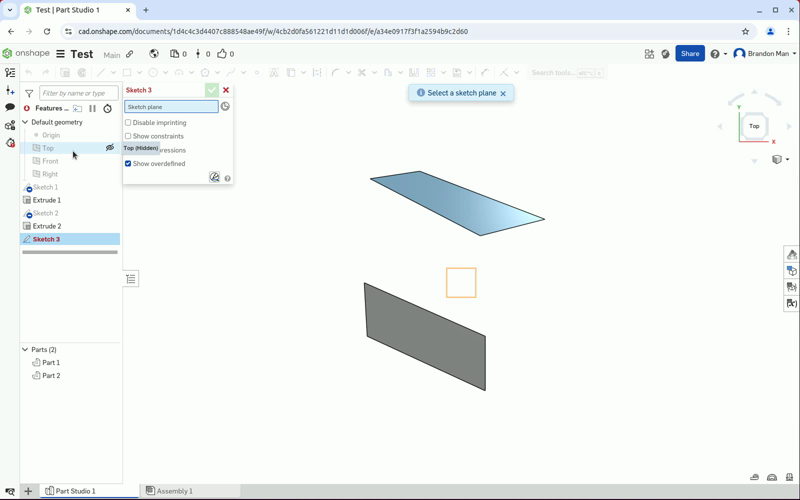
click(73, 150)
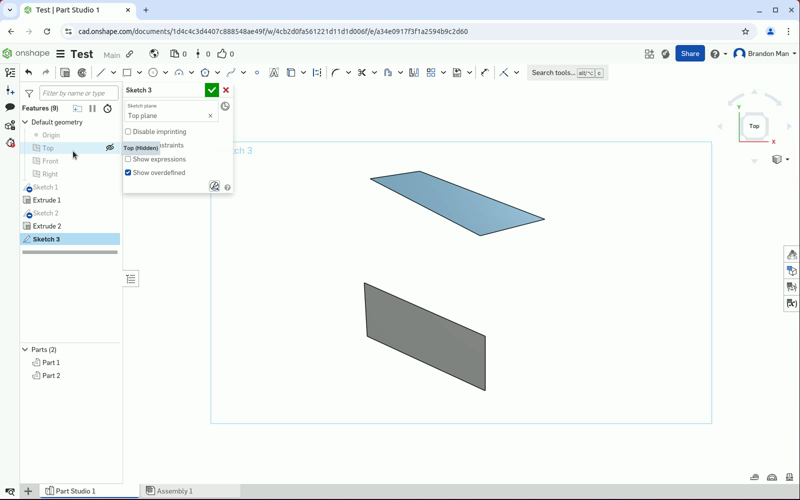
mouse_move(73, 352)
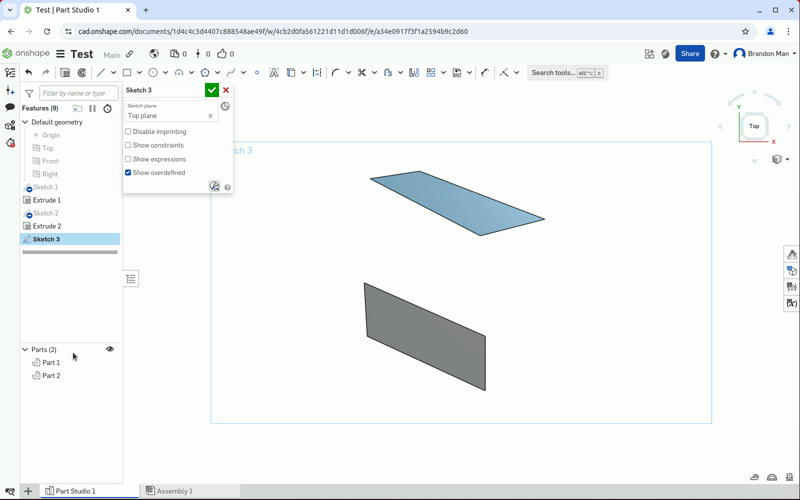
key(y)
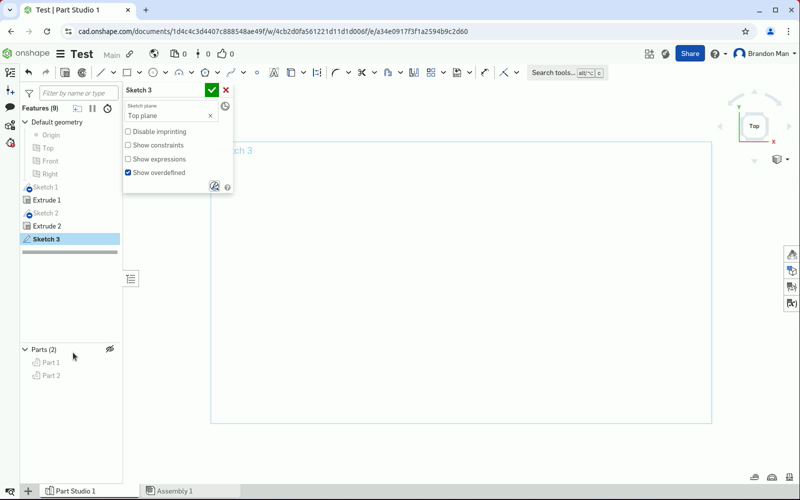
key(l)
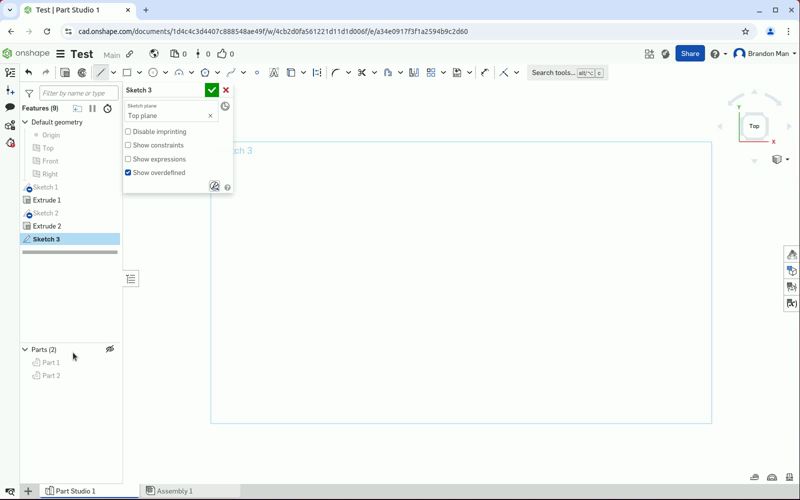
key_down(shift)
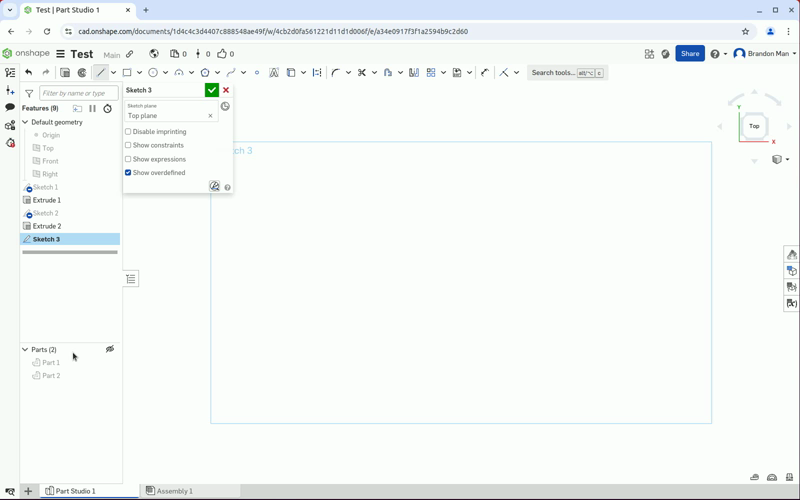
mouse_move(370, 219)
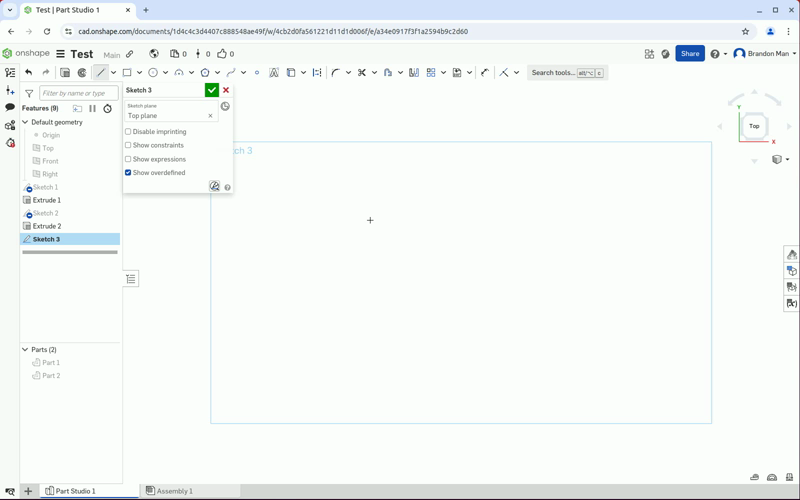
click(370, 219)
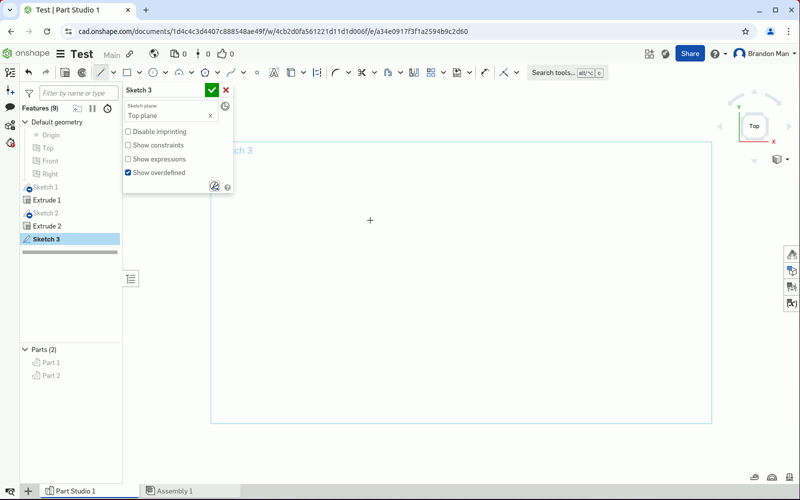
key_up(shift)
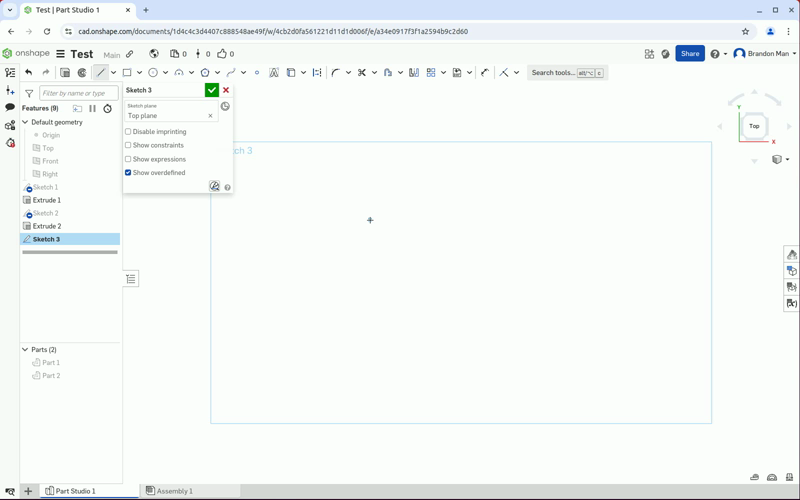
key_down(shift)
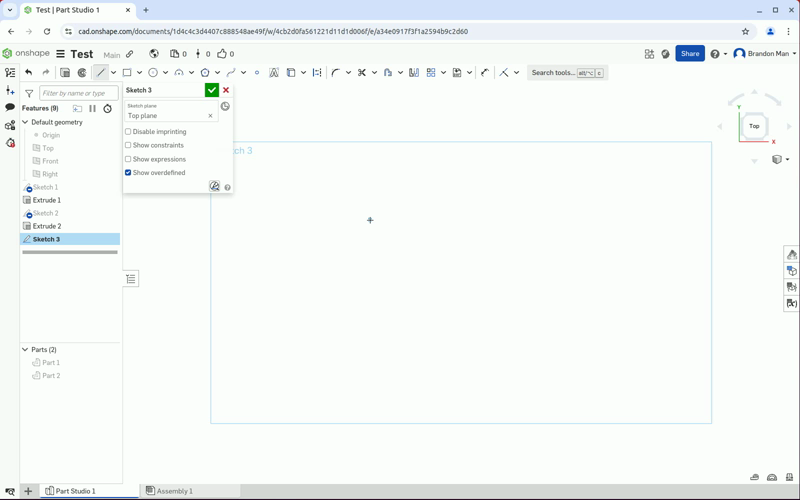
mouse_move(400, 219)
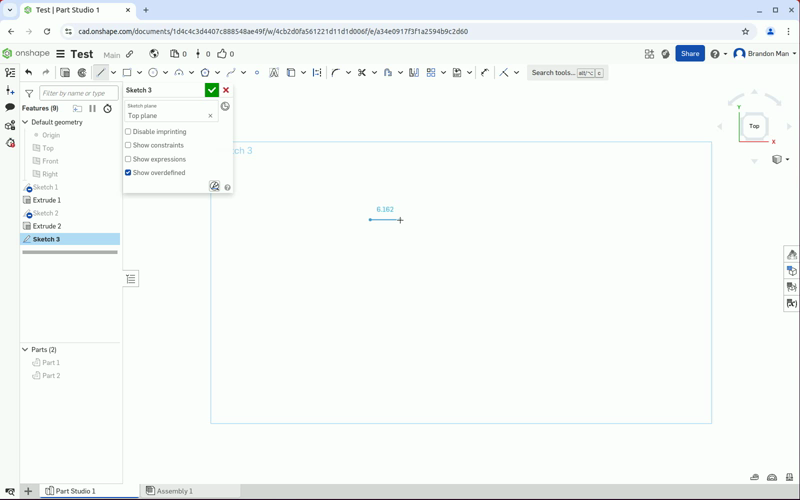
mouse_move(390, 230)
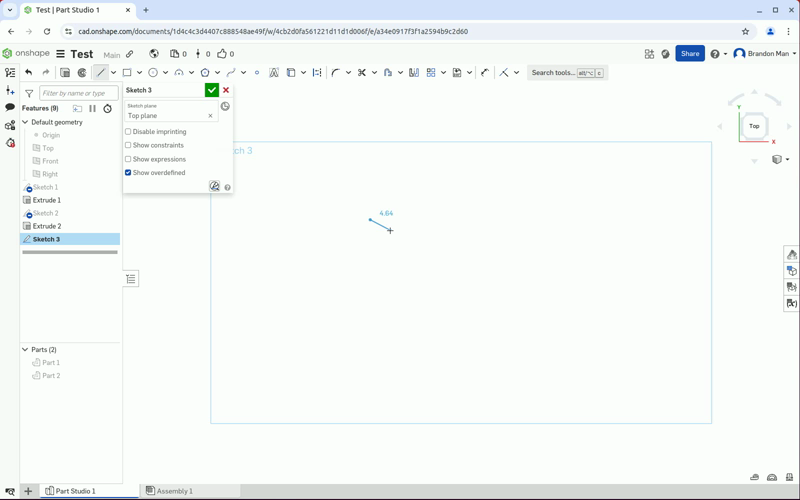
click(390, 230)
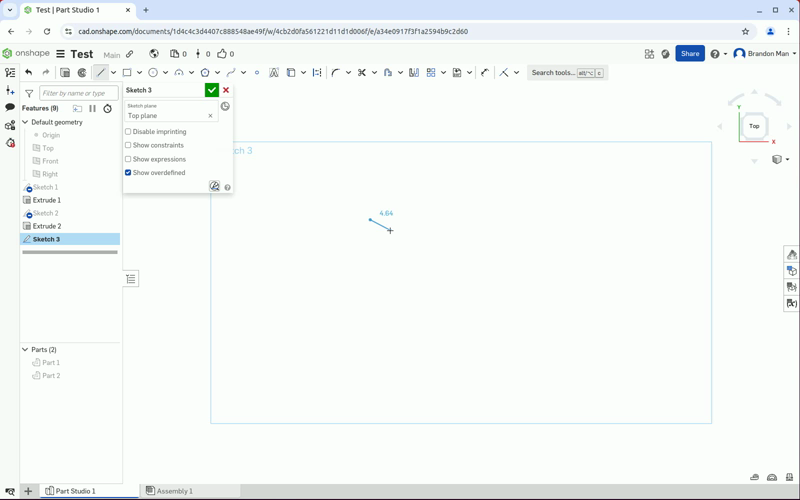
key_up(shift)
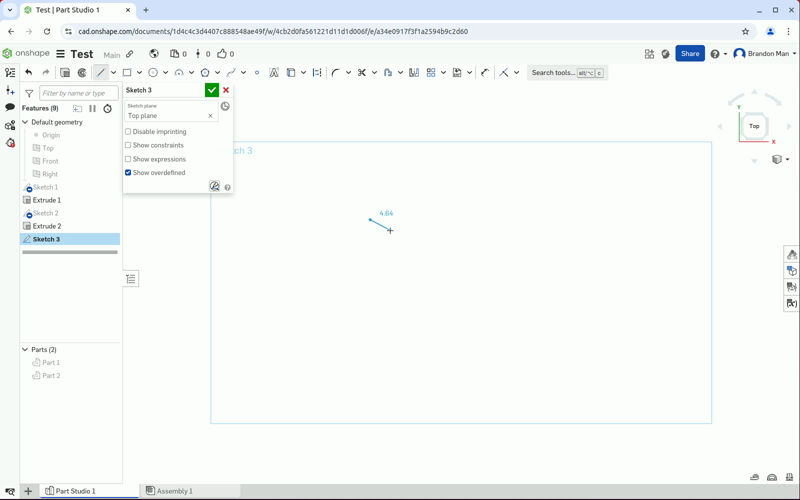
key_down(shift)
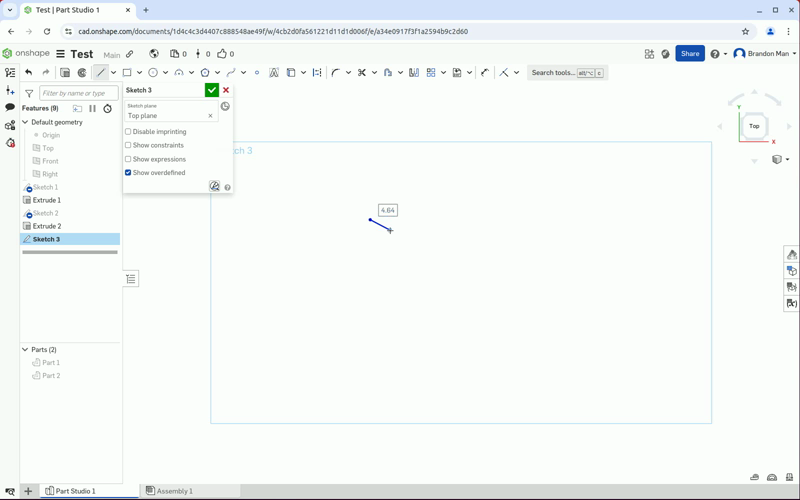
mouse_move(480, 275)
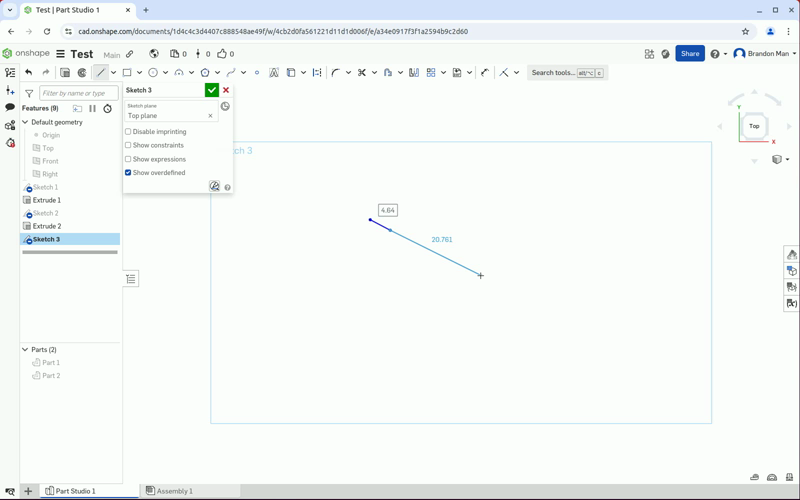
click(480, 275)
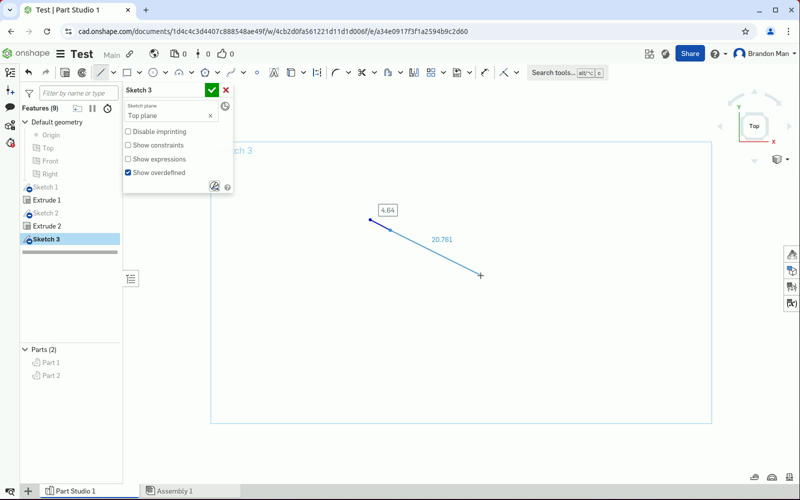
key_up(shift)
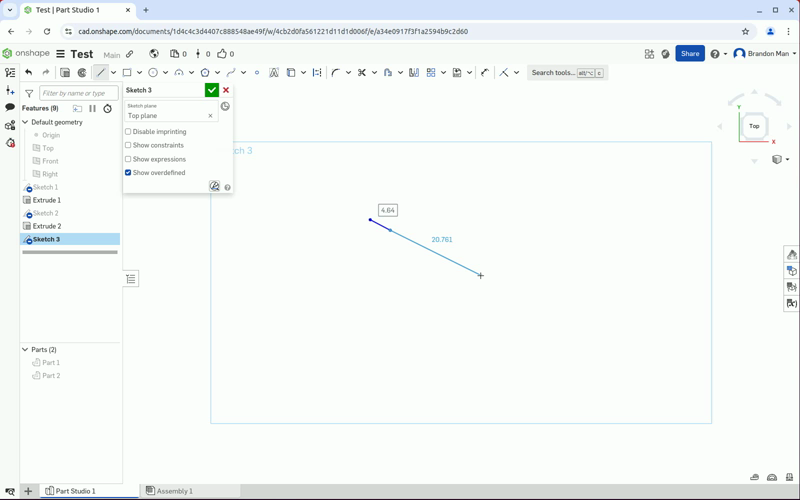
key_down(shift)
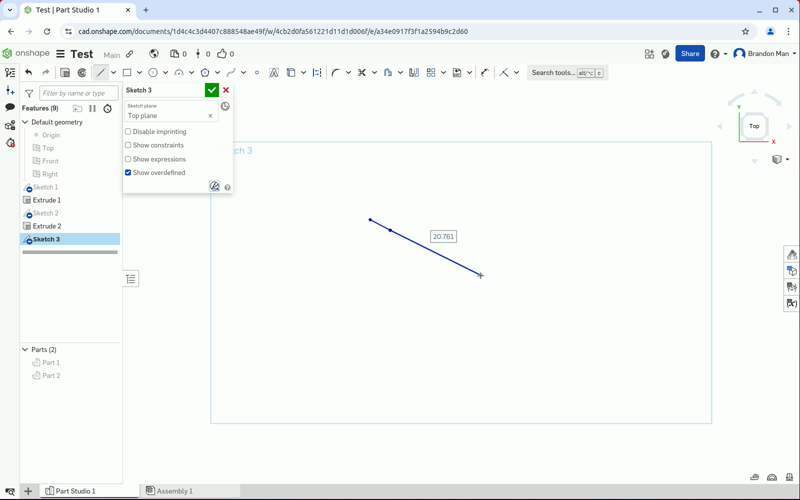
mouse_move(510, 275)
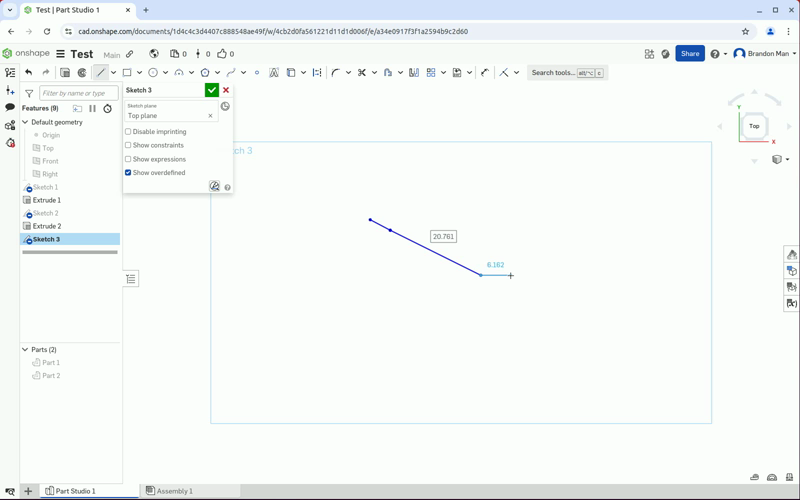
mouse_move(480, 234)
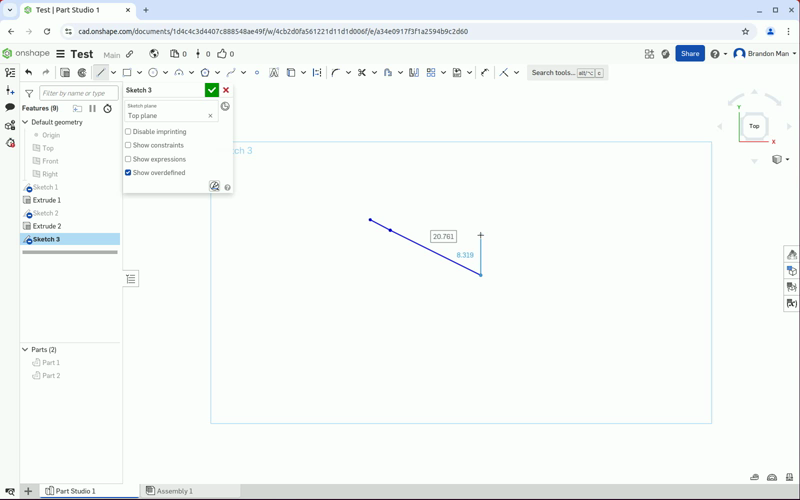
click(480, 234)
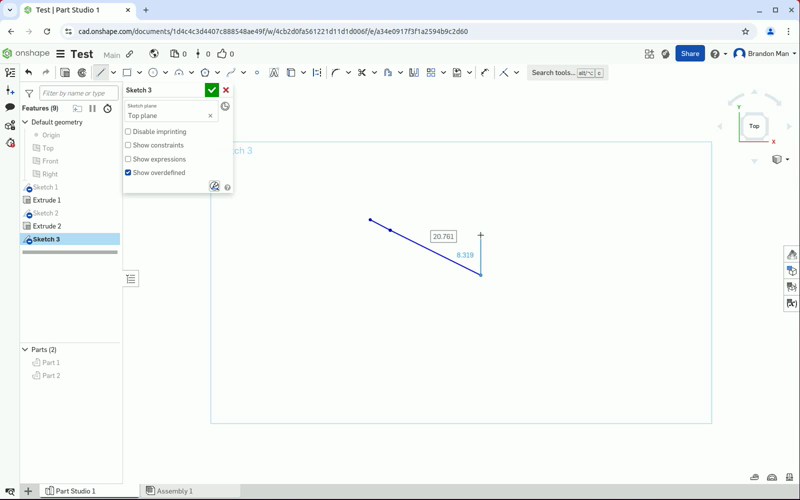
key_up(shift)
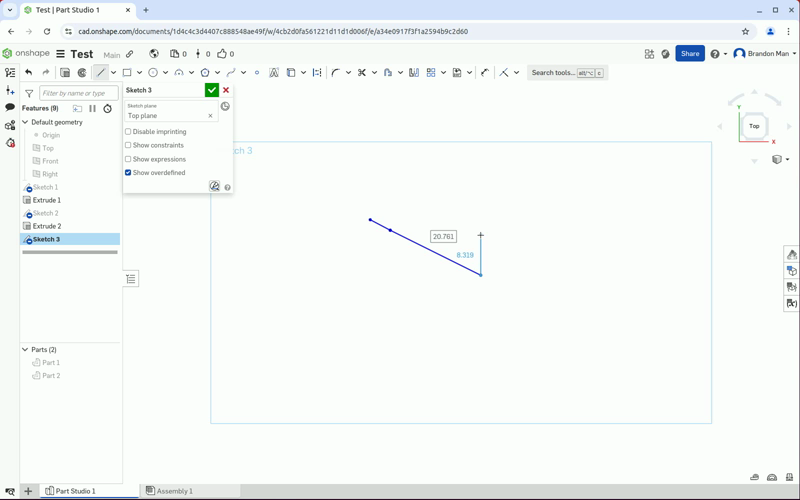
key_down(shift)
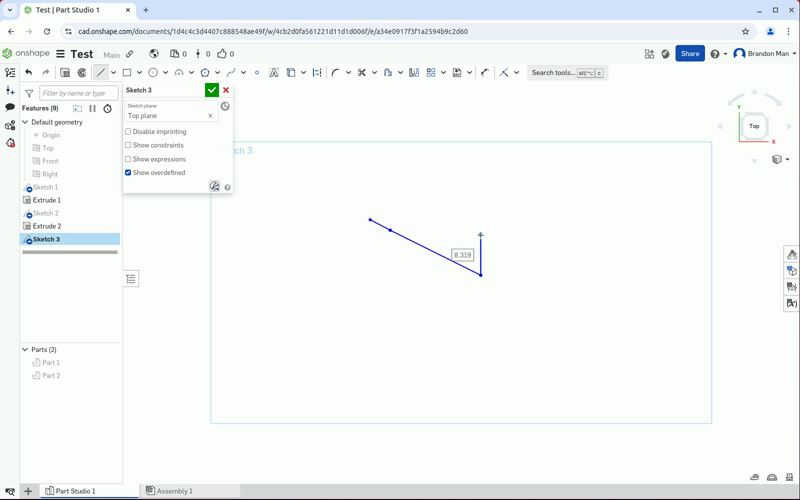
mouse_move(370, 179)
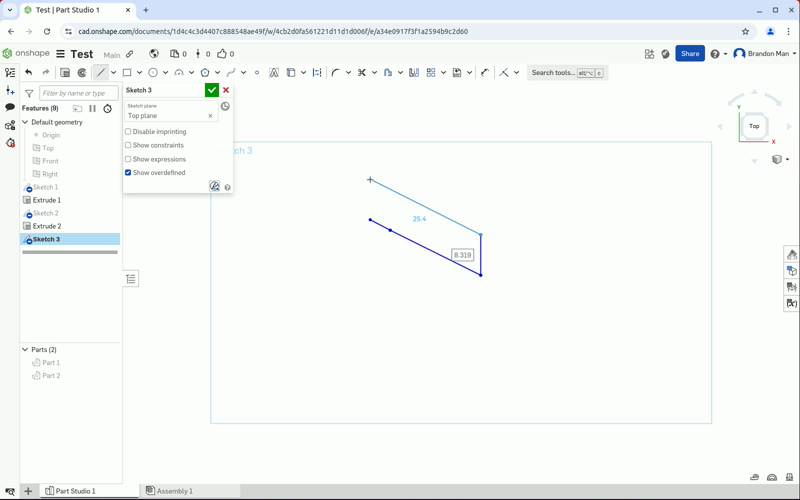
click(370, 179)
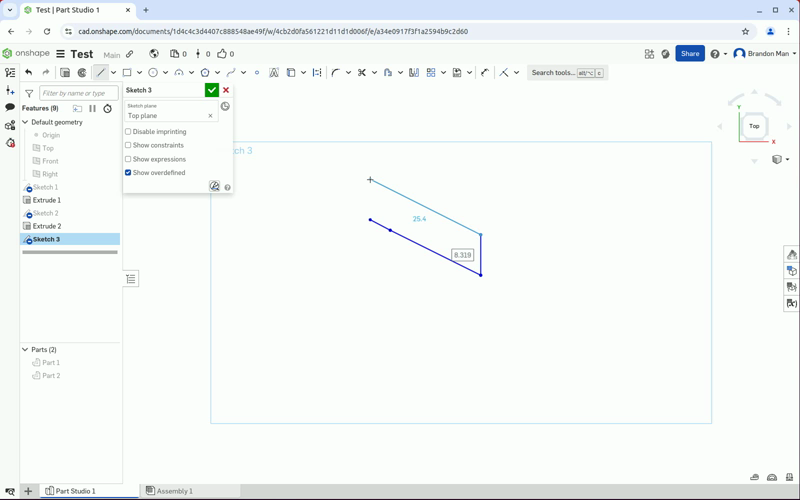
key_up(shift)
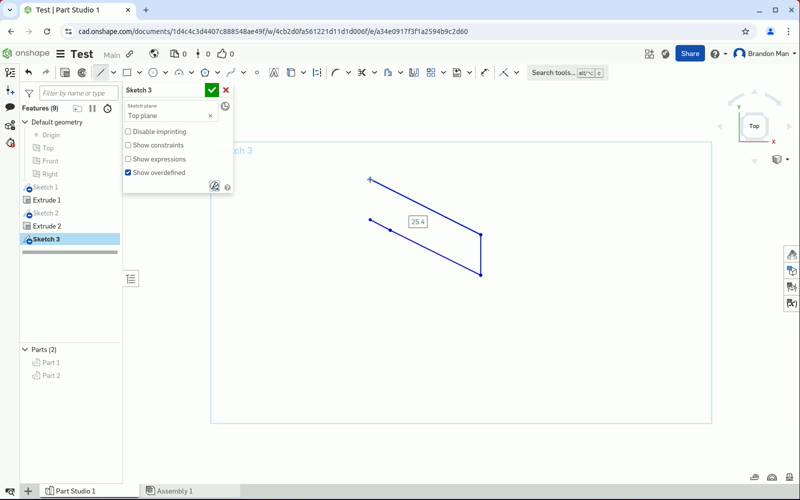
mouse_move(400, 179)
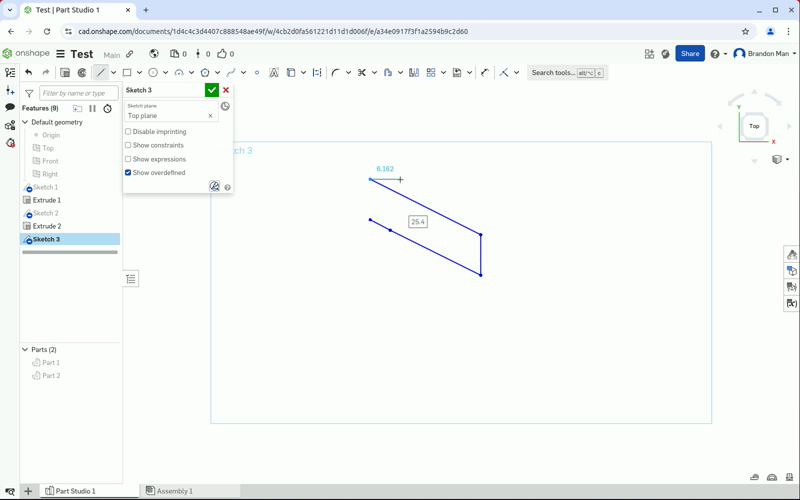
key_down(shift)
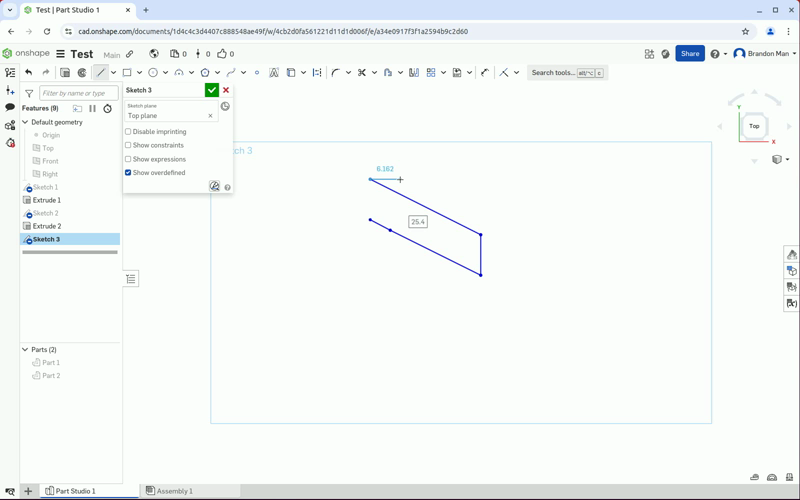
mouse_move(370, 219)
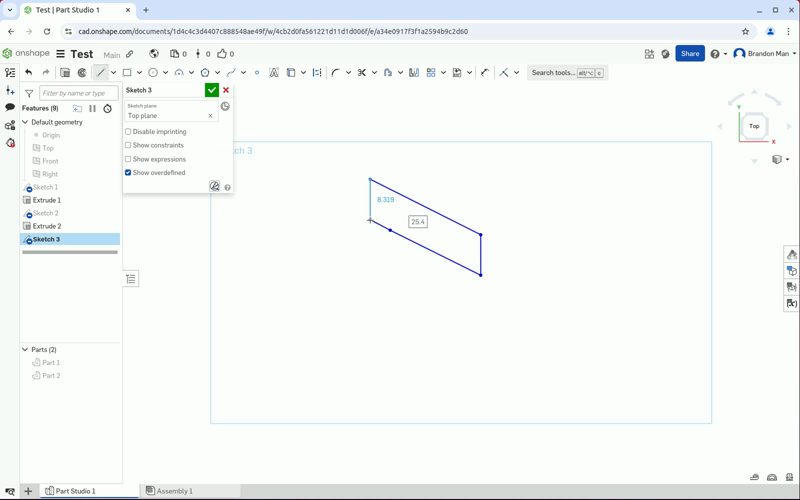
key_up(shift)
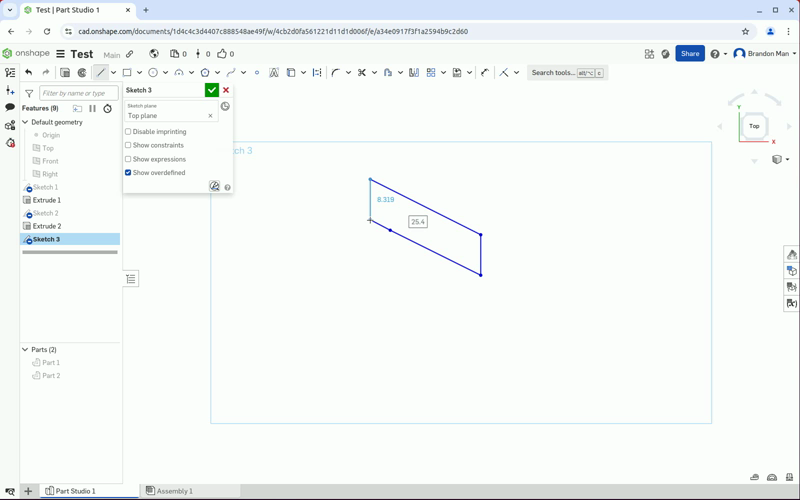
click(370, 219)
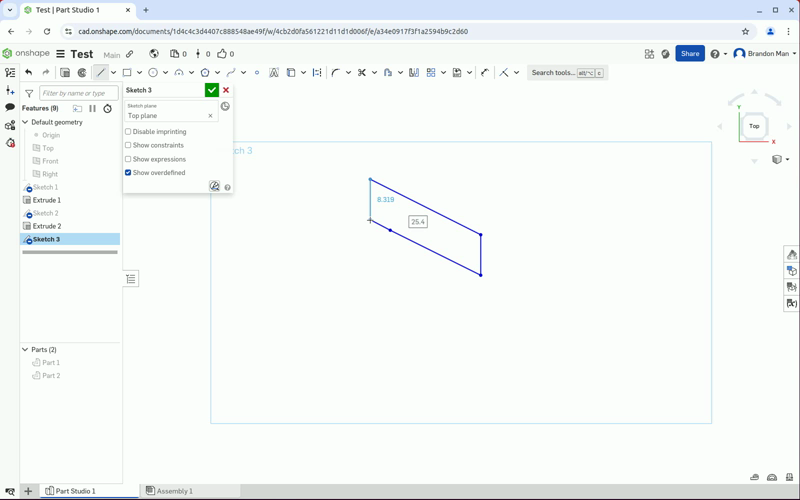
key(esc)
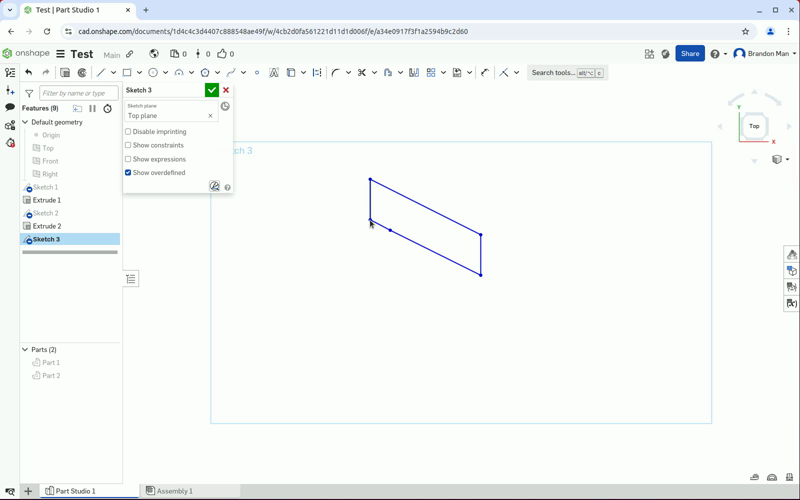
mouse_move(414, 207)
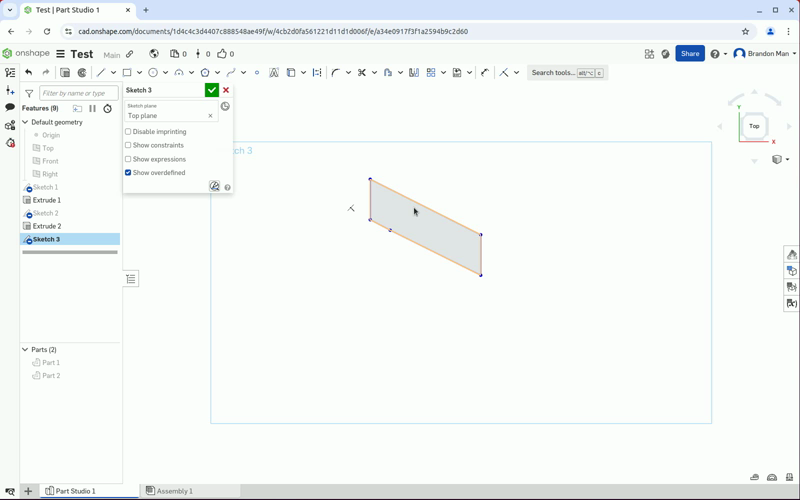
click(414, 207)
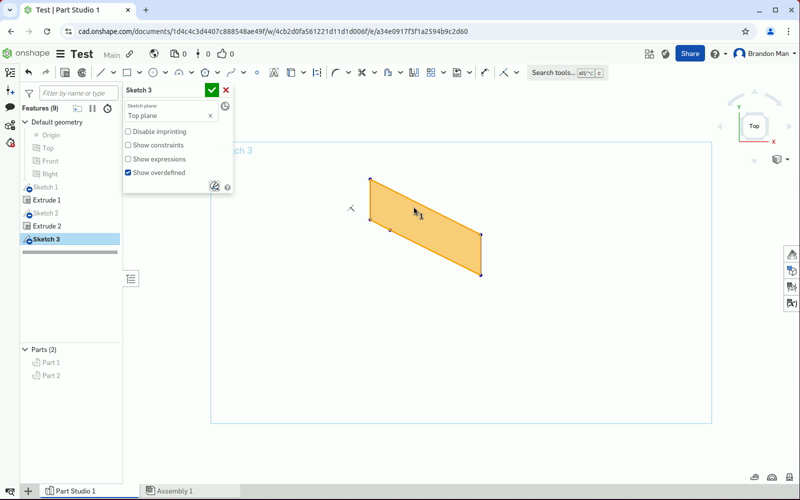
mouse_move(73, 352)
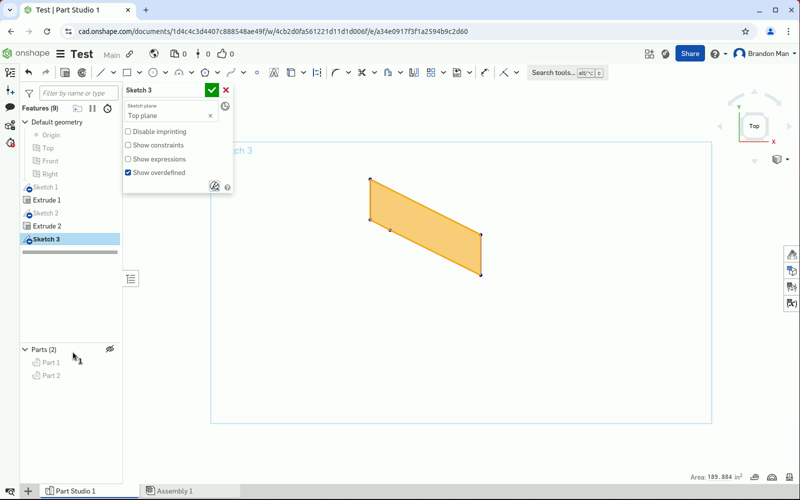
key(shift+y)
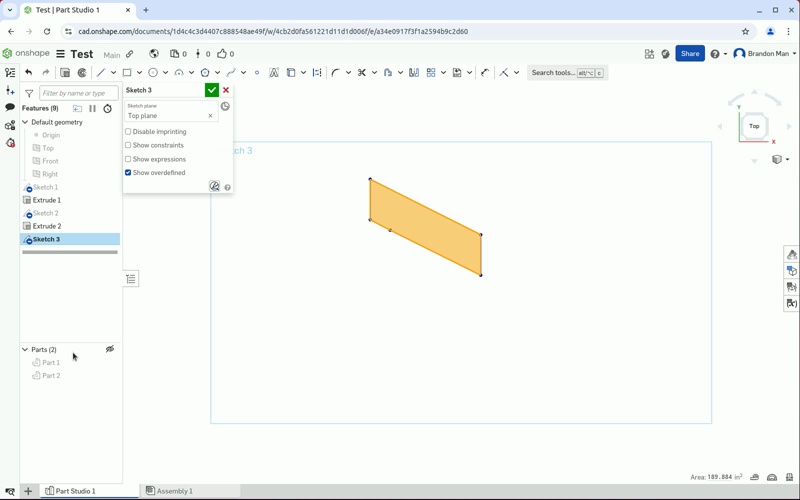
key(shift+e)
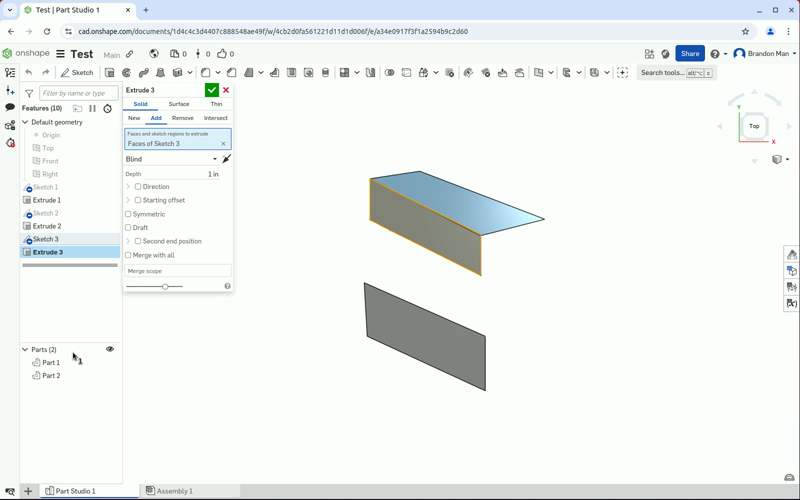
mouse_move(143, 106)
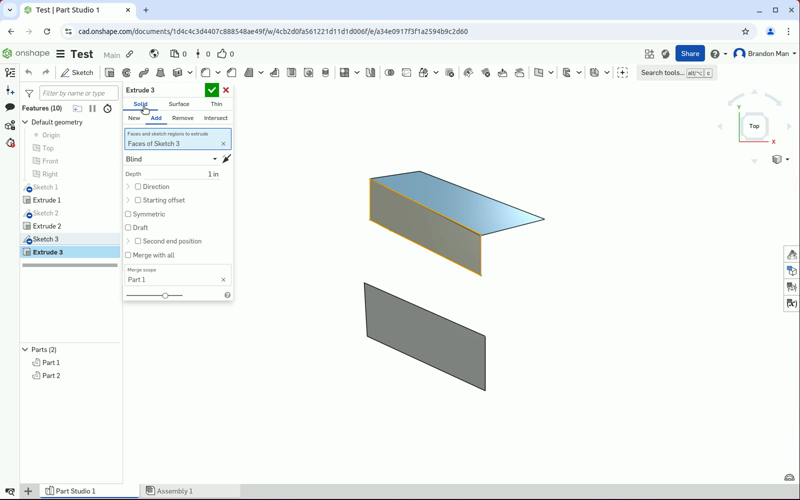
click(143, 106)
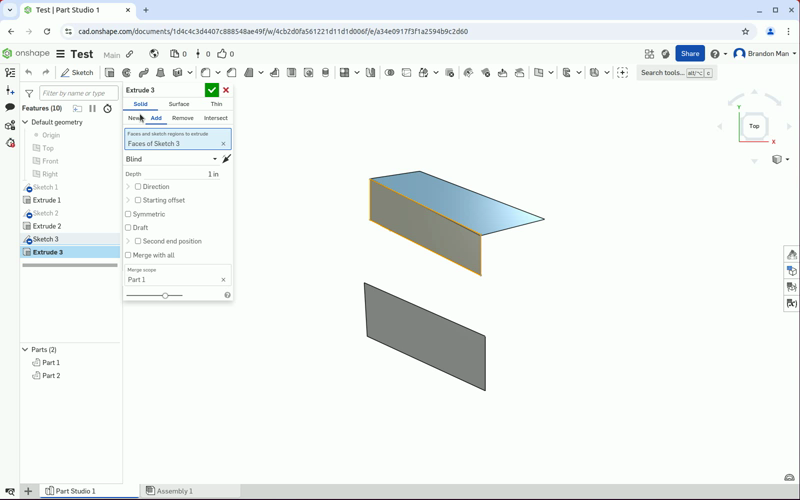
mouse_move(137, 120)
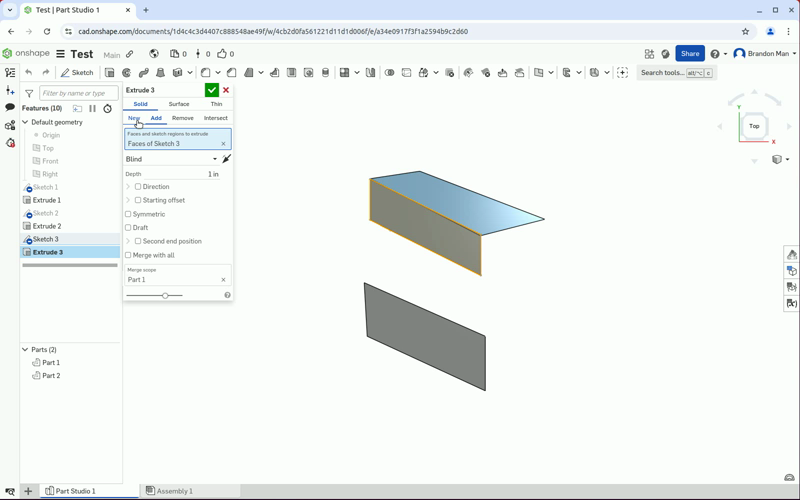
click(137, 120)
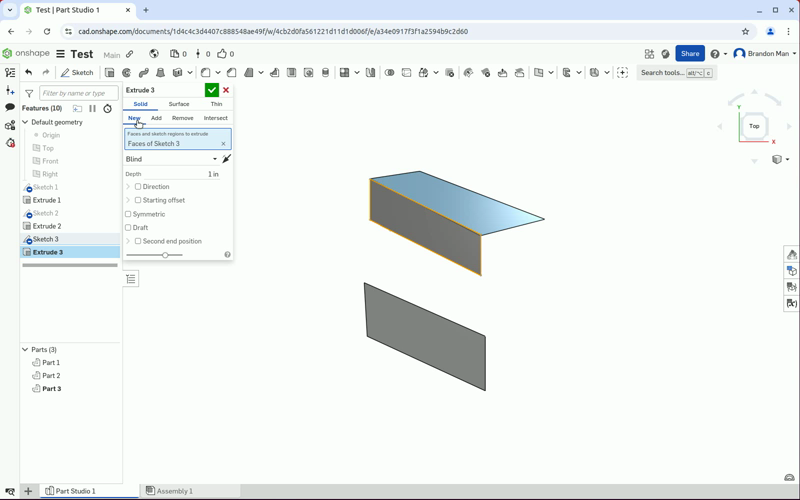
key(tab, 4)
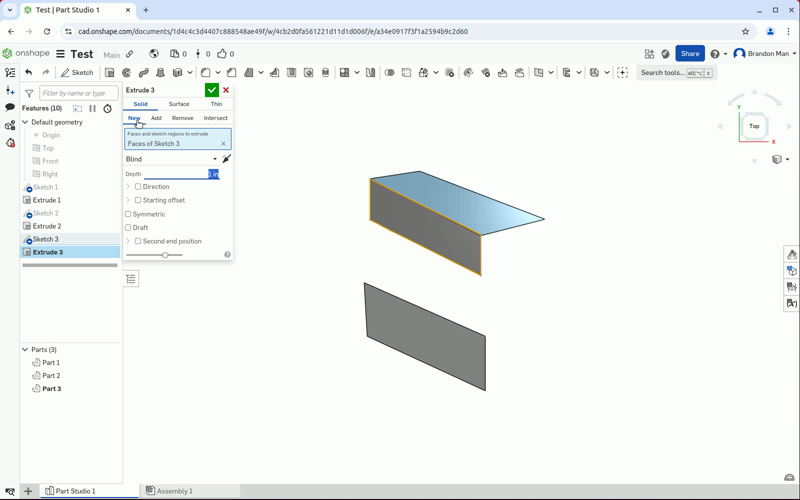
text(9.869)
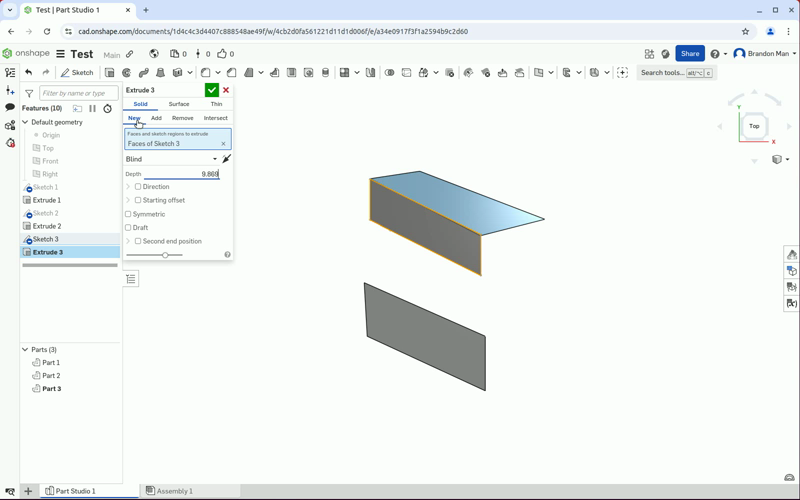
key(enter)
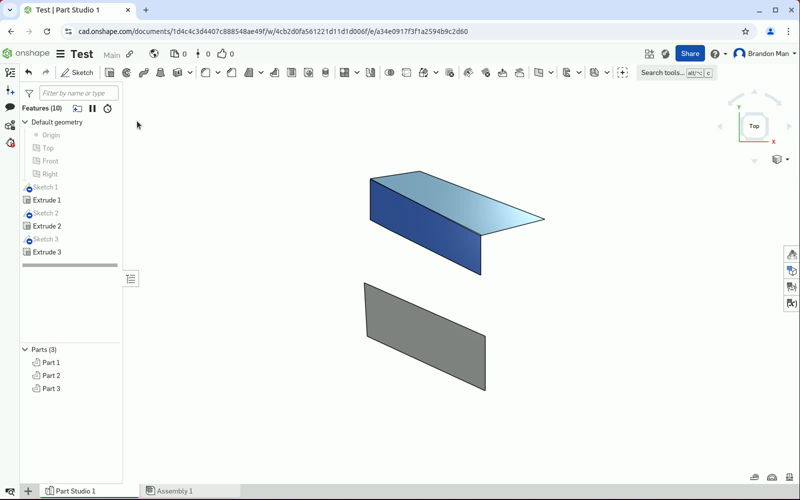
key(shift+h)
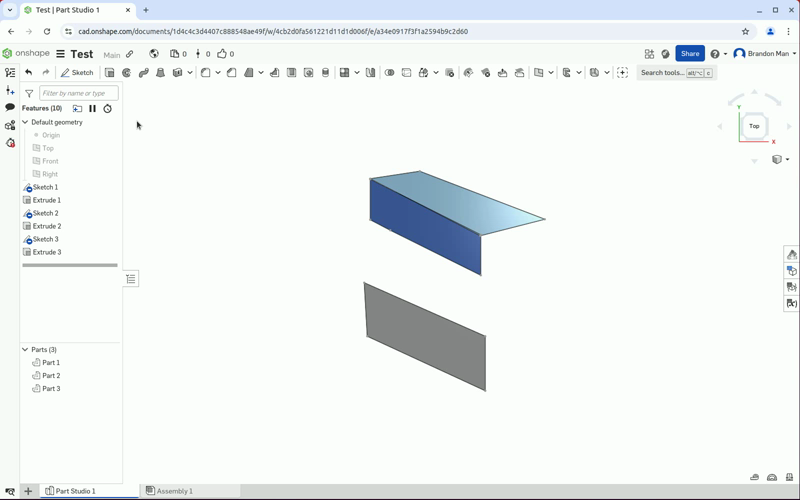
key(shift+h)
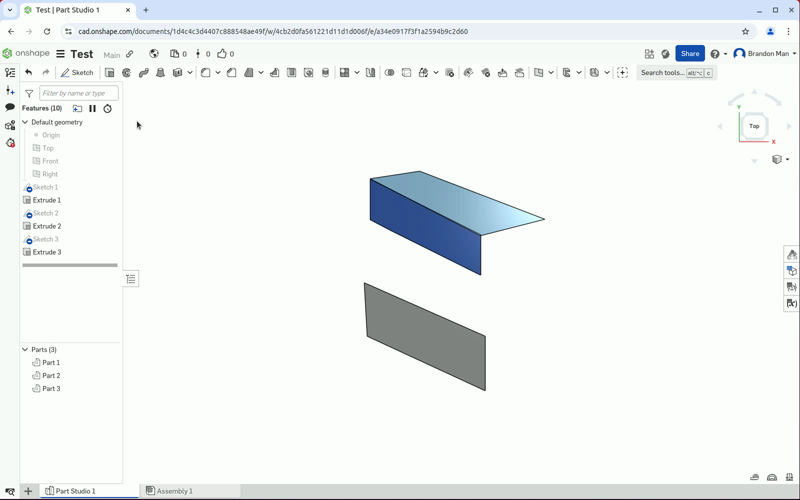
mouse_move(73, 189)
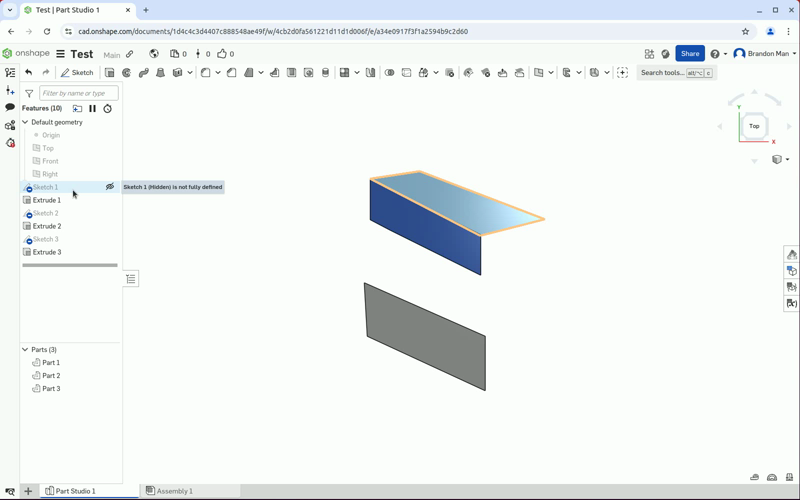
click(73, 189)
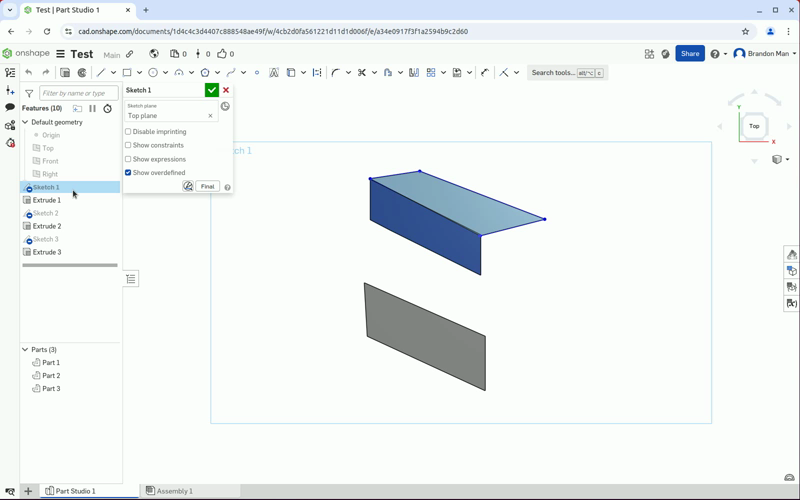
mouse_move(229, 92)
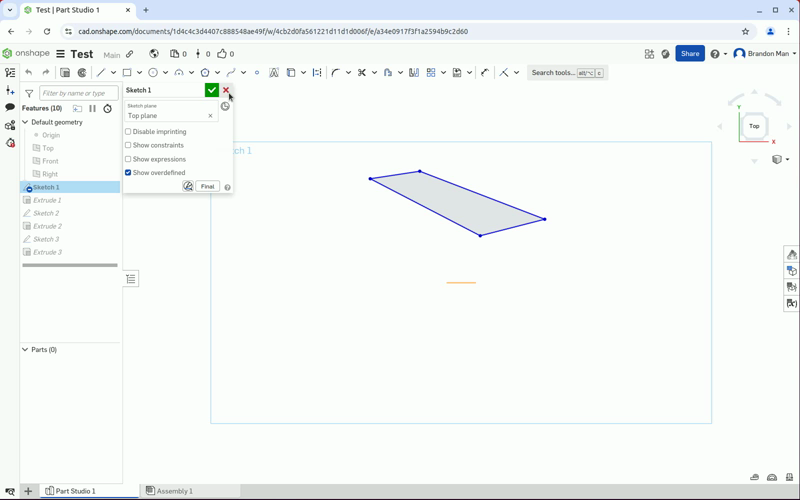
click(229, 92)
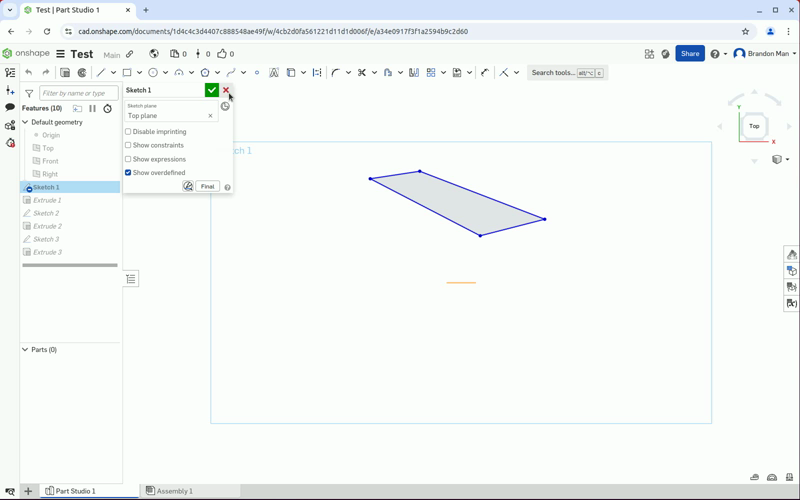
key(shift+s)
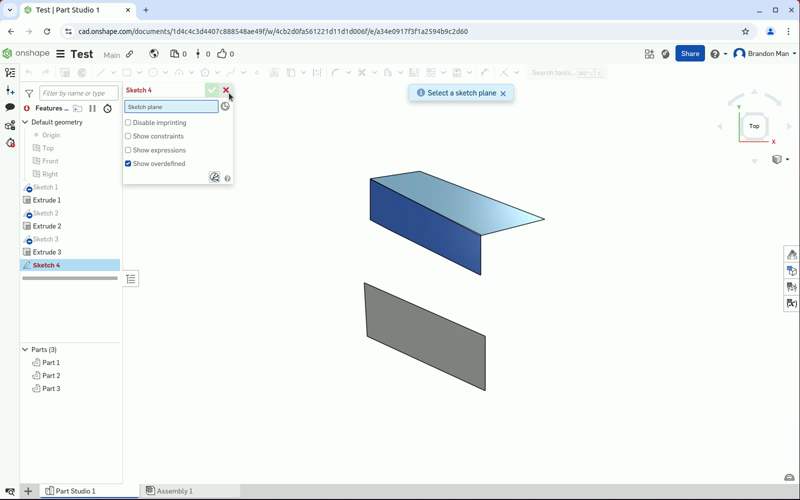
mouse_move(73, 150)
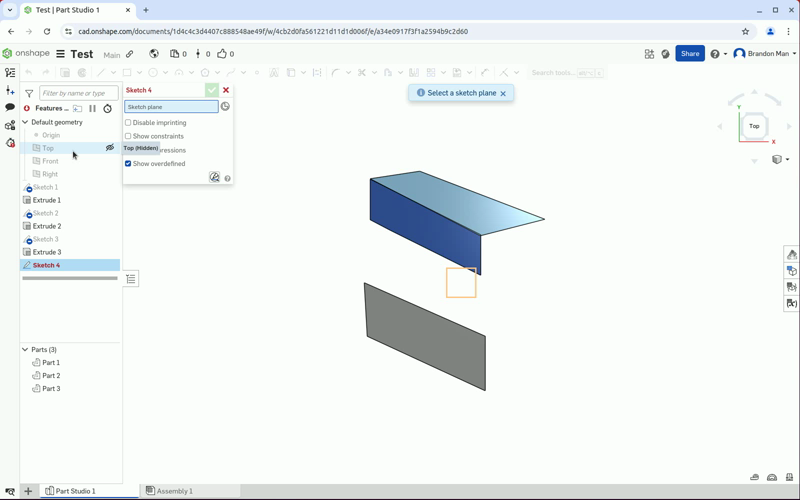
click(73, 150)
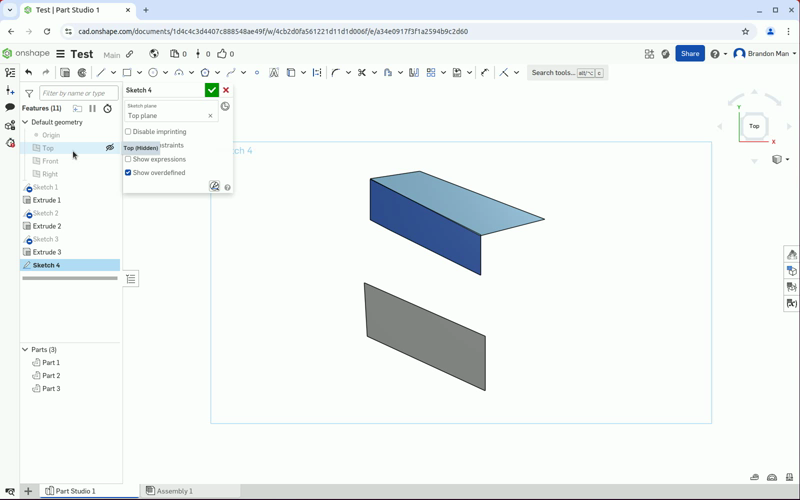
mouse_move(73, 352)
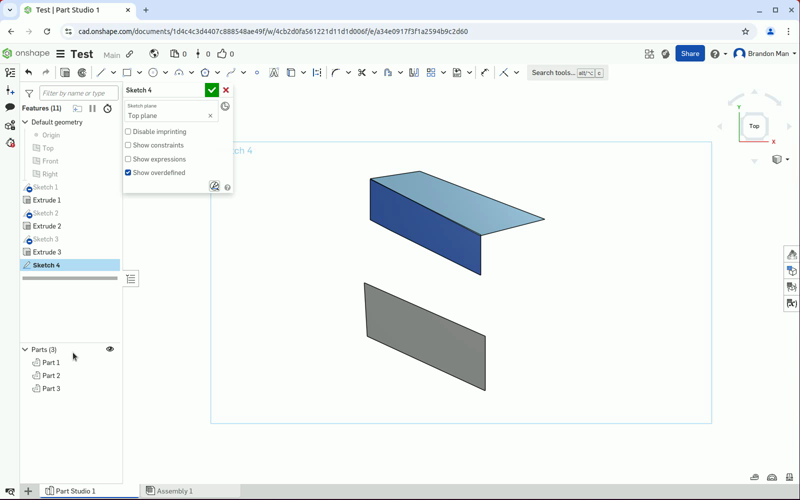
key(y)
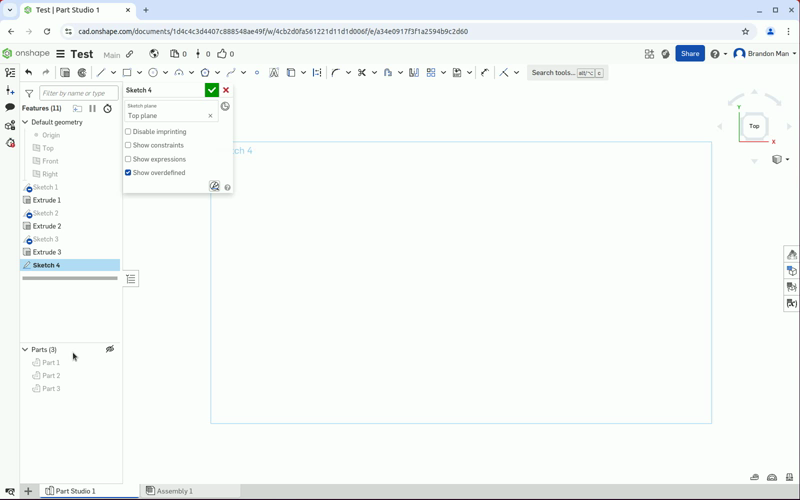
key(l)
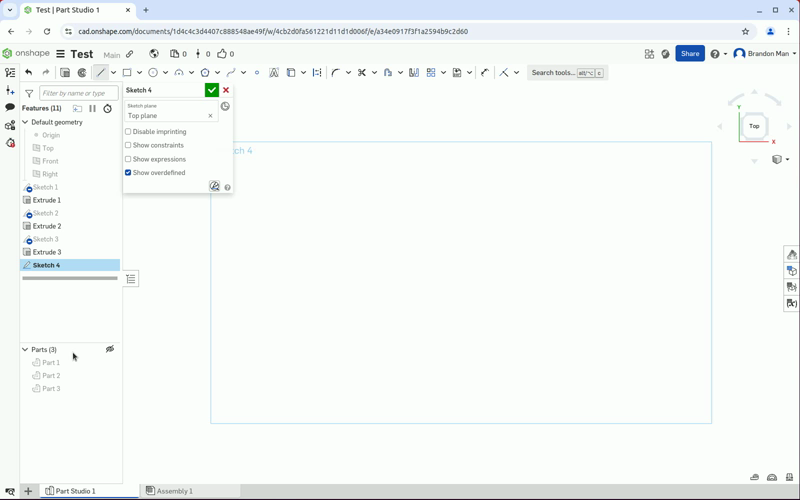
key_down(shift)
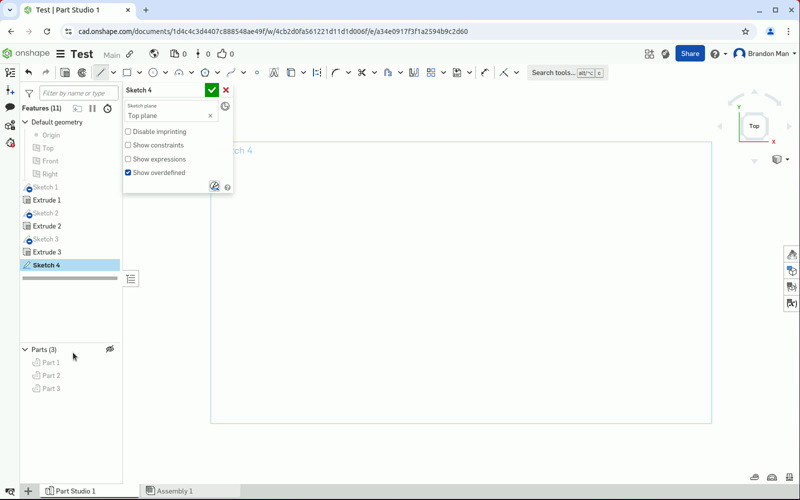
mouse_move(390, 270)
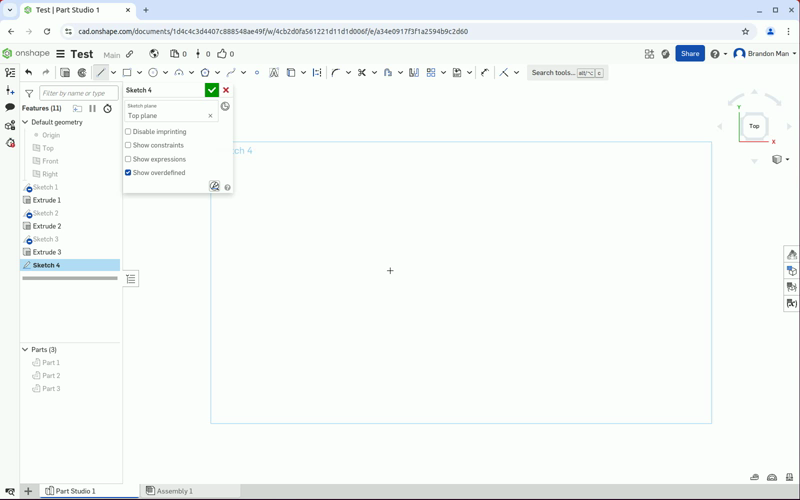
click(390, 270)
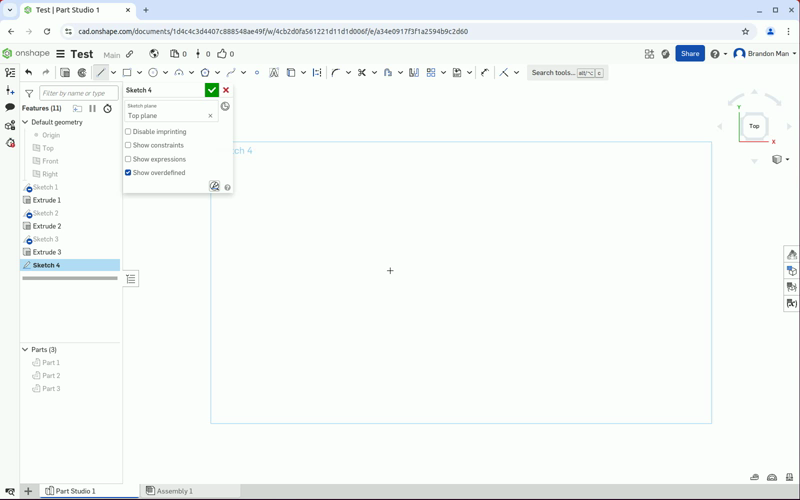
key_up(shift)
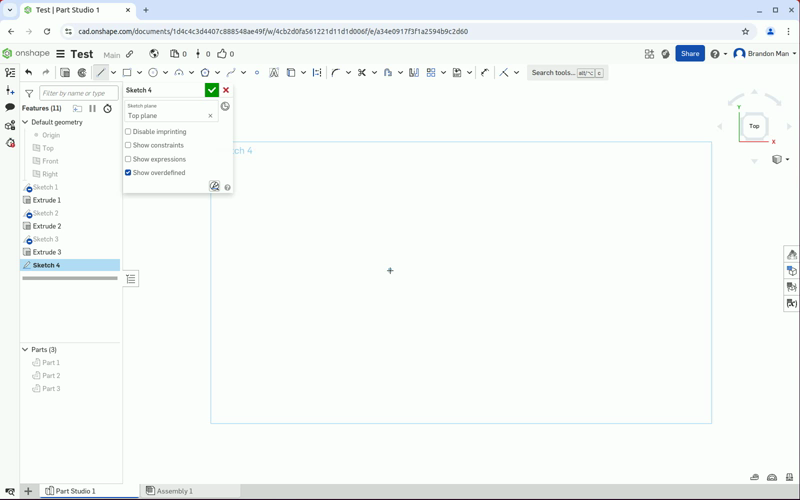
key_down(shift)
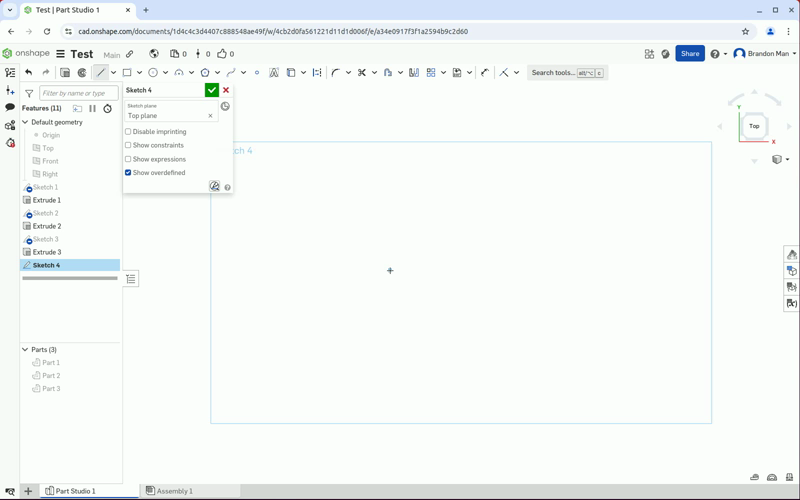
mouse_move(507, 326)
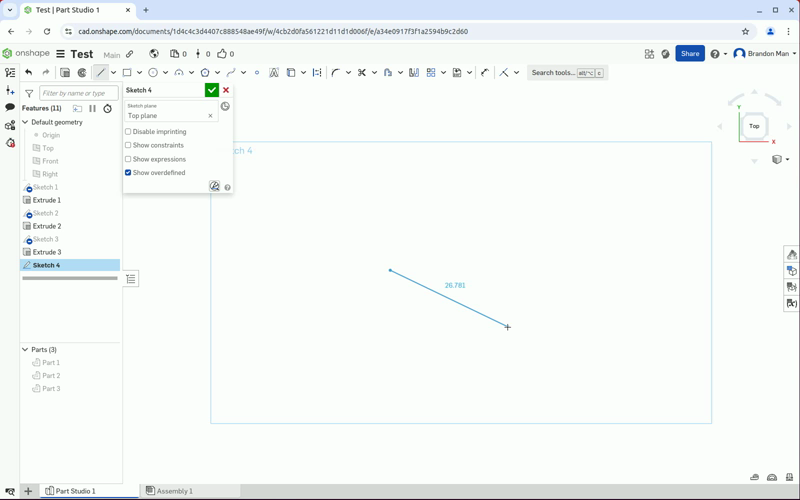
click(507, 326)
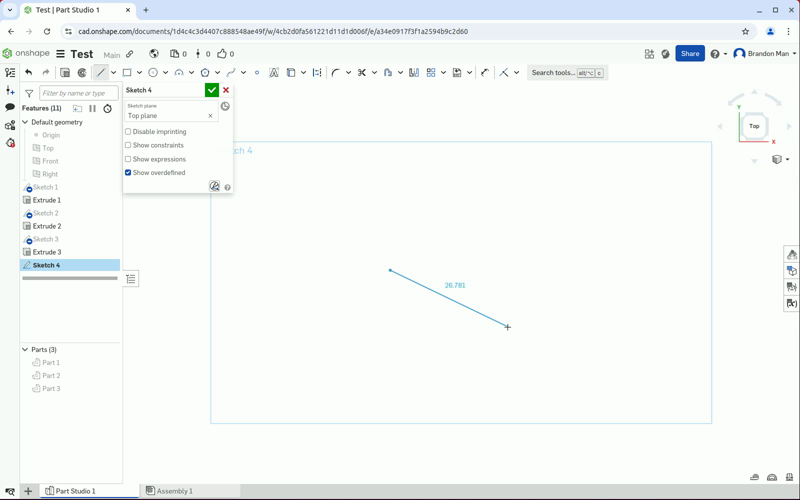
key_up(shift)
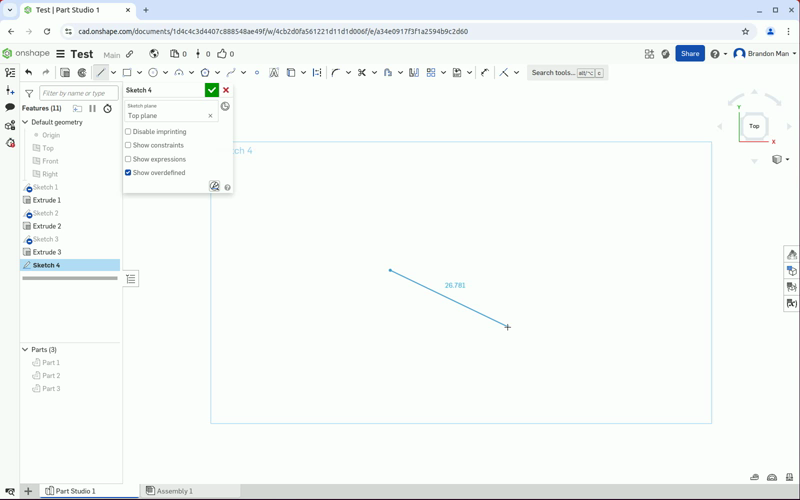
key_down(shift)
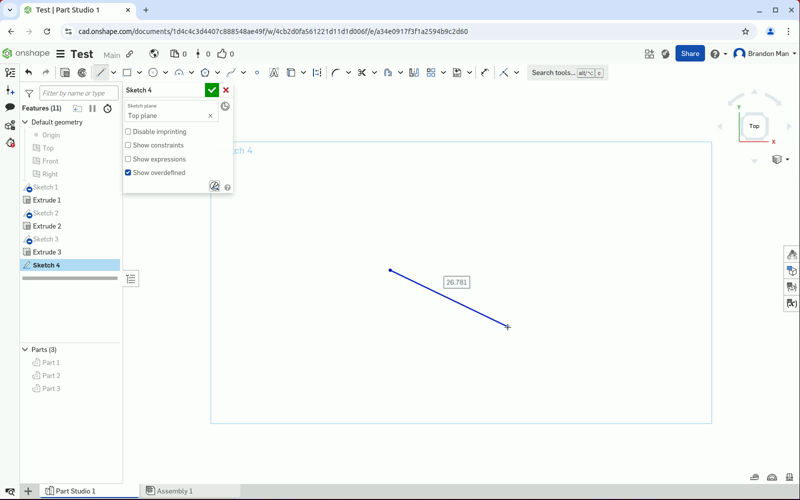
mouse_move(507, 265)
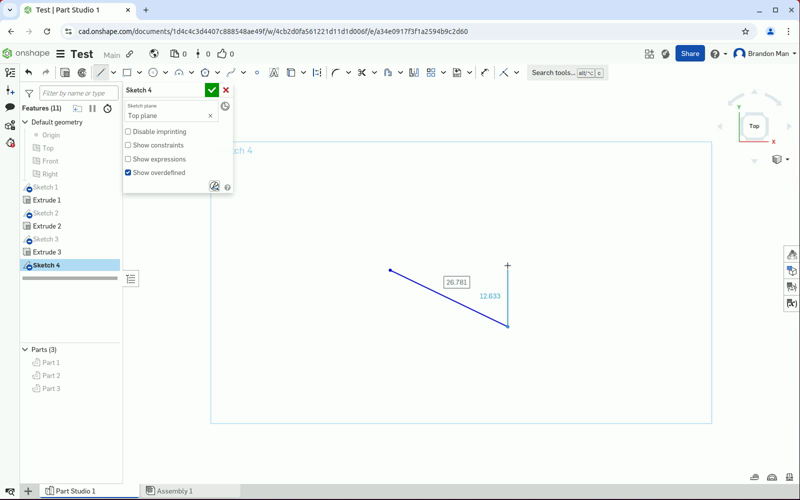
click(507, 265)
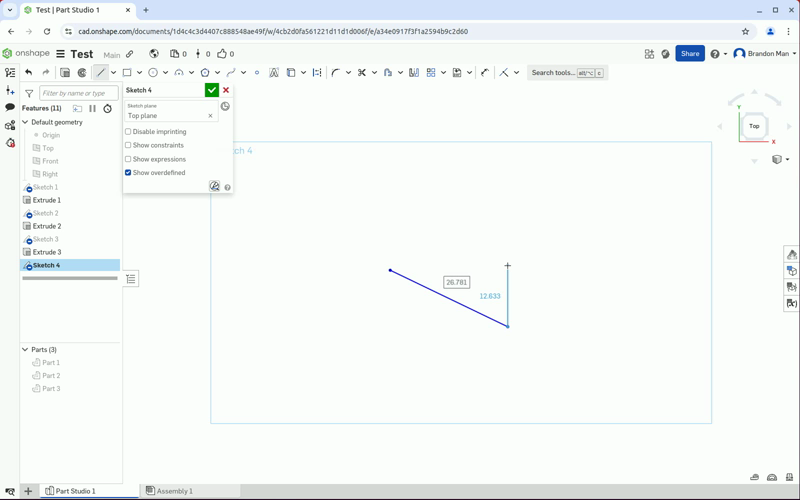
key_up(shift)
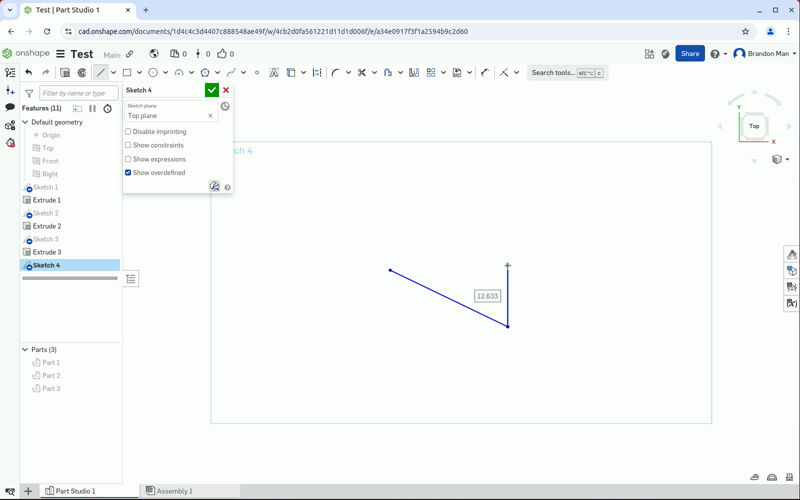
key_down(shift)
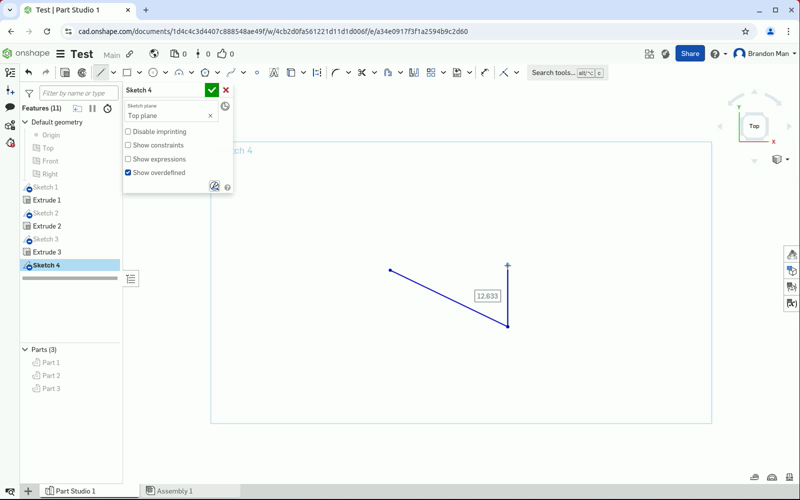
mouse_move(537, 265)
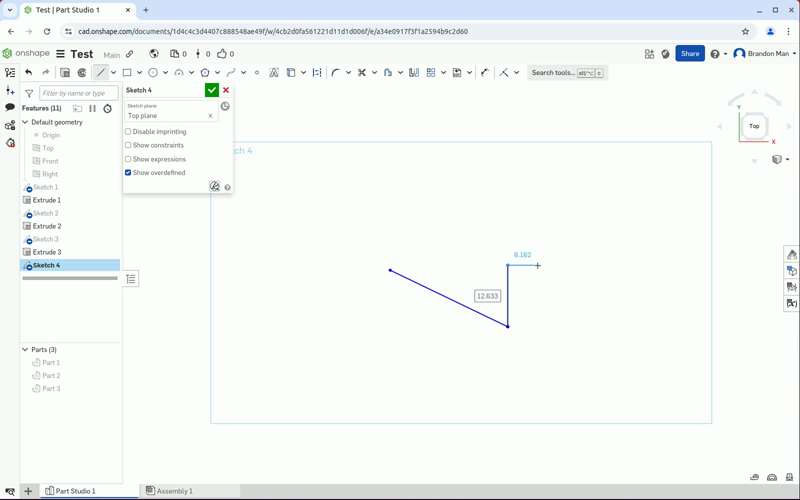
mouse_move(480, 276)
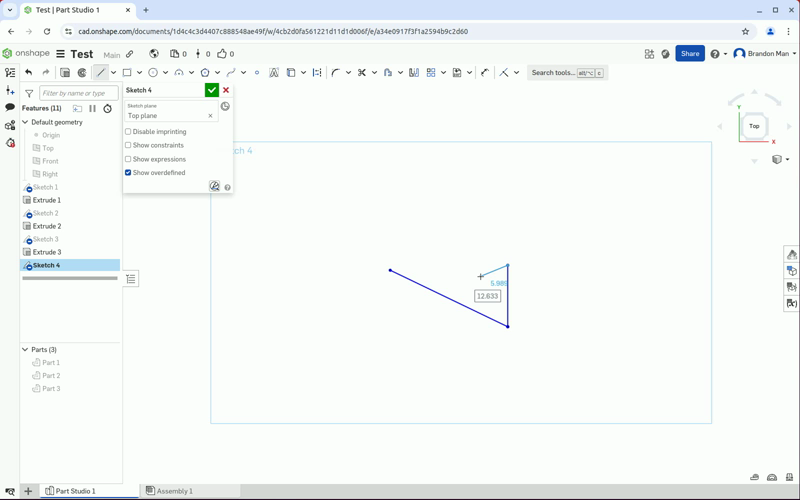
click(480, 276)
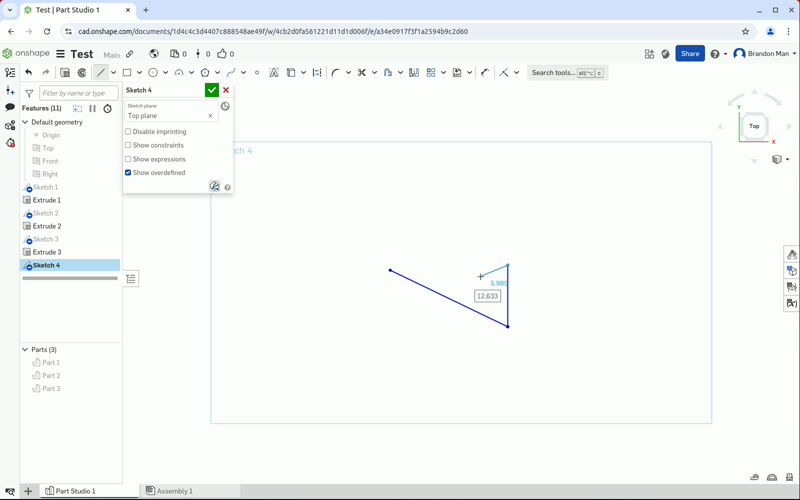
key_up(shift)
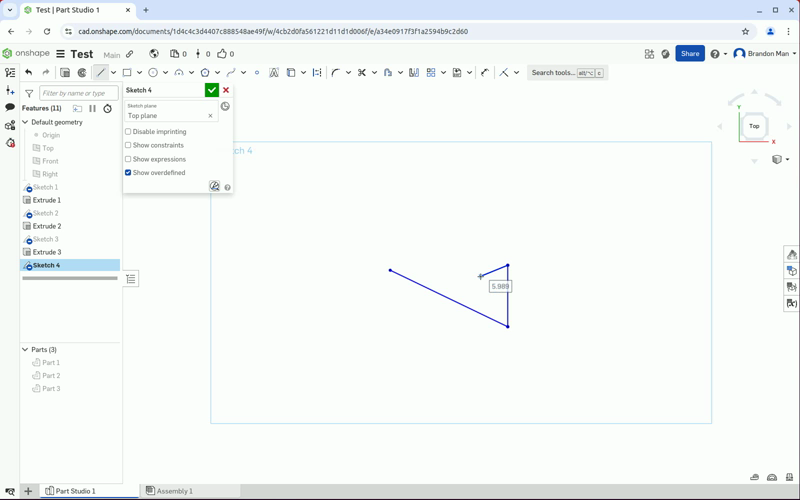
key_down(shift)
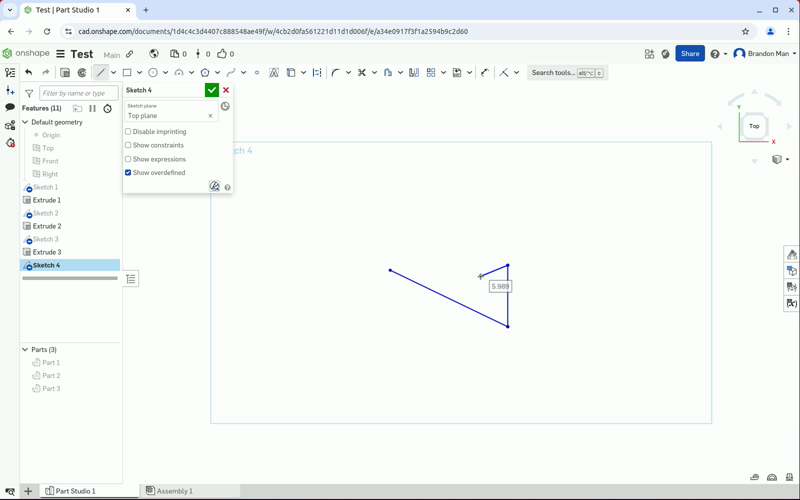
mouse_move(390, 230)
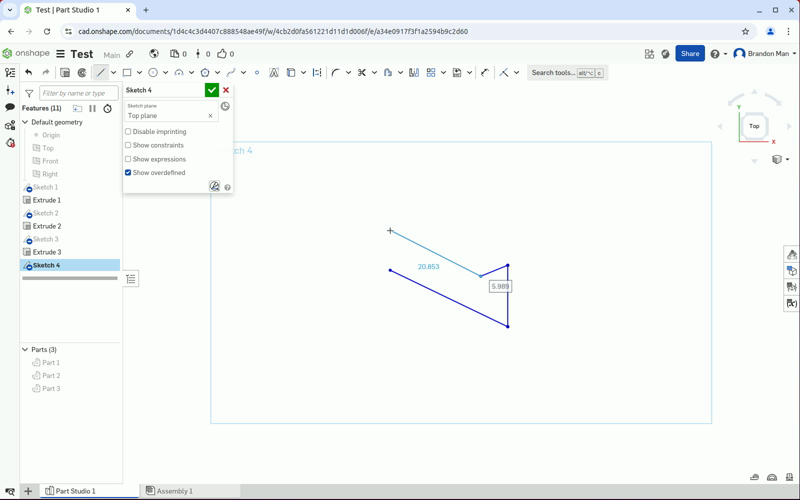
click(390, 230)
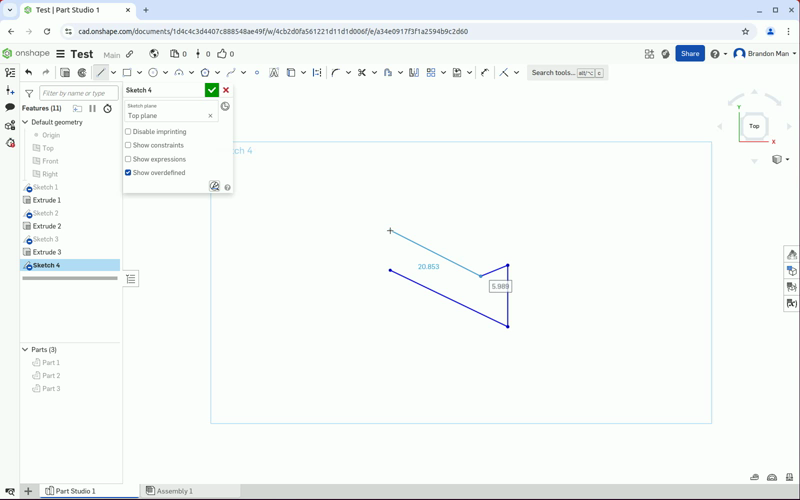
key_up(shift)
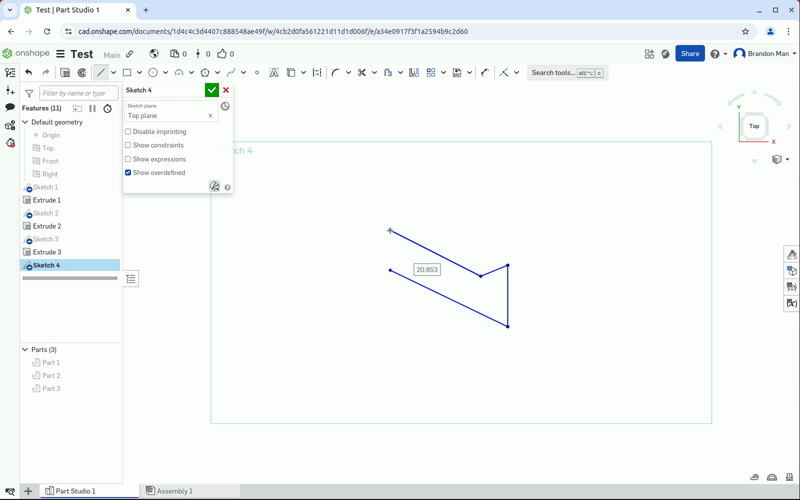
mouse_move(420, 230)
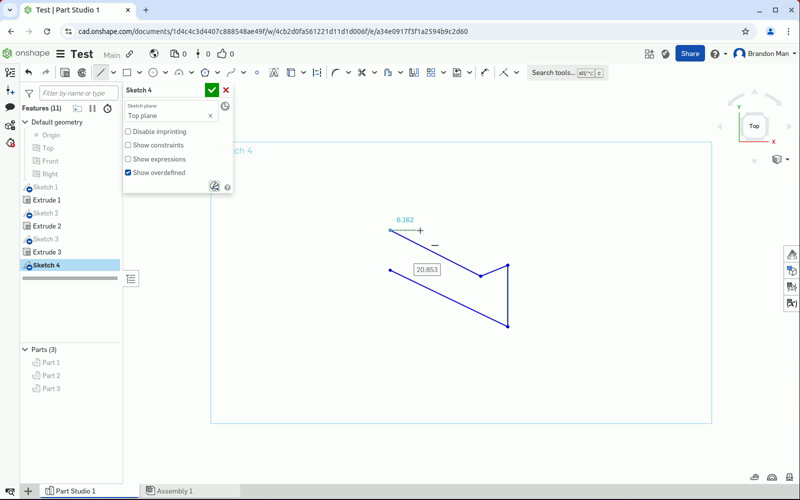
key_down(shift)
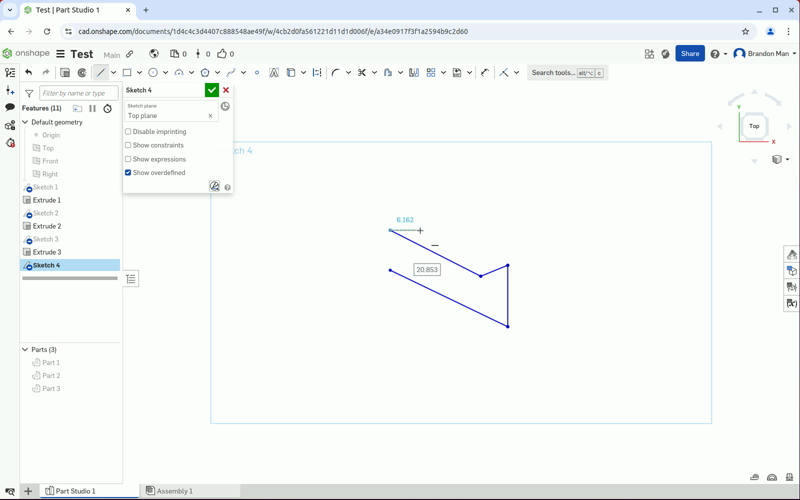
mouse_move(390, 270)
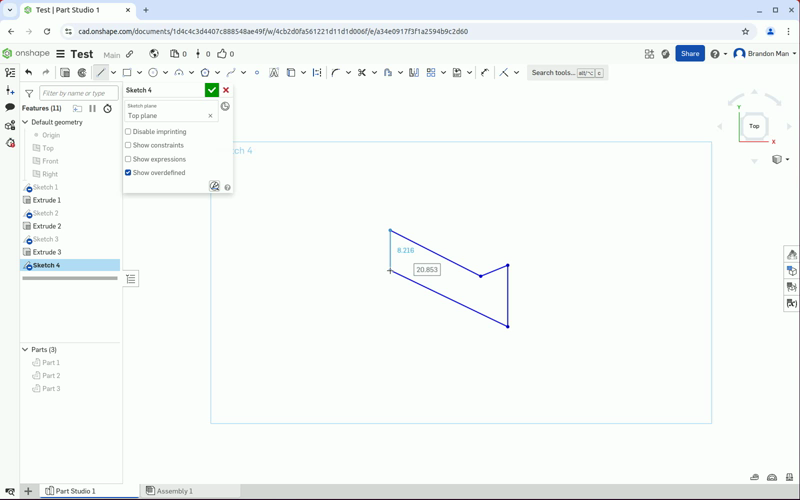
key_up(shift)
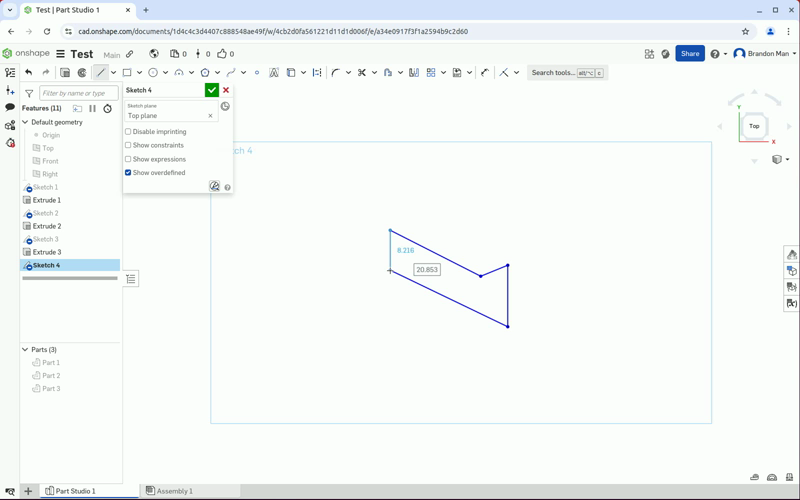
click(390, 270)
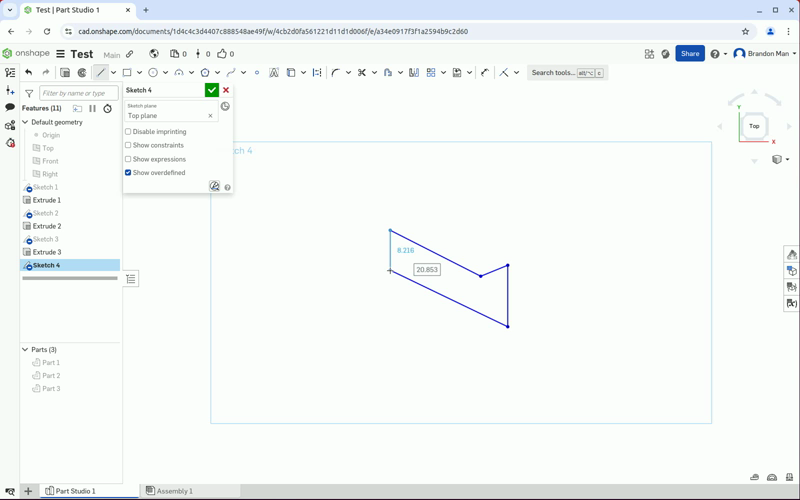
key(esc)
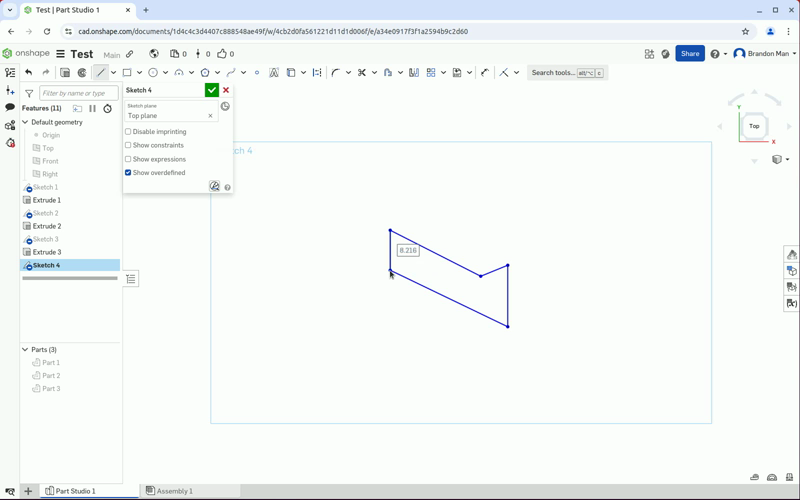
mouse_move(460, 282)
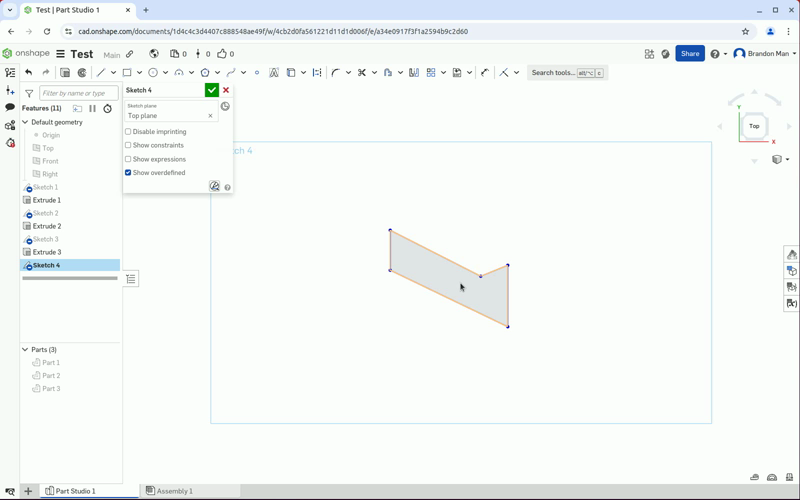
click(460, 282)
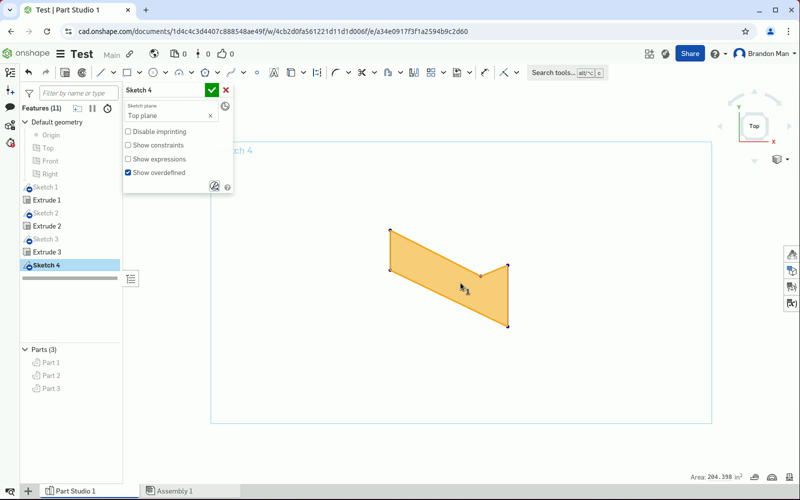
mouse_move(73, 352)
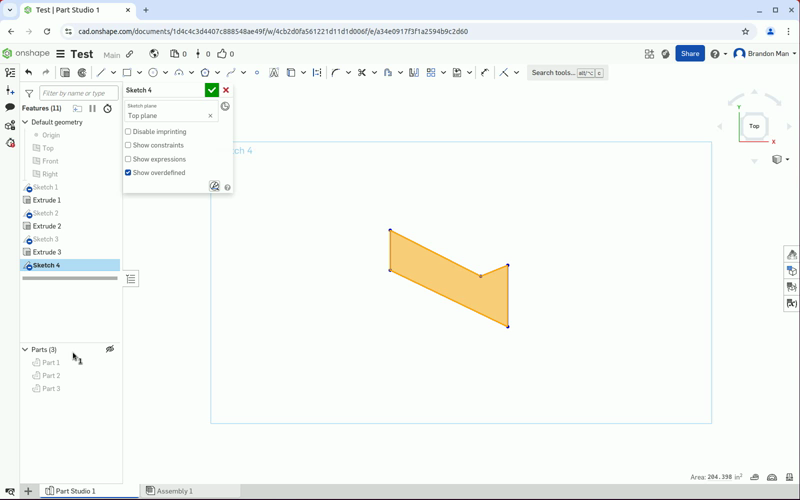
key(shift+y)
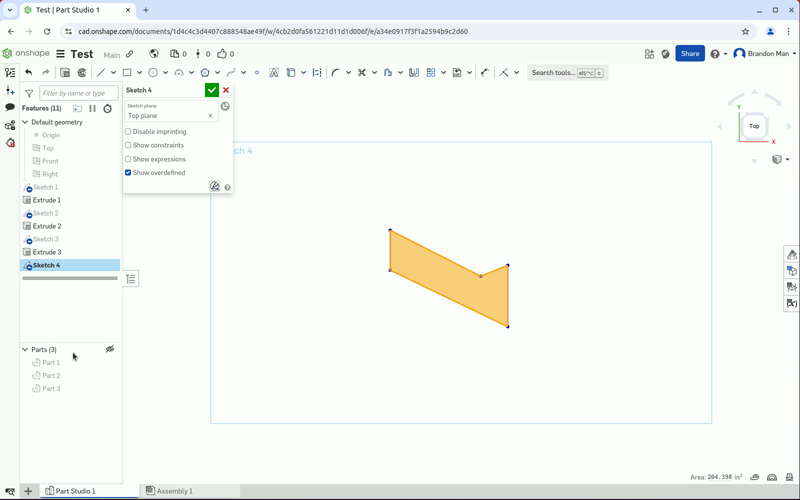
key(shift+e)
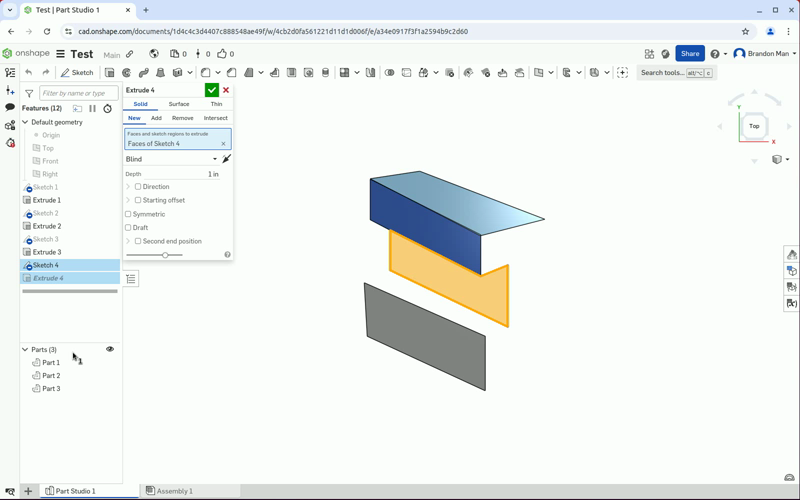
mouse_move(143, 106)
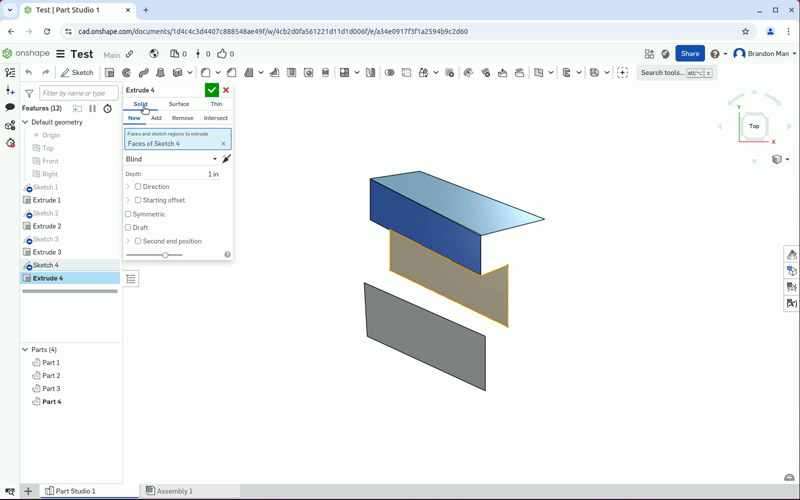
click(143, 106)
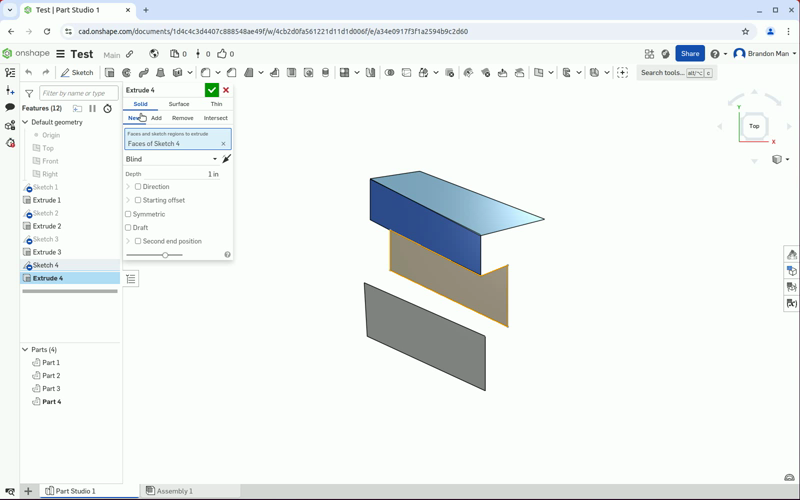
mouse_move(137, 120)
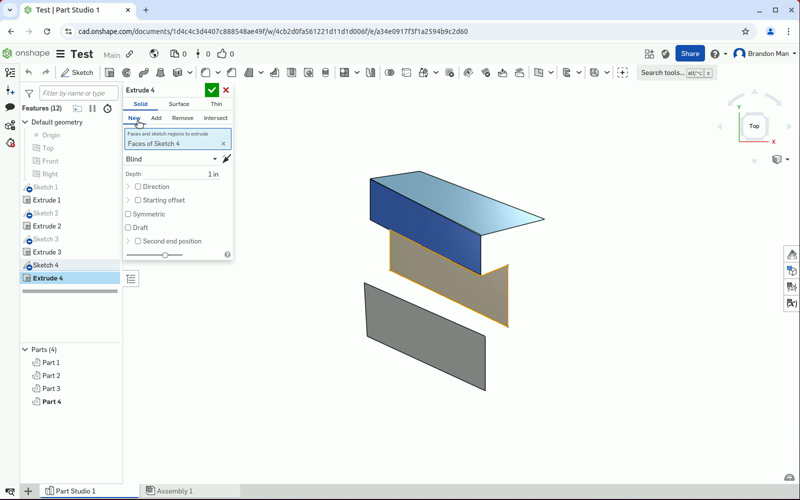
click(137, 120)
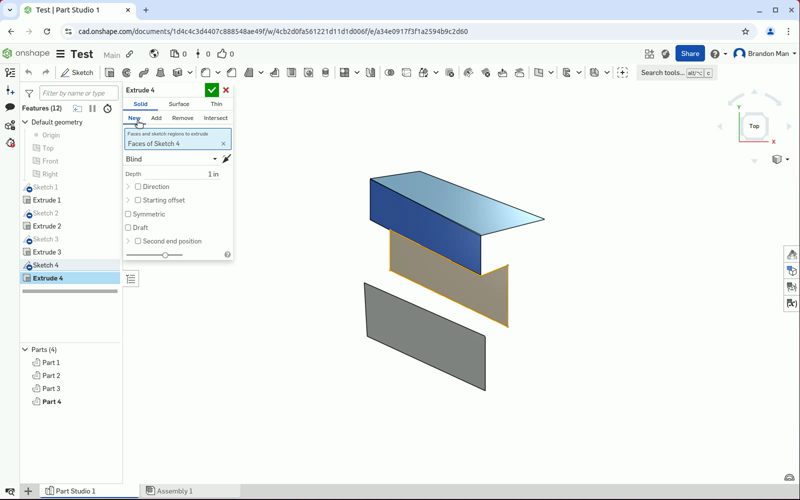
key(tab, 4)
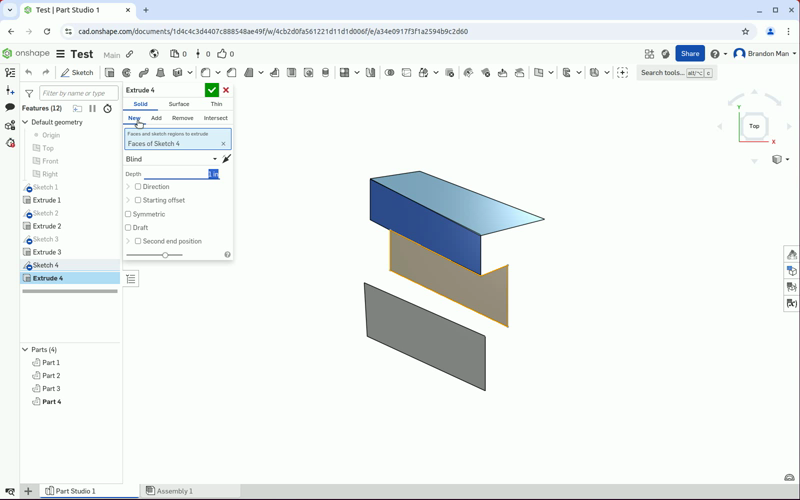
text(9.869)
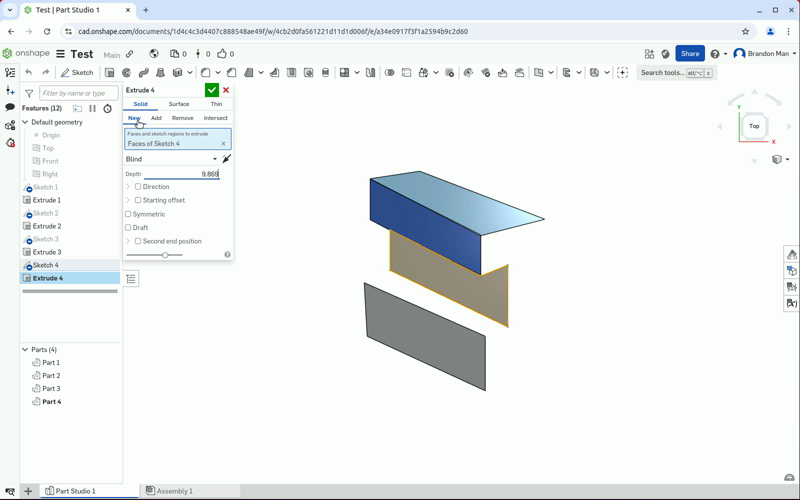
key(enter)
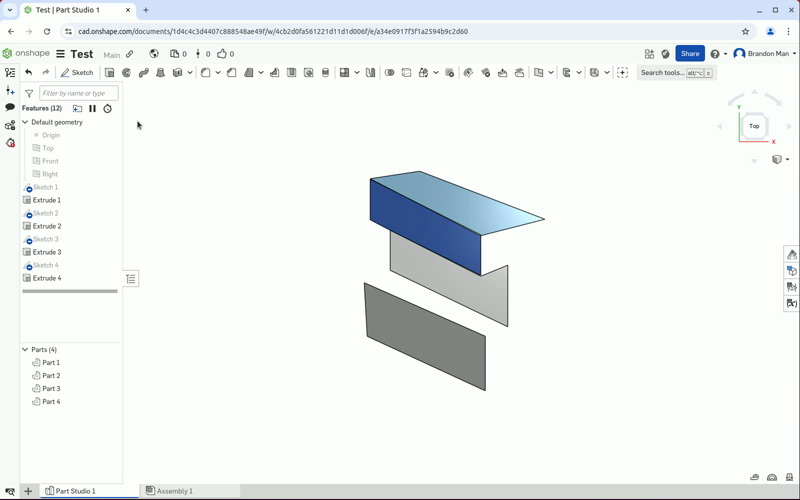
key(shift+h)
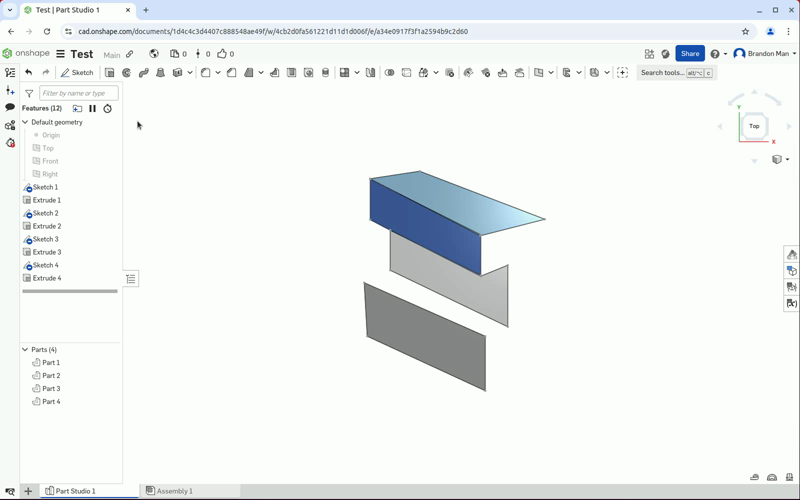
key(shift+h)
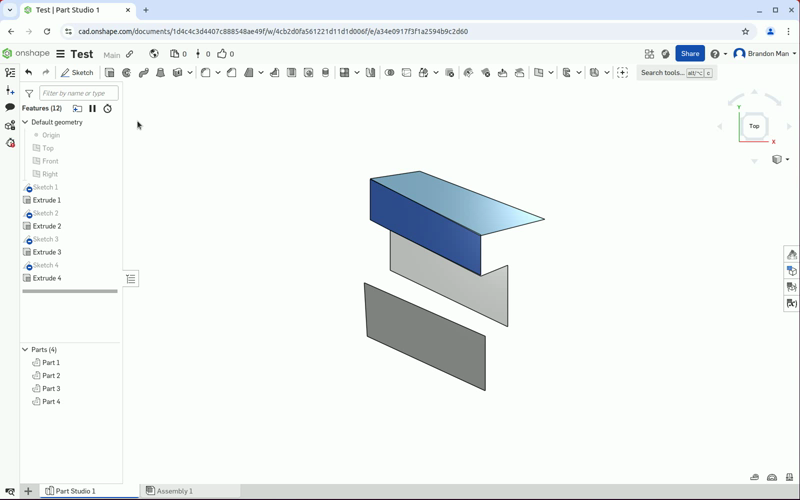
mouse_move(73, 189)
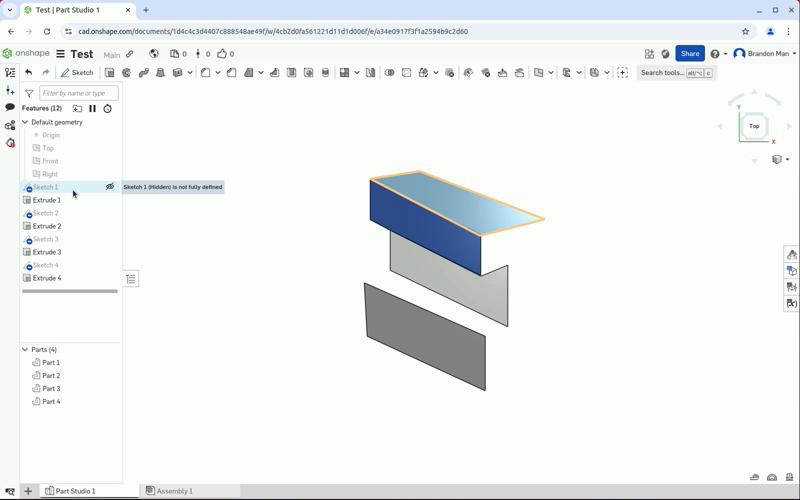
click(73, 189)
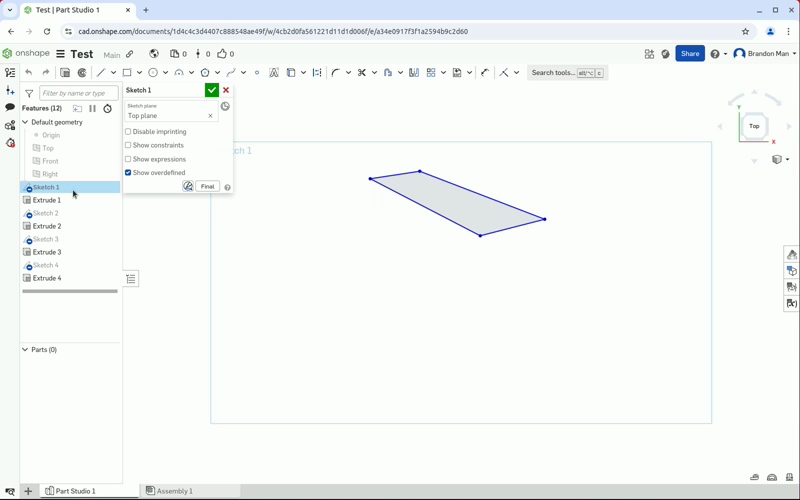
mouse_move(229, 92)
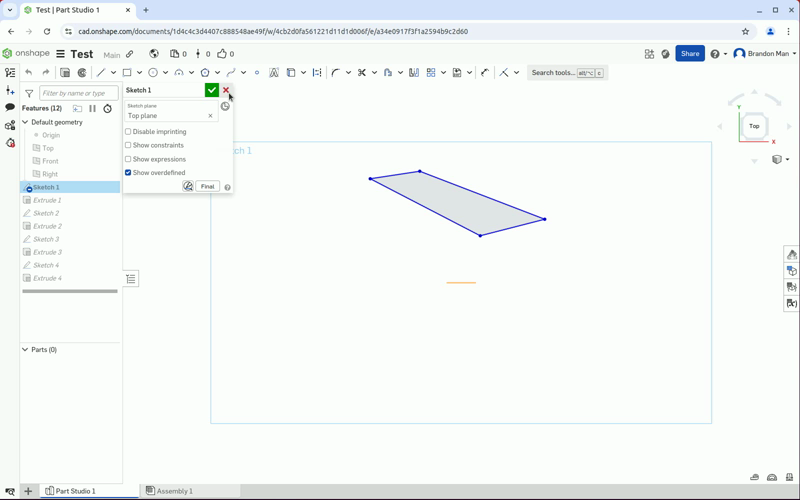
click(229, 92)
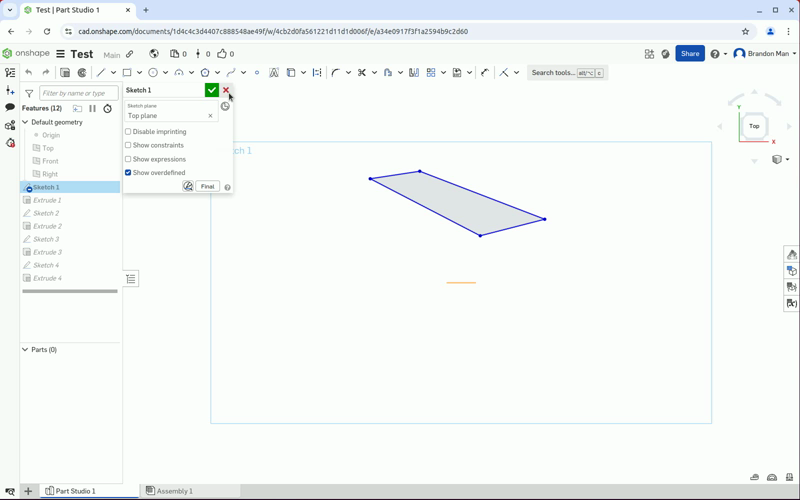
key(shift+s)
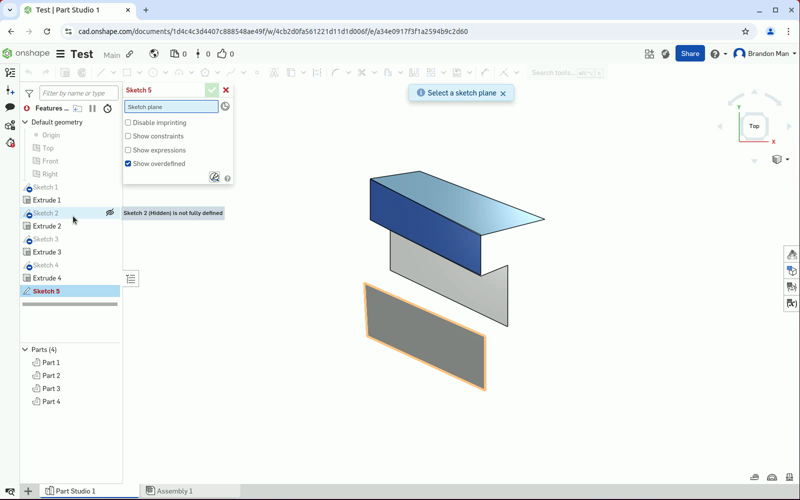
scroll(3)
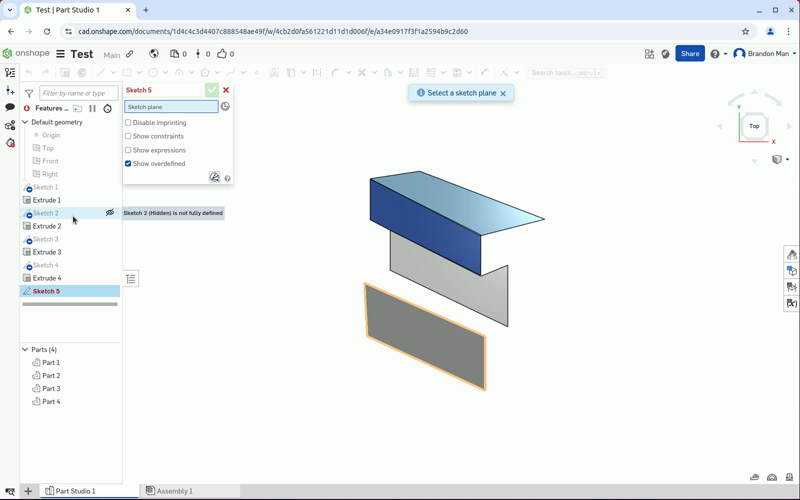
mouse_move(73, 150)
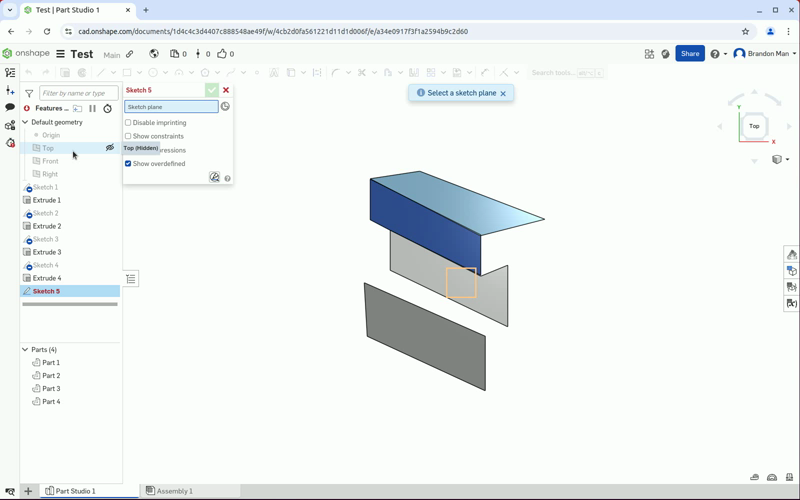
click(73, 150)
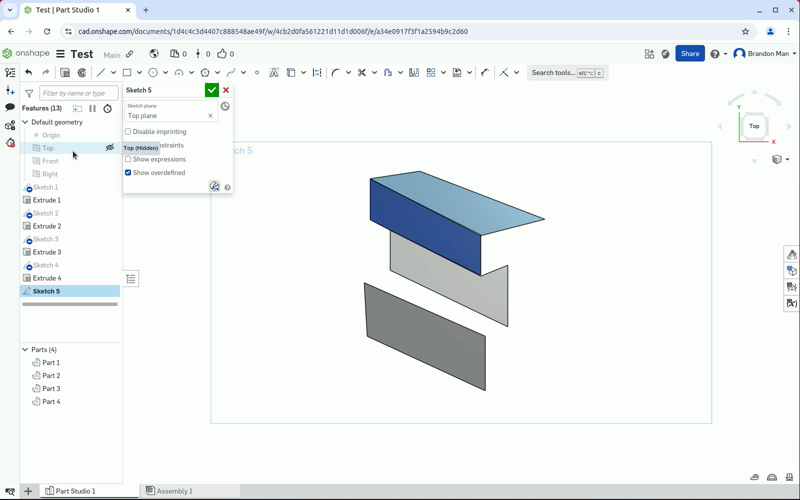
mouse_move(73, 352)
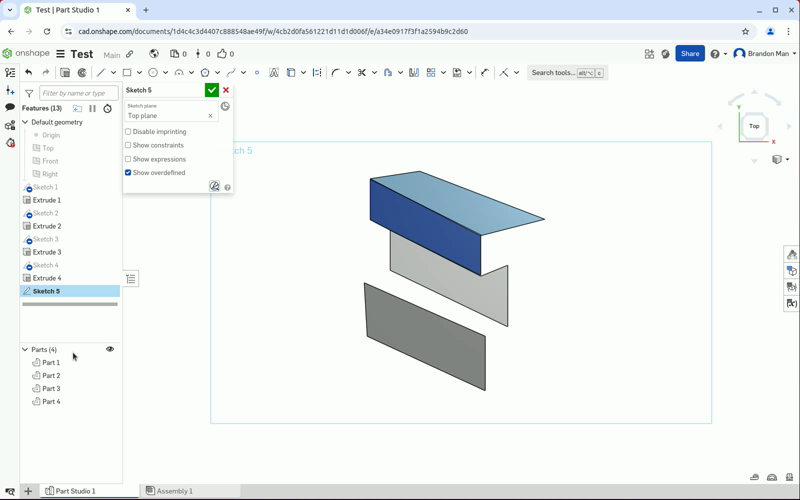
key(y)
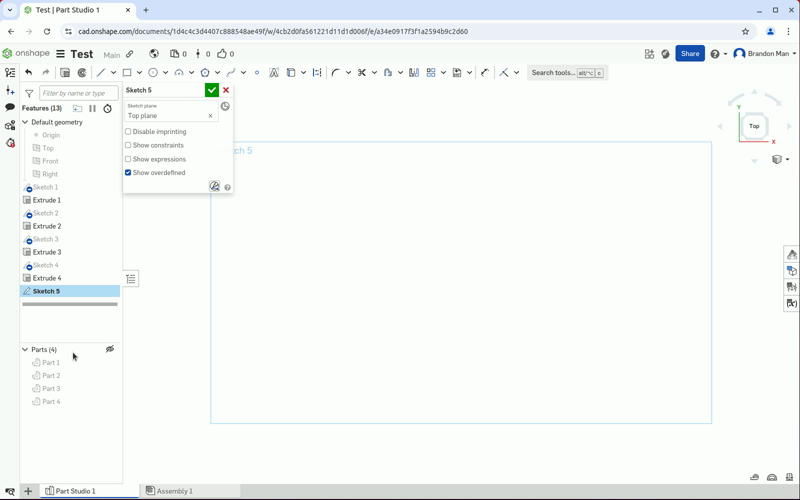
key(l)
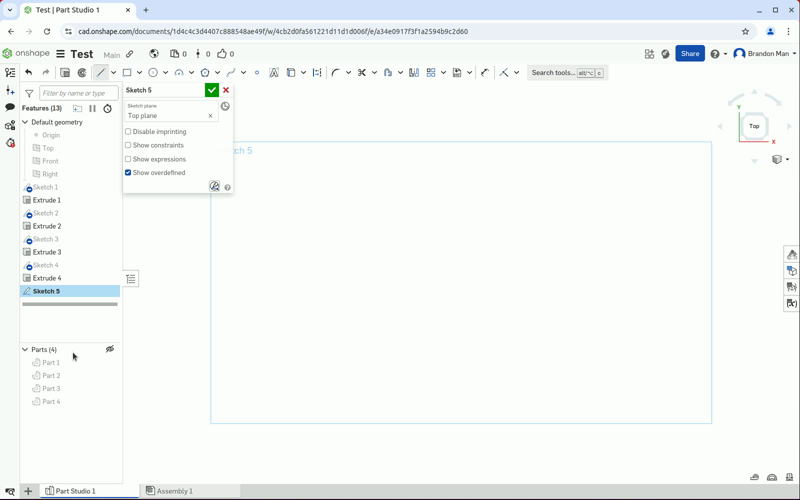
key_down(shift)
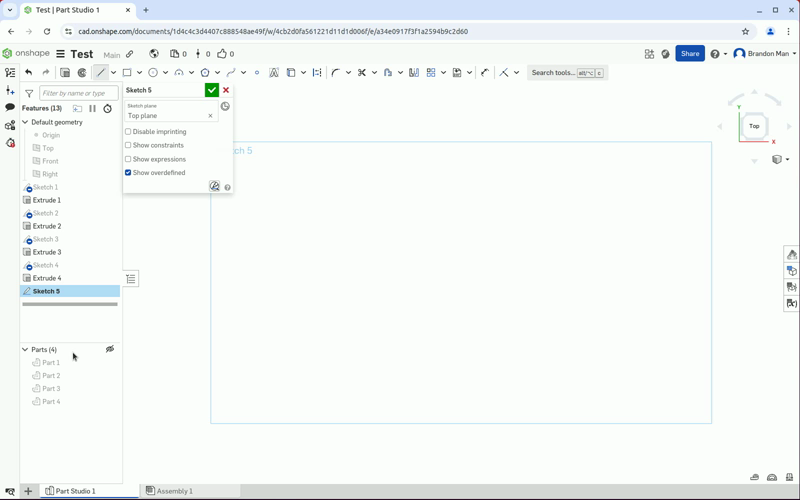
mouse_move(364, 282)
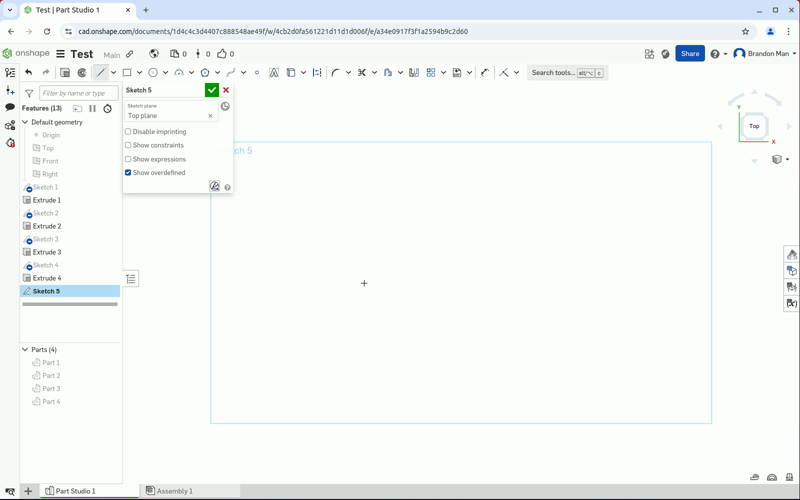
click(364, 282)
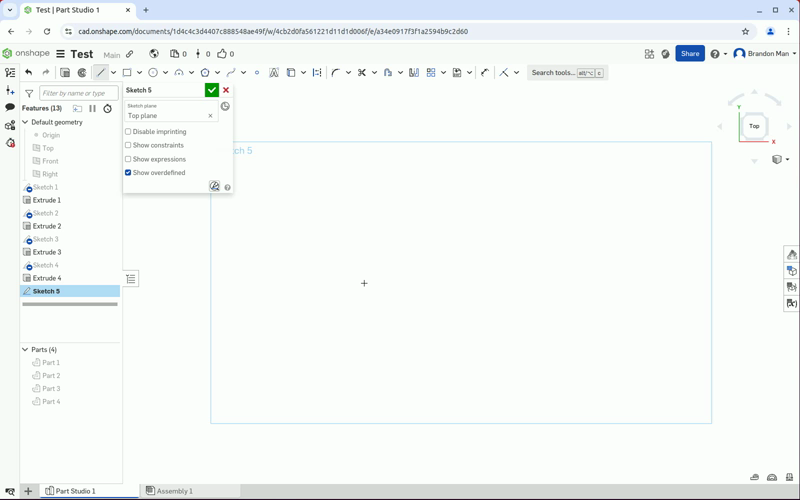
key_up(shift)
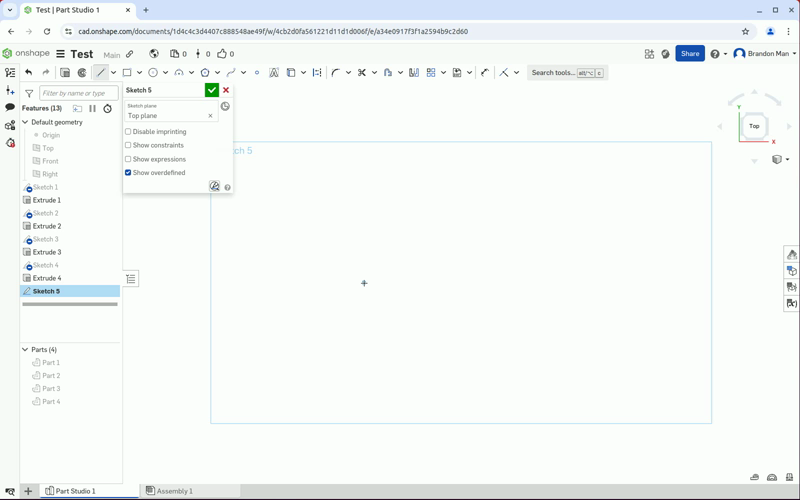
key_down(shift)
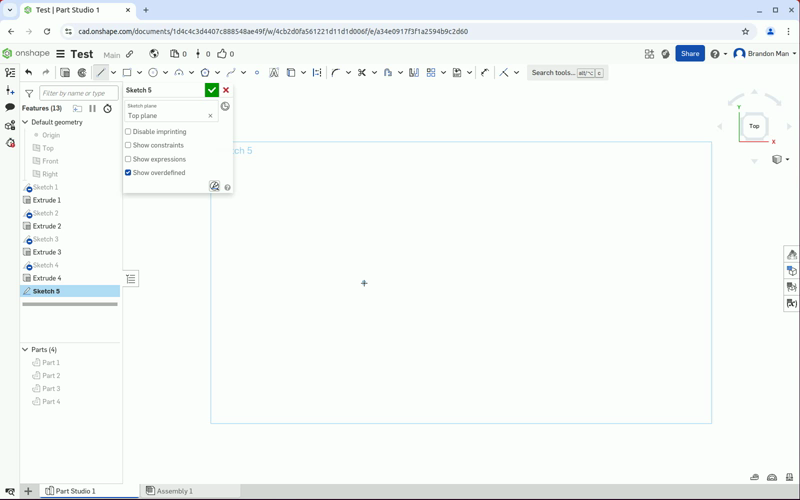
mouse_move(484, 335)
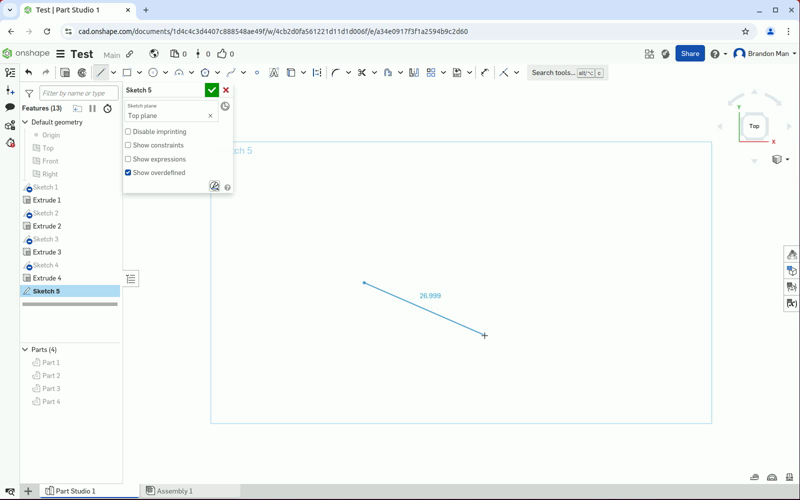
click(484, 335)
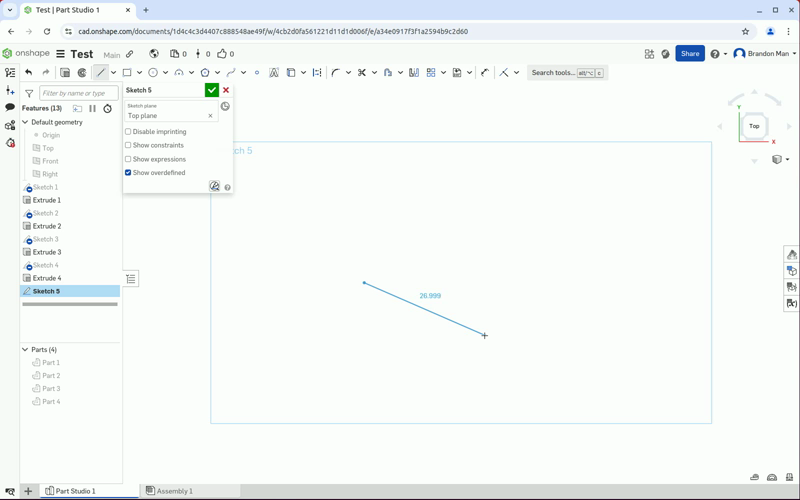
key_up(shift)
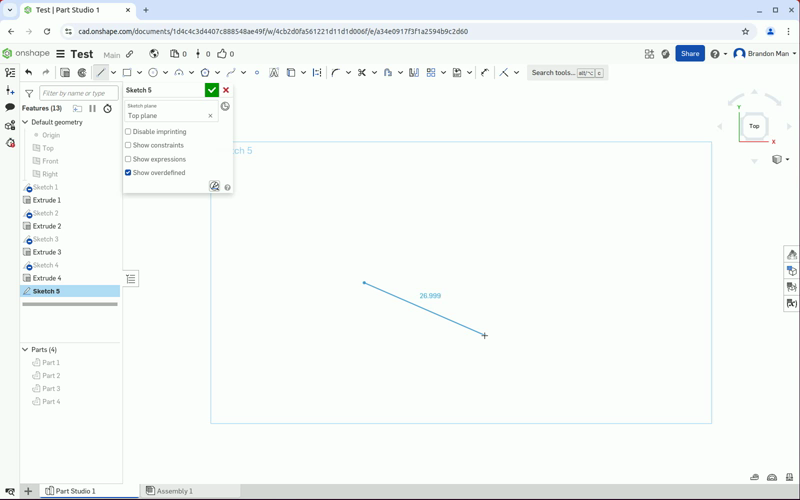
key_down(shift)
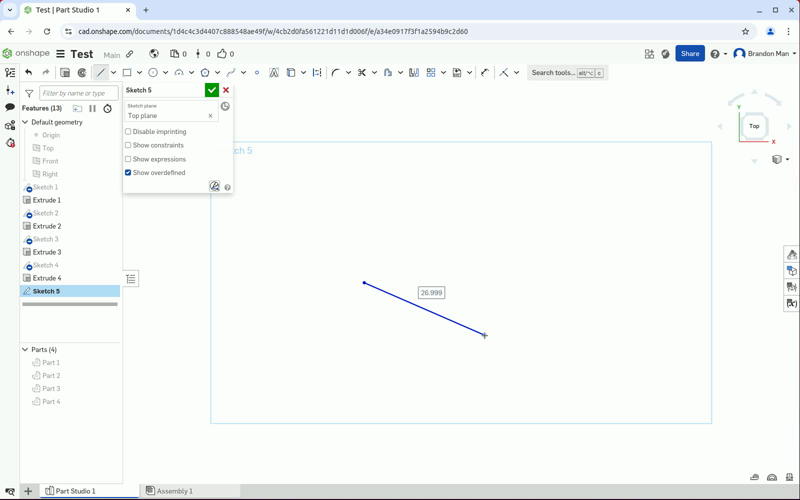
mouse_move(514, 335)
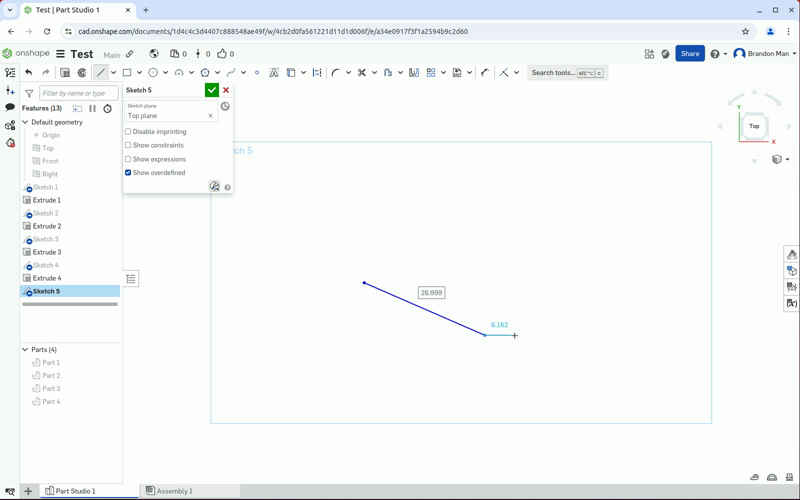
mouse_move(507, 324)
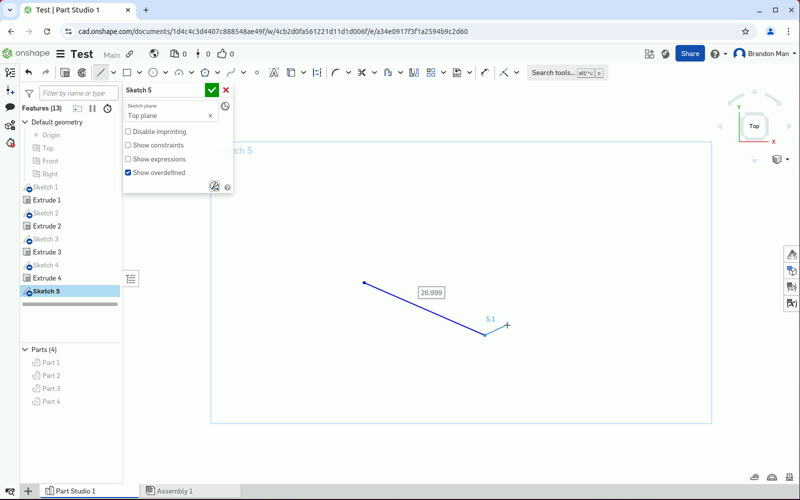
click(507, 324)
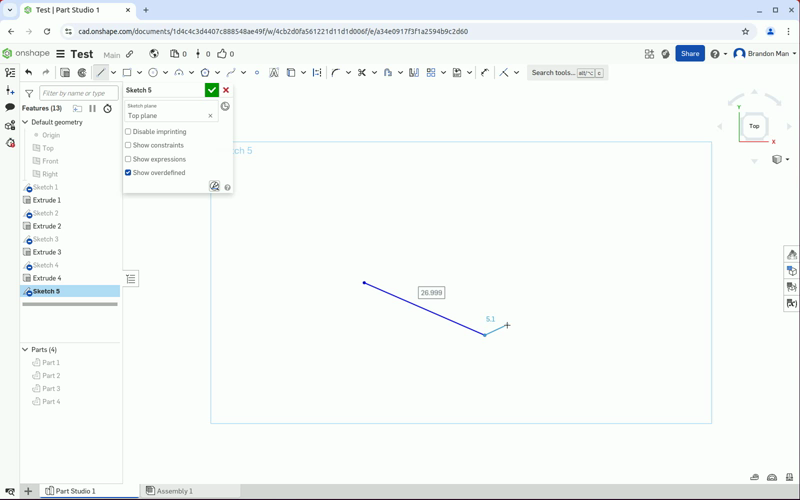
key_up(shift)
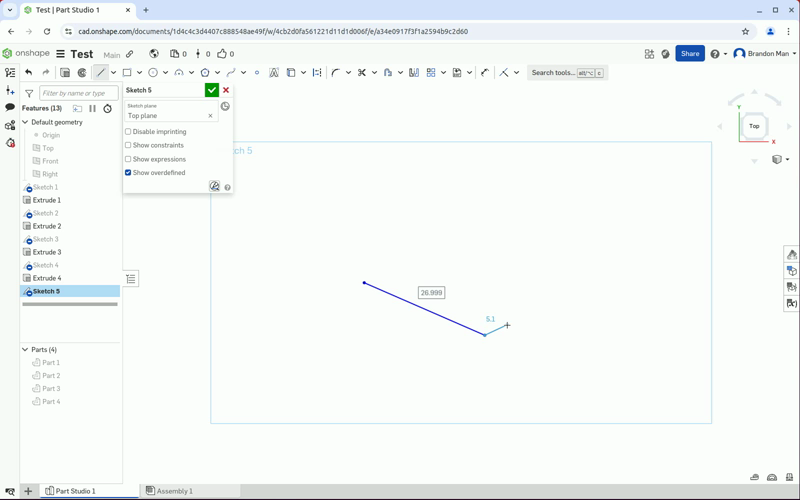
key_down(shift)
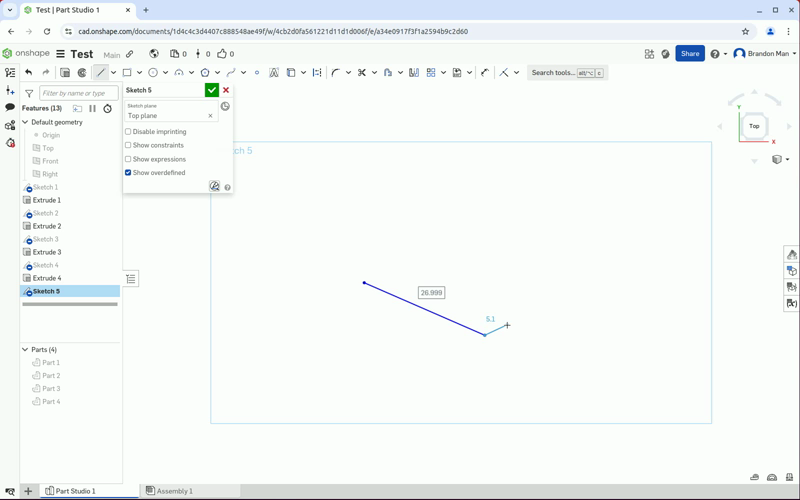
mouse_move(390, 269)
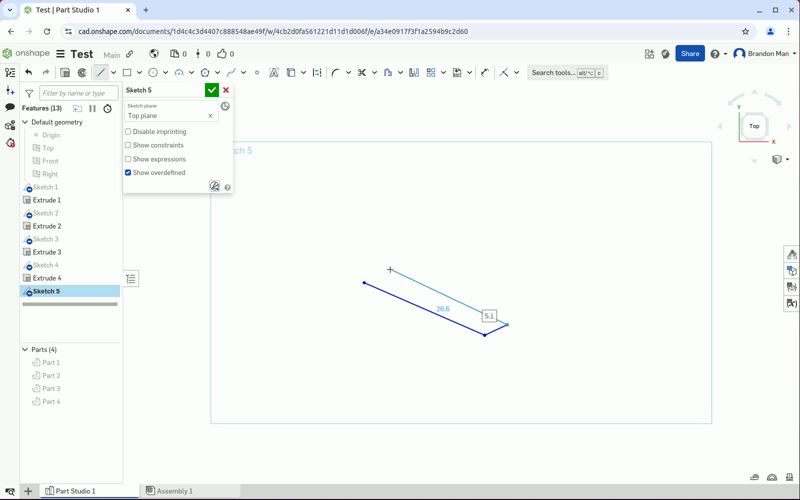
click(390, 269)
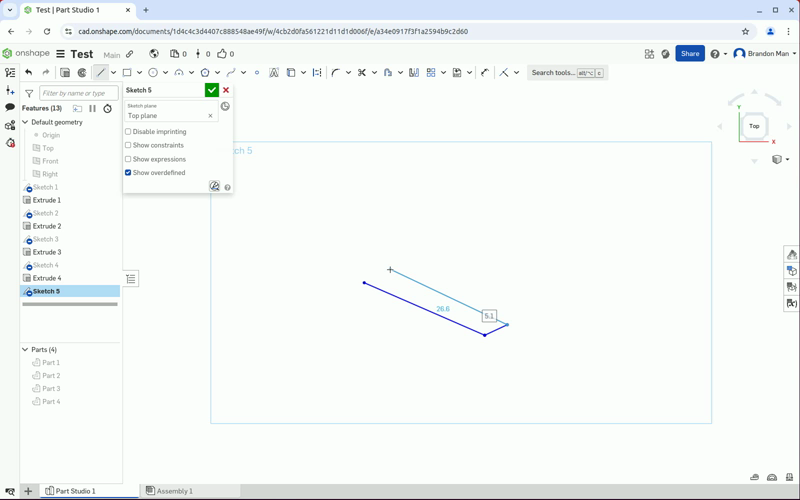
key_up(shift)
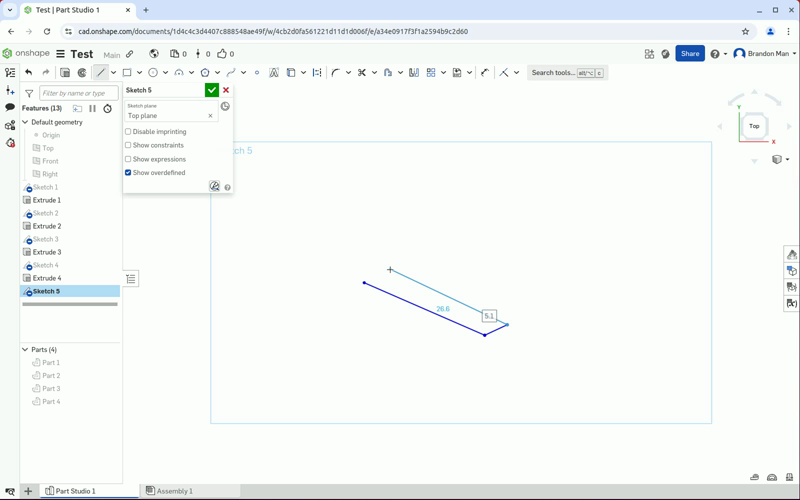
mouse_move(420, 269)
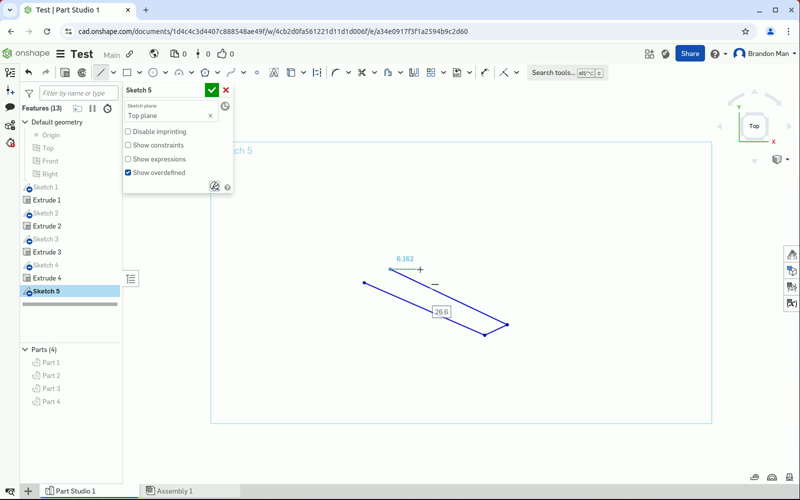
key_down(shift)
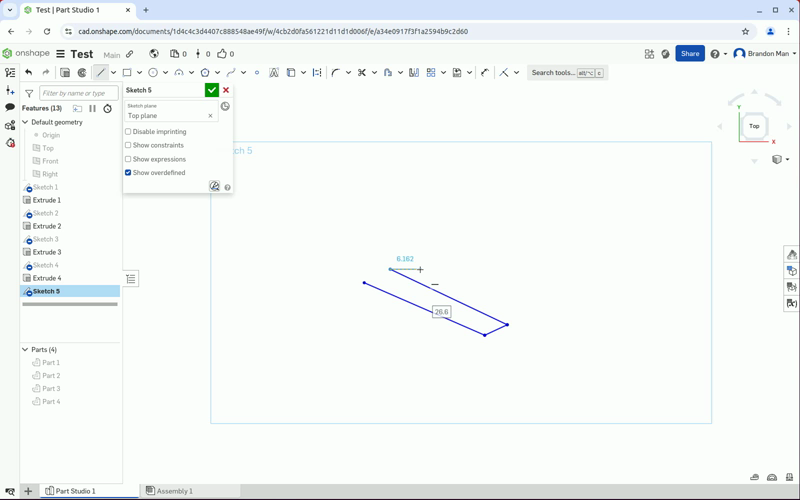
mouse_move(364, 282)
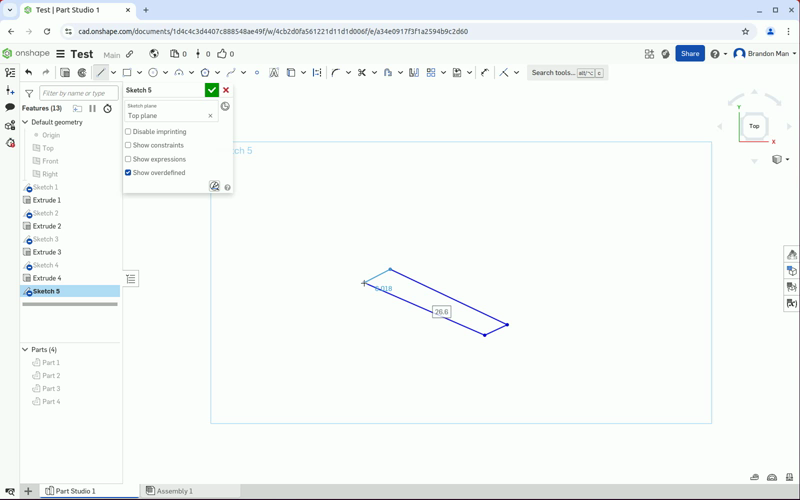
key_up(shift)
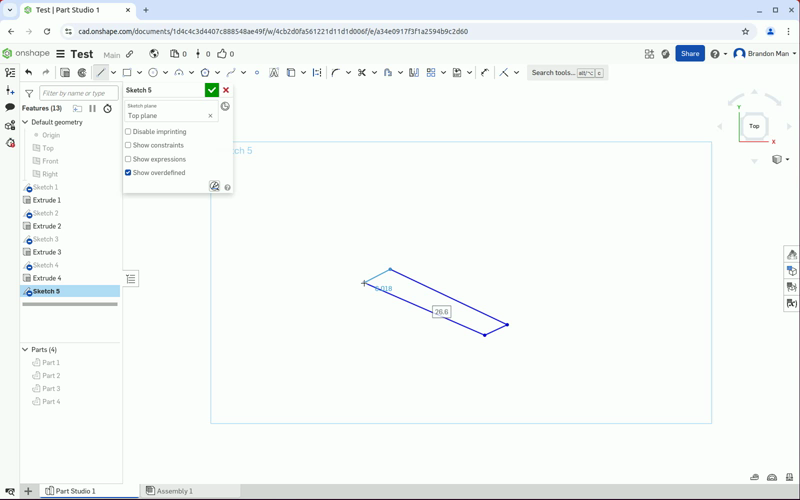
click(364, 282)
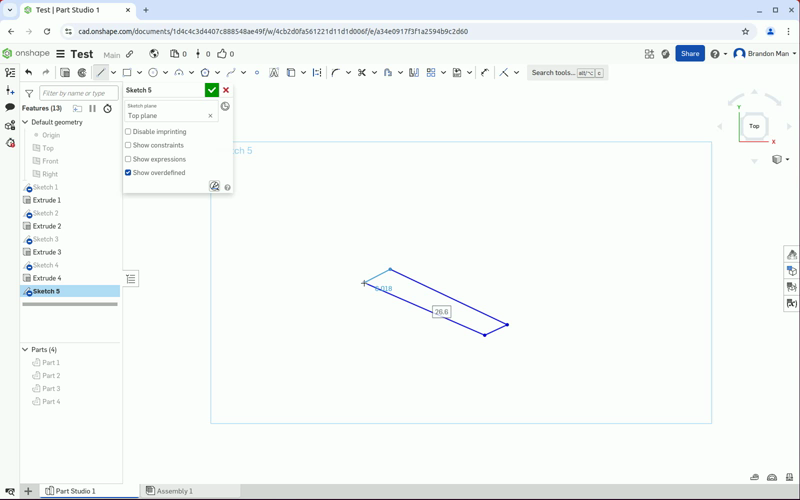
key(esc)
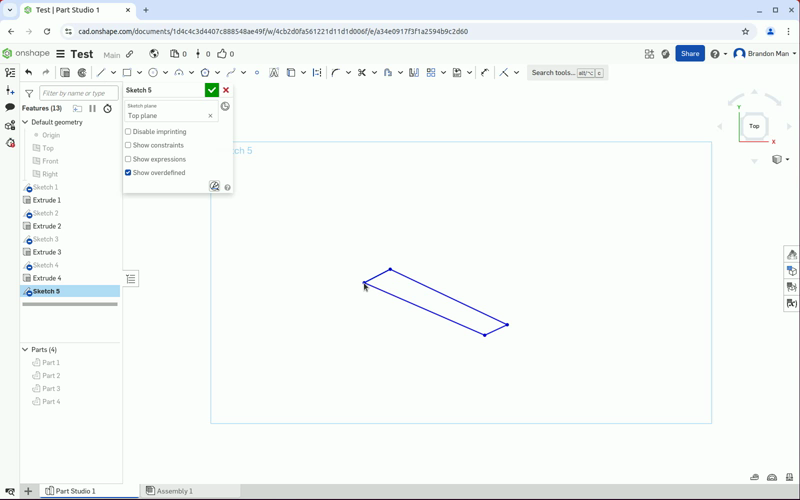
mouse_move(464, 323)
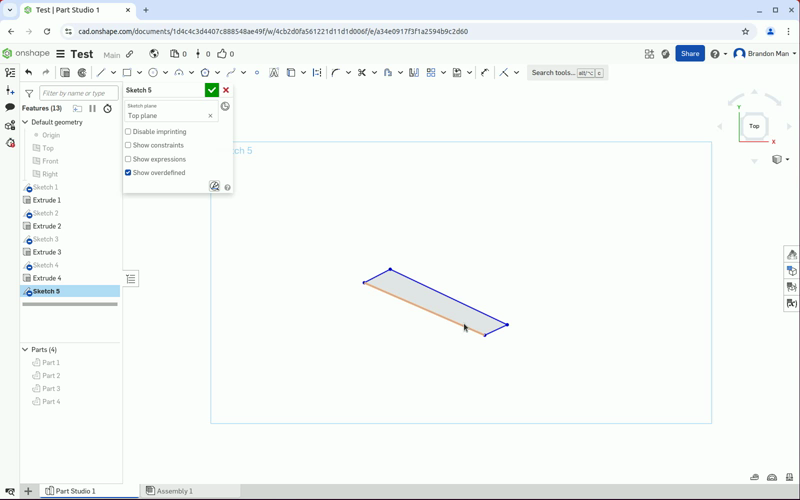
click(464, 323)
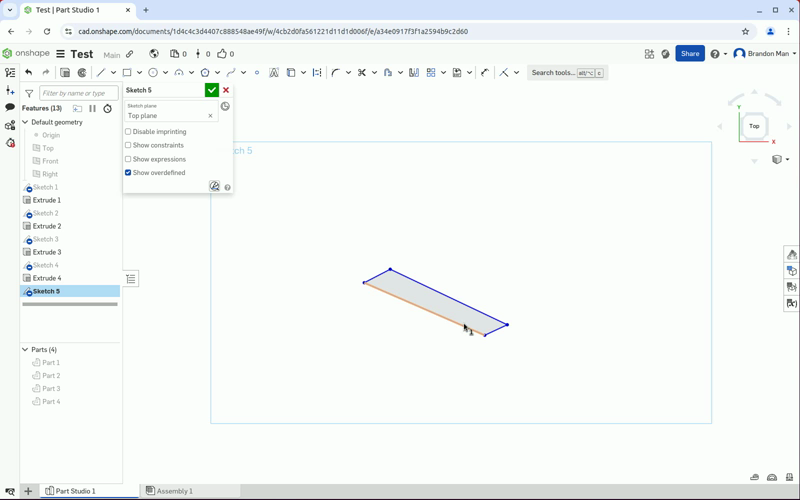
mouse_move(73, 352)
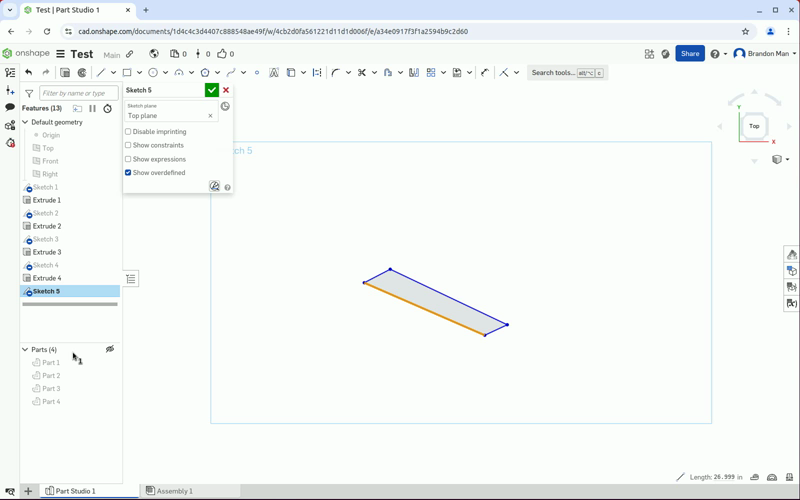
key(shift+y)
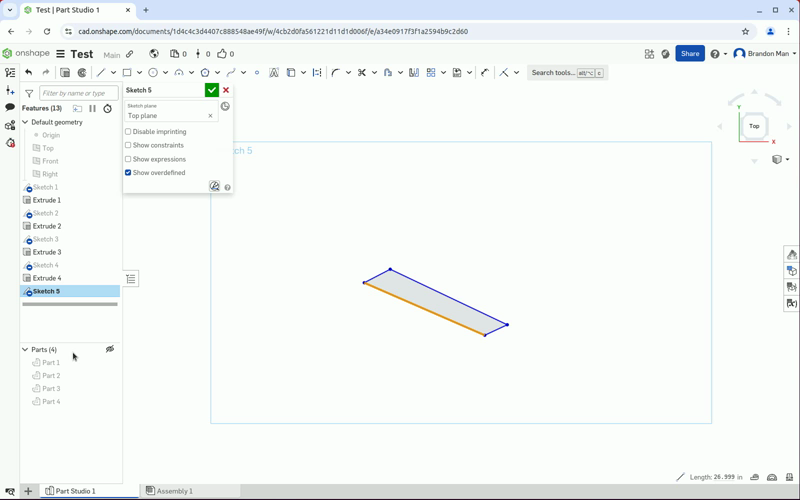
key(shift+e)
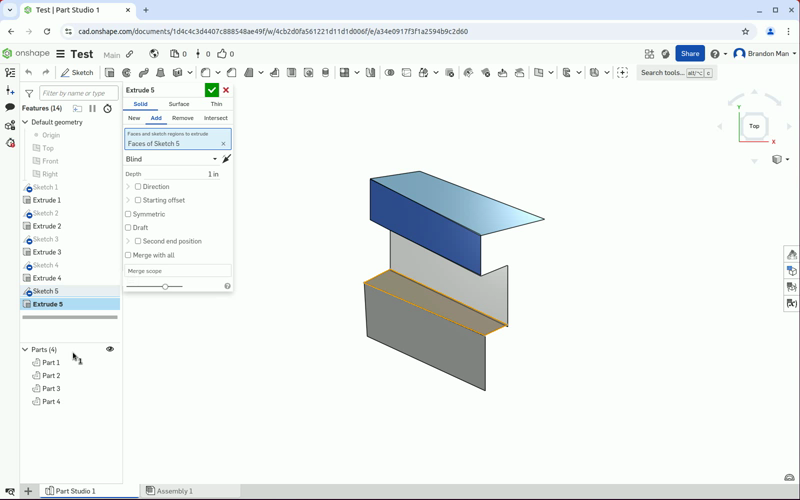
mouse_move(143, 106)
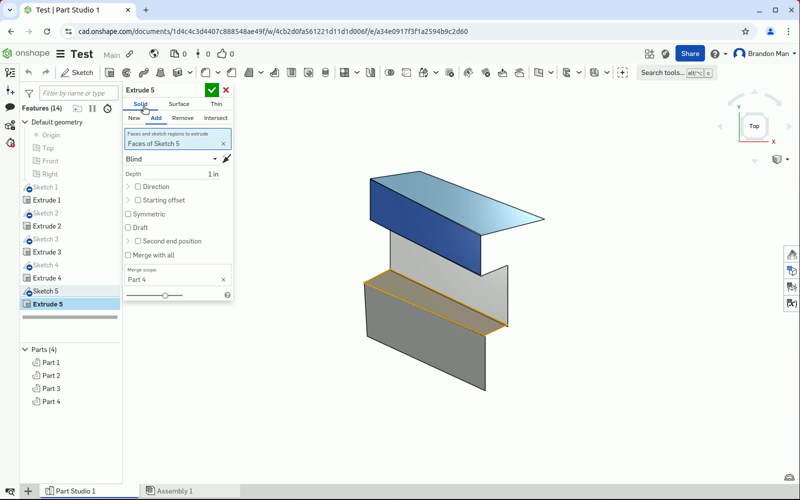
click(143, 106)
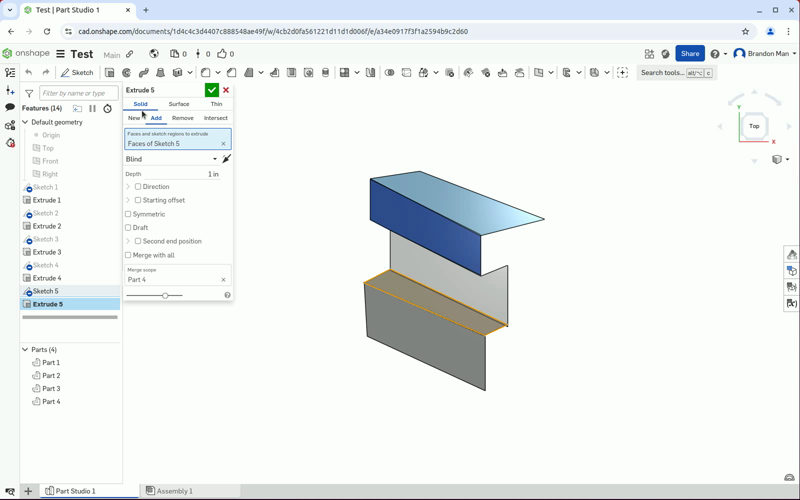
mouse_move(137, 120)
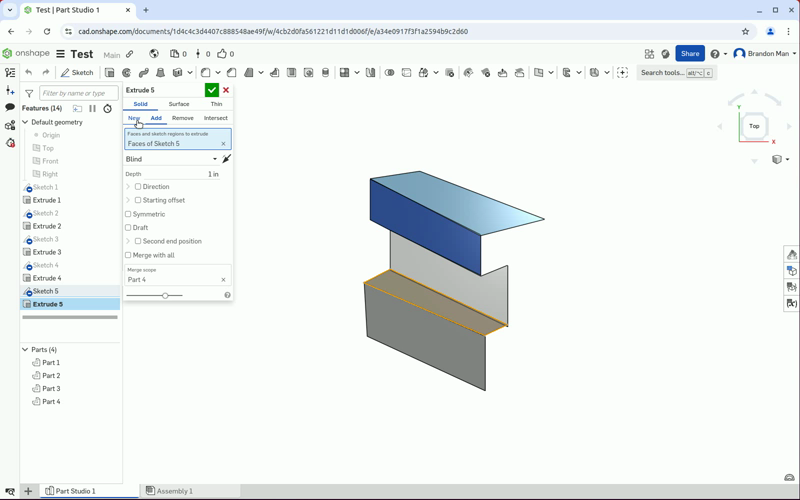
click(137, 120)
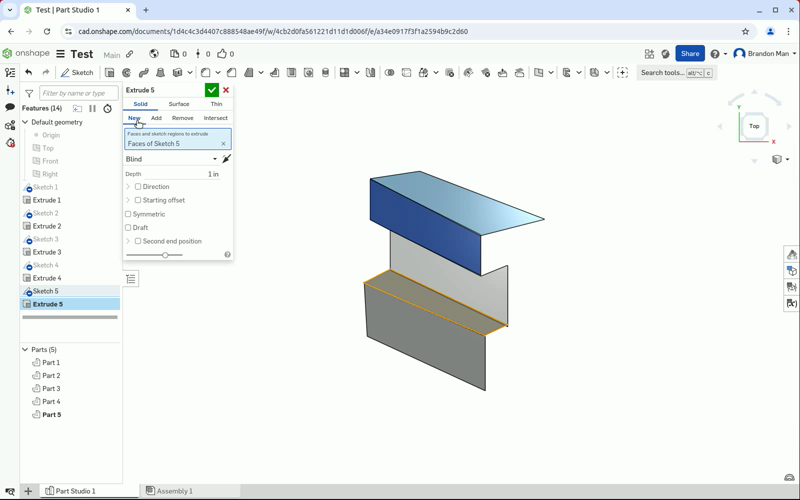
key(tab, 4)
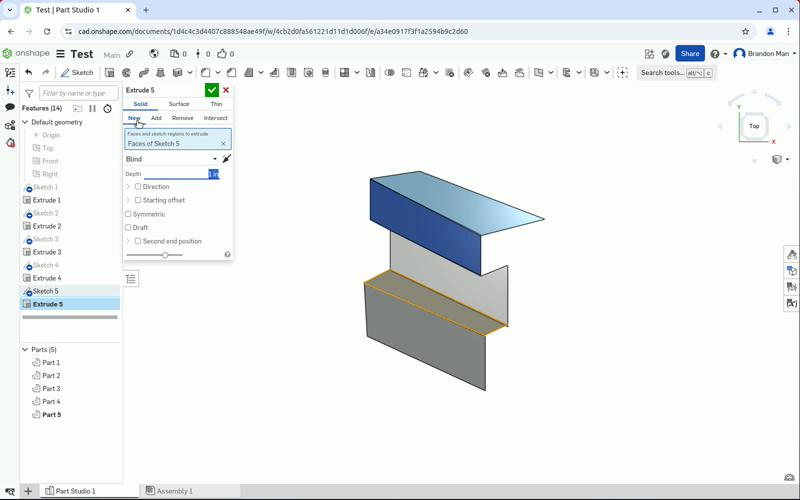
text(9.869)
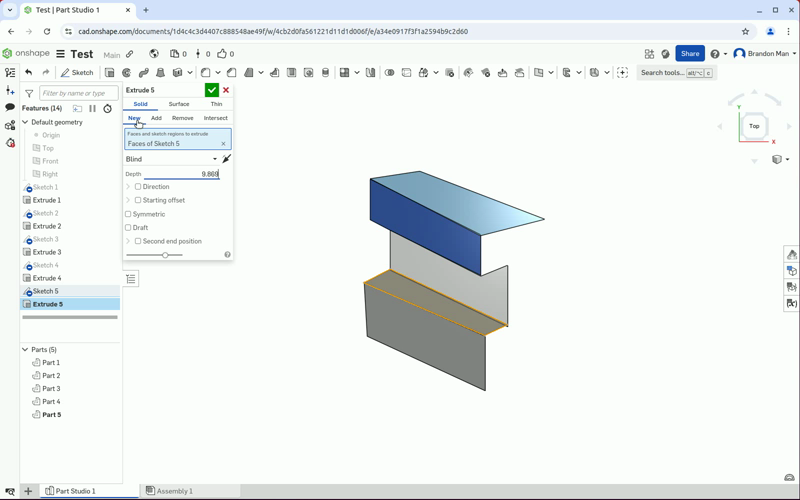
key(enter)
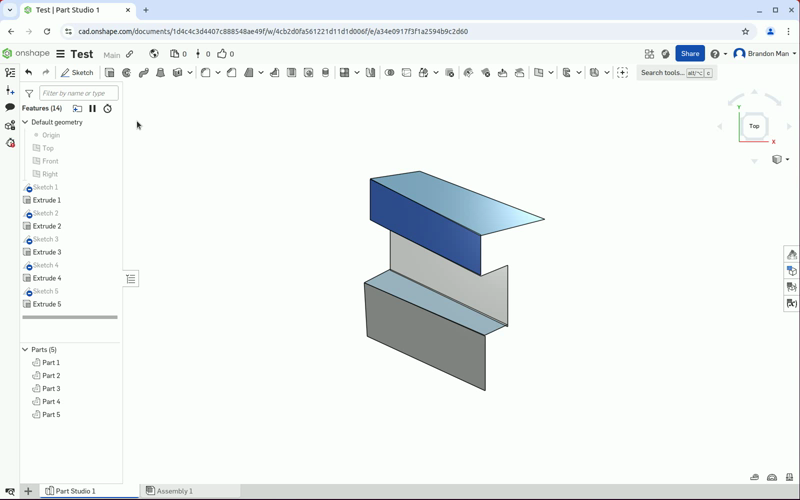
key(shift+h)
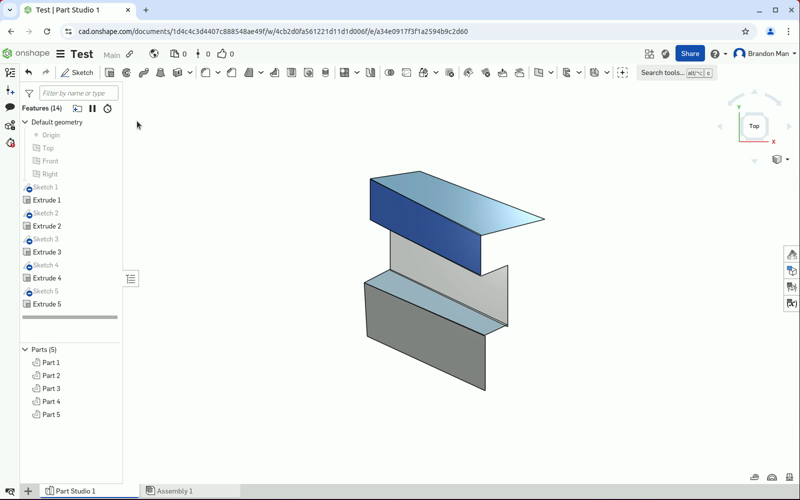
key(shift+h)
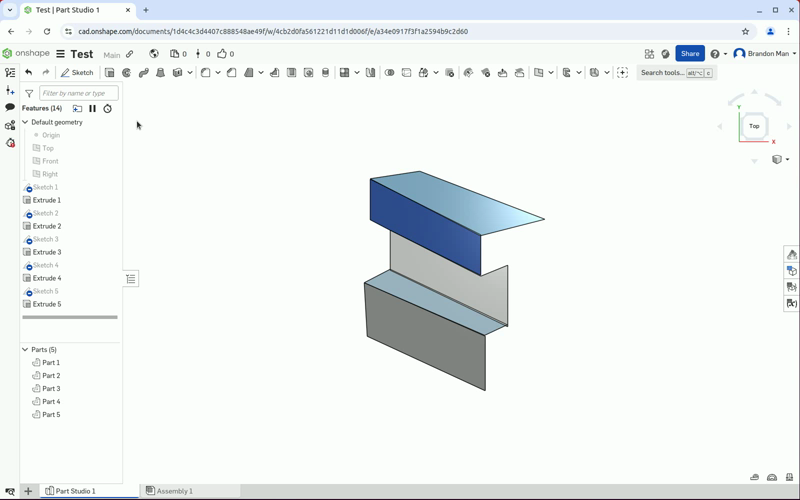
mouse_move(73, 189)
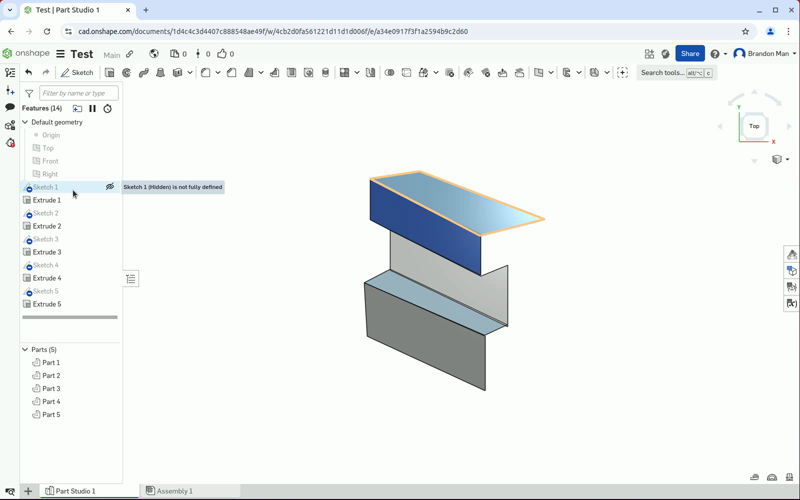
click(73, 189)
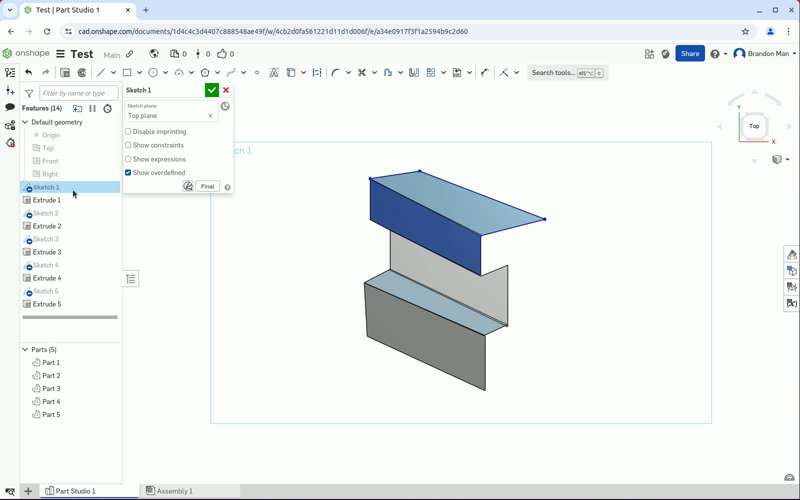
mouse_move(229, 92)
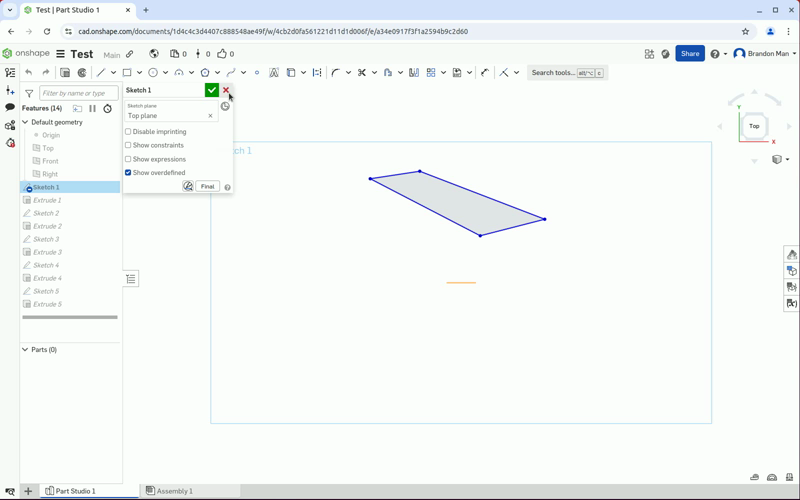
click(229, 92)
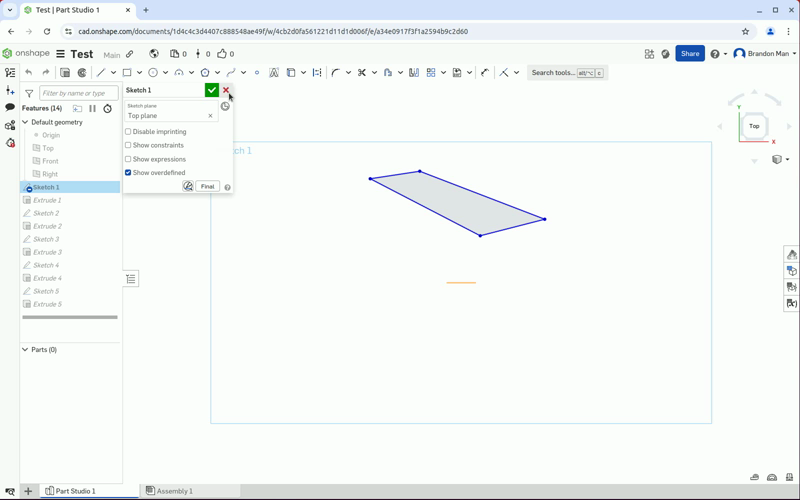
key(shift+s)
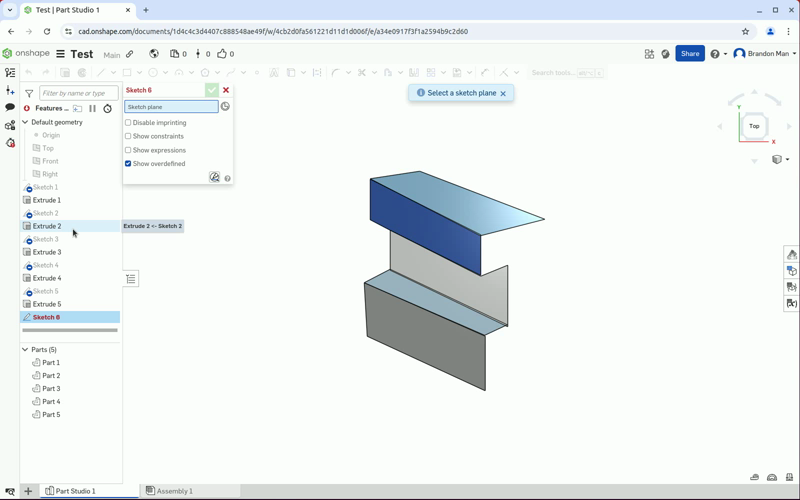
scroll(3)
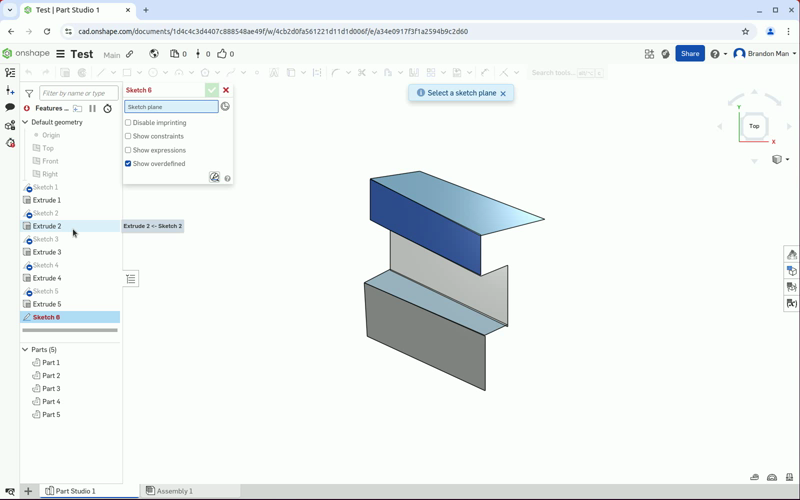
mouse_move(73, 150)
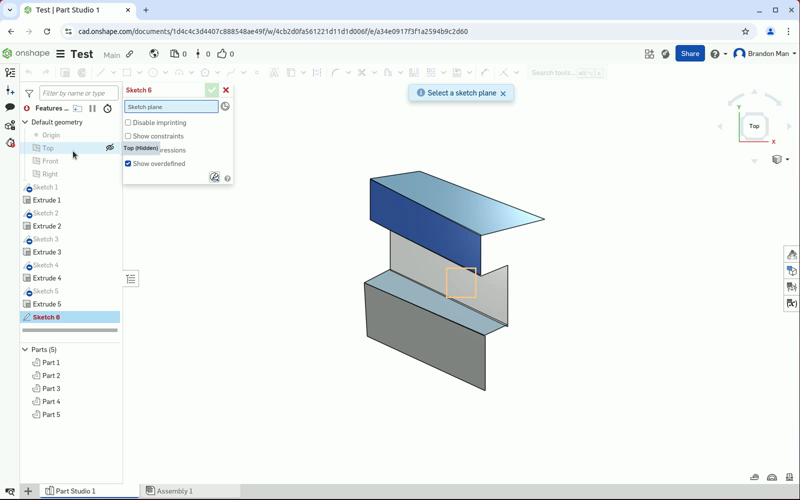
click(73, 150)
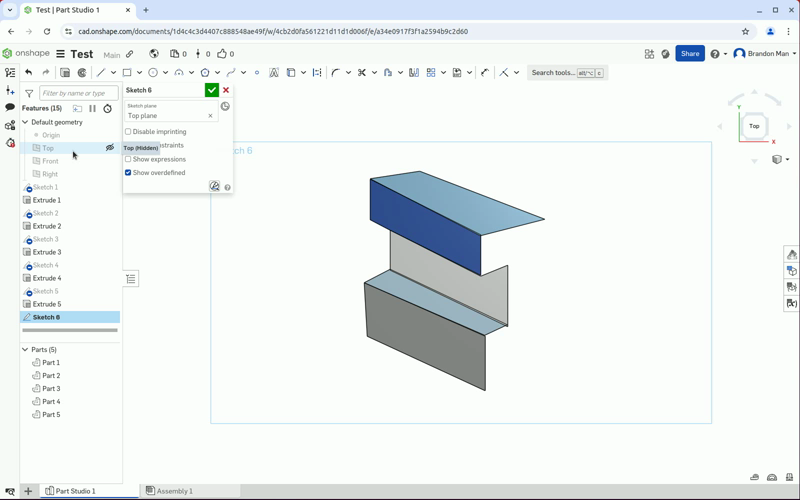
mouse_move(73, 352)
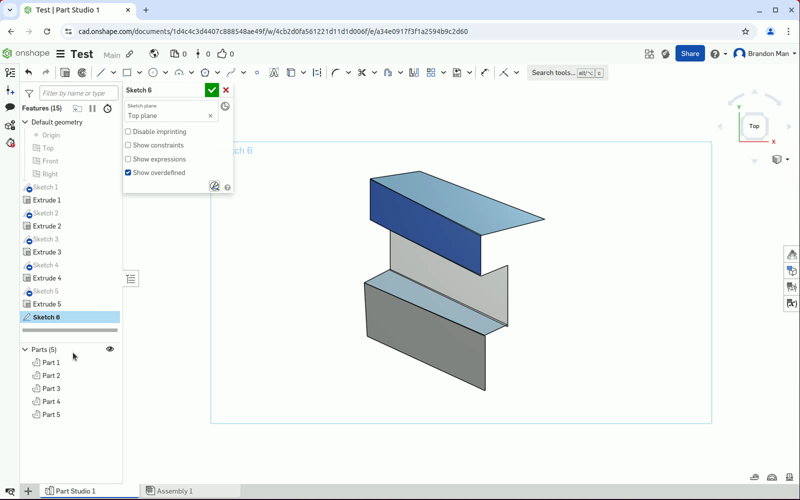
key(y)
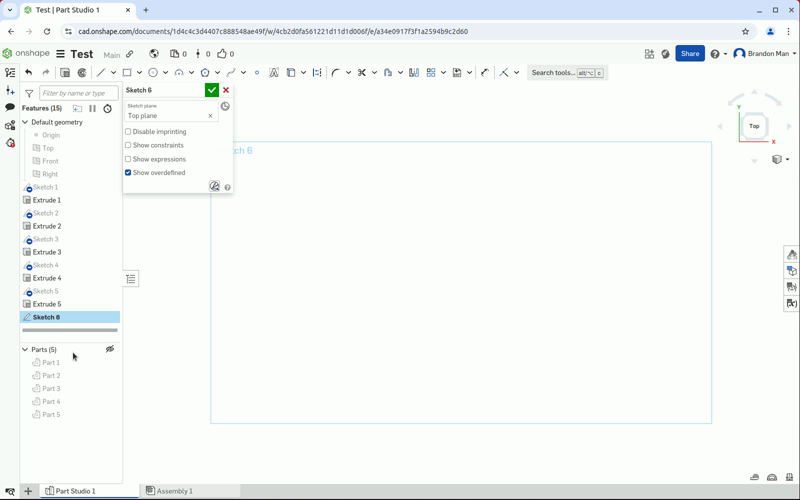
key(l)
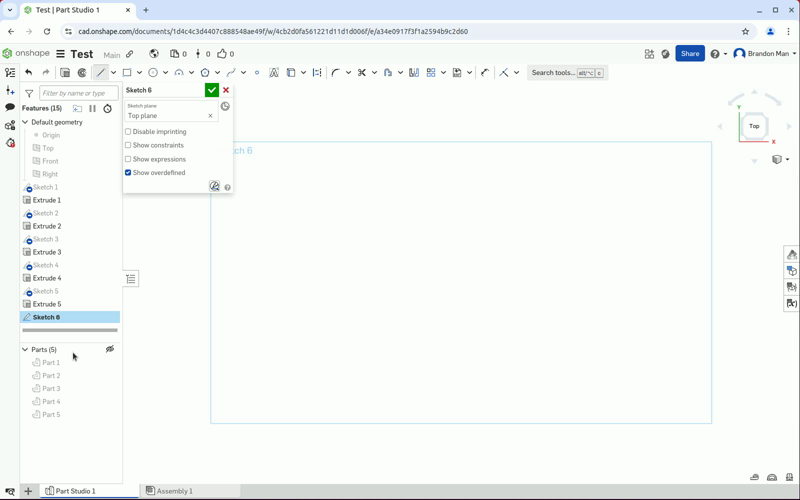
key_down(shift)
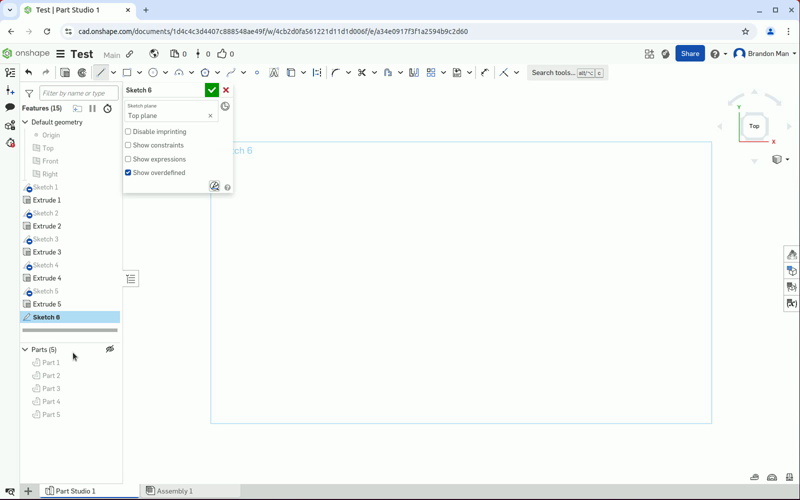
mouse_move(480, 274)
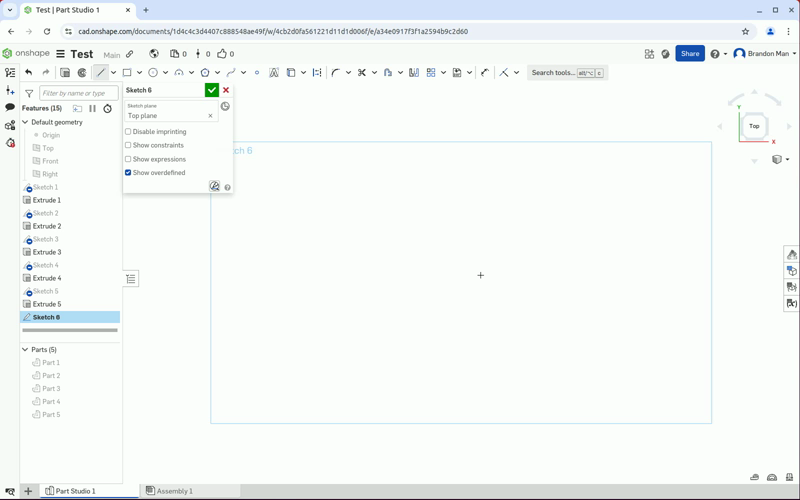
click(480, 274)
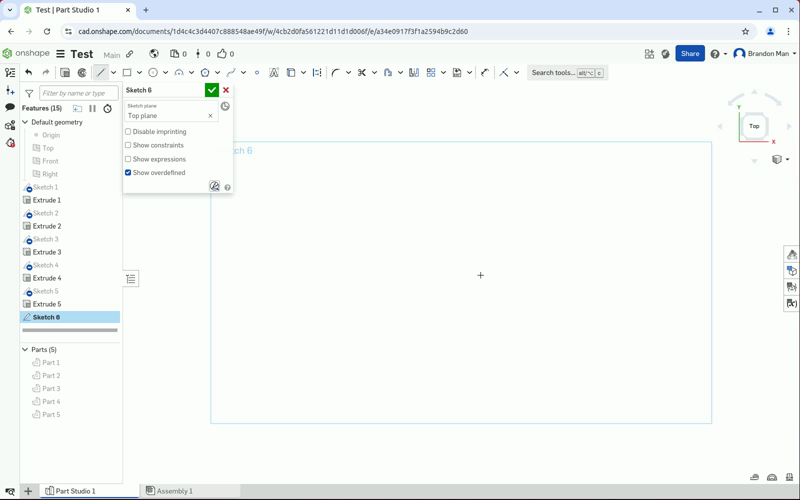
key_up(shift)
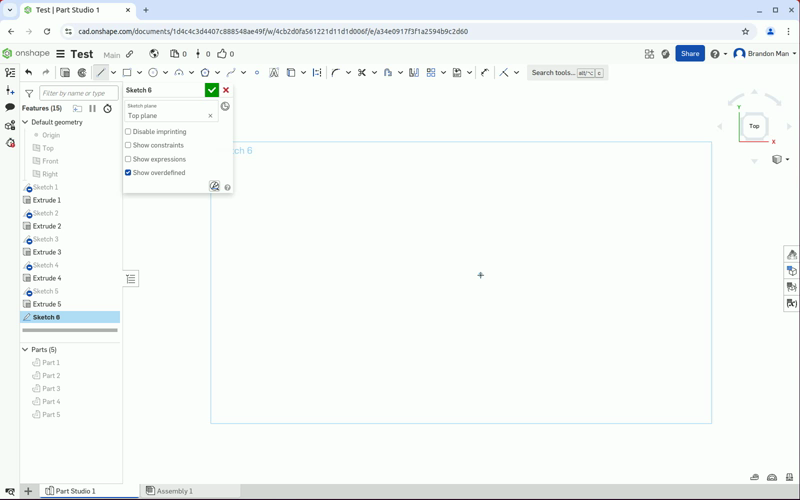
key_down(shift)
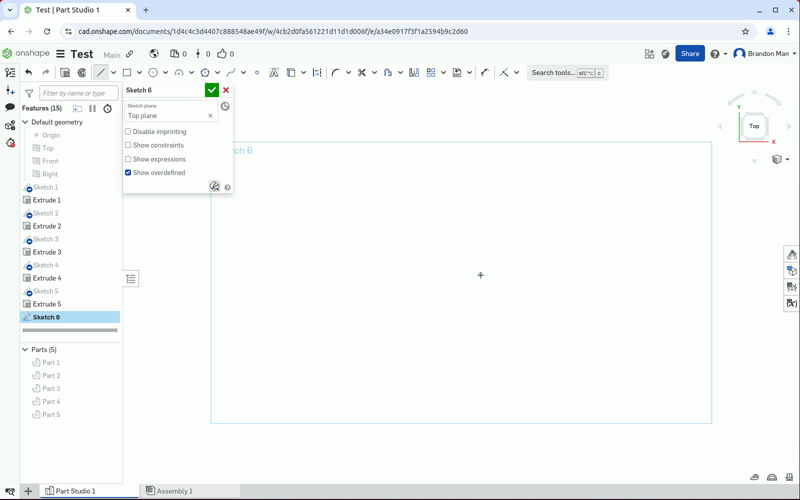
mouse_move(510, 274)
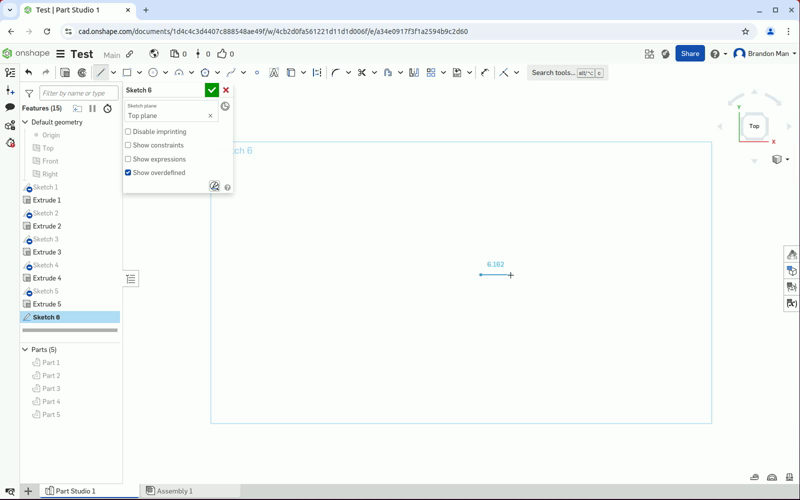
mouse_move(507, 263)
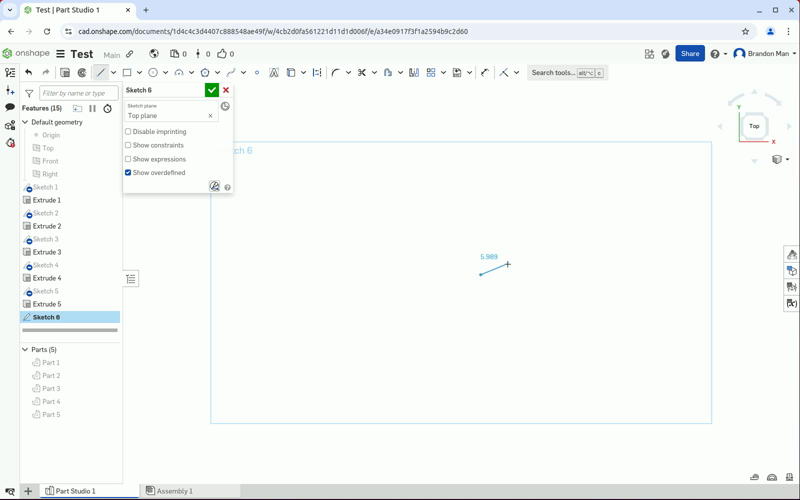
click(507, 263)
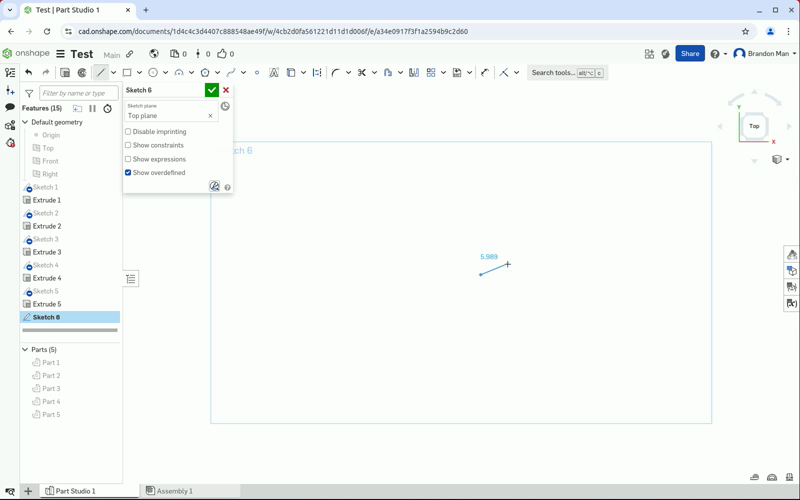
key_up(shift)
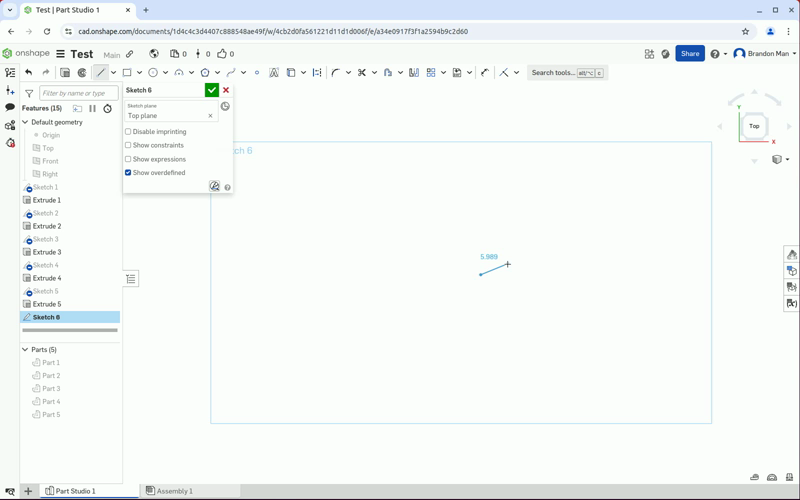
key_down(shift)
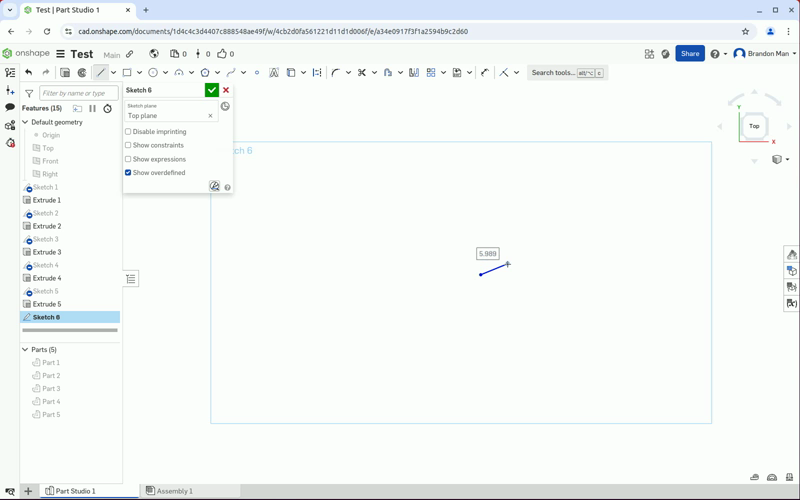
mouse_move(507, 325)
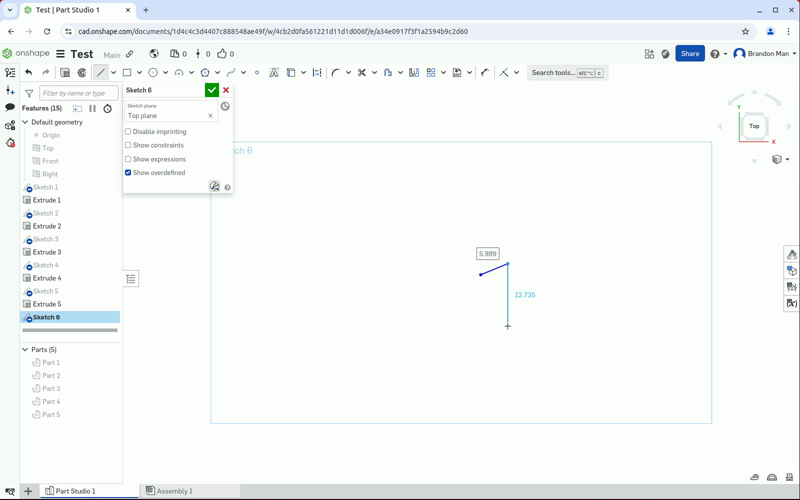
click(507, 325)
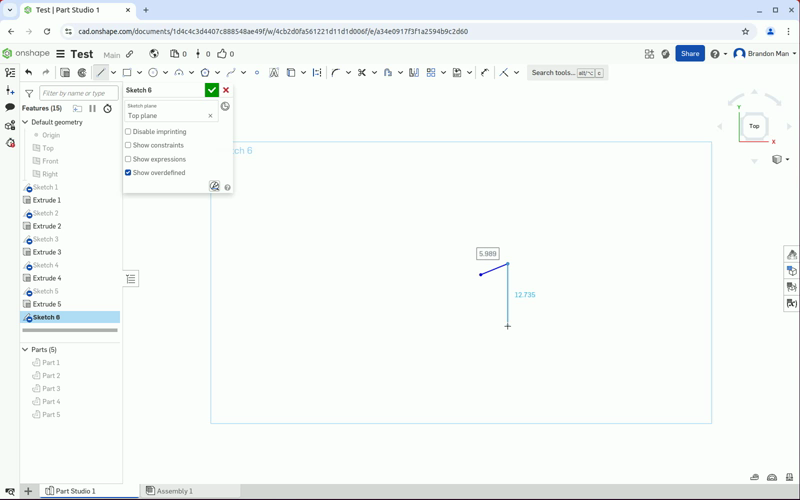
key_up(shift)
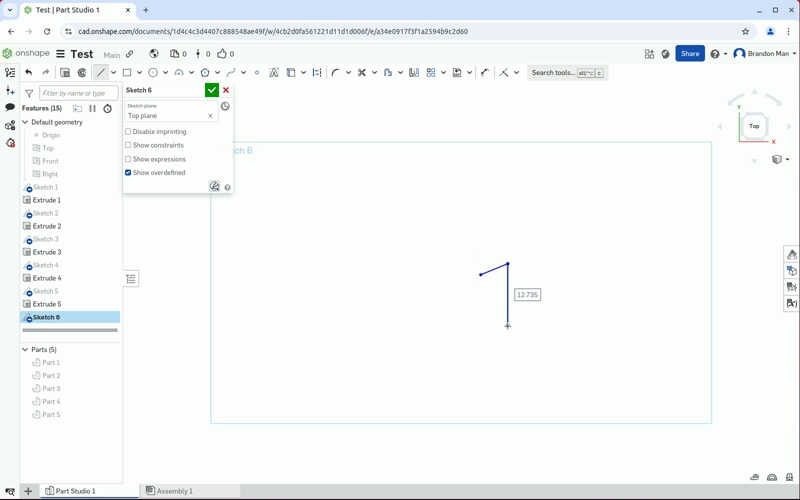
key_down(shift)
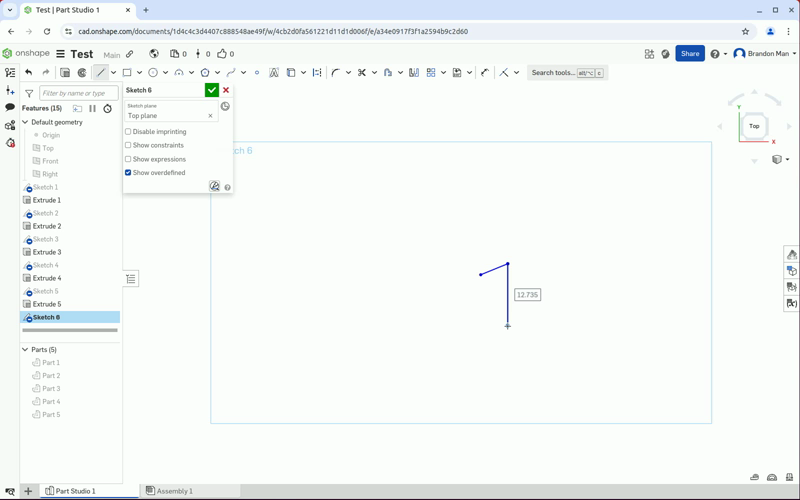
mouse_move(537, 325)
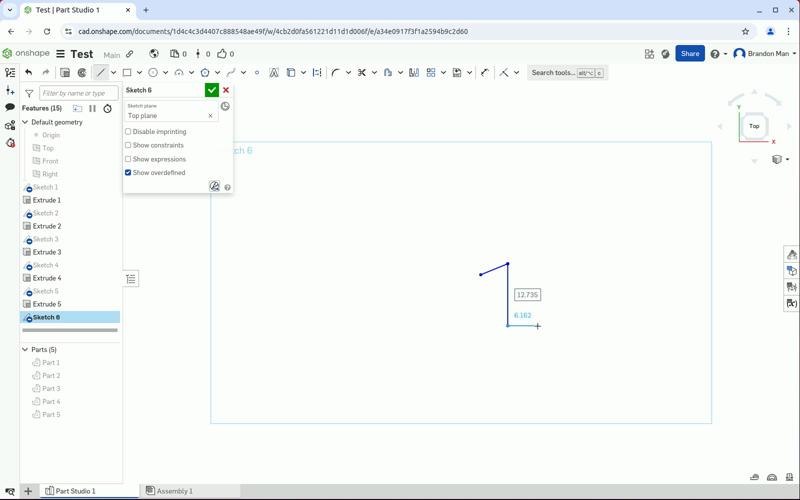
mouse_move(484, 335)
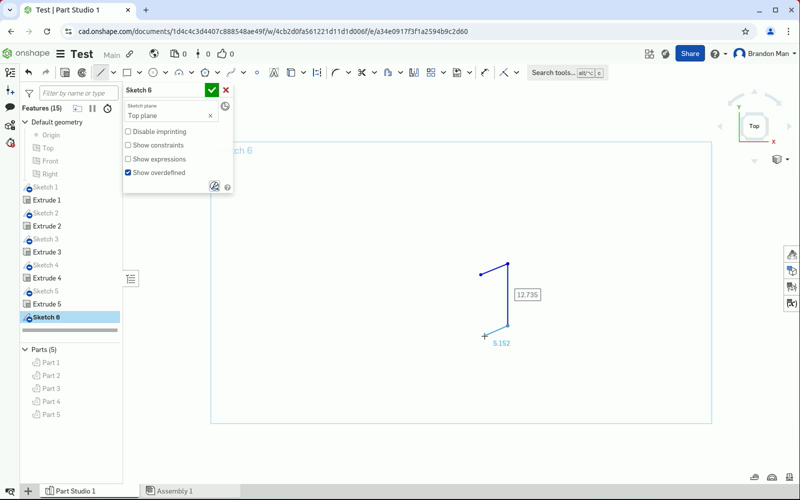
click(484, 335)
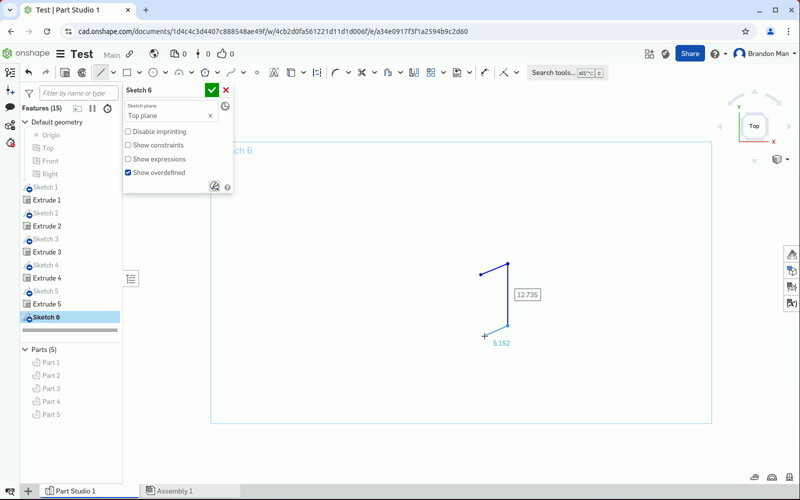
key_up(shift)
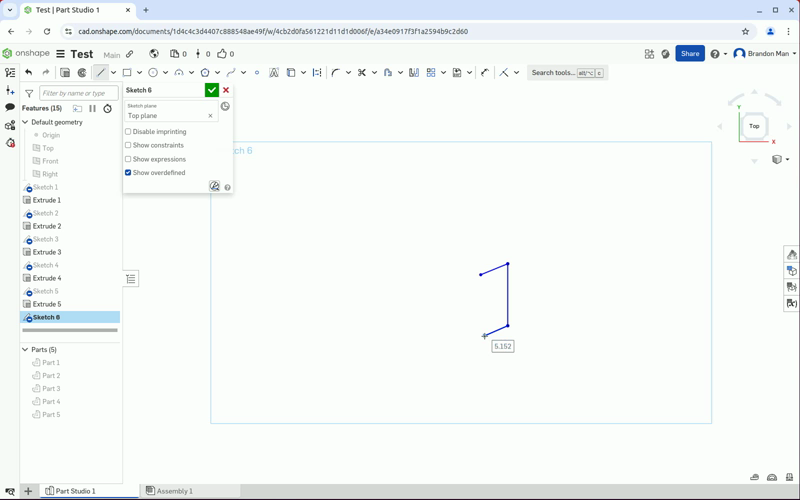
key_down(shift)
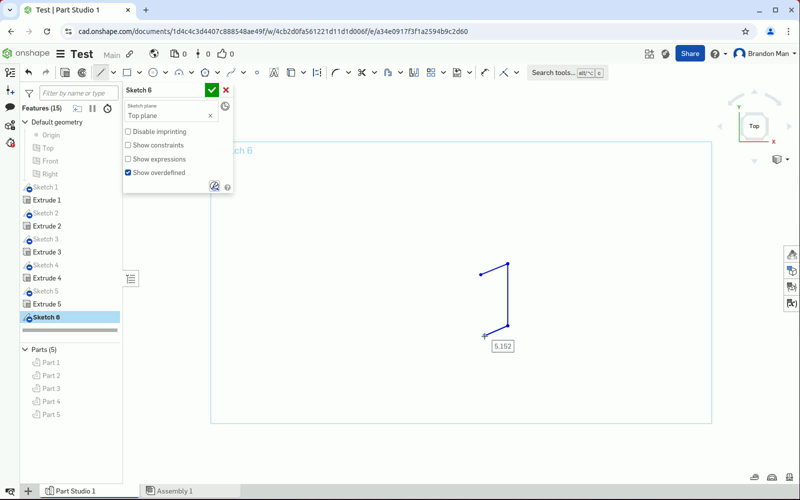
mouse_move(514, 335)
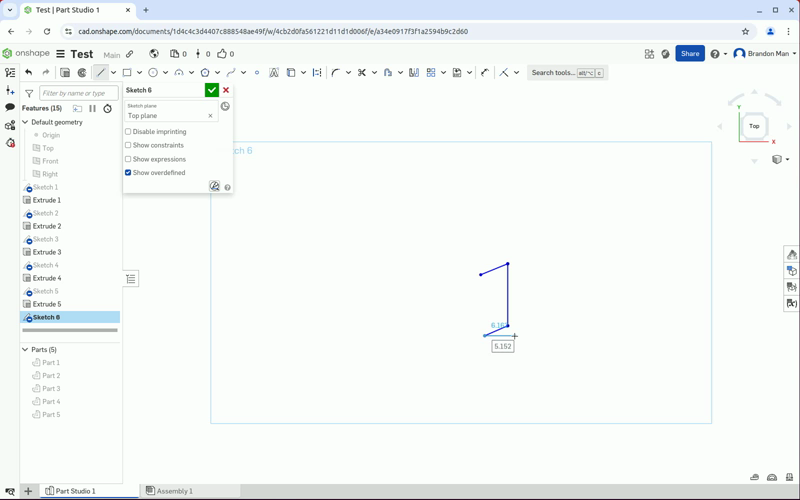
mouse_move(484, 390)
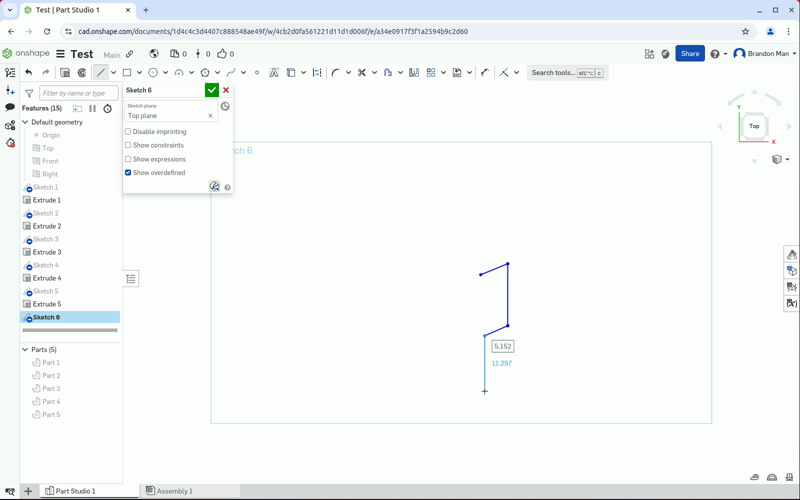
click(484, 390)
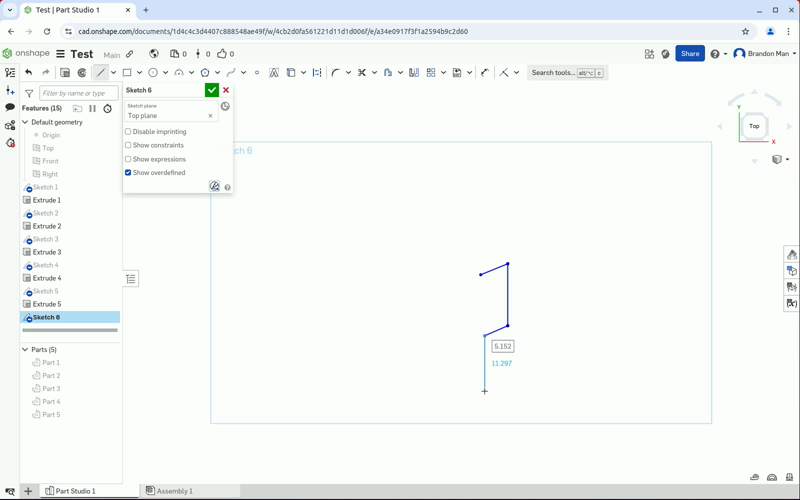
key_up(shift)
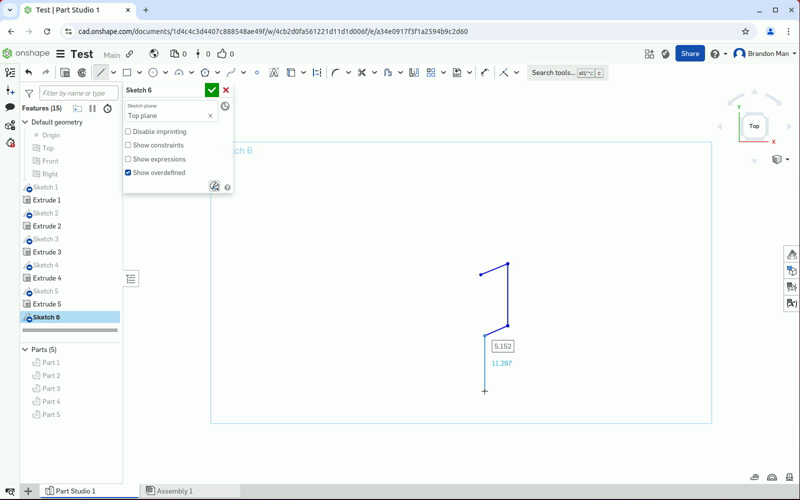
key_down(shift)
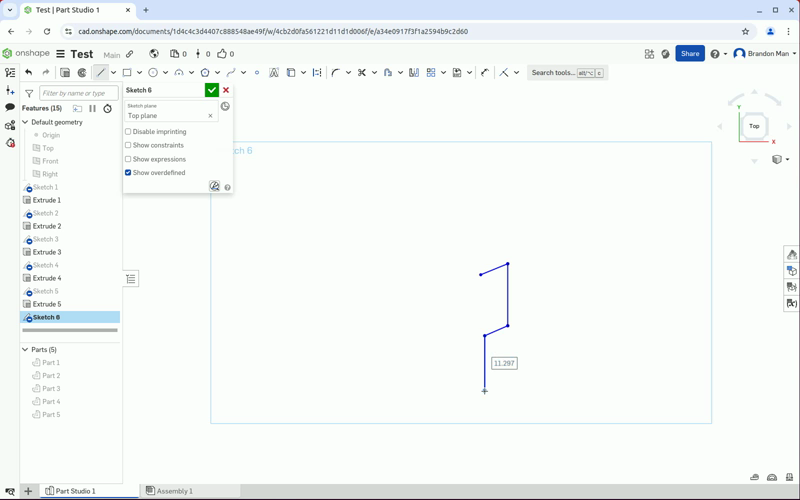
mouse_move(545, 360)
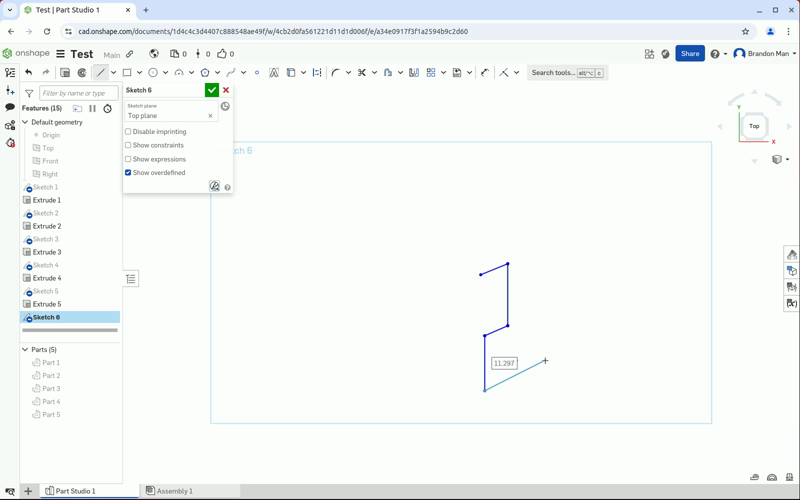
click(545, 360)
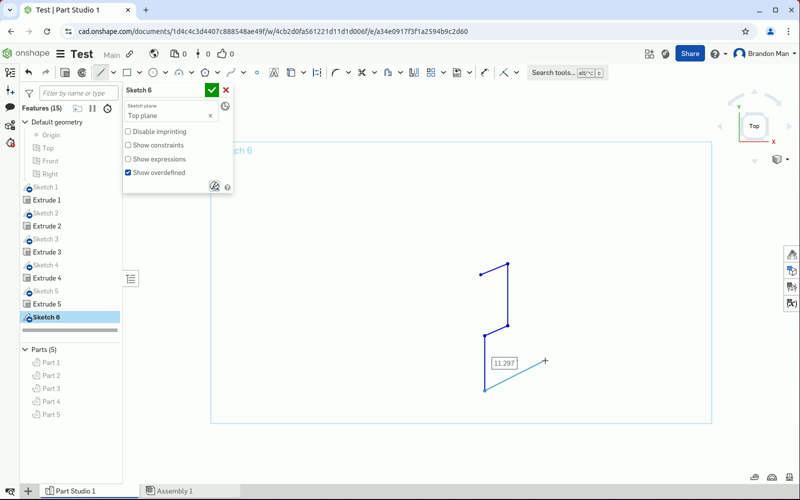
key_up(shift)
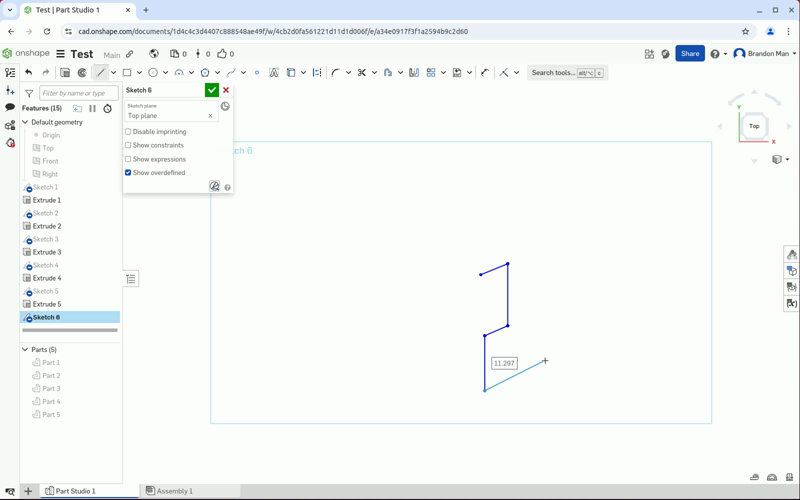
key_down(shift)
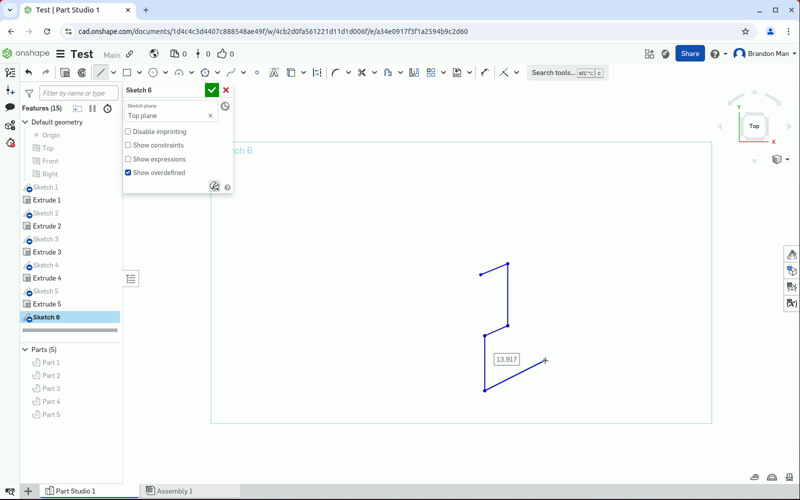
mouse_move(545, 218)
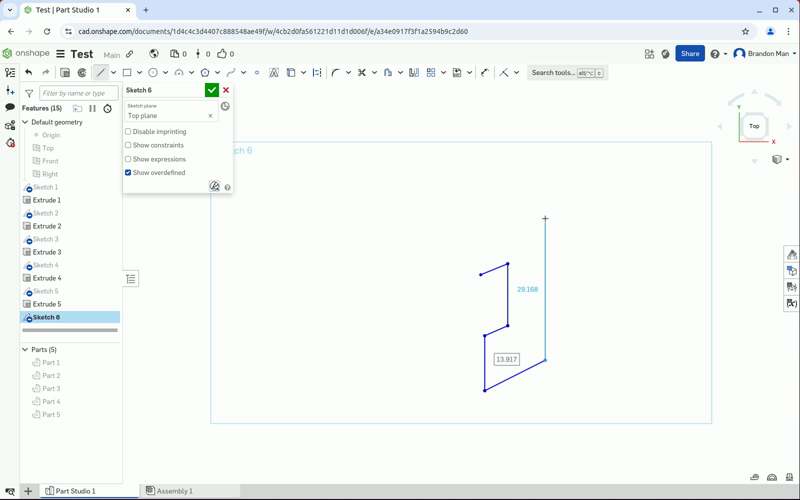
click(545, 218)
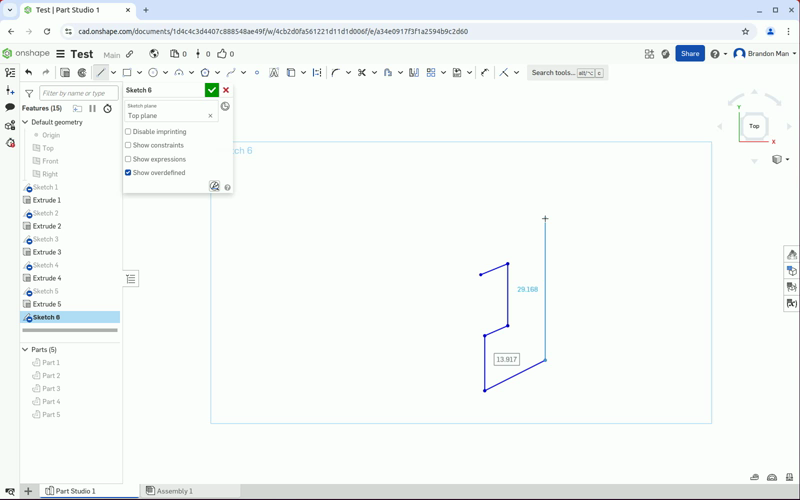
key_up(shift)
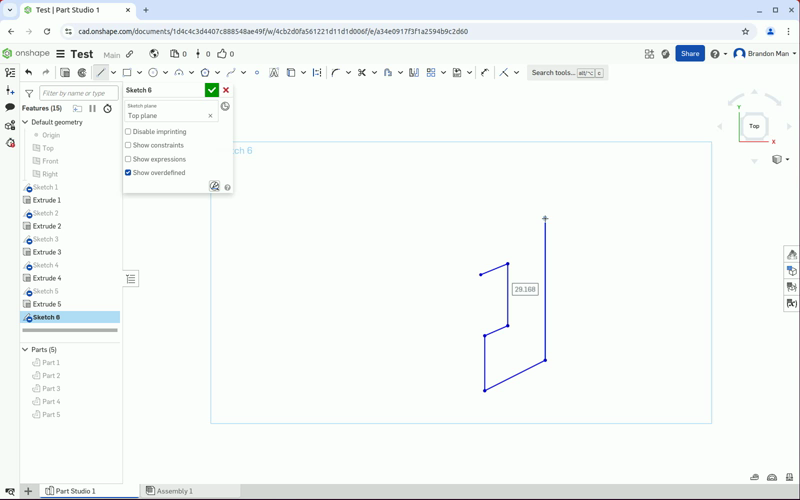
key_down(shift)
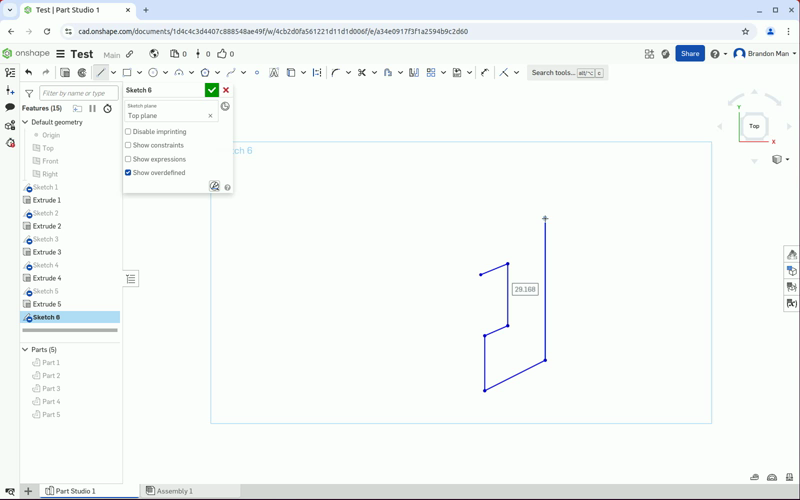
mouse_move(480, 234)
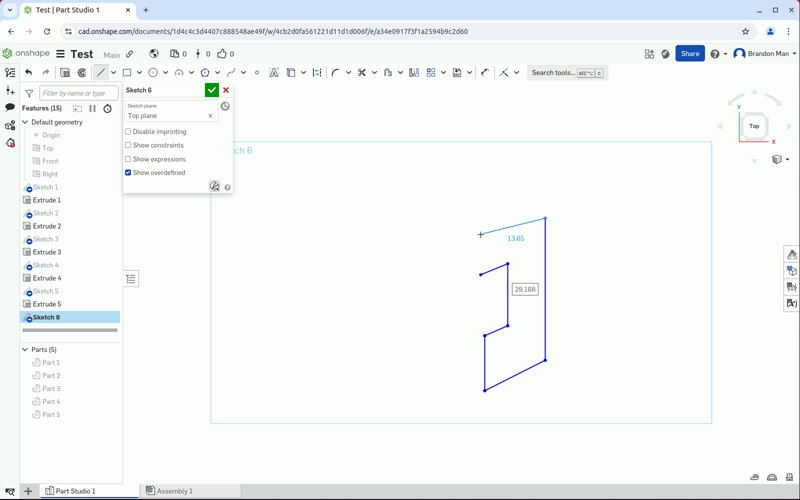
click(480, 234)
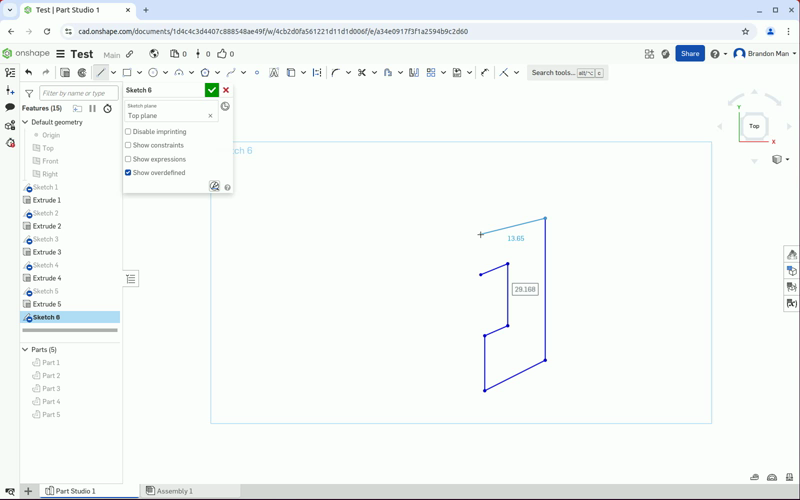
key_up(shift)
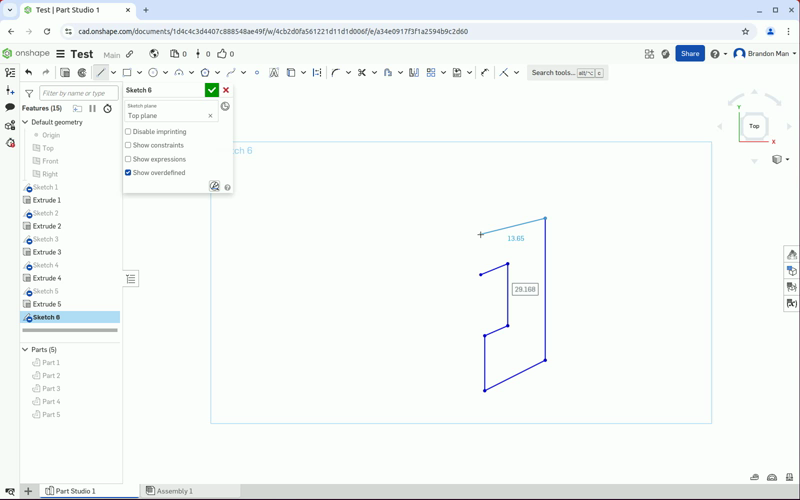
mouse_move(510, 234)
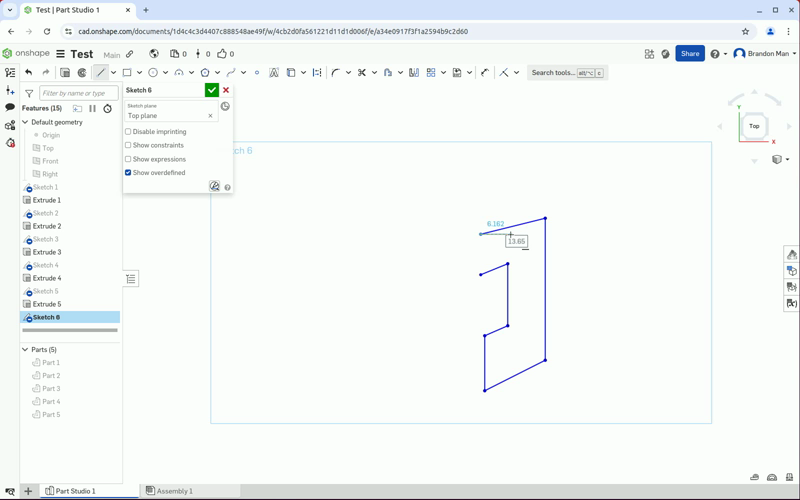
key_down(shift)
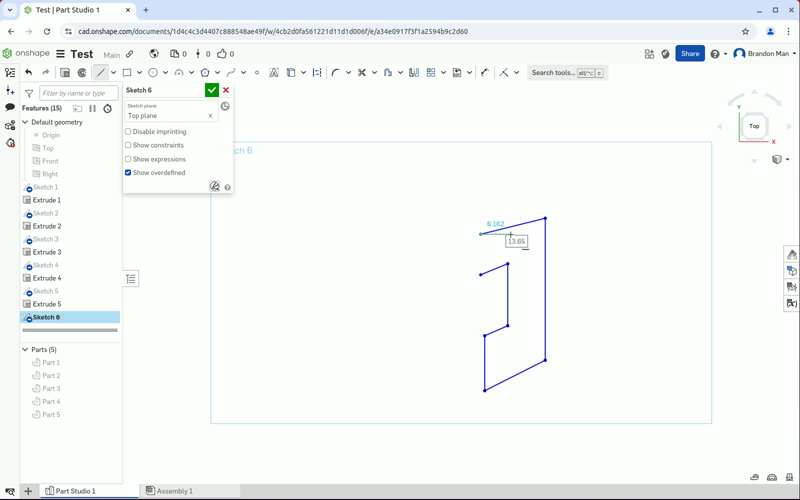
mouse_move(480, 274)
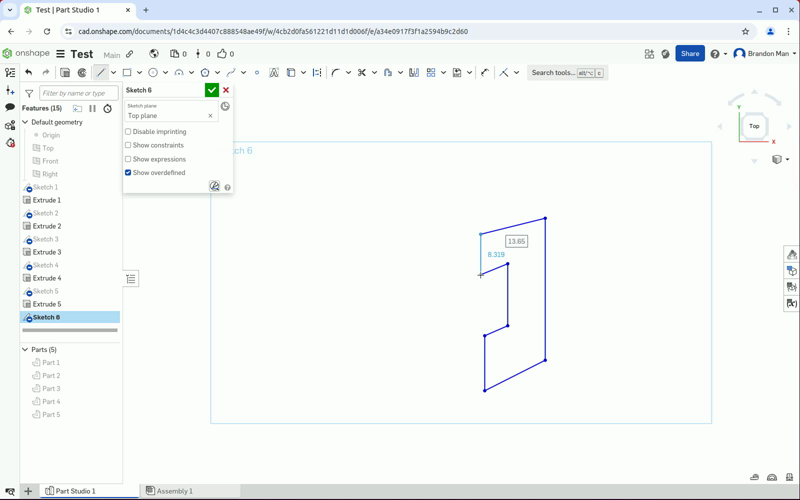
key_up(shift)
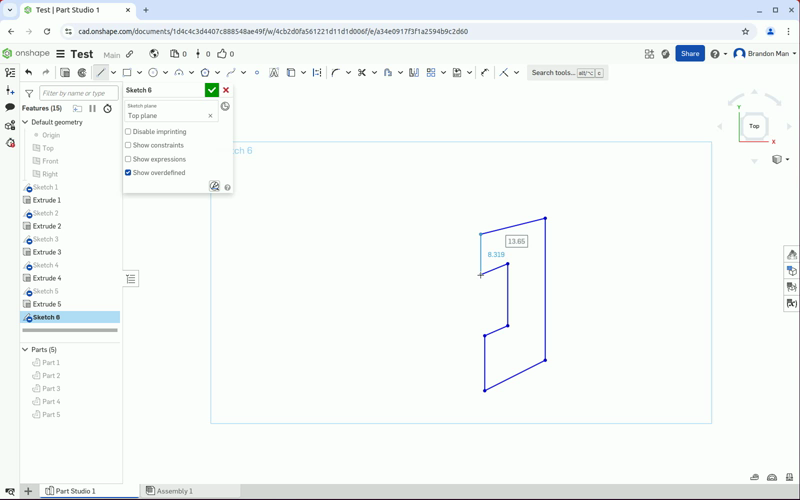
click(480, 274)
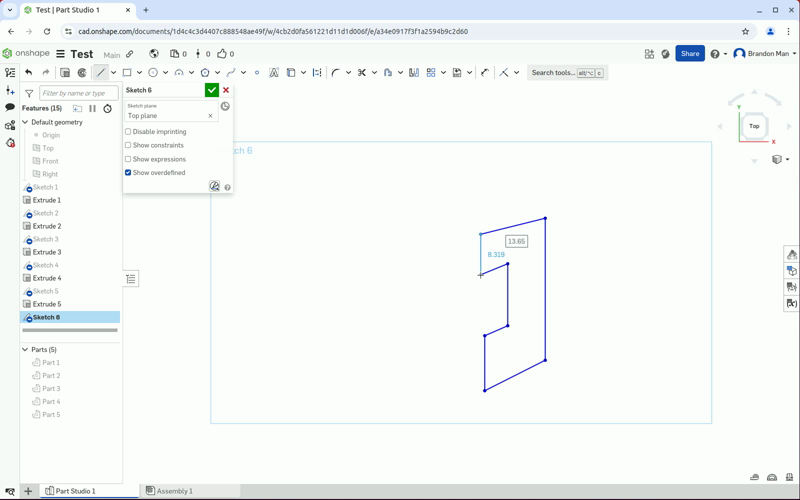
key(esc)
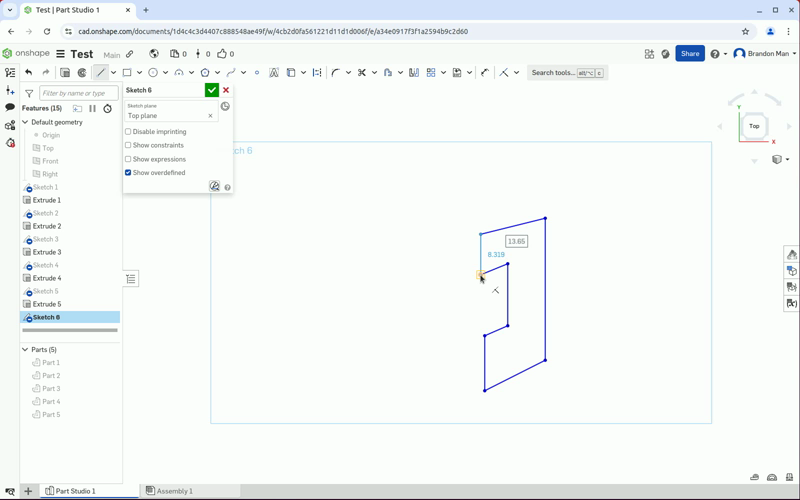
mouse_move(515, 294)
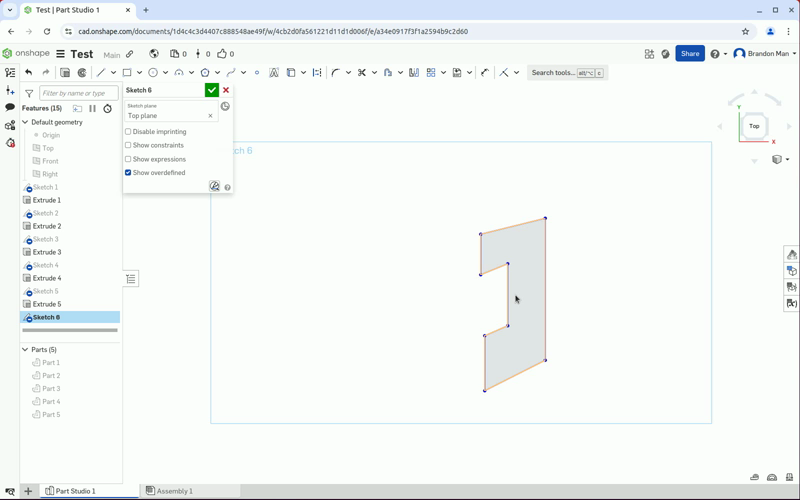
click(515, 294)
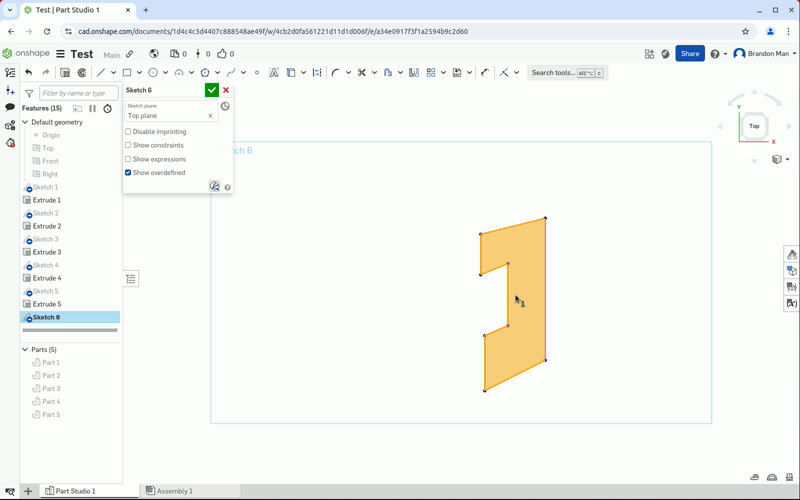
mouse_move(73, 352)
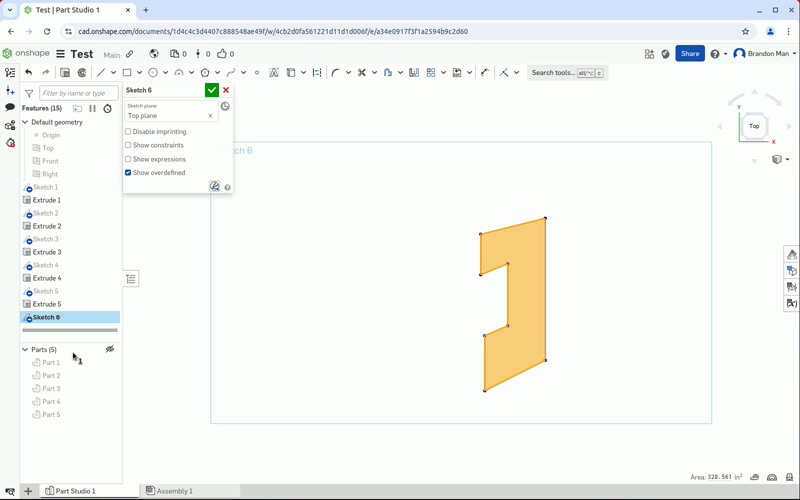
key(shift+y)
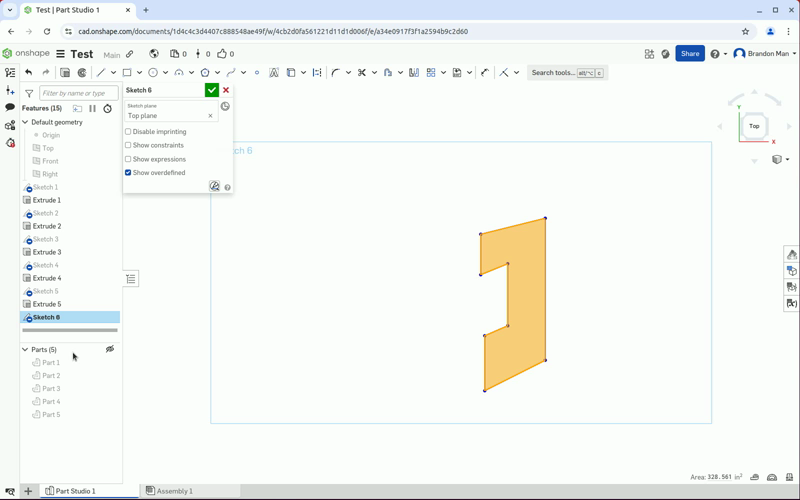
key(shift+e)
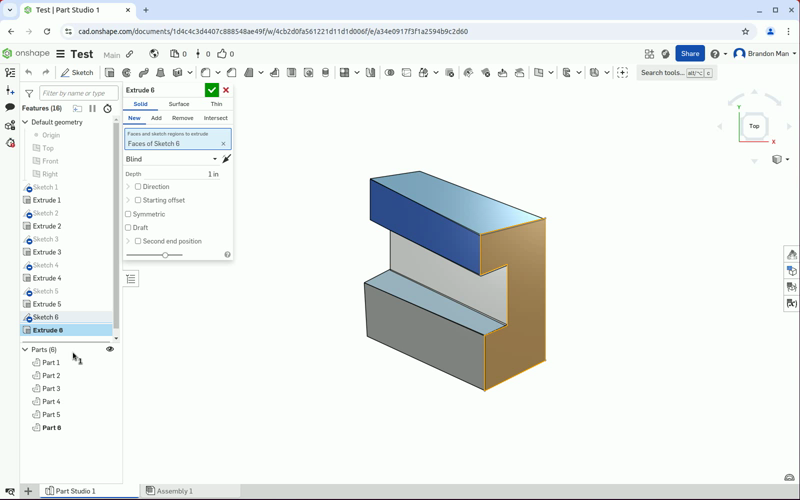
mouse_move(143, 106)
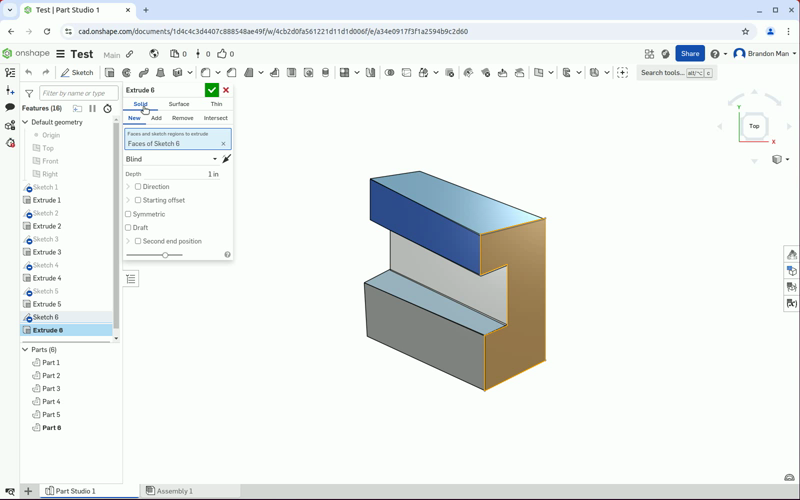
click(143, 106)
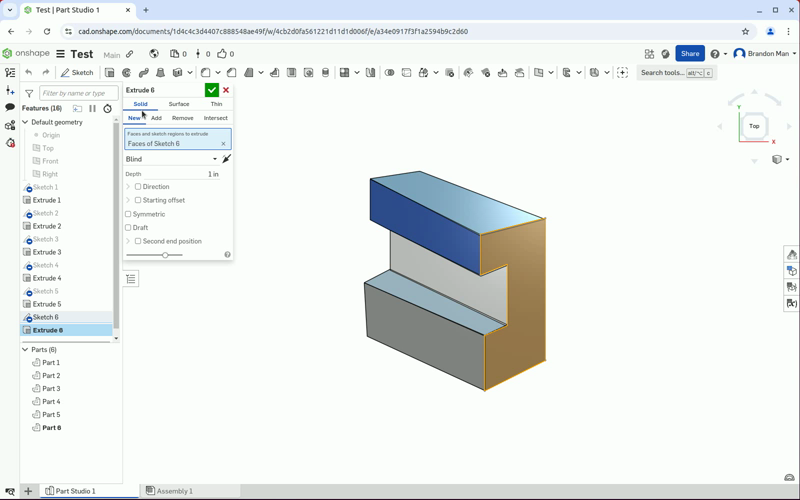
mouse_move(137, 120)
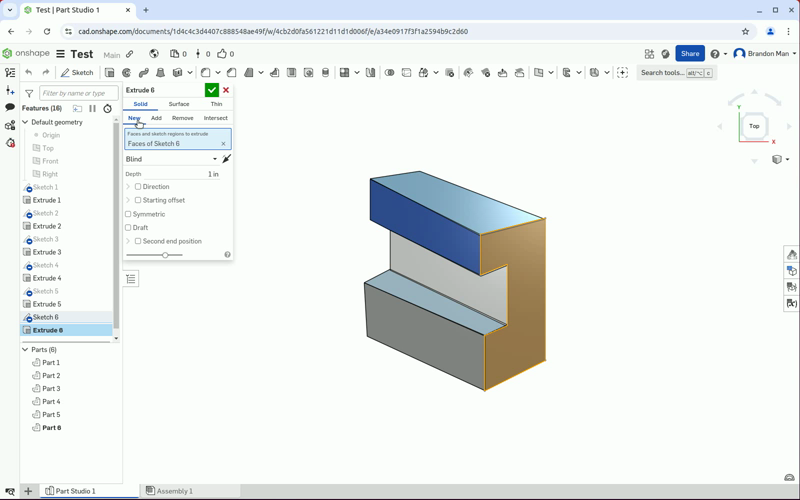
click(137, 120)
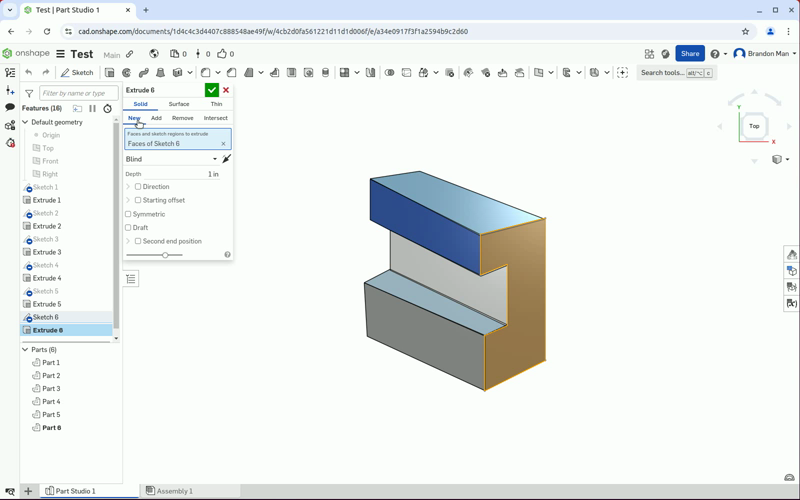
key(tab, 4)
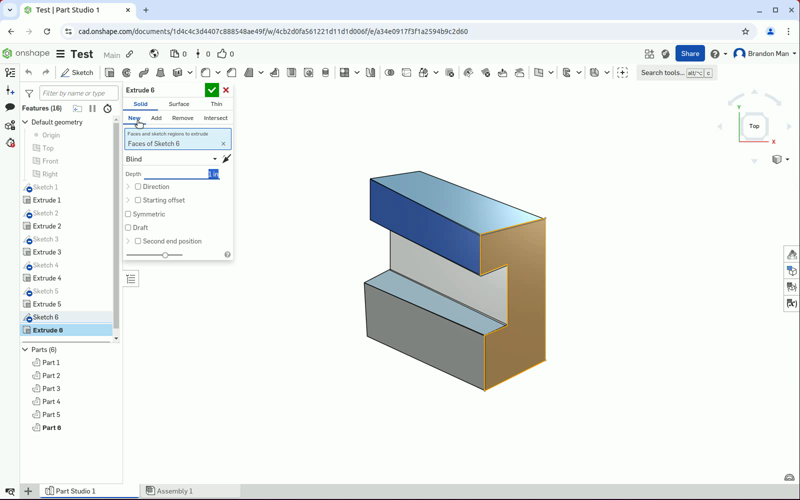
text(9.869)
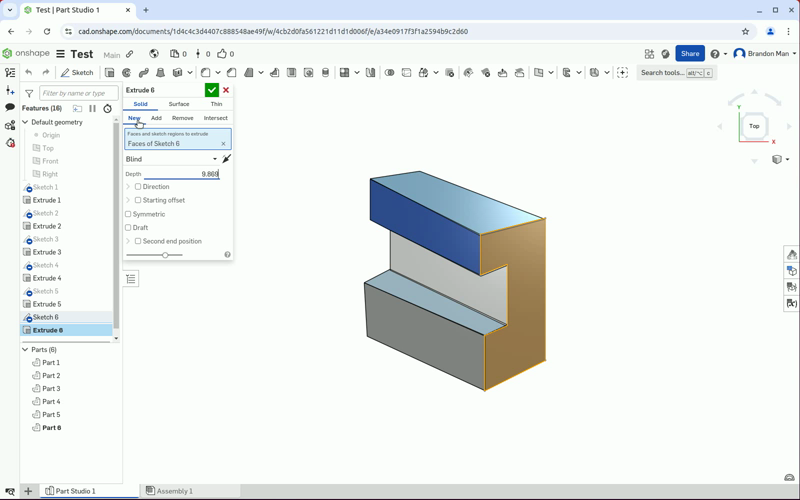
key(enter)
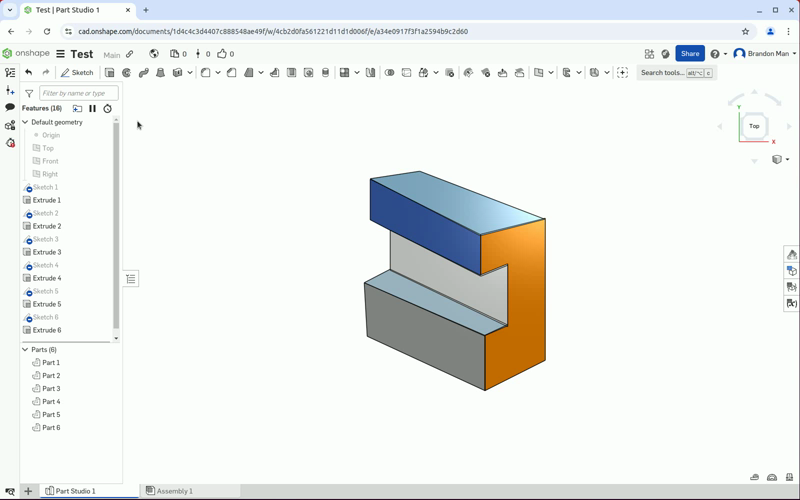
key(shift+h)
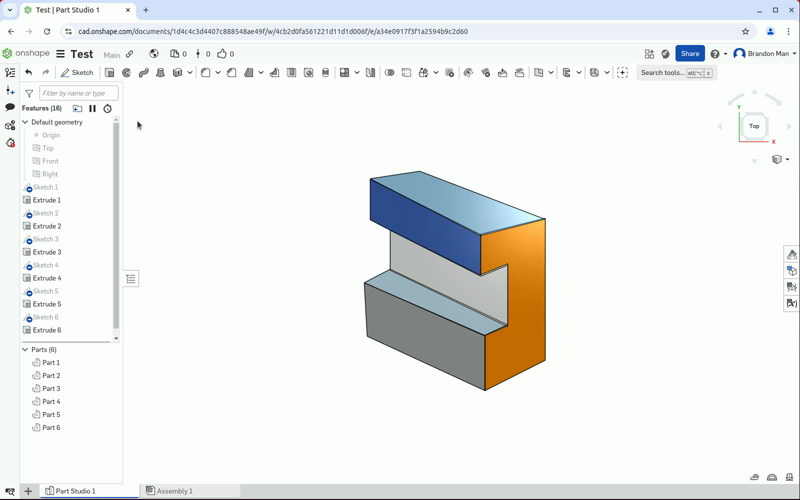
key(shift+h)
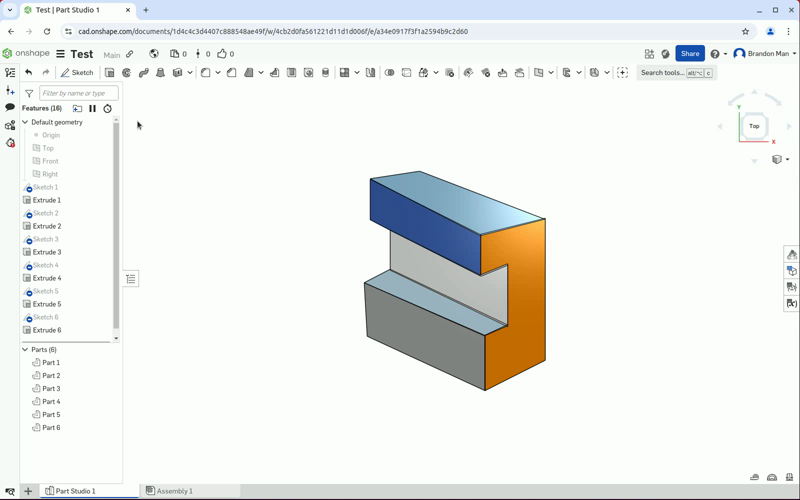
mouse_move(69, 189)
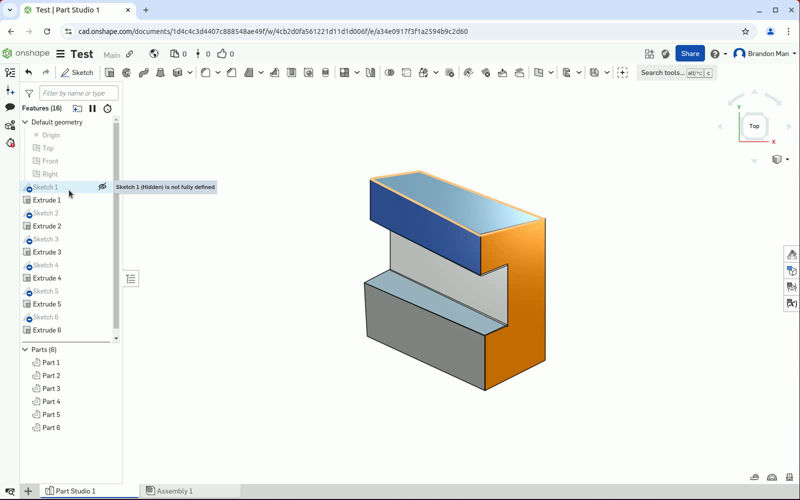
click(69, 189)
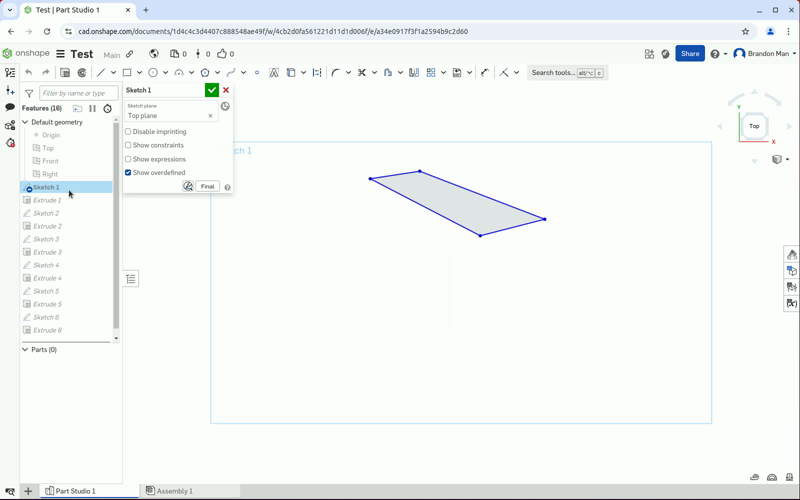
mouse_move(229, 92)
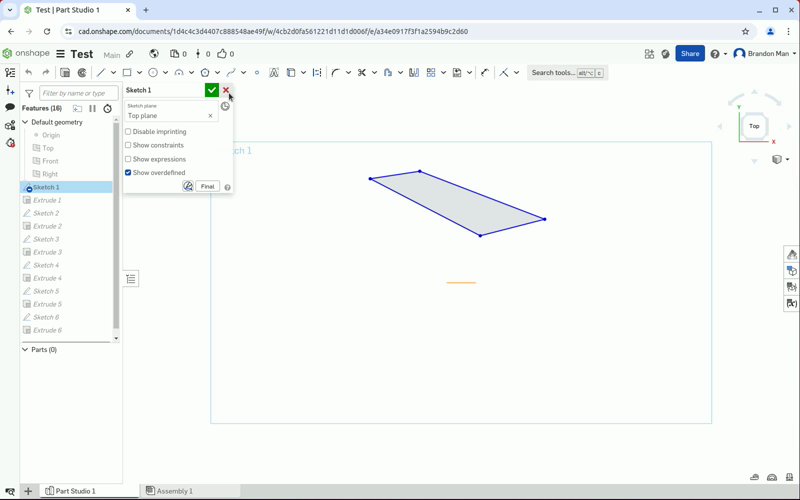
click(229, 92)
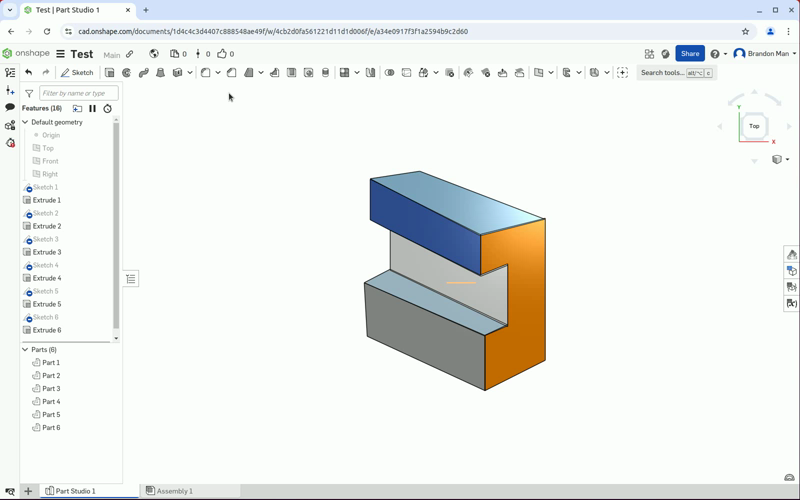
mouse_move(541, 75)
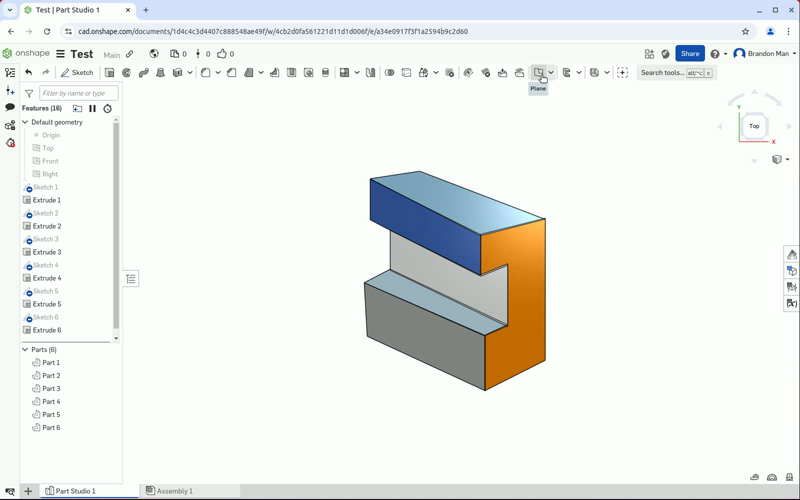
click(541, 75)
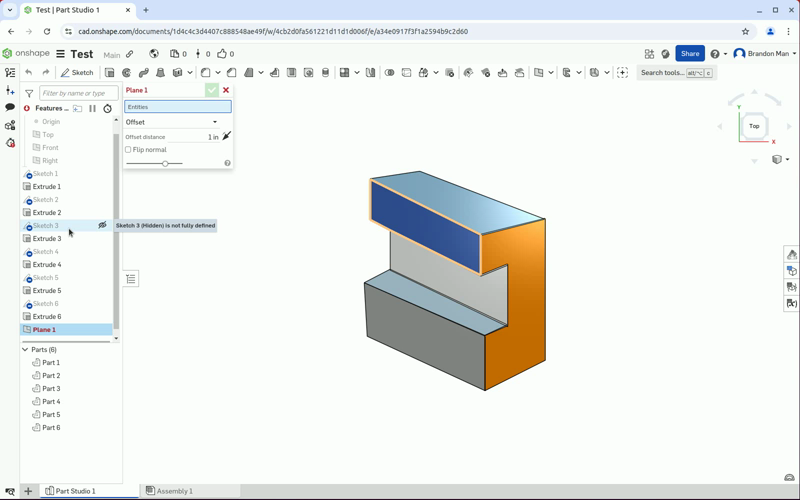
scroll(3)
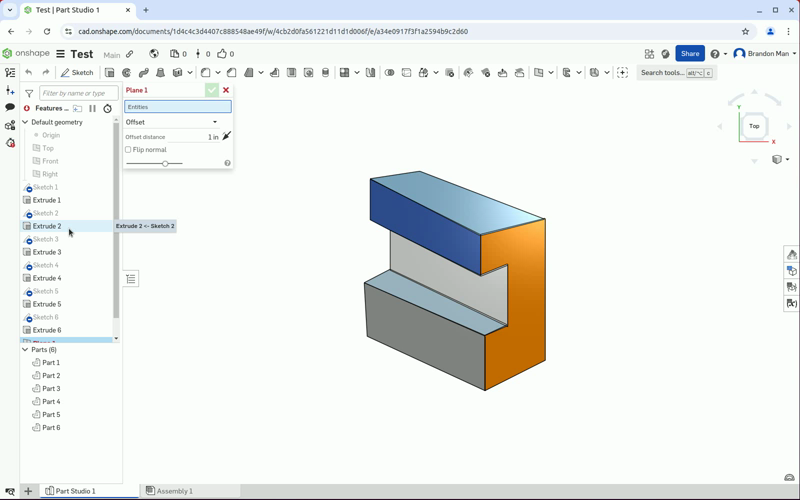
mouse_move(69, 150)
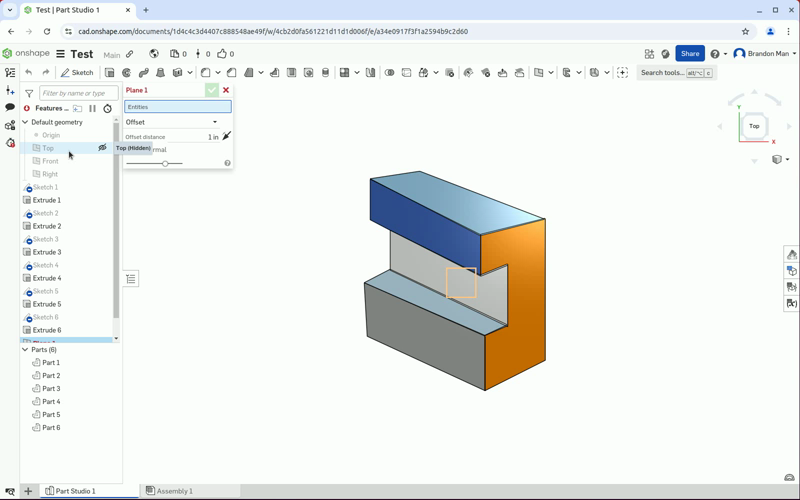
click(69, 150)
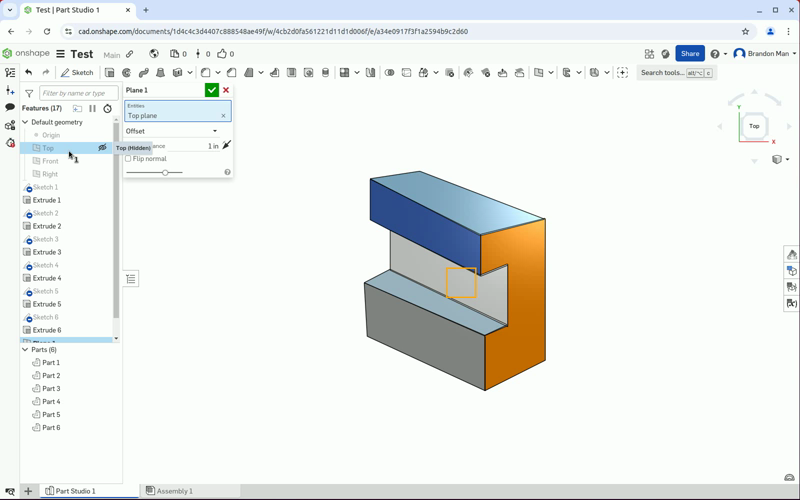
key(tab, 2)
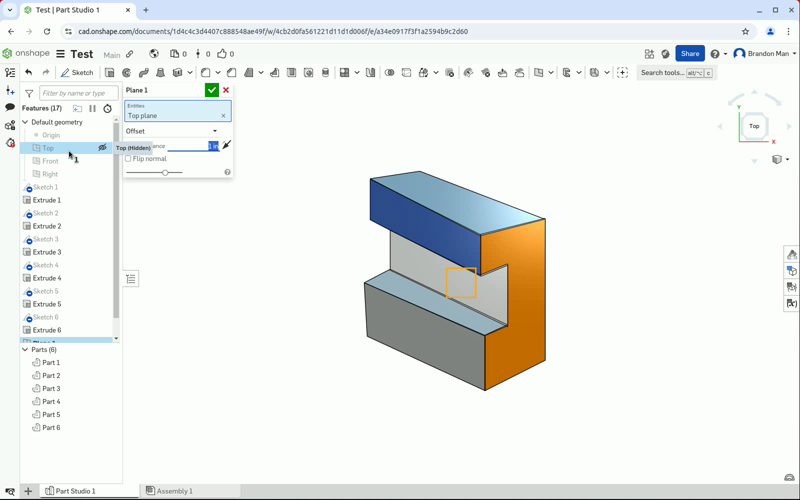
text(9.86)
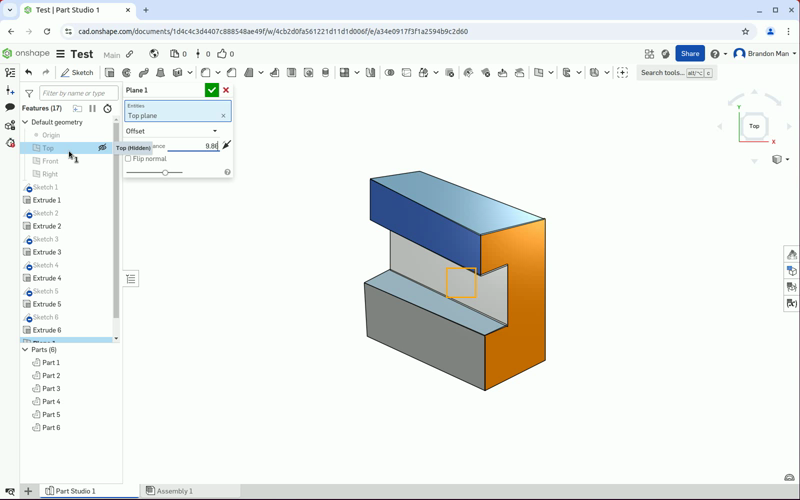
key(enter, 2)
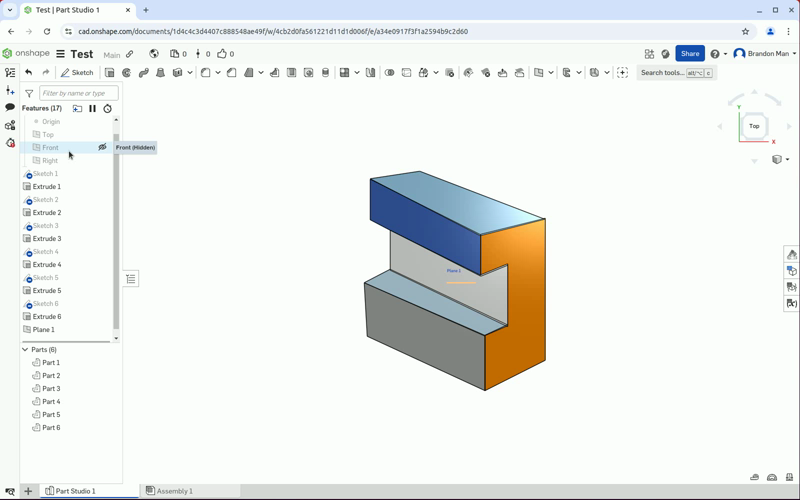
key(shift+s)
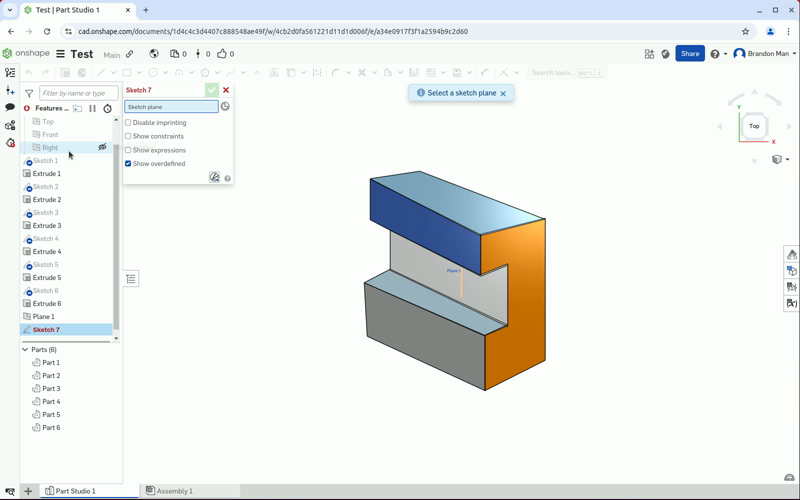
mouse_move(69, 319)
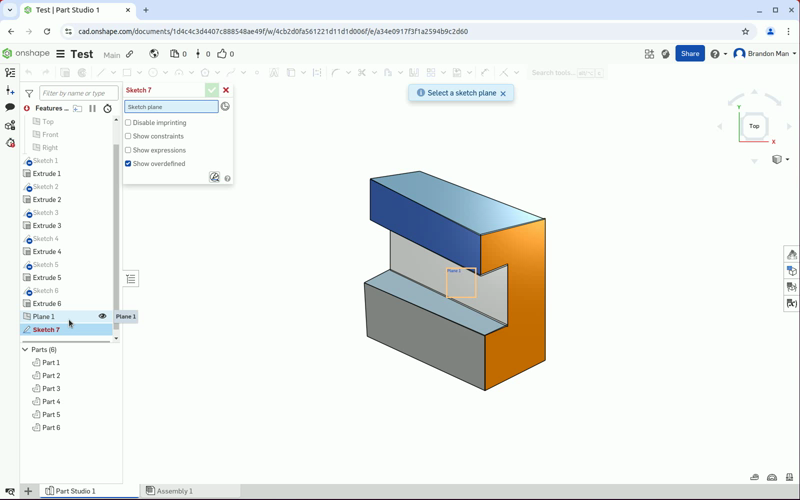
click(69, 319)
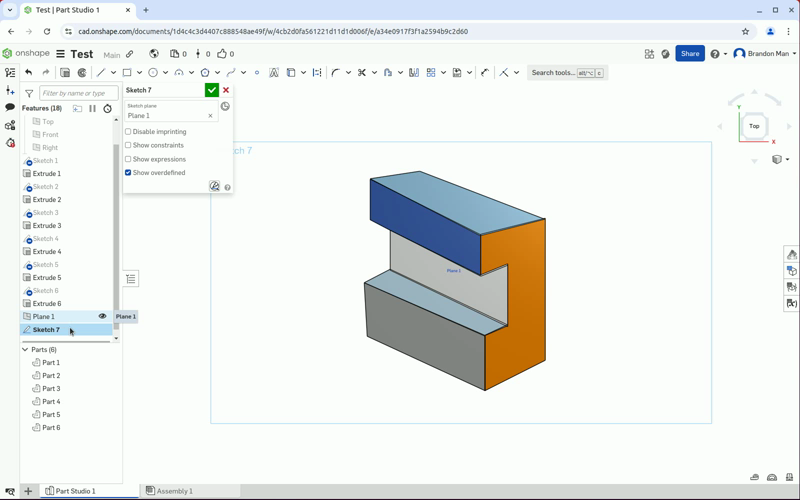
mouse_move(73, 352)
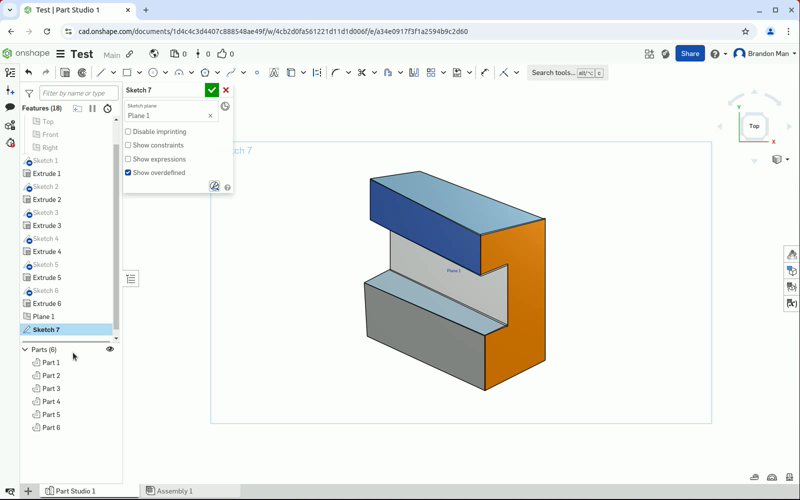
key(y)
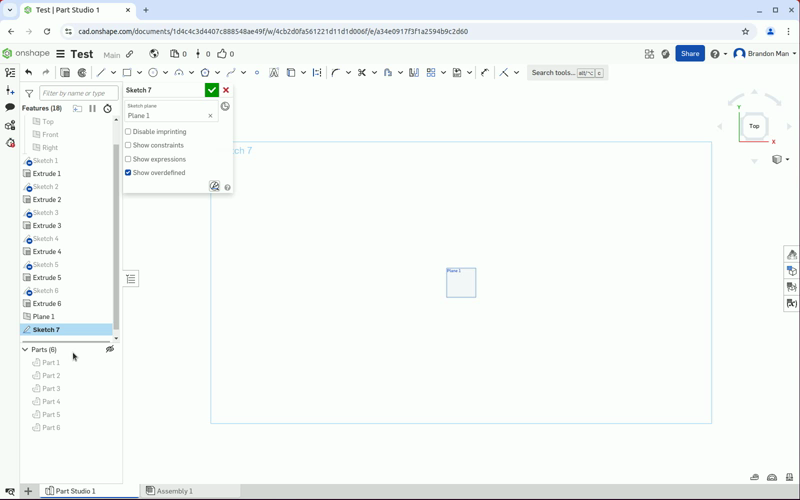
key(l)
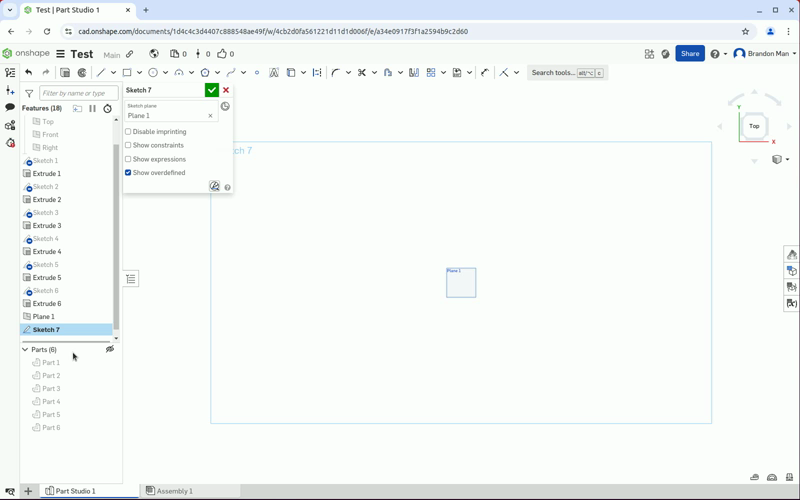
key_down(shift)
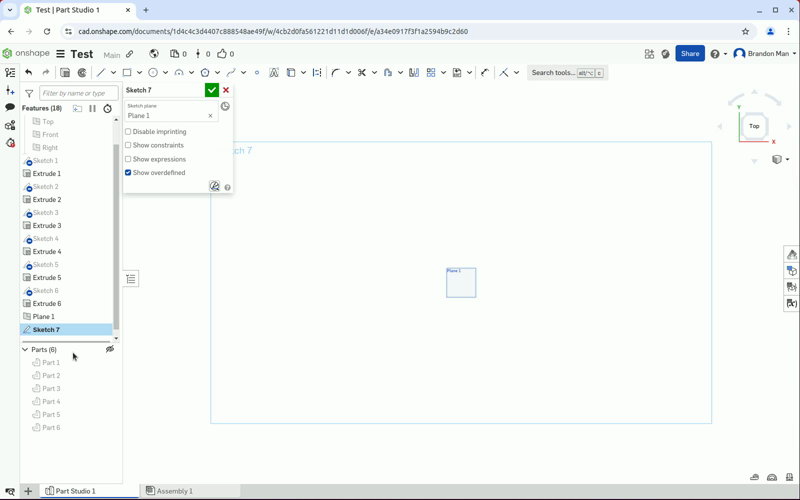
mouse_move(390, 270)
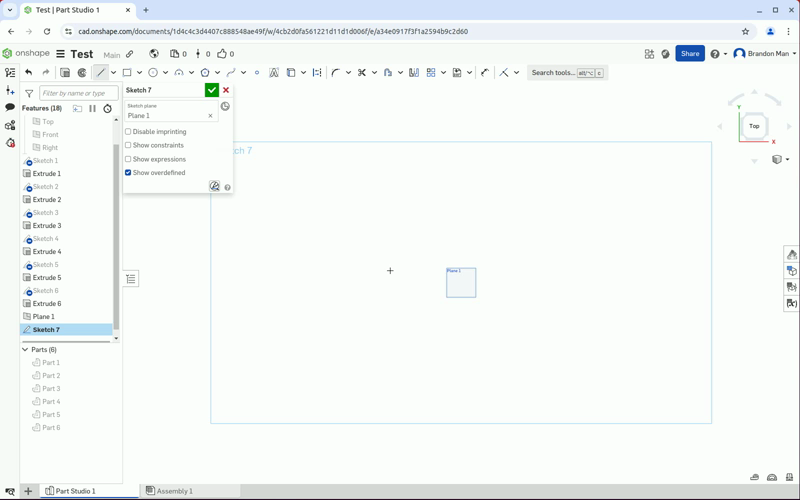
click(390, 270)
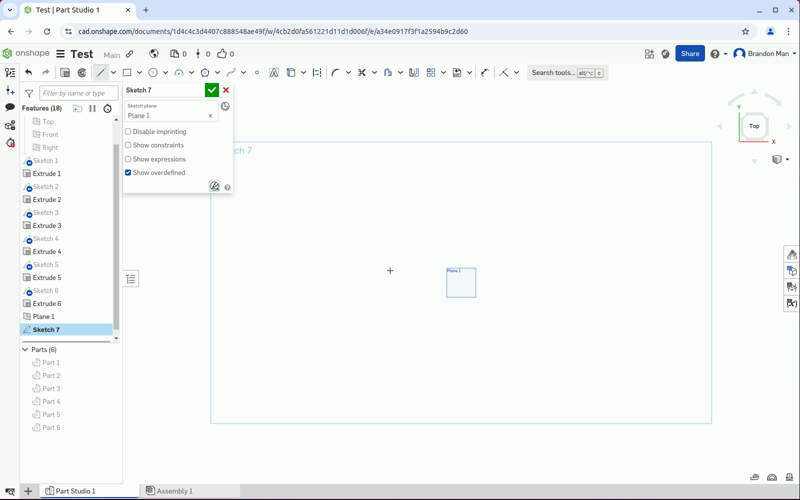
key_up(shift)
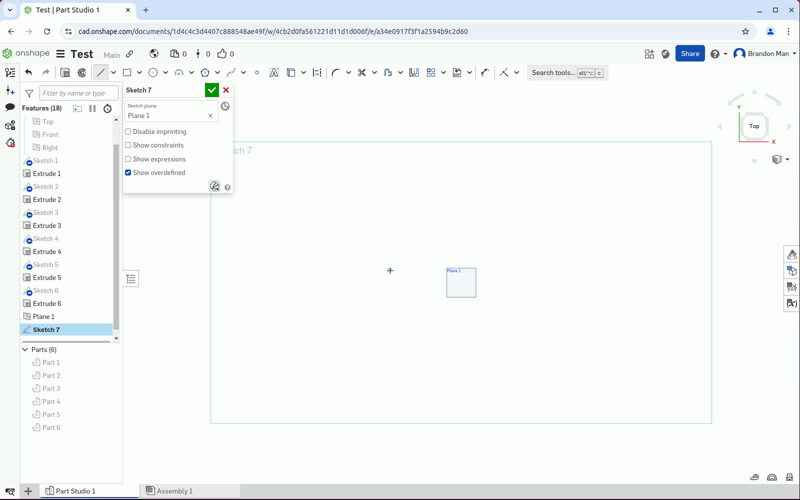
key_down(shift)
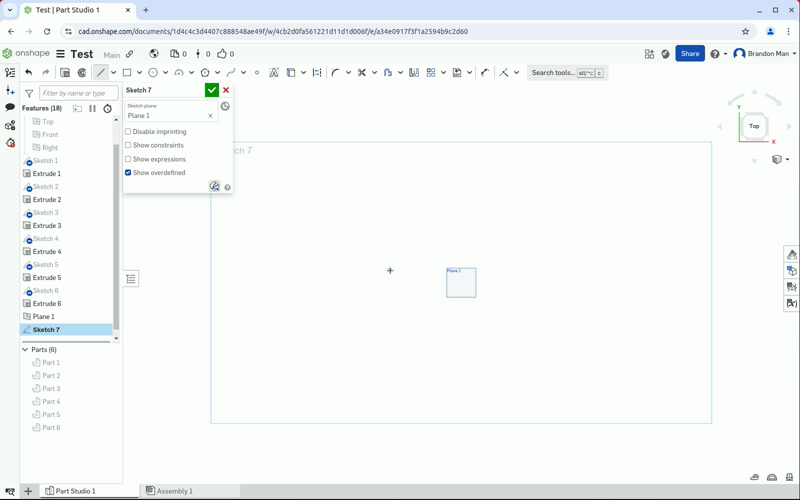
mouse_move(507, 325)
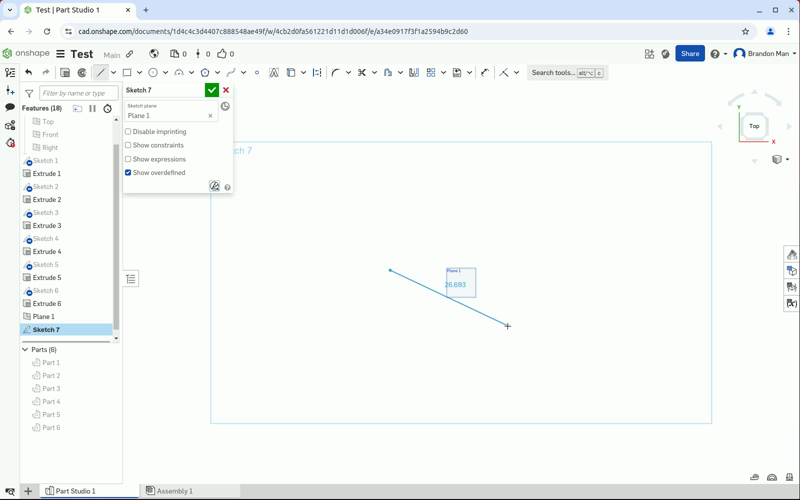
click(507, 325)
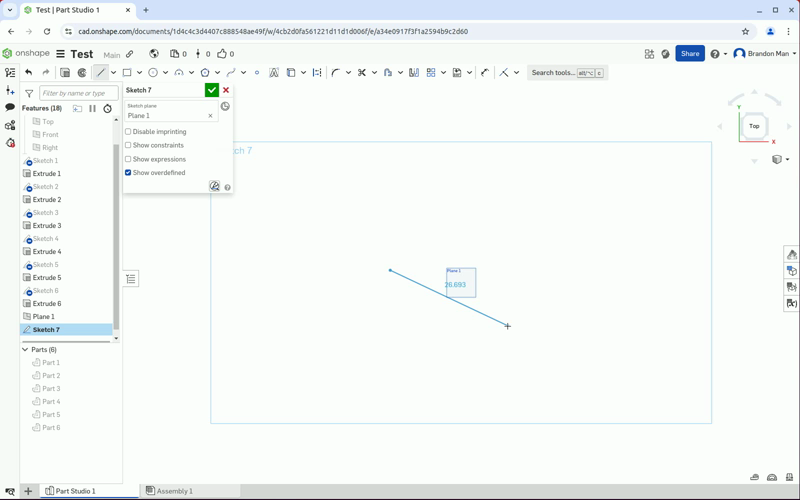
key_up(shift)
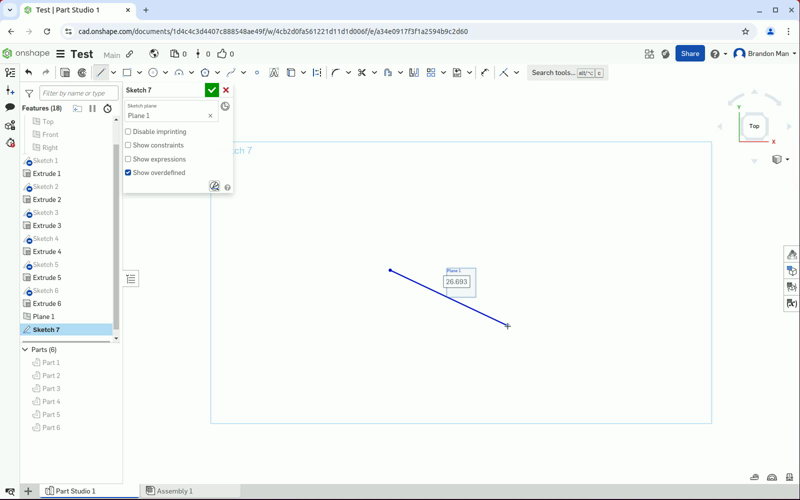
key_down(shift)
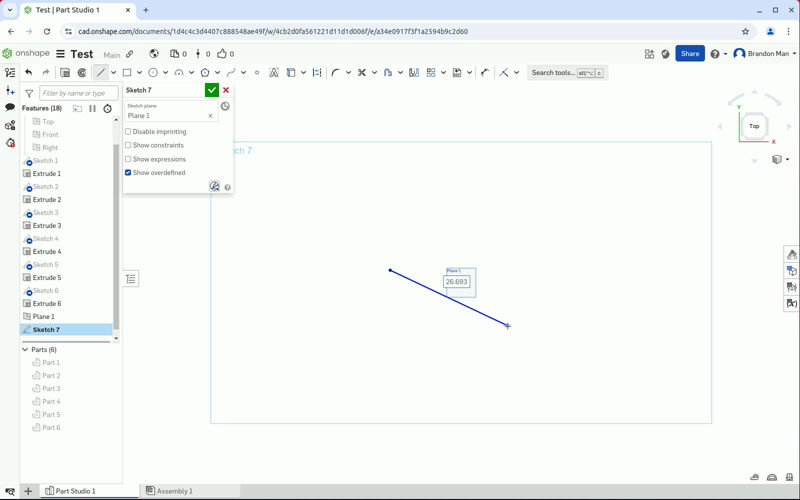
mouse_move(537, 325)
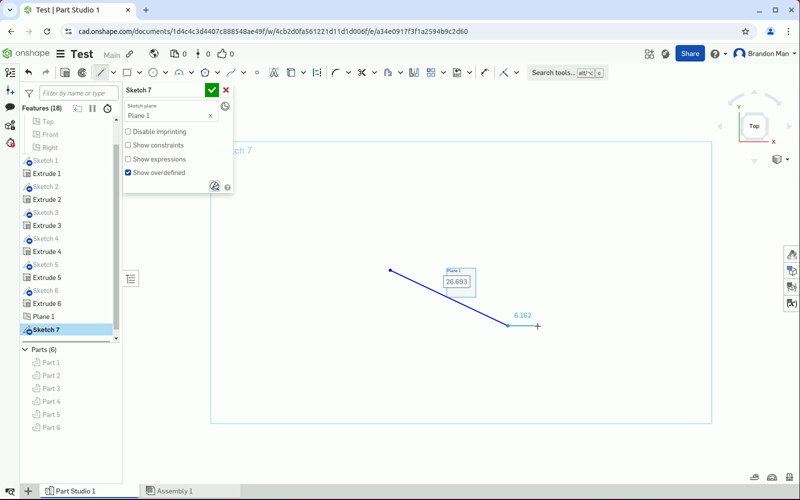
mouse_move(507, 266)
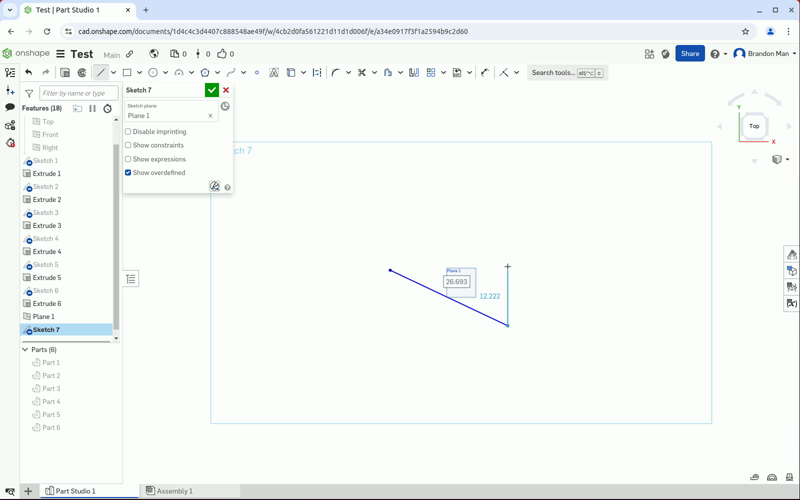
click(507, 266)
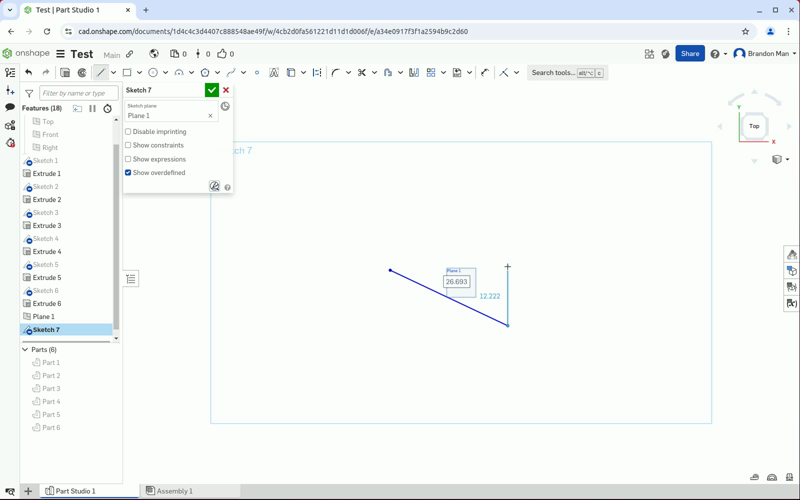
key_up(shift)
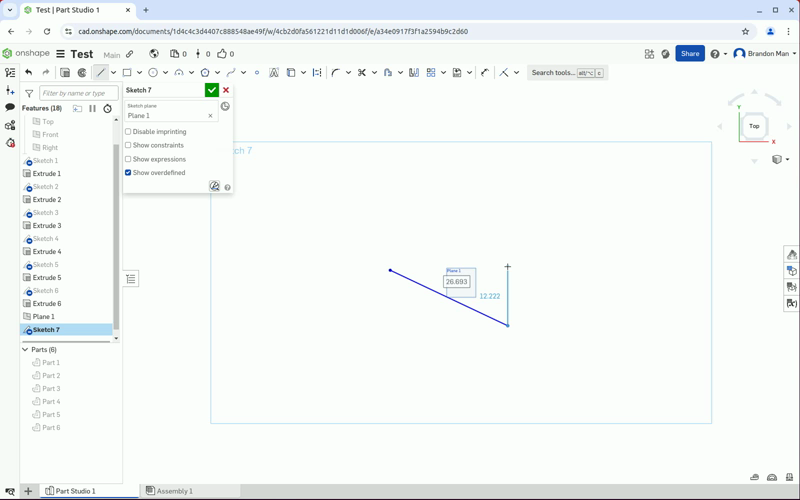
key_down(shift)
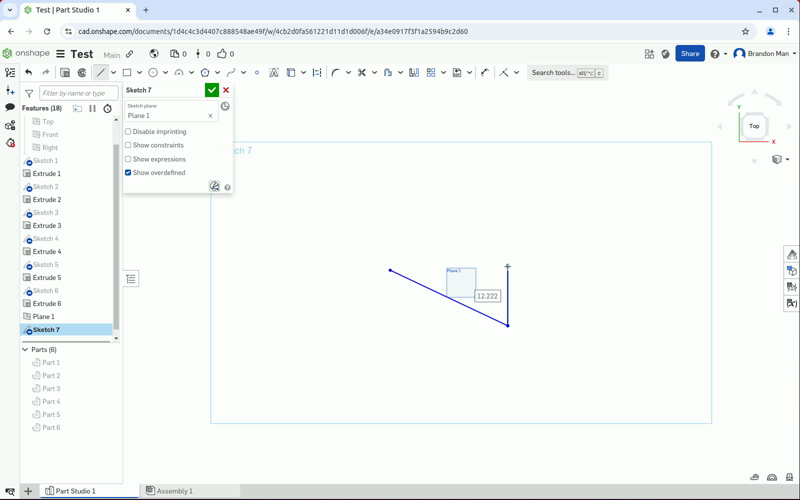
mouse_move(537, 266)
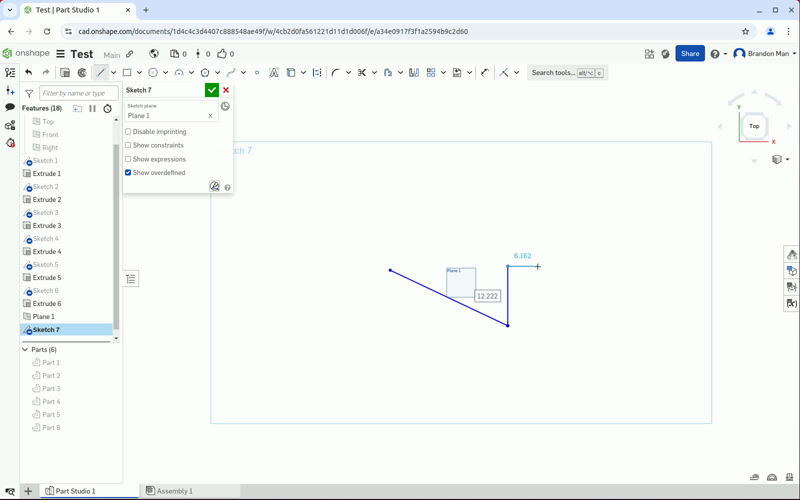
mouse_move(481, 276)
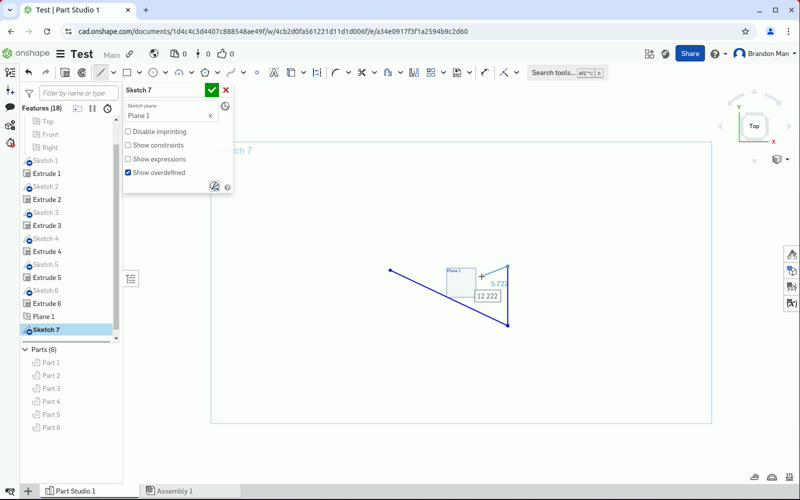
click(481, 276)
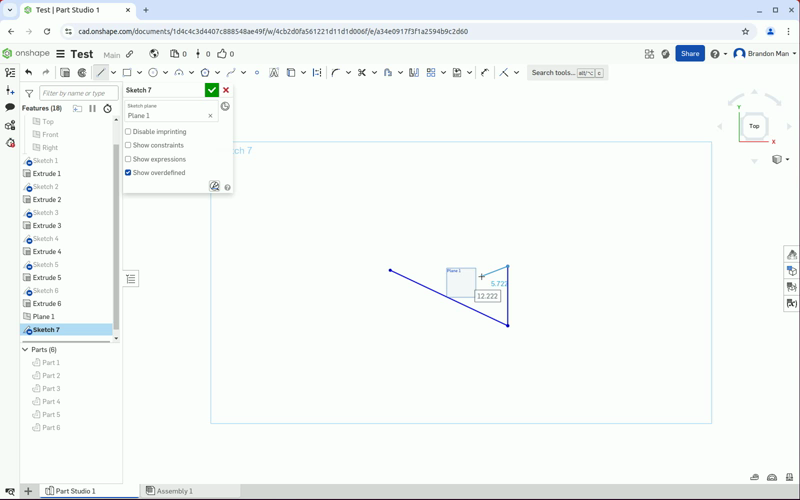
key_up(shift)
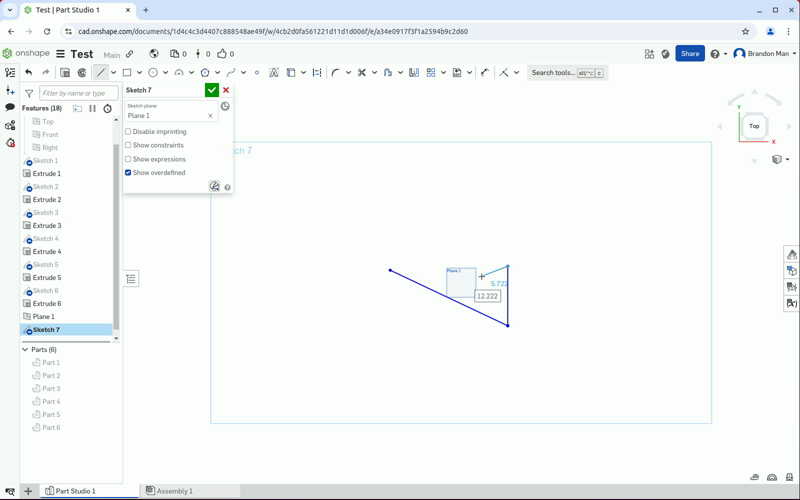
key_down(shift)
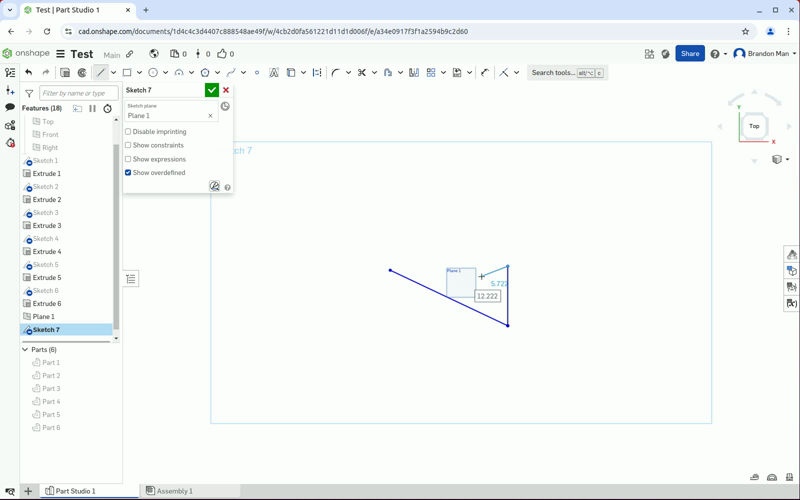
mouse_move(390, 229)
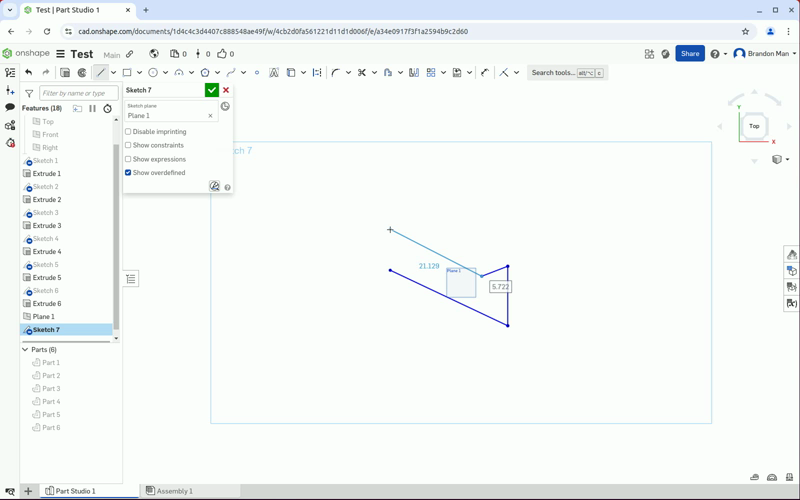
click(390, 229)
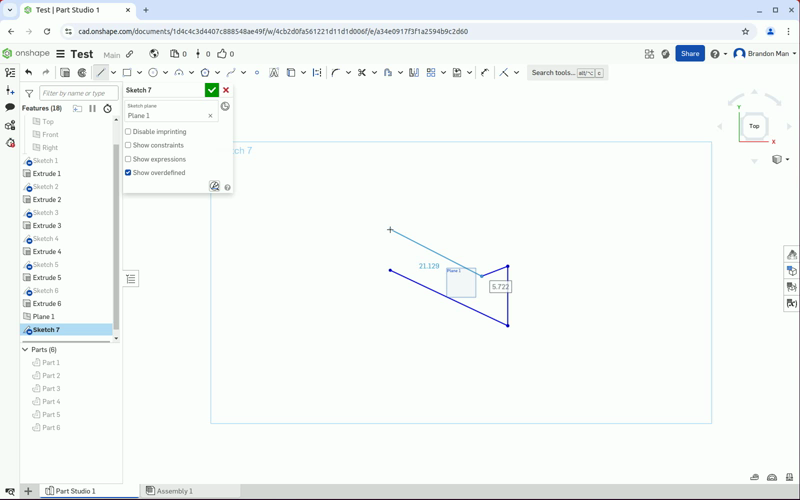
key_up(shift)
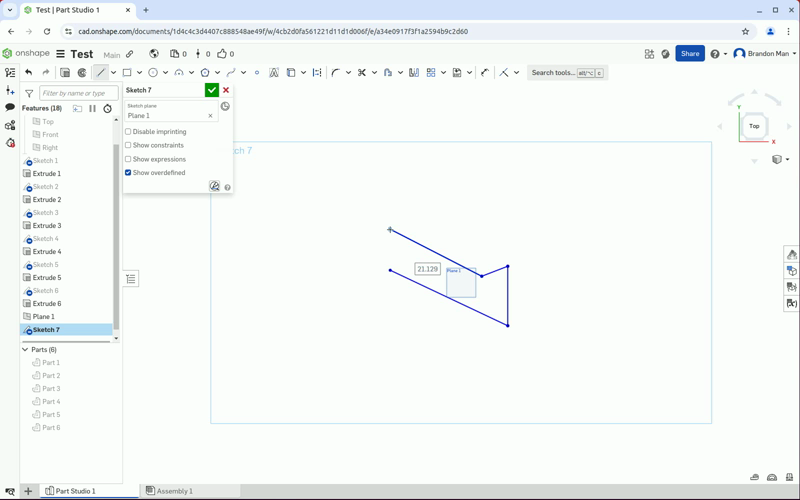
mouse_move(420, 229)
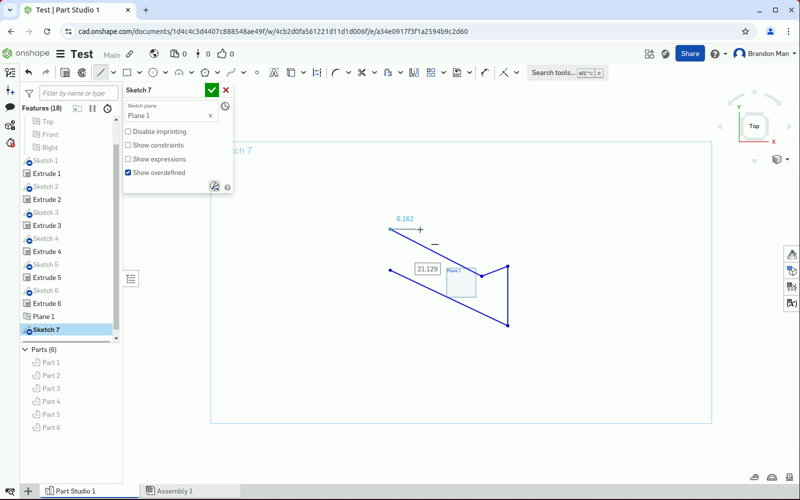
key_down(shift)
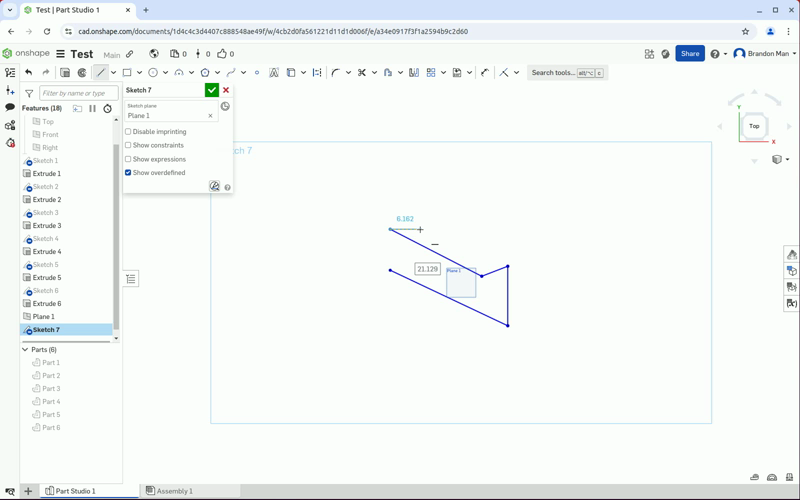
mouse_move(390, 270)
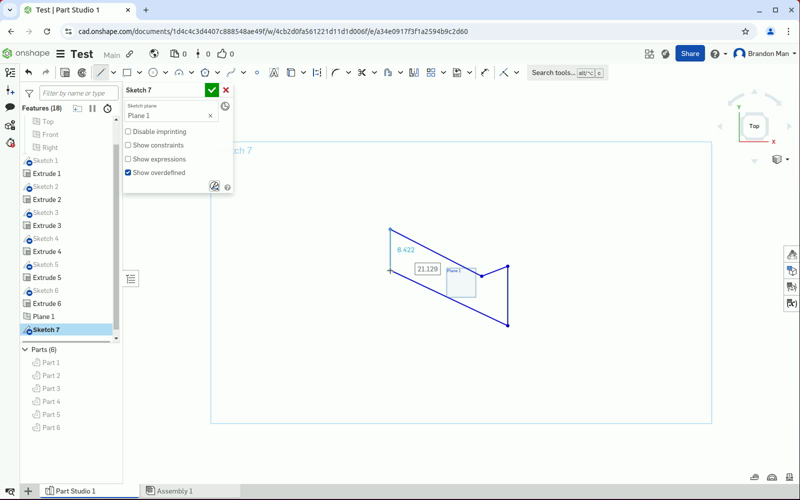
key_up(shift)
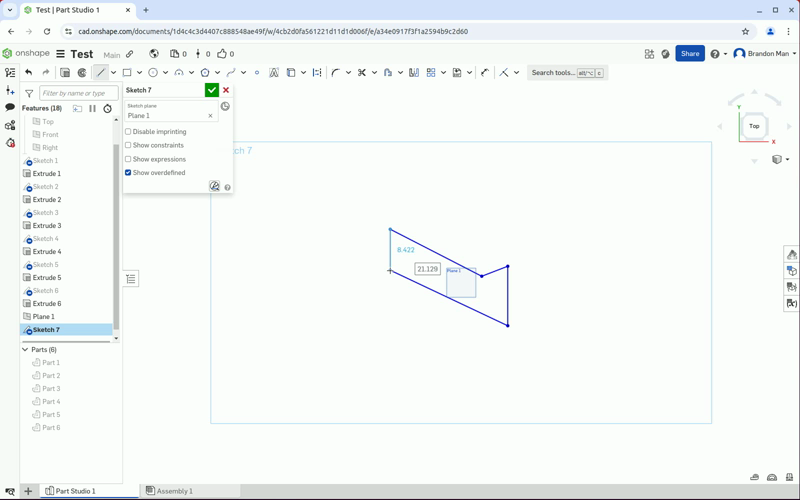
click(390, 270)
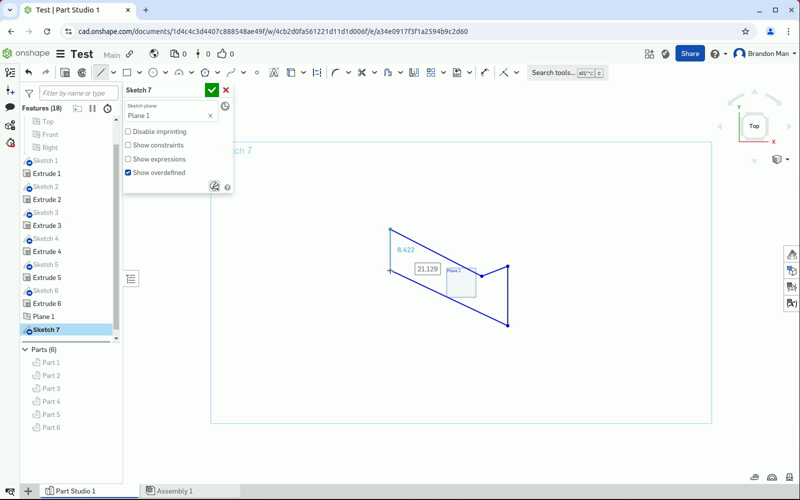
key(esc)
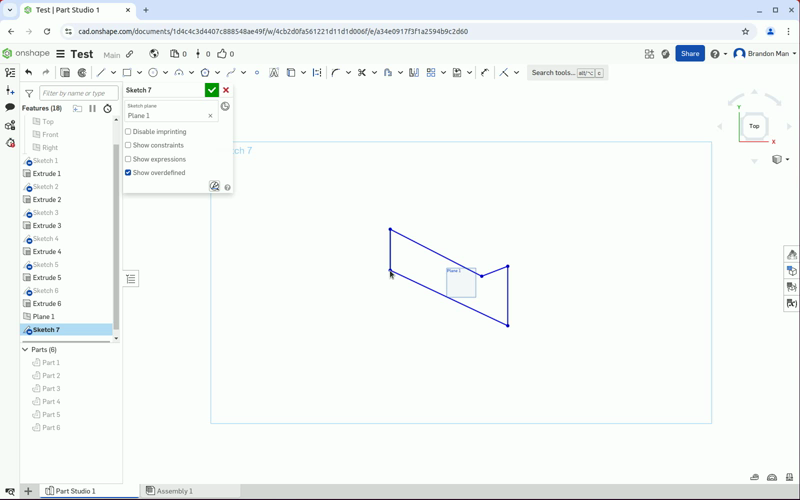
mouse_move(469, 276)
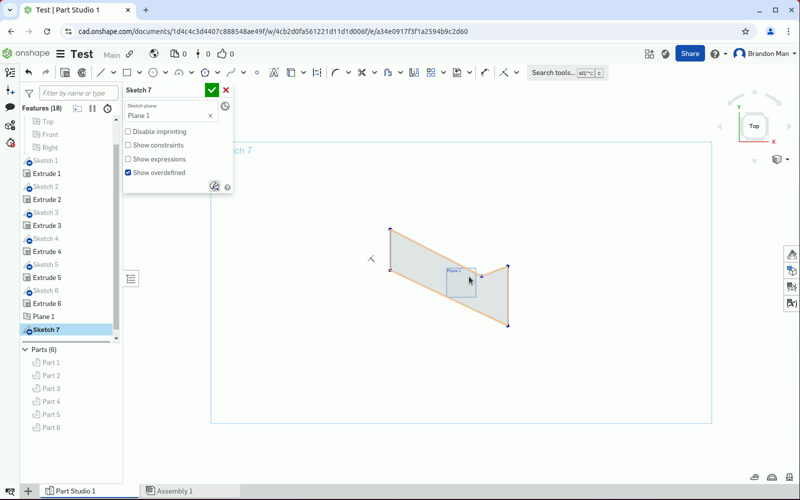
click(469, 276)
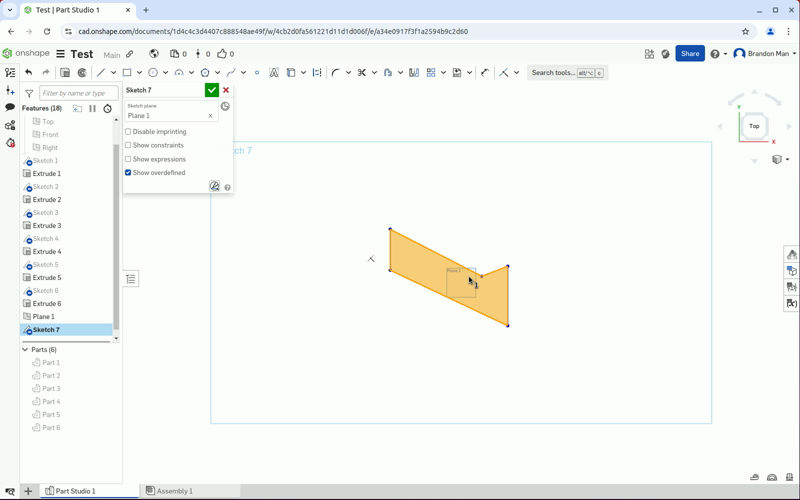
mouse_move(73, 352)
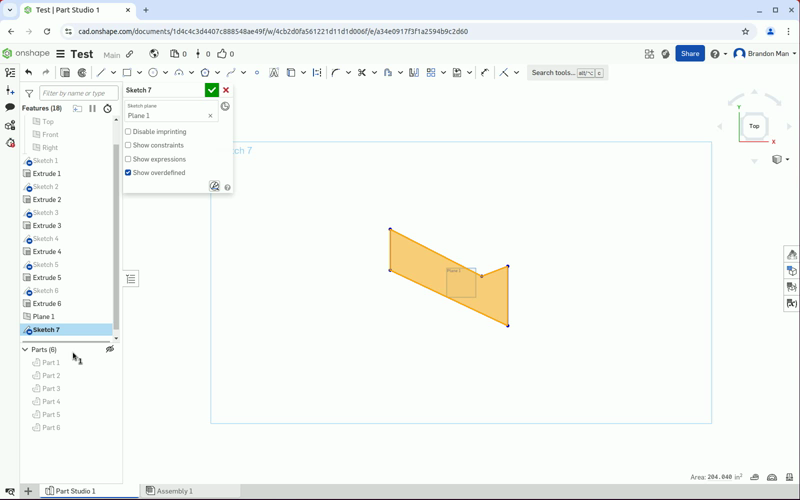
key(shift+y)
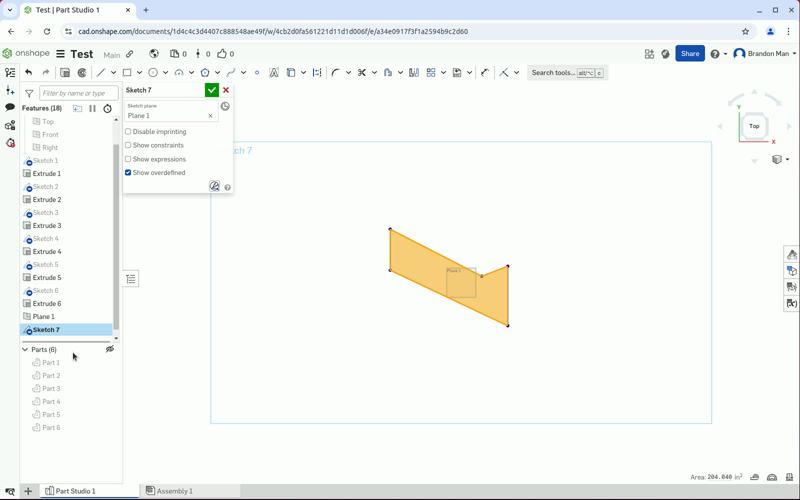
key(shift+e)
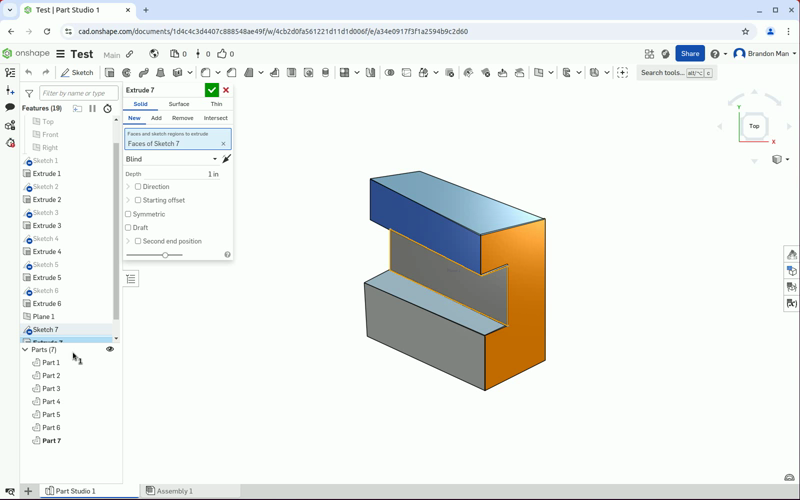
mouse_move(143, 106)
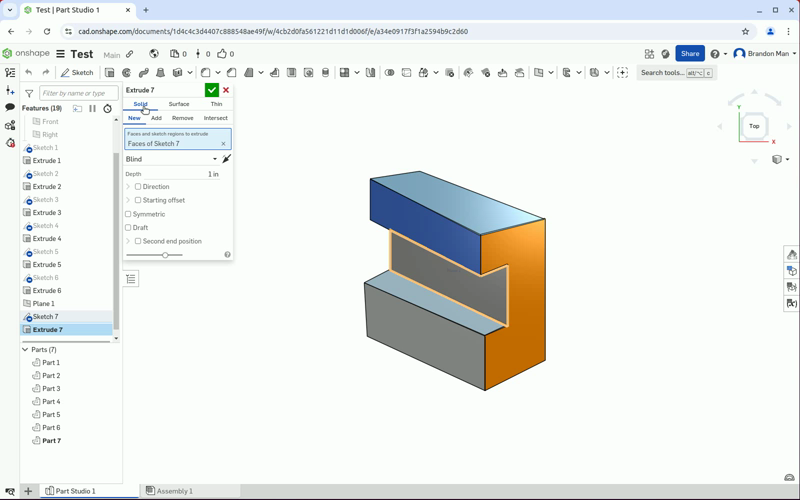
click(143, 106)
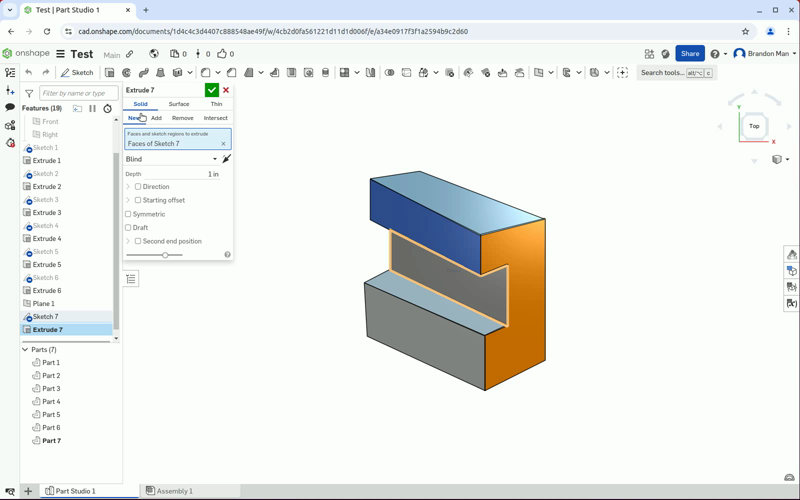
mouse_move(137, 120)
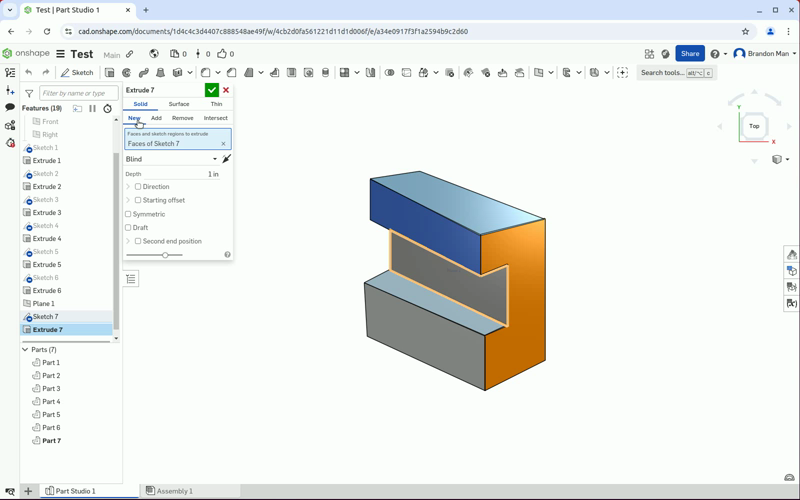
click(137, 120)
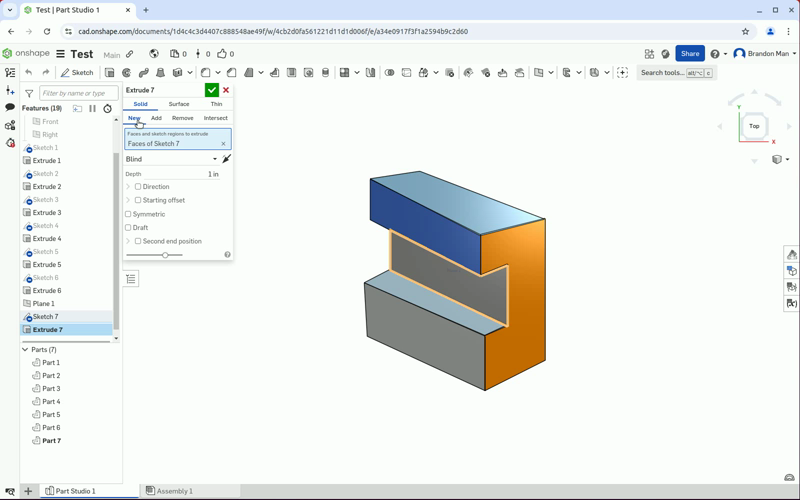
key(tab, 4)
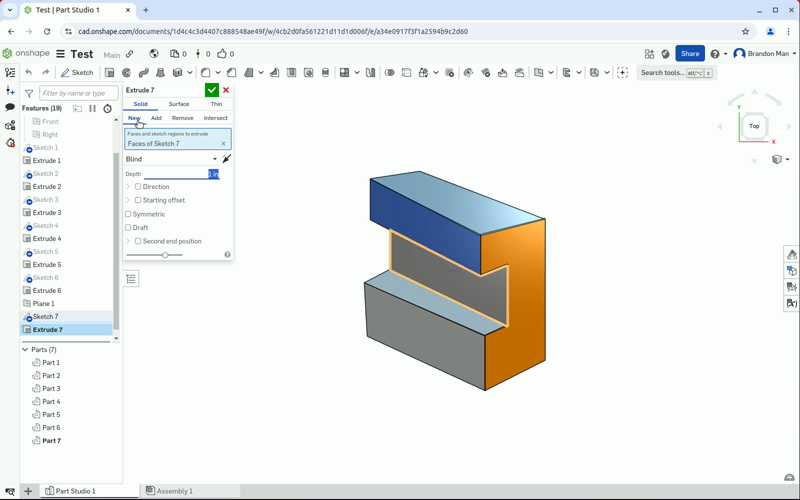
text(5.055)
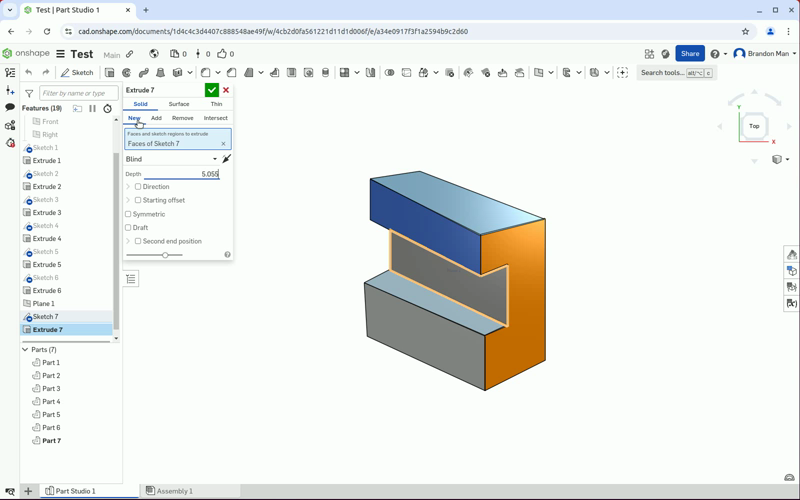
key(enter)
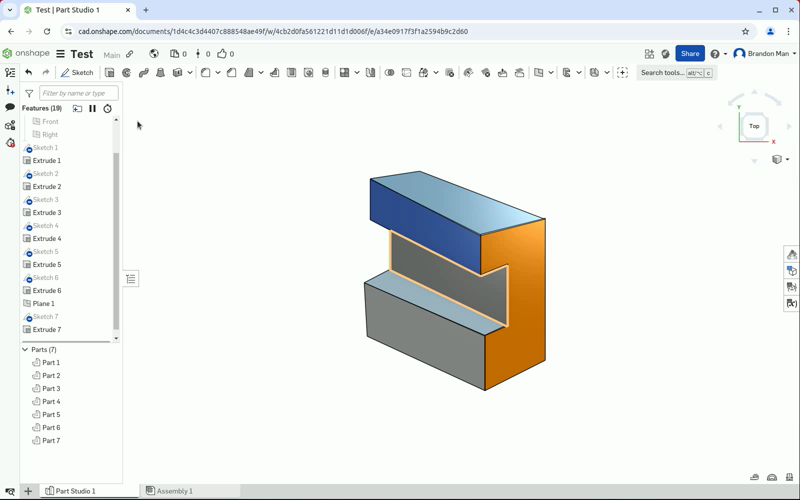
key(shift+h)
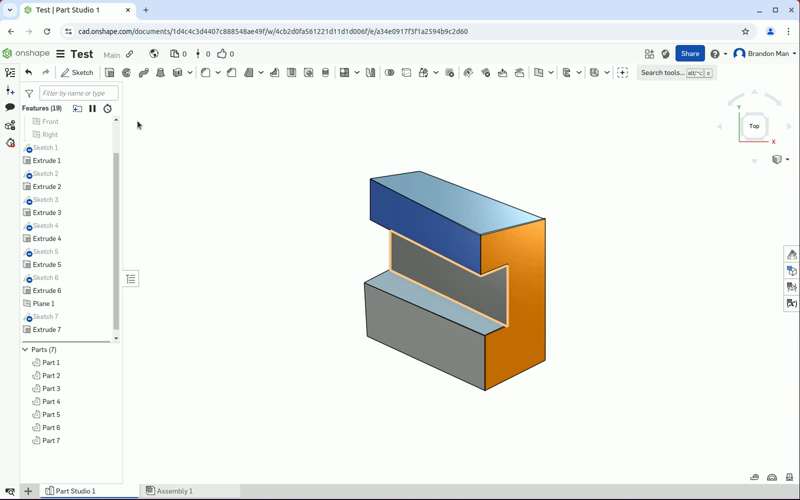
key(shift+h)
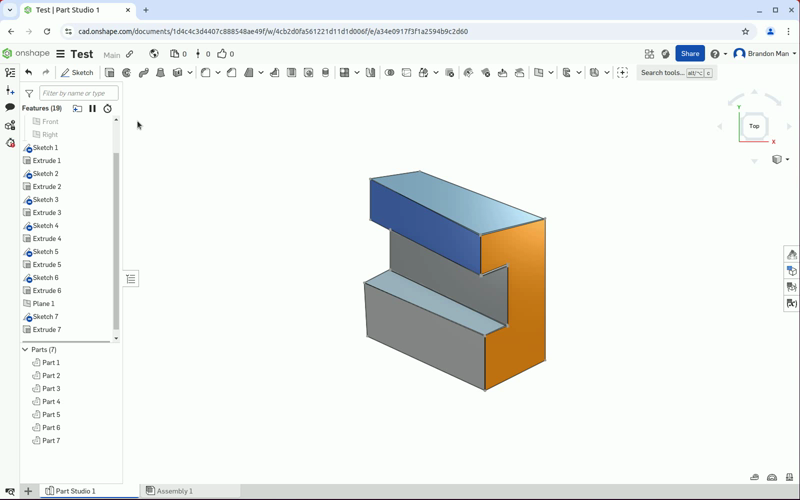
key(shift+7)
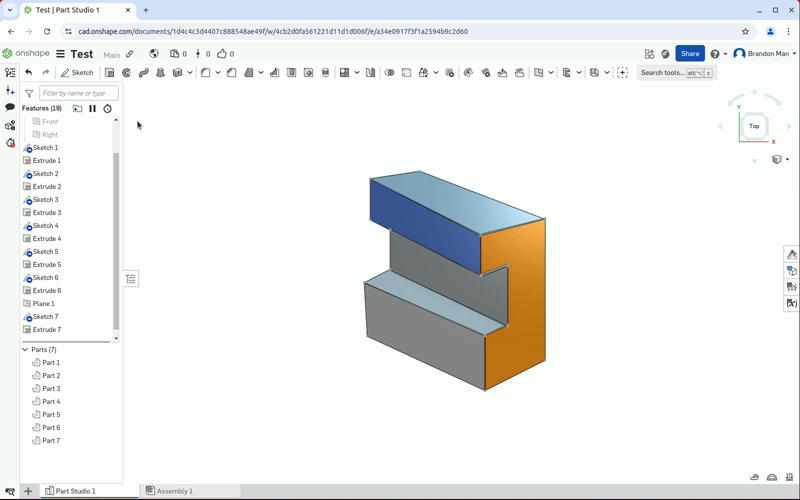
key(up, 3)
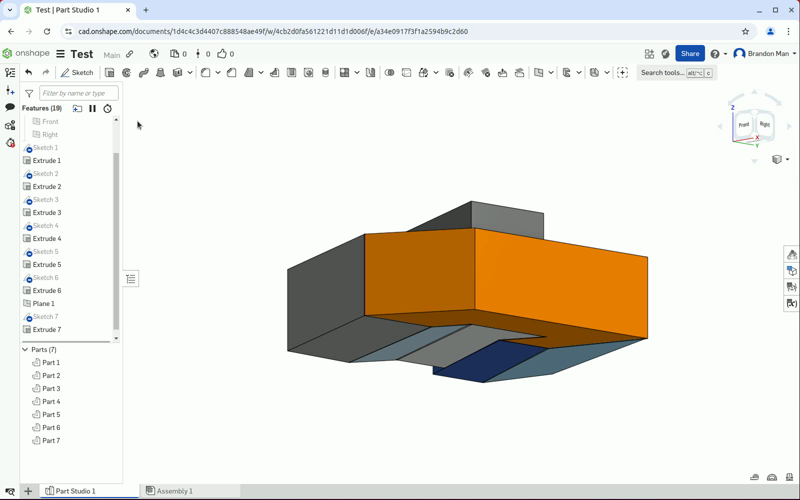
key(left, 3)
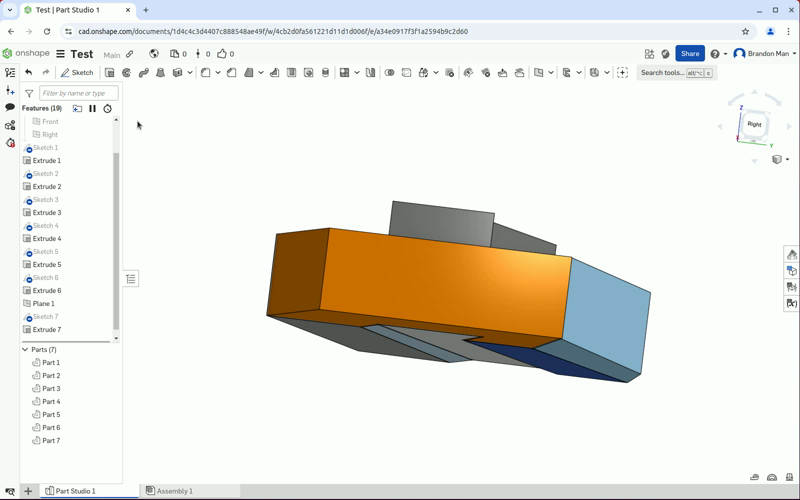
key(right, 3)
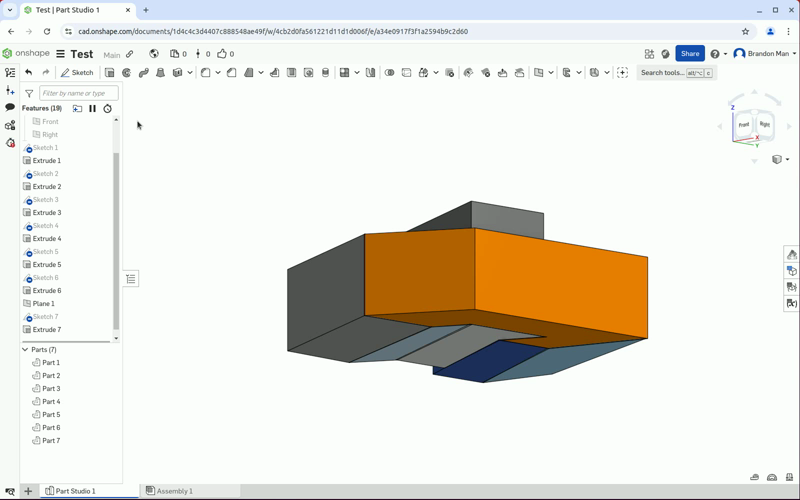
key(down, 3)
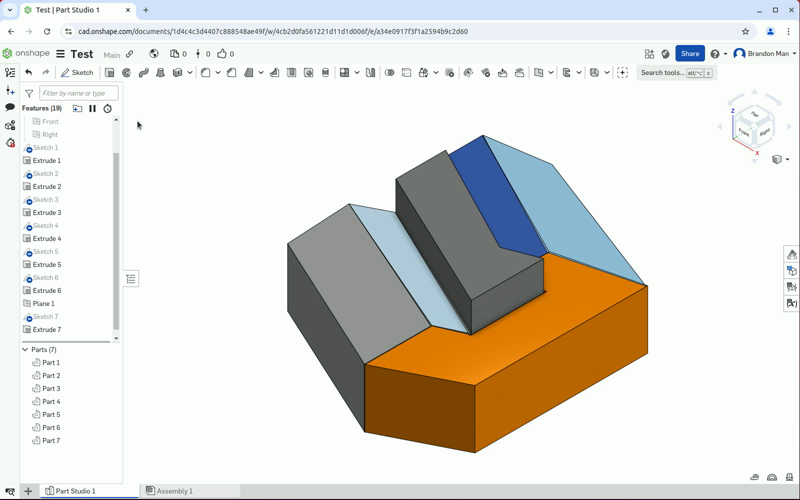
mouse_move(69, 150)
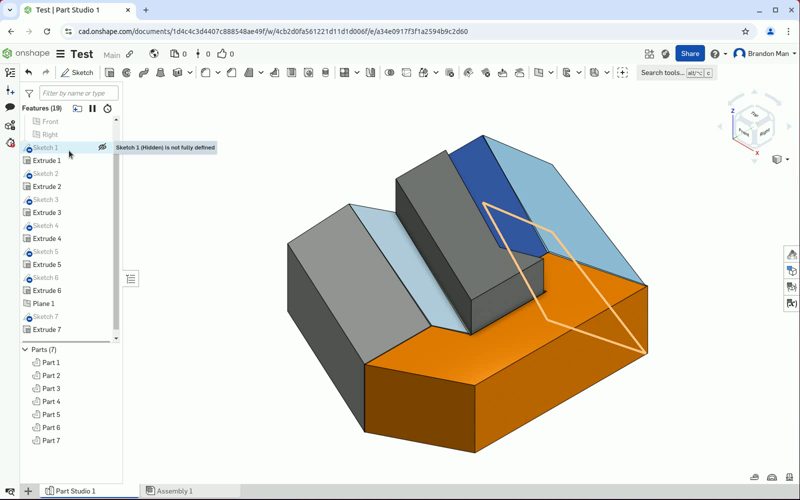
click(69, 150)